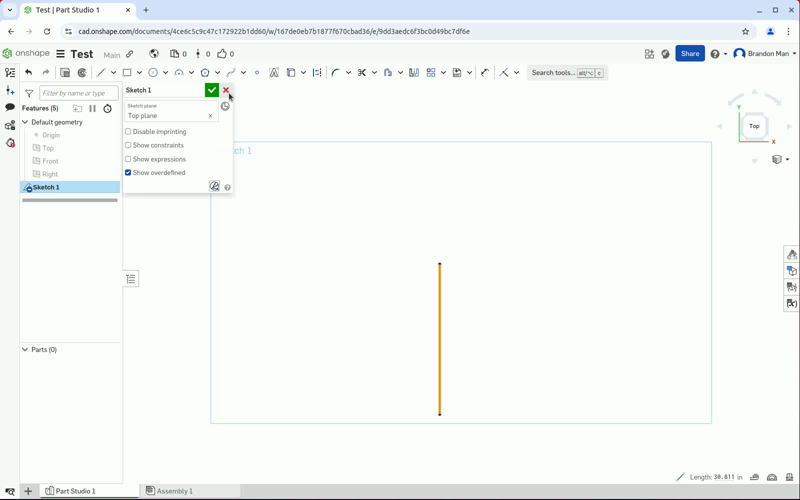
key(shift+h)
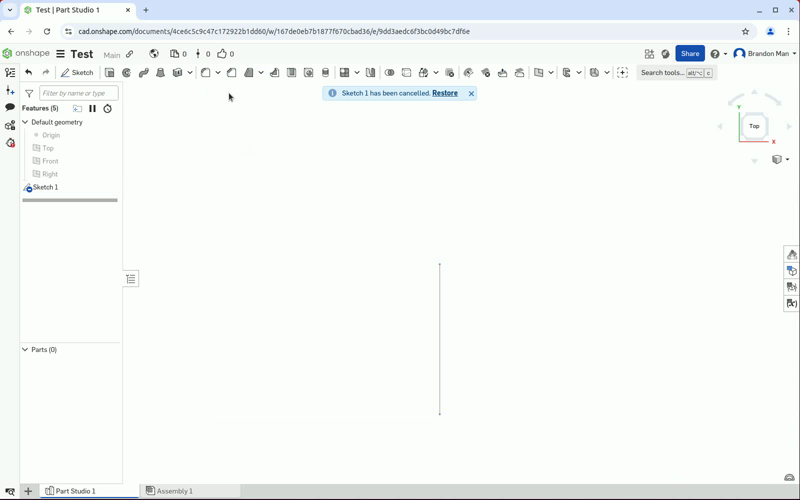
key(shift+s)
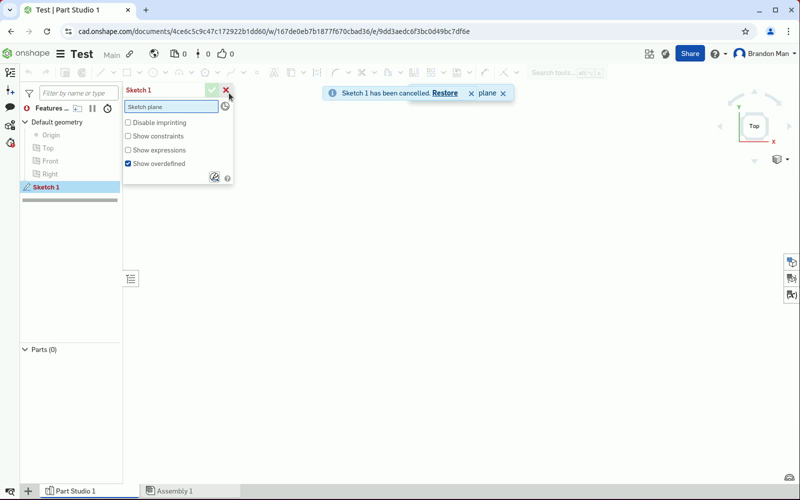
mouse_move(73, 150)
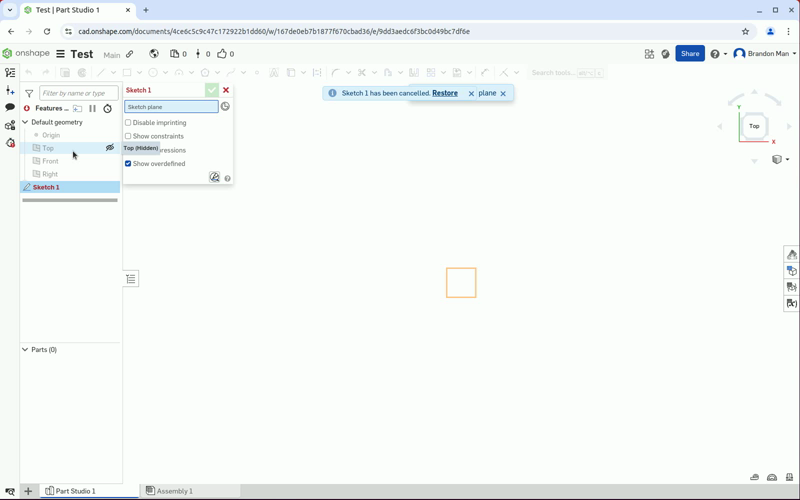
click(73, 150)
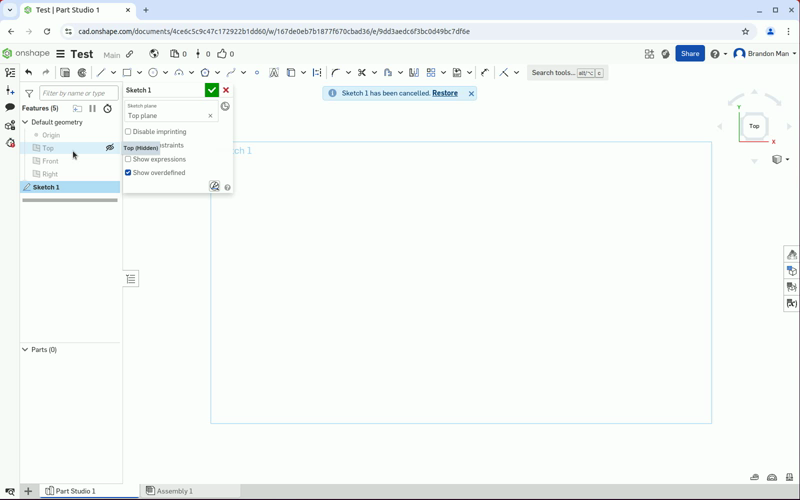
mouse_move(73, 352)
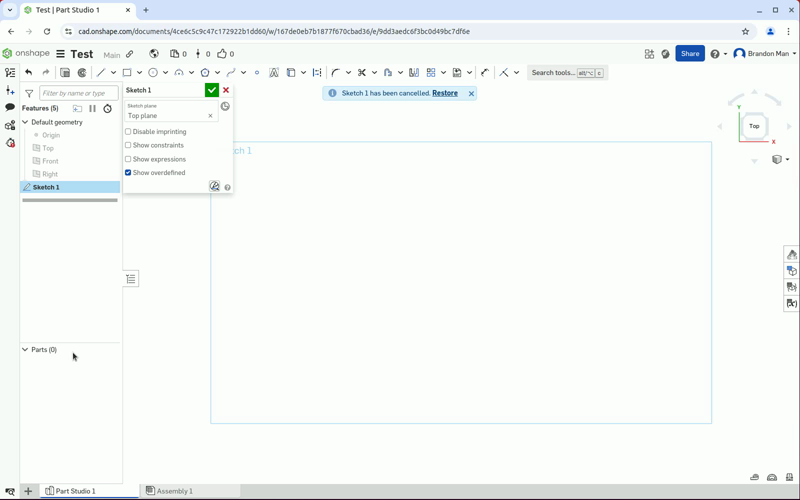
key(y)
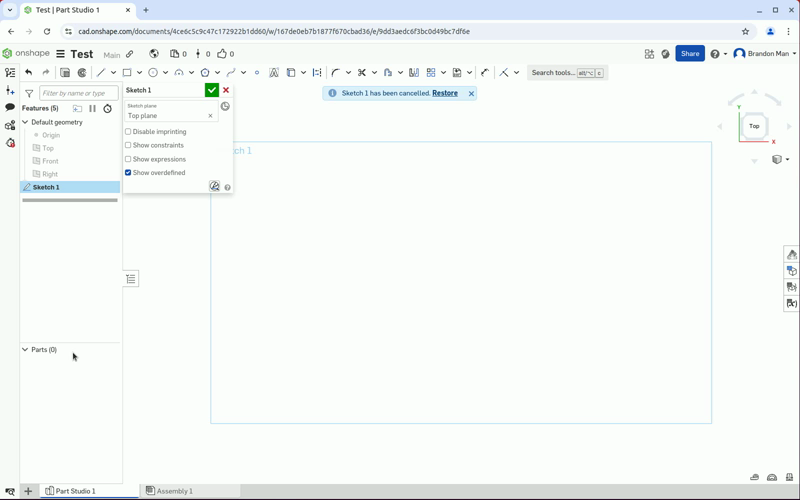
key(l)
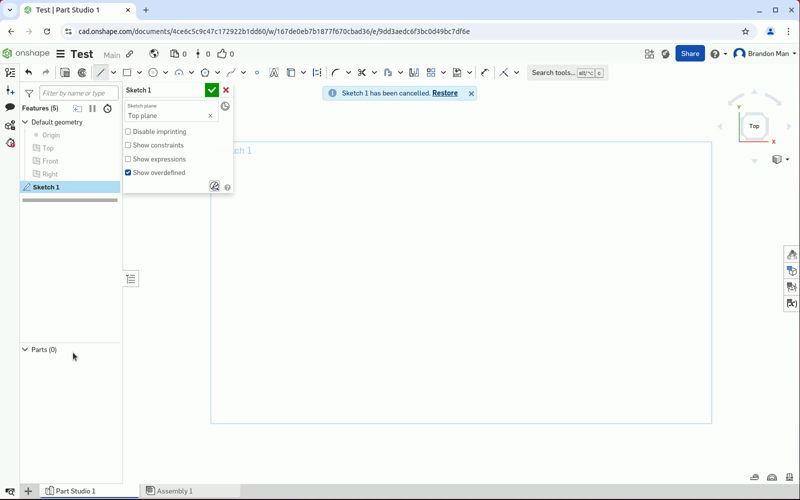
key_down(shift)
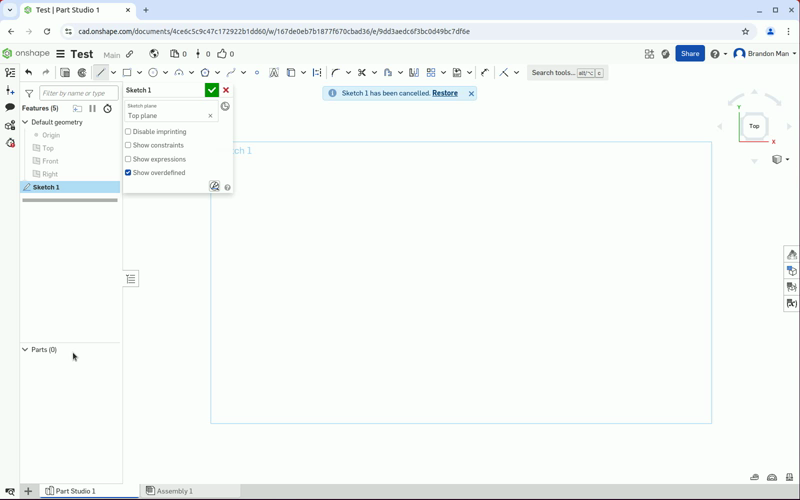
mouse_move(351, 335)
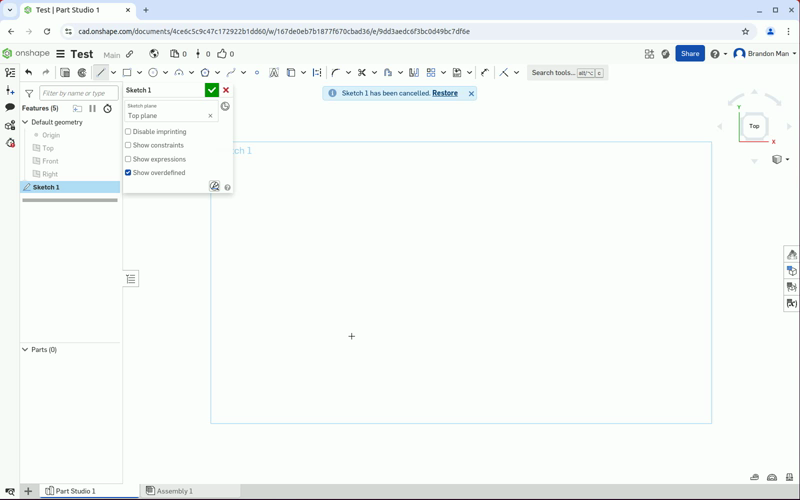
click(351, 335)
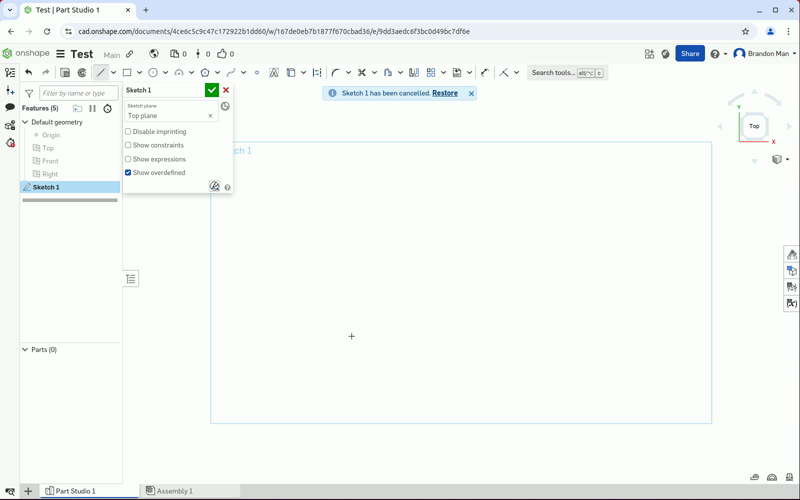
key_up(shift)
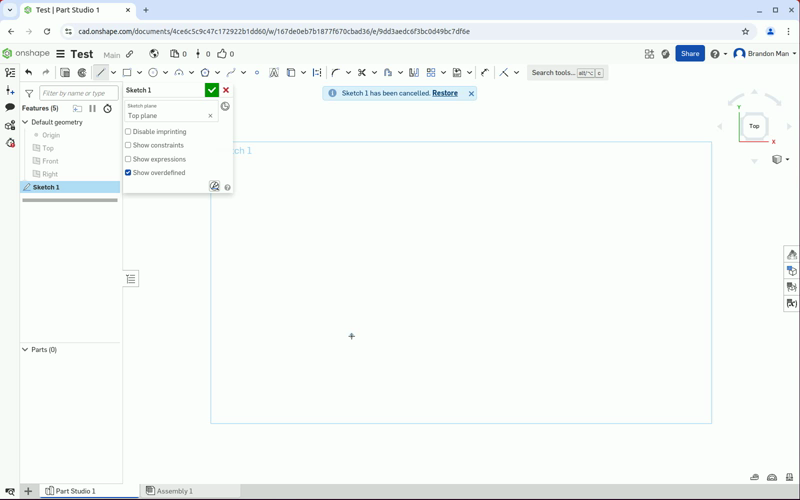
key_down(shift)
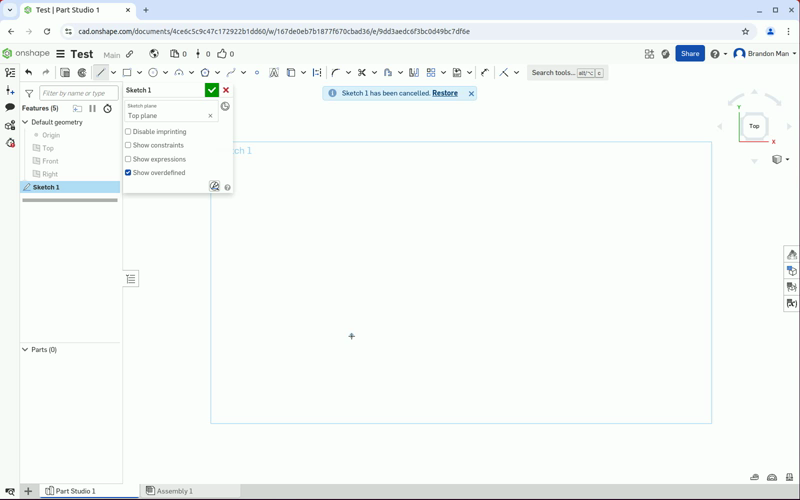
mouse_move(569, 335)
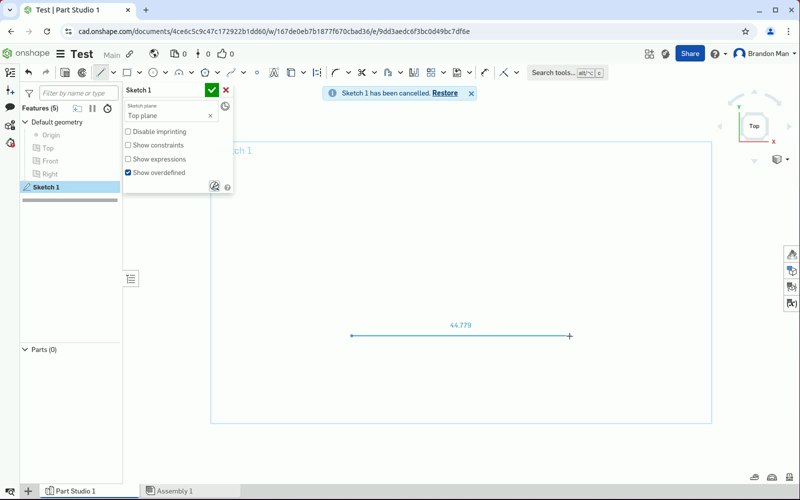
click(569, 335)
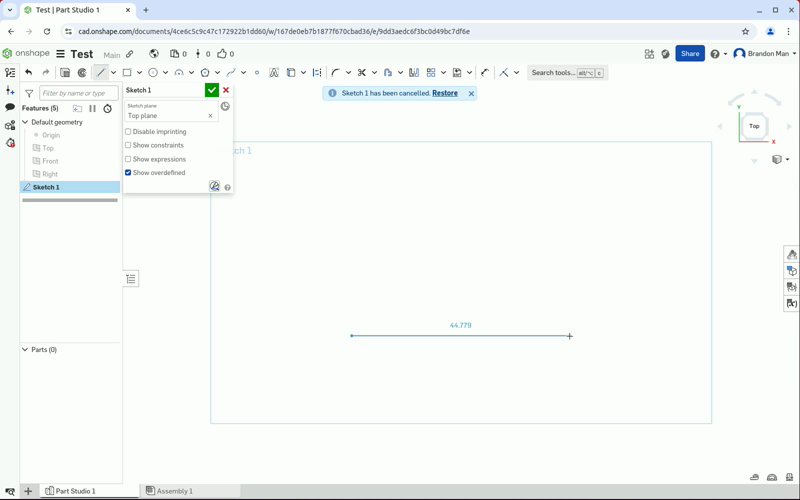
key_up(shift)
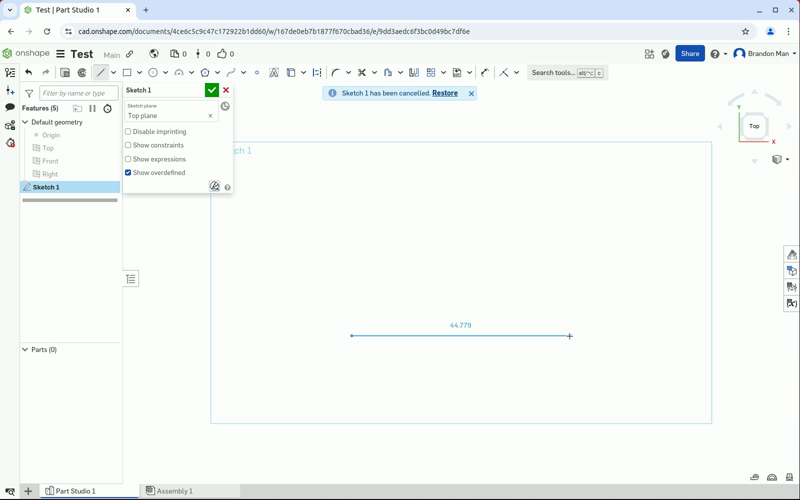
key_down(shift)
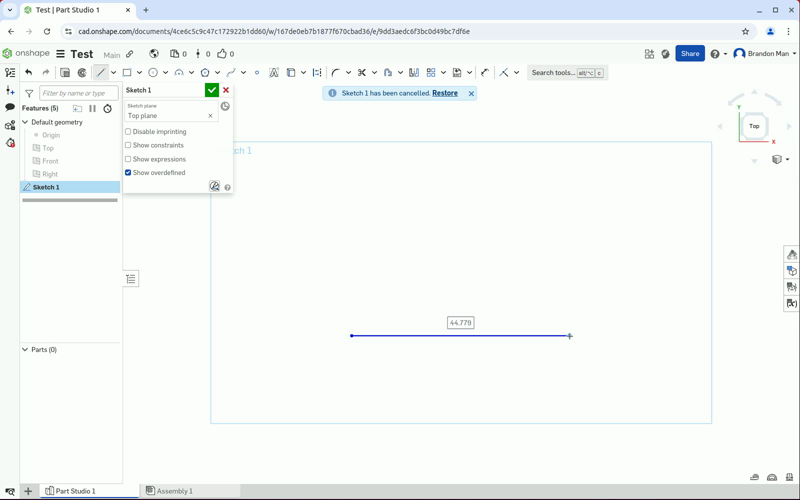
mouse_move(569, 230)
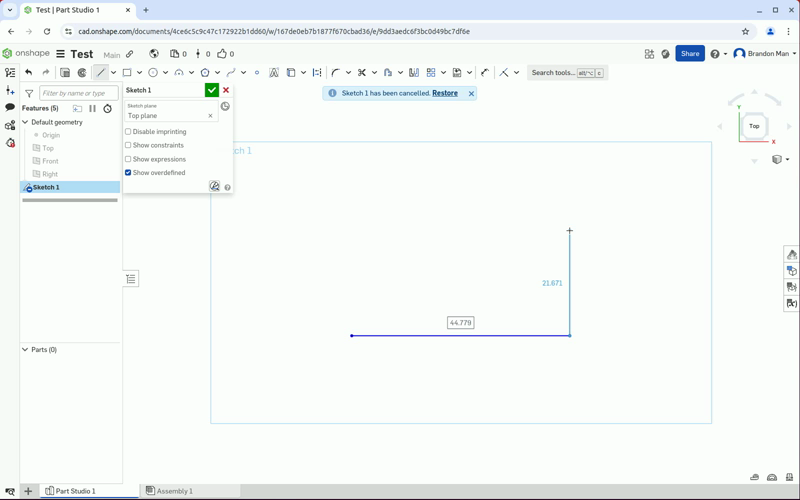
click(569, 230)
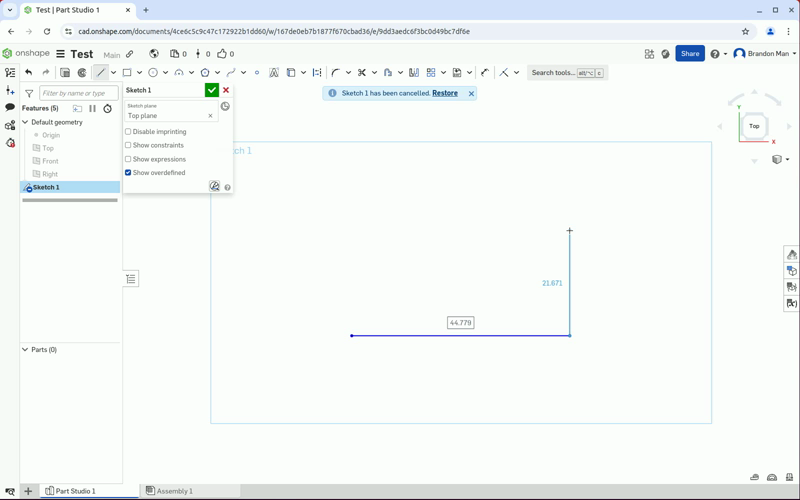
key_up(shift)
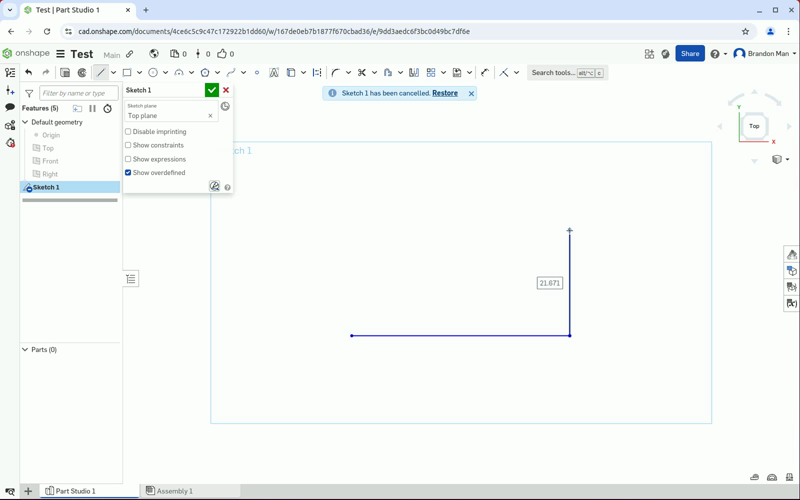
key_down(shift)
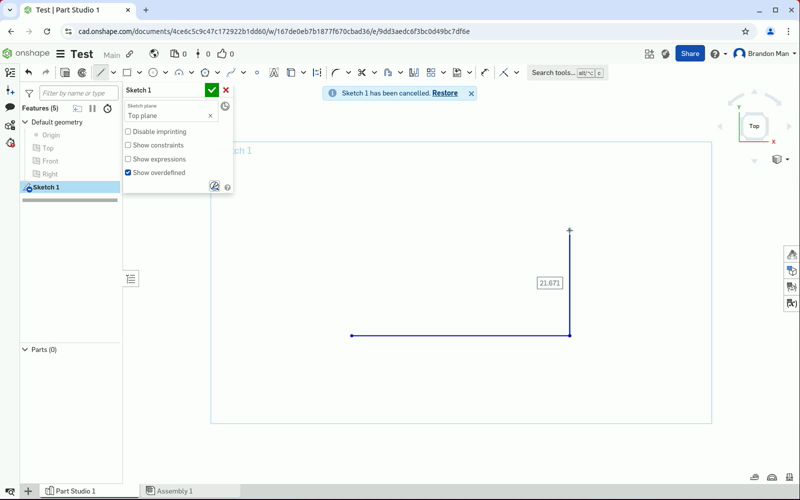
mouse_move(351, 230)
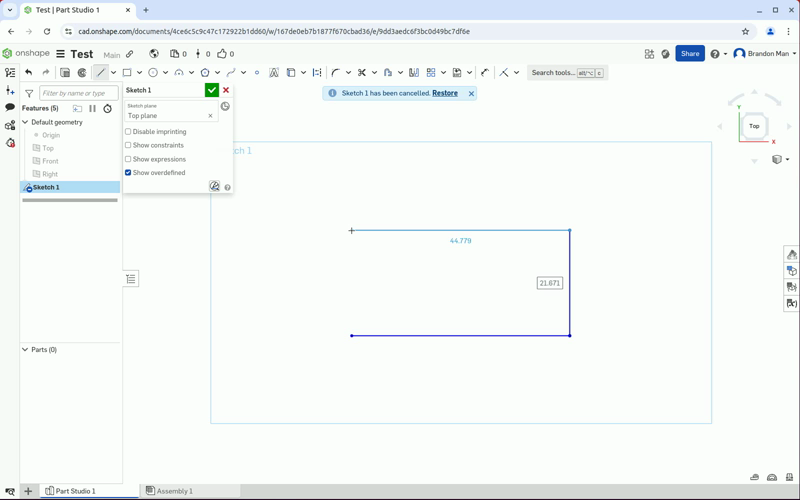
click(351, 230)
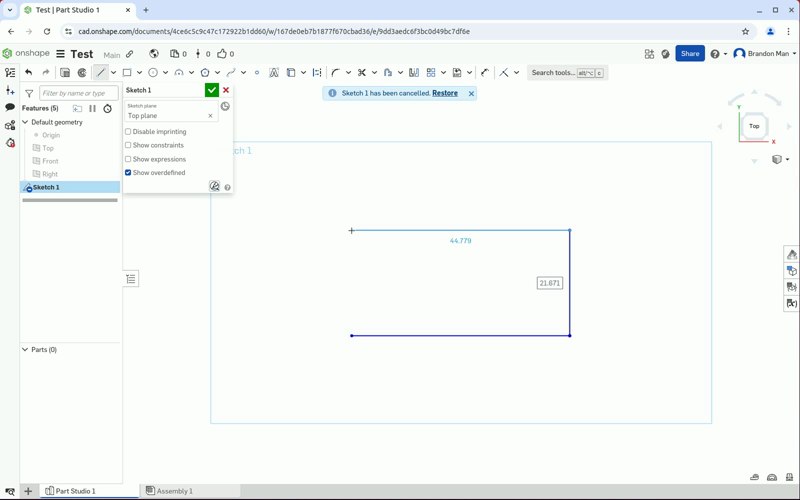
key_up(shift)
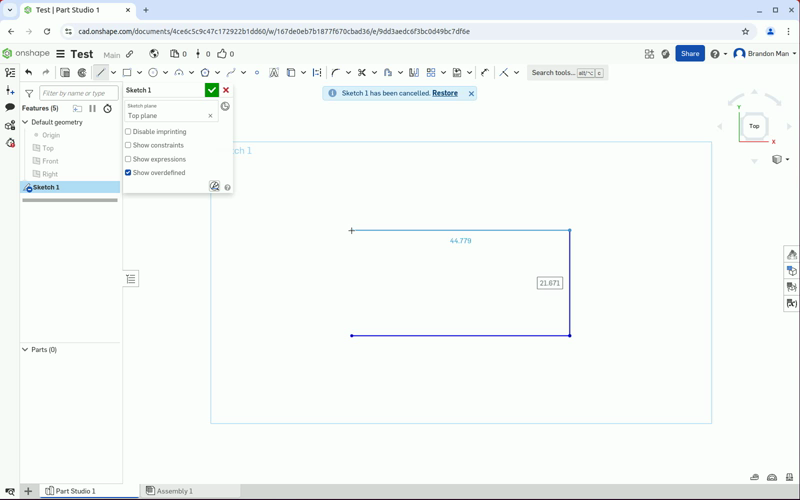
key_down(shift)
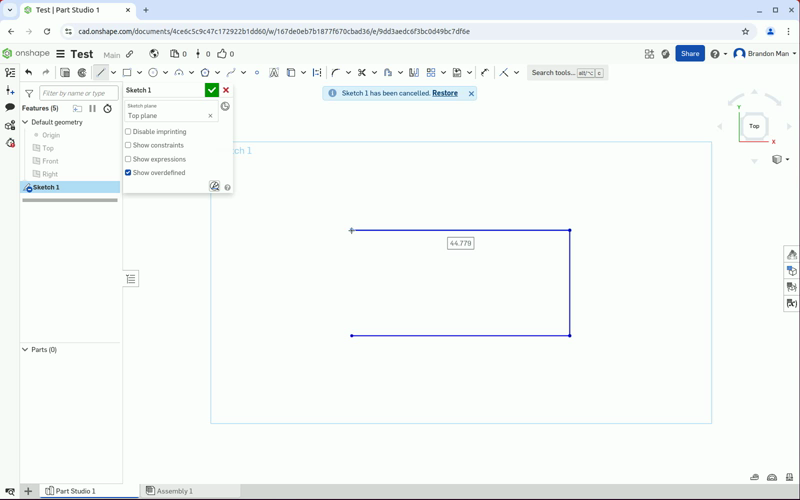
mouse_move(351, 335)
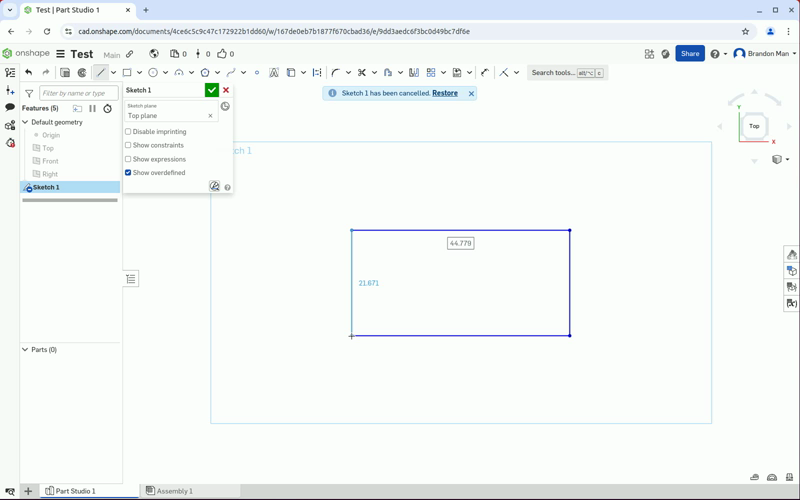
key_up(shift)
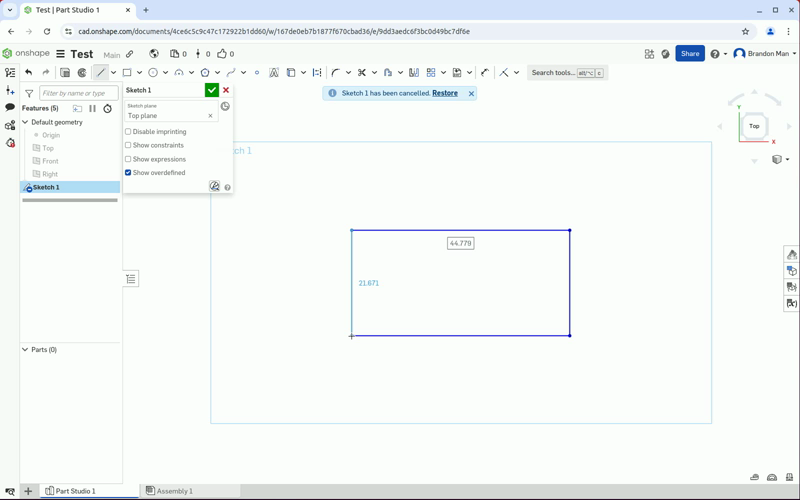
click(351, 335)
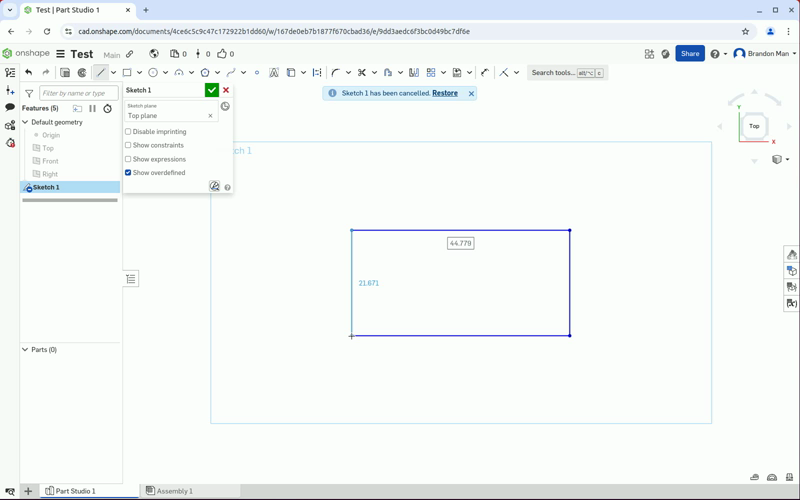
key(esc)
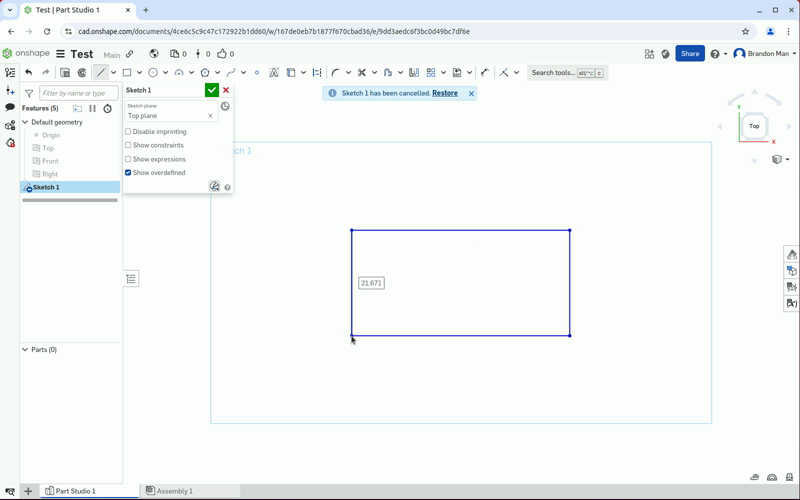
mouse_move(517, 284)
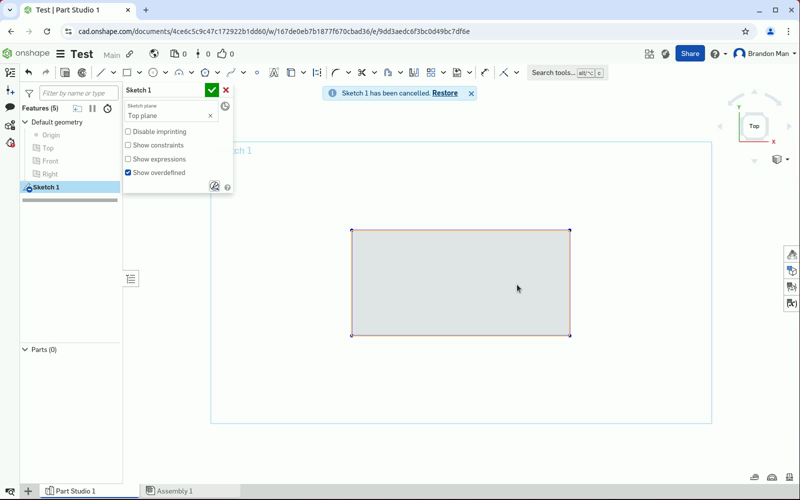
click(517, 284)
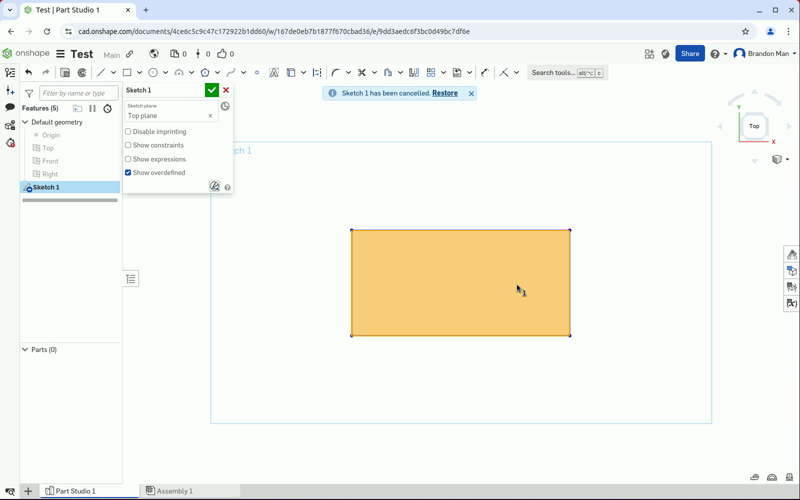
mouse_move(73, 352)
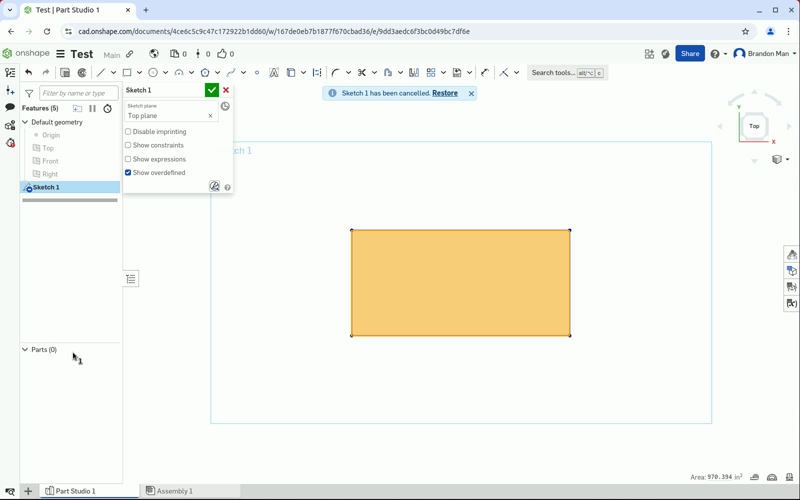
key(shift+y)
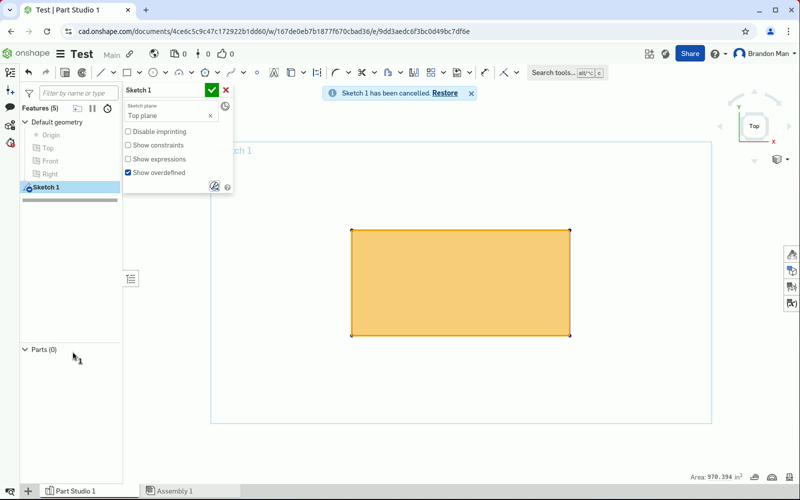
key(shift+e)
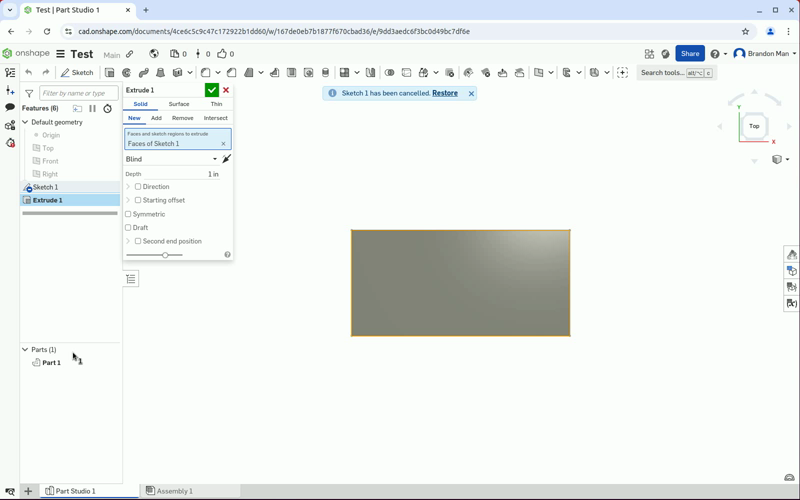
mouse_move(143, 106)
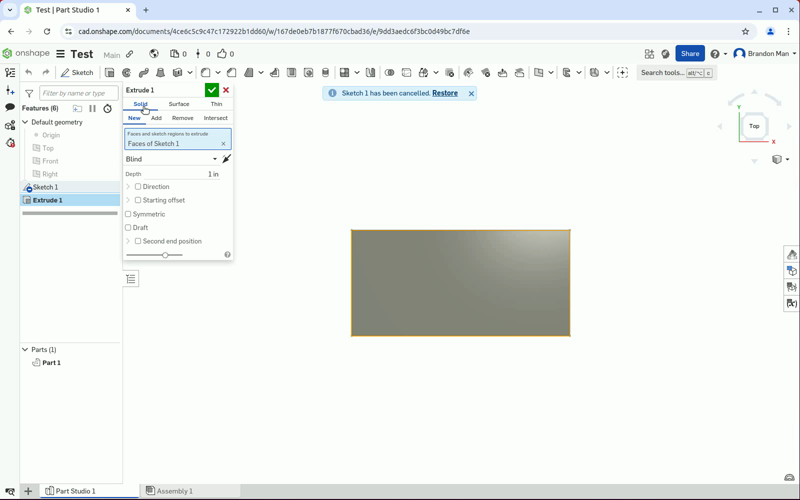
click(143, 106)
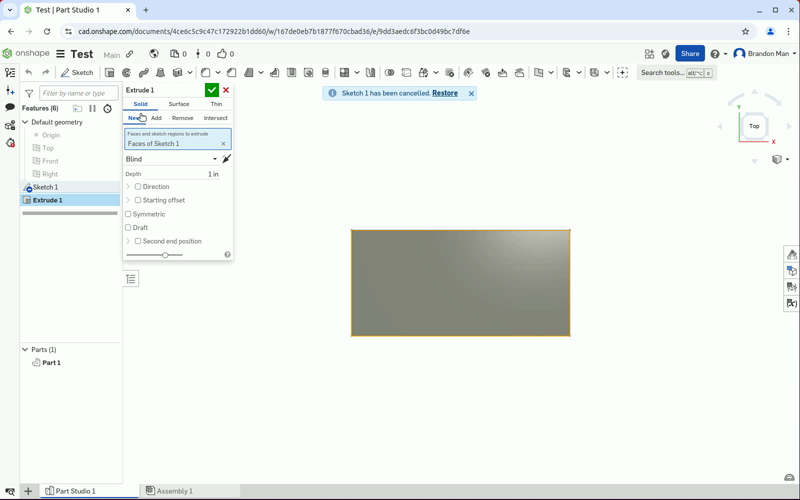
mouse_move(137, 120)
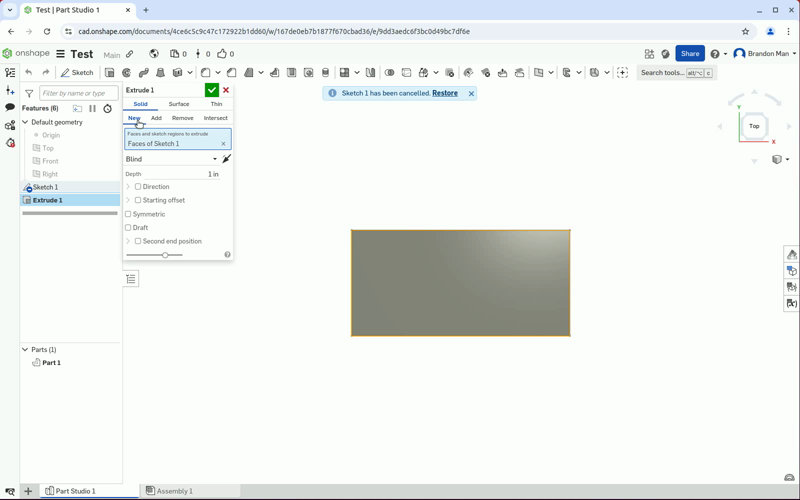
click(137, 120)
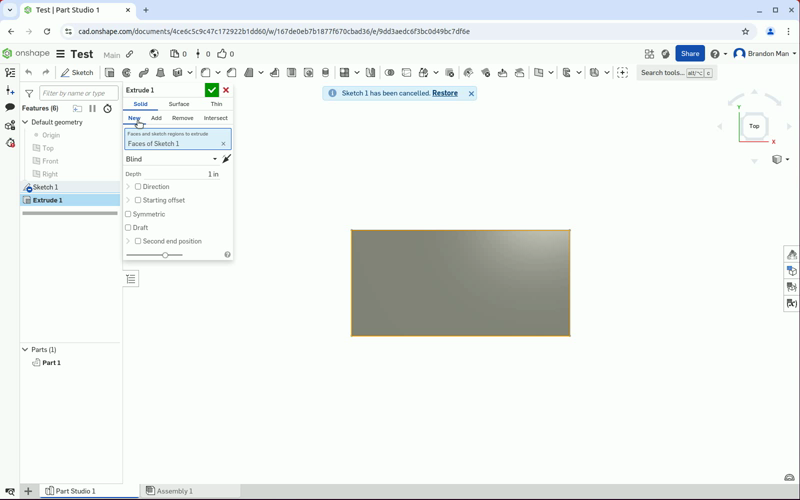
key(tab, 4)
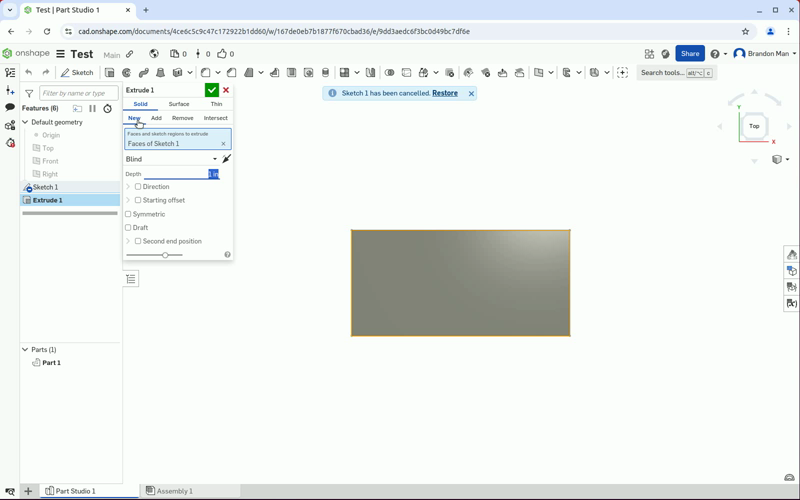
text(4.574)
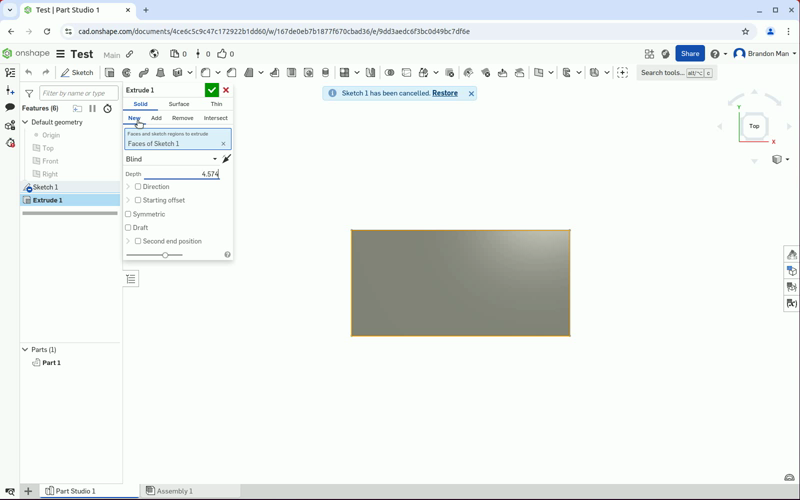
key(enter)
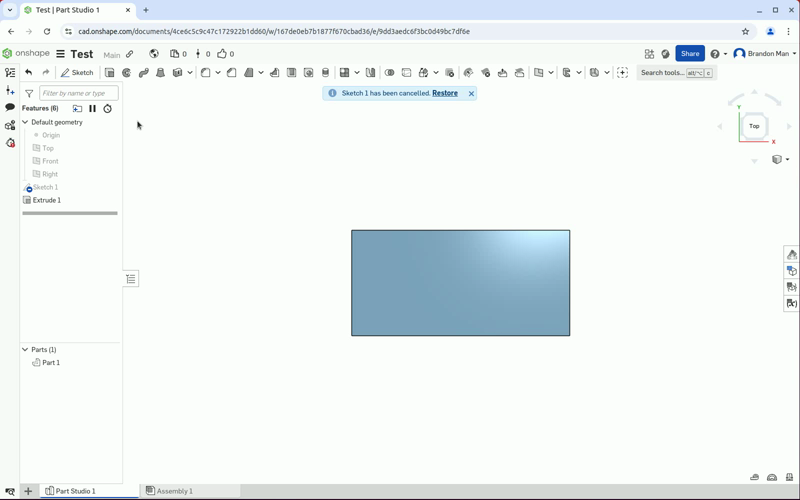
key(shift+h)
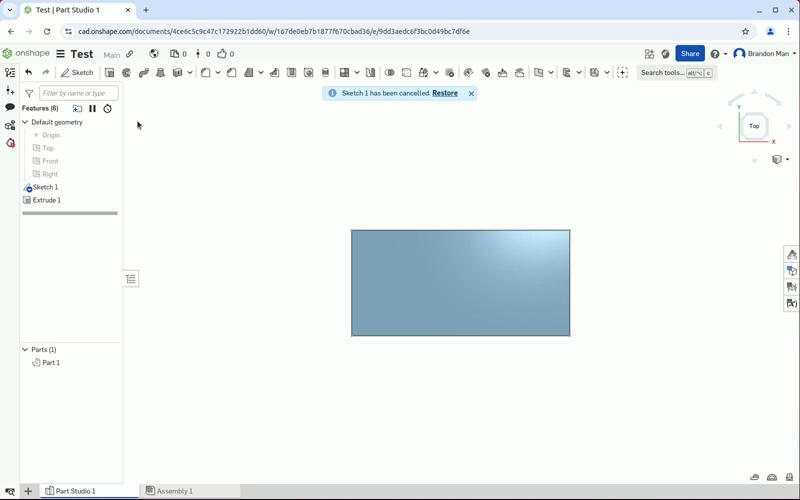
key(shift+h)
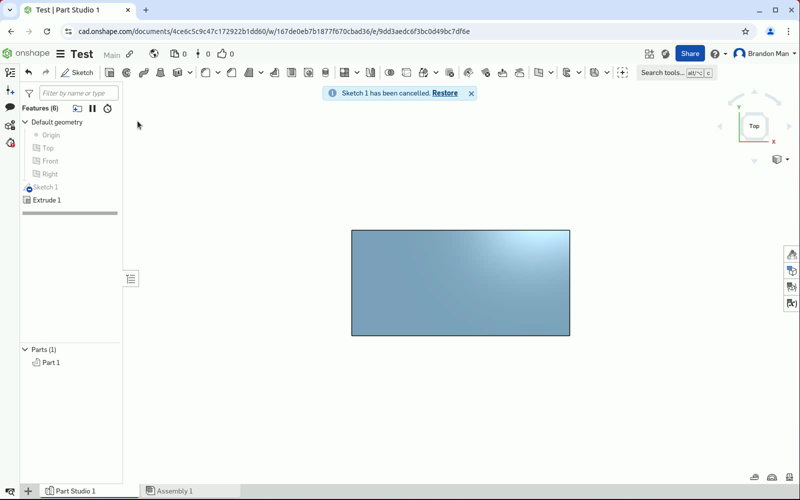
mouse_move(73, 189)
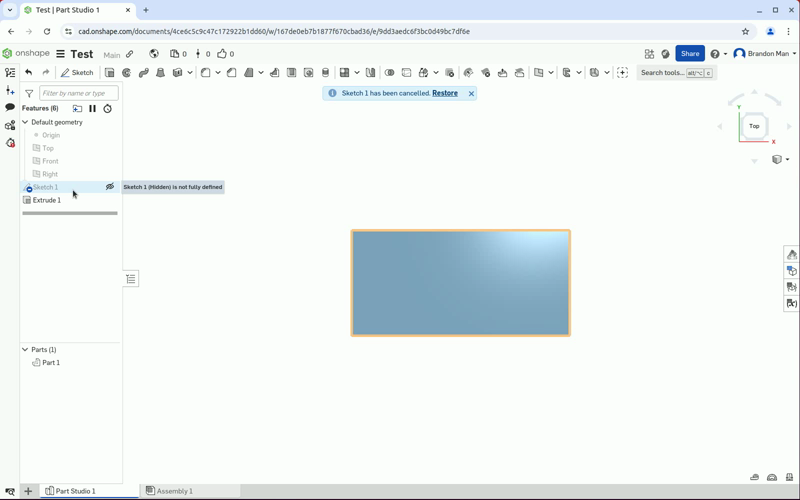
click(73, 189)
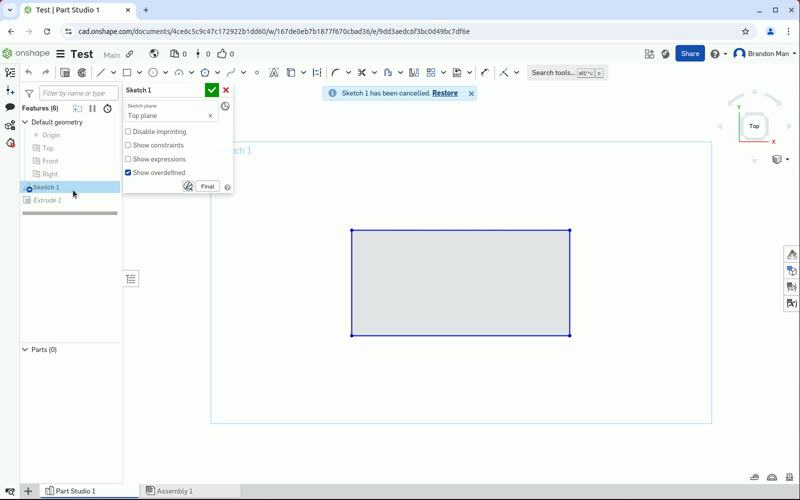
mouse_move(229, 92)
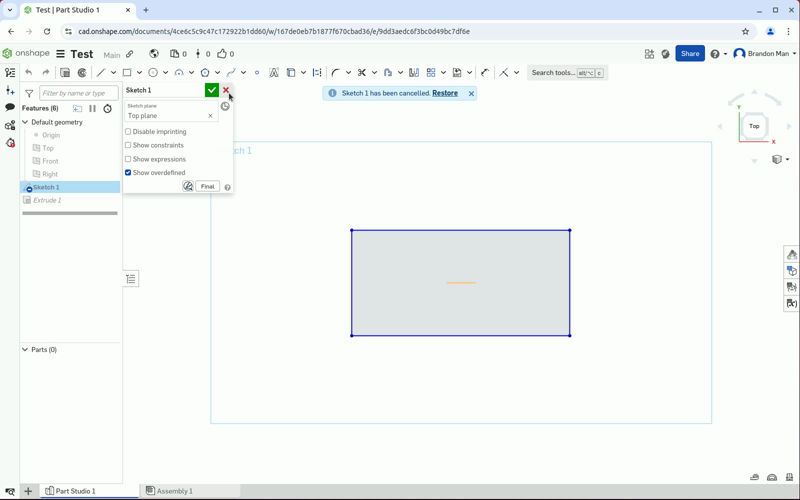
click(229, 92)
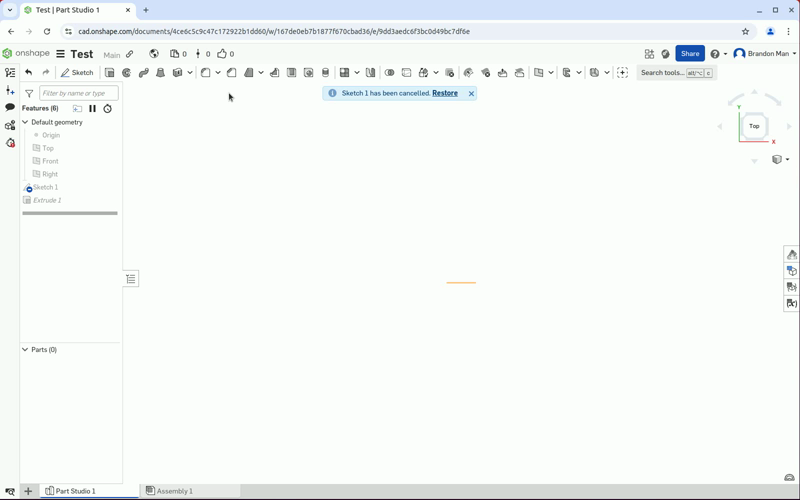
mouse_move(73, 352)
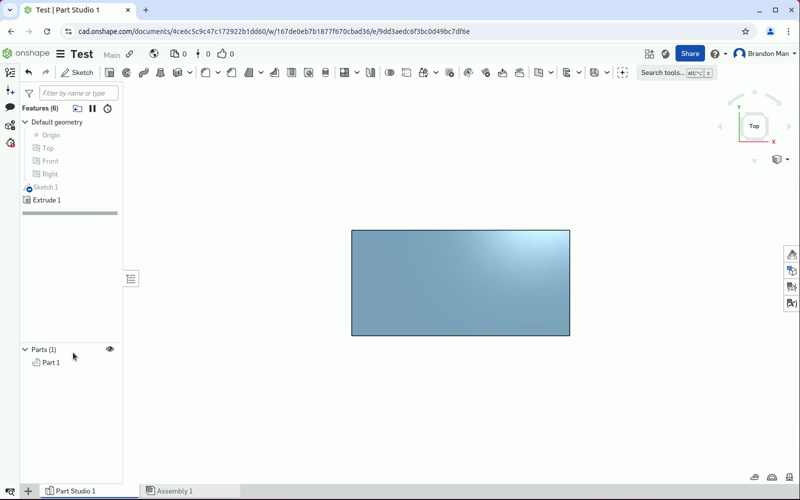
key(y)
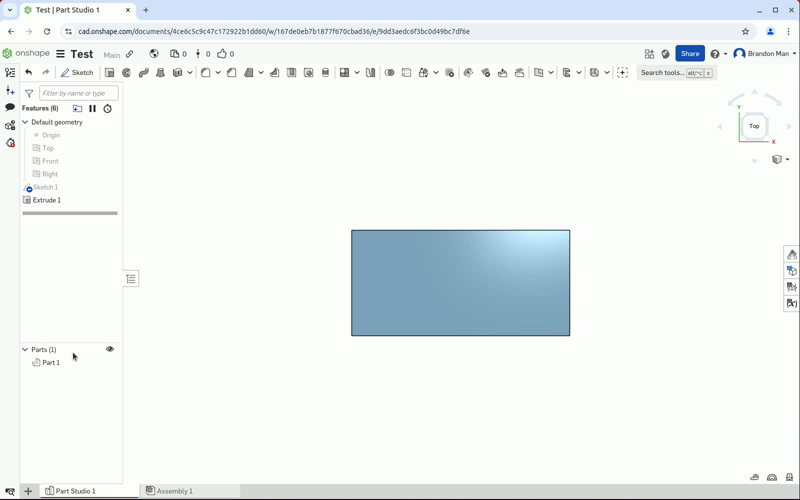
key(shift+p)
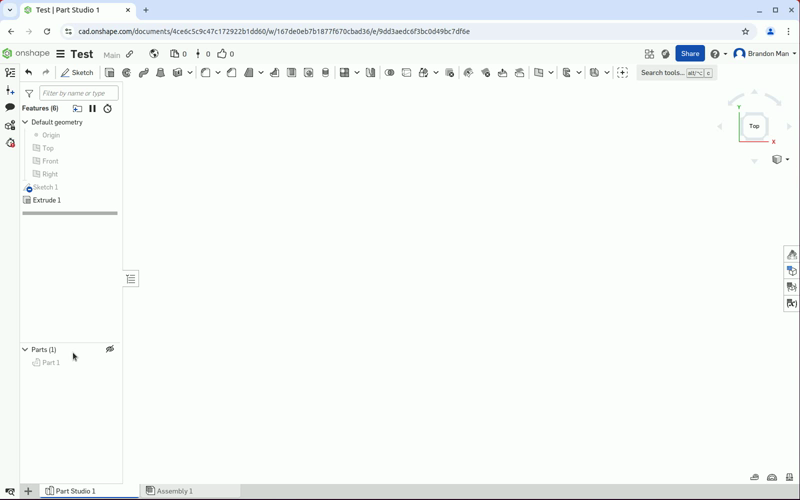
key(space)
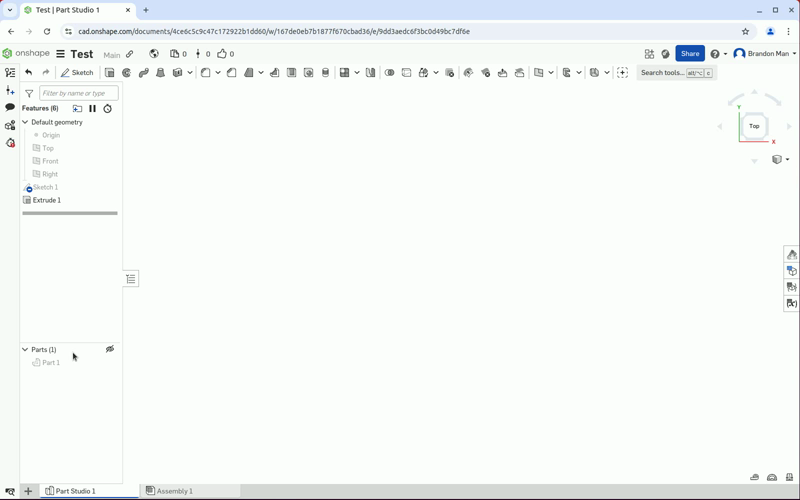
key_down(shift)
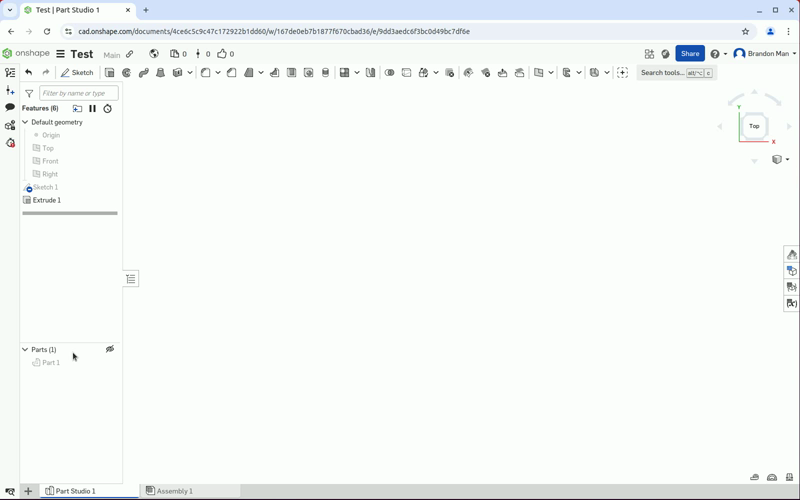
key(up)
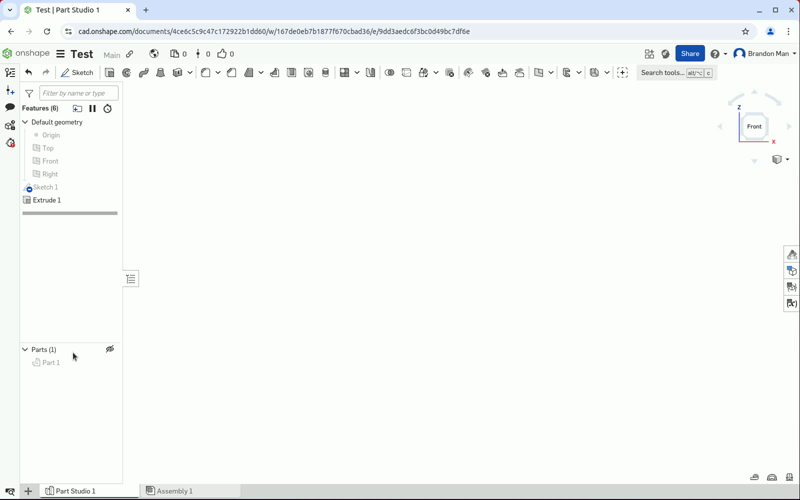
key_up(shift)
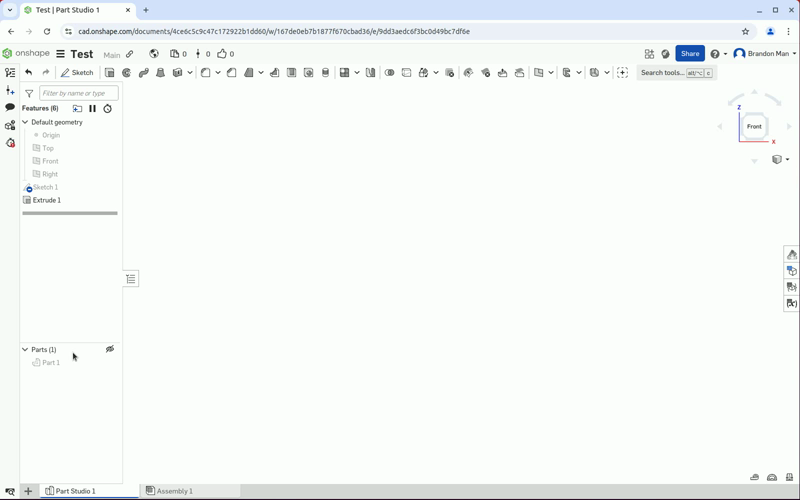
key(space)
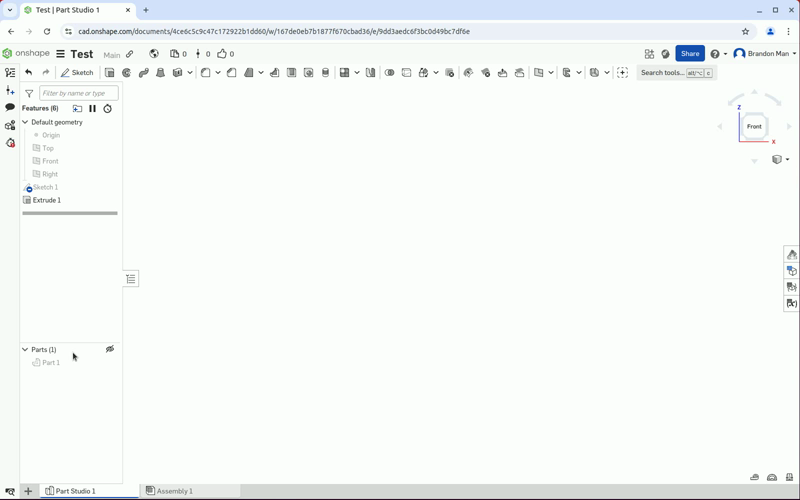
key_down(shift)
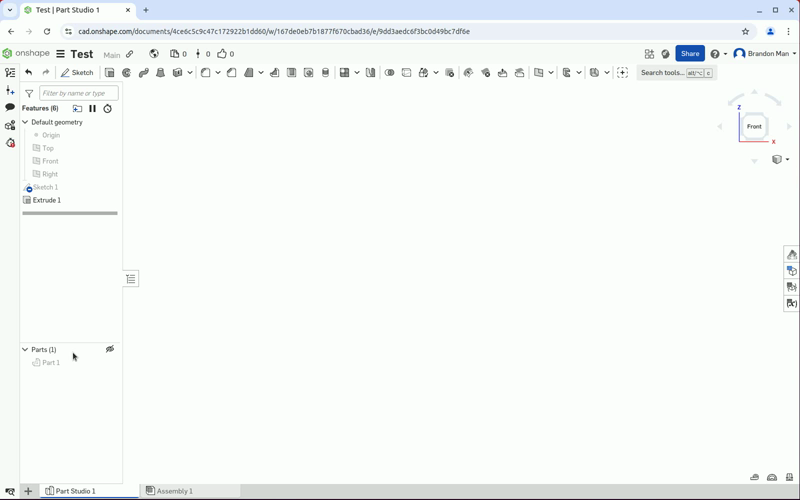
key(left)
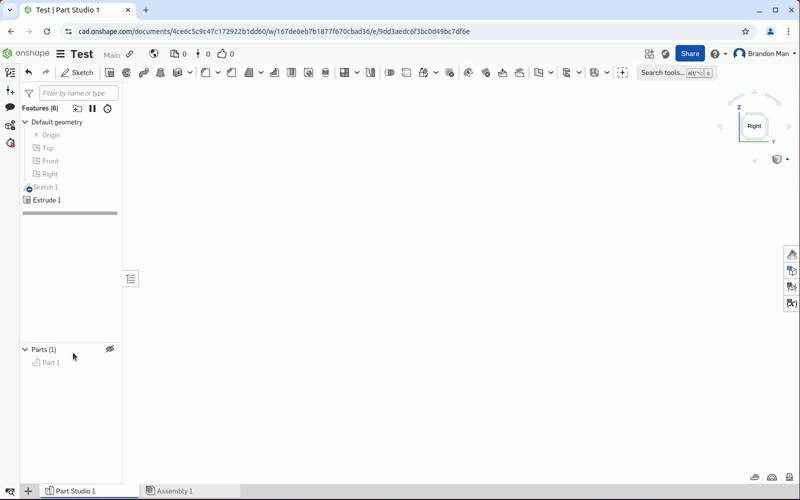
key_up(shift)
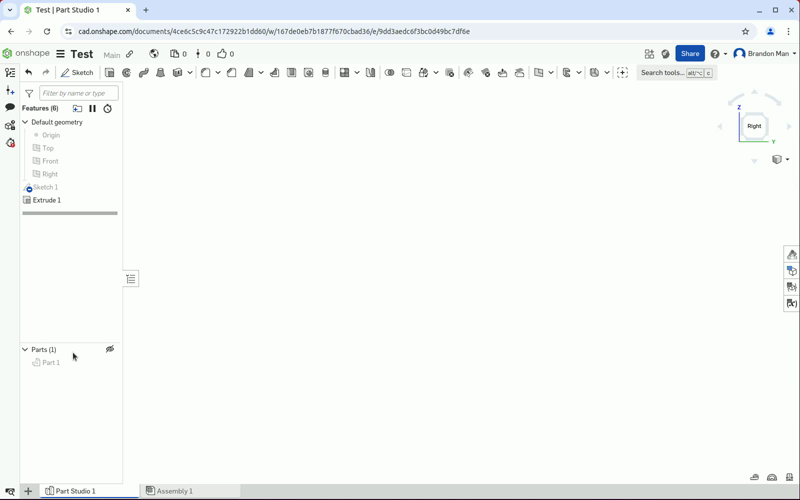
mouse_move(73, 352)
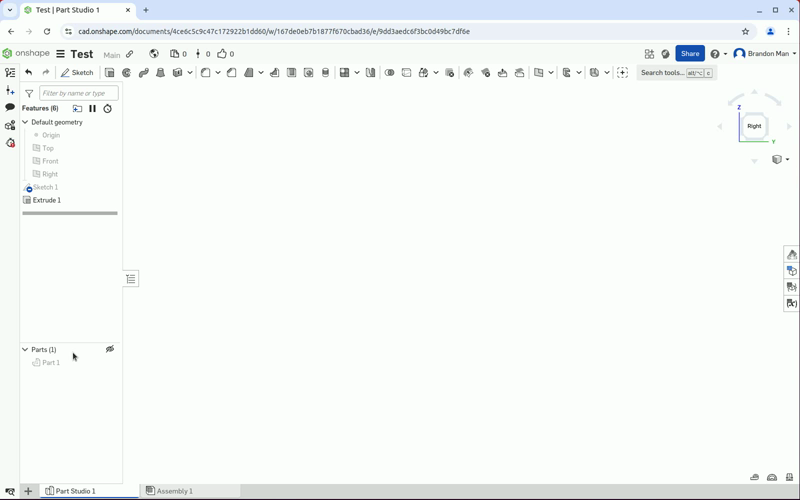
key(shift+y)
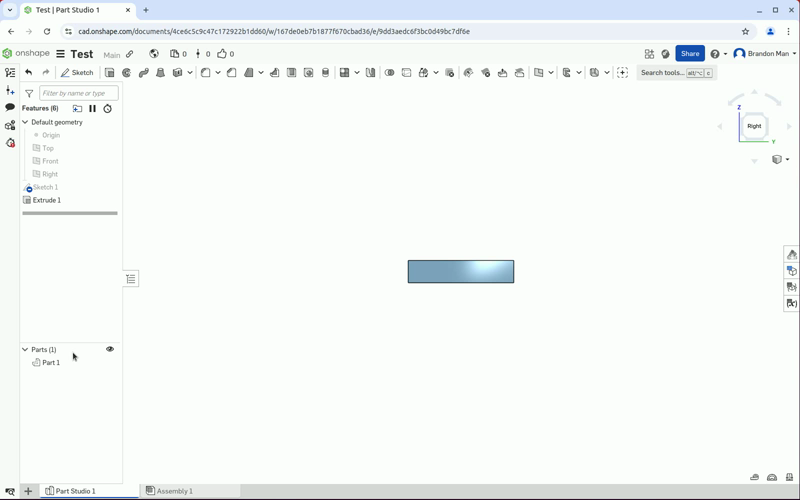
mouse_move(541, 75)
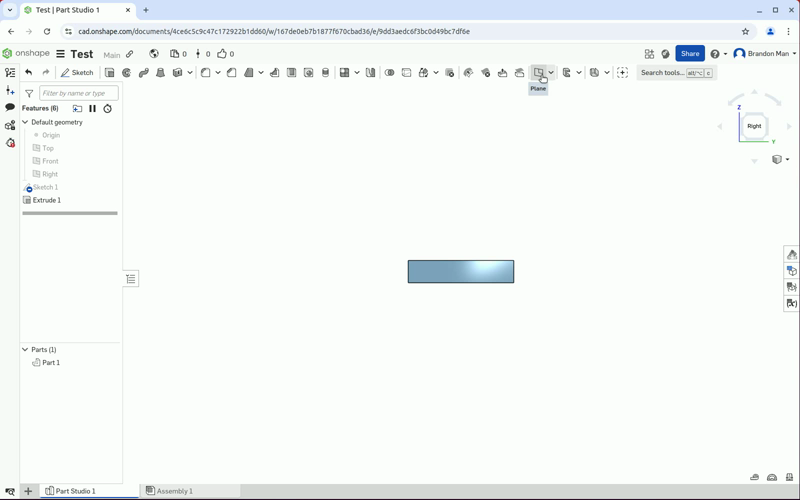
click(541, 75)
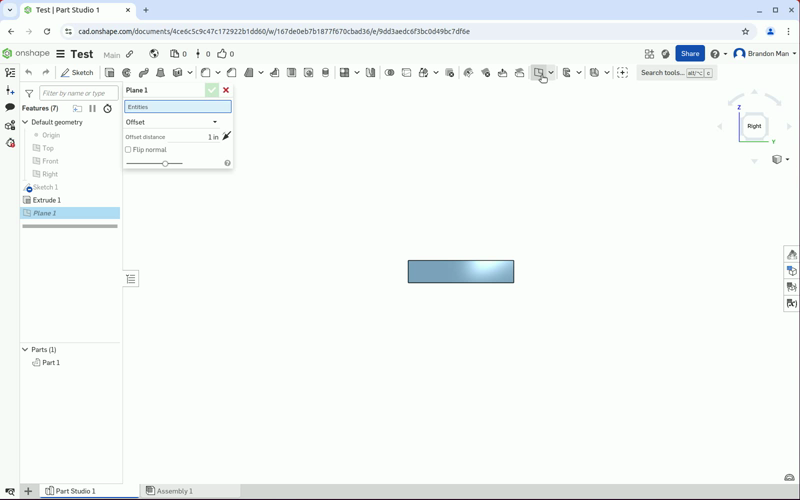
mouse_move(73, 176)
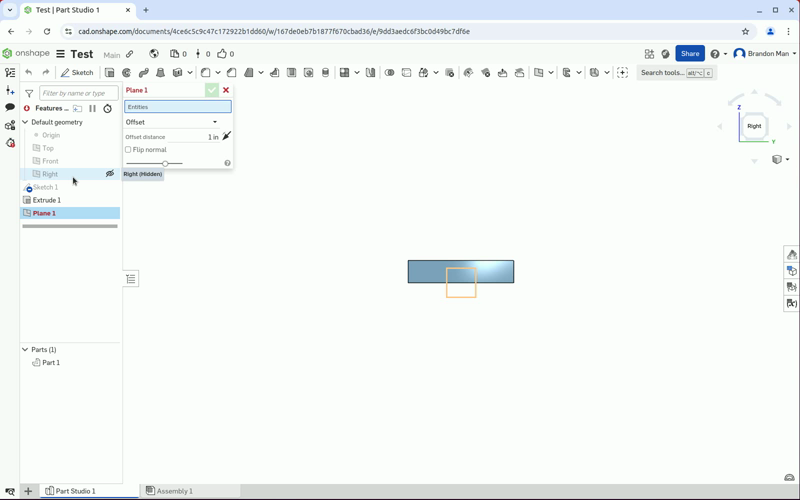
click(73, 176)
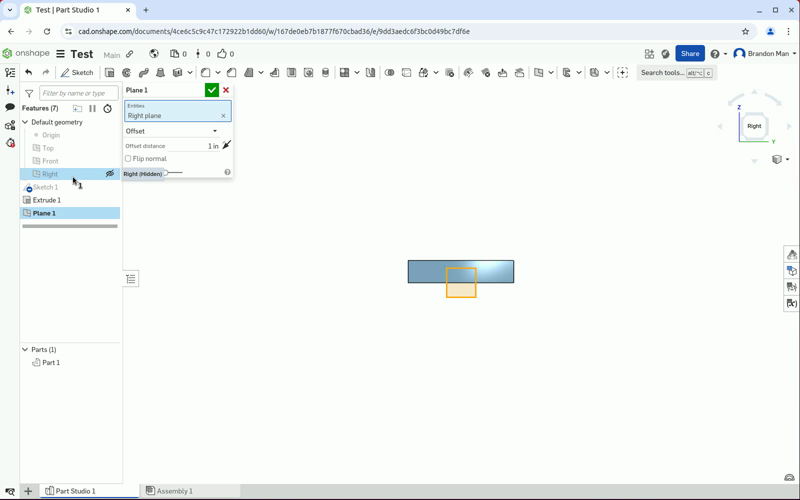
key(tab, 2)
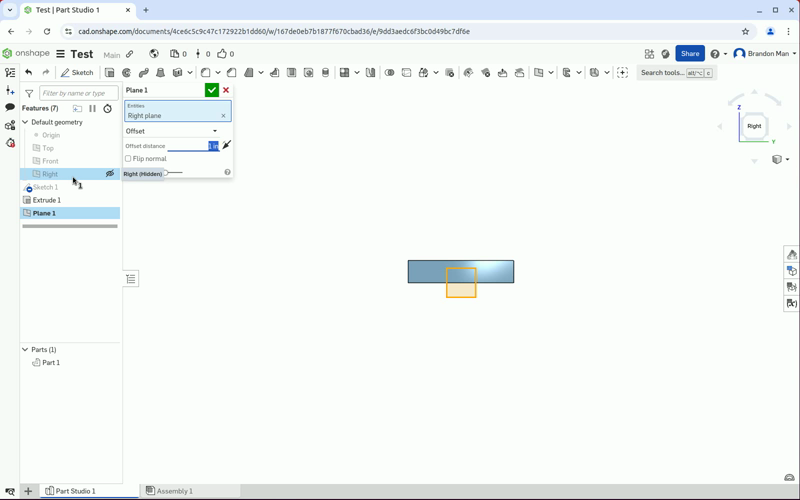
text(22.4)
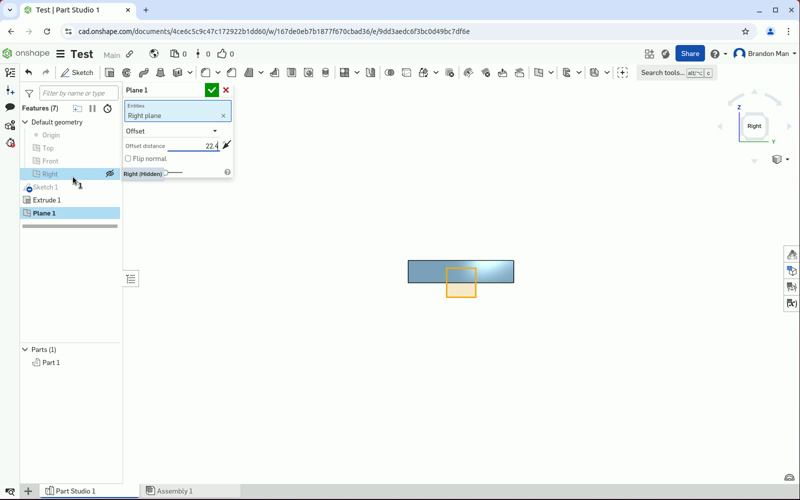
key(enter, 2)
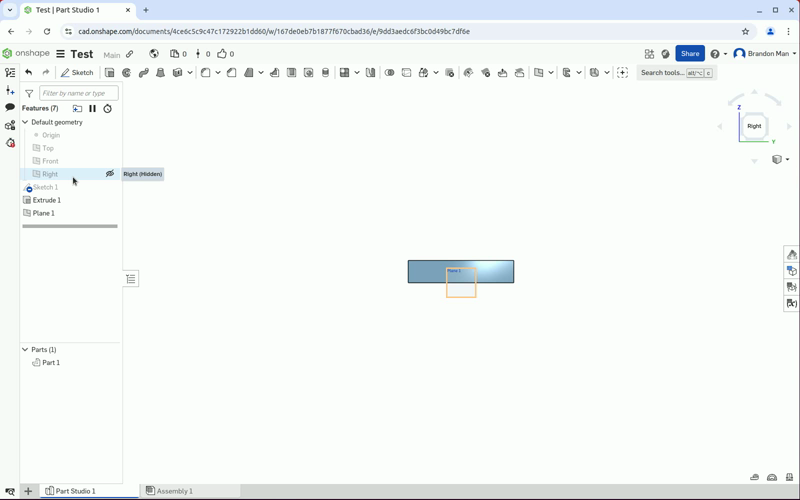
key(shift+s)
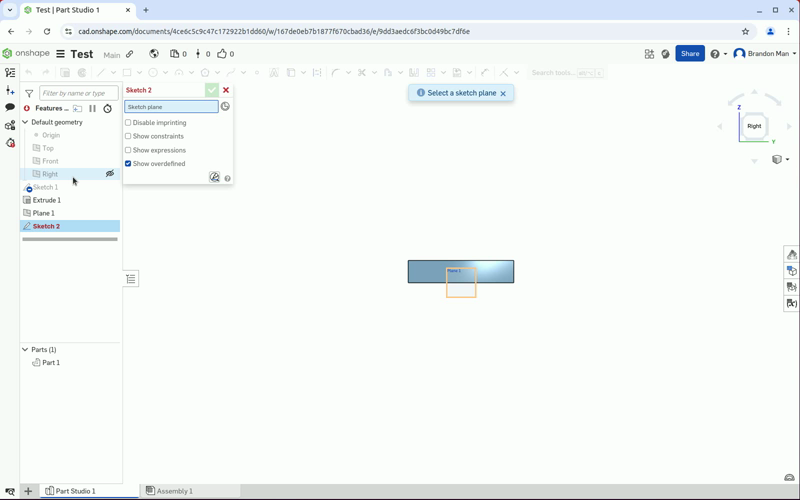
mouse_move(73, 215)
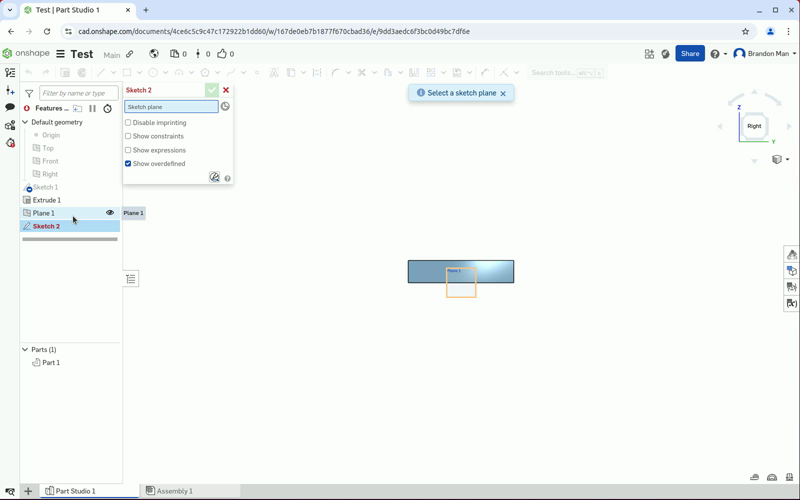
click(73, 215)
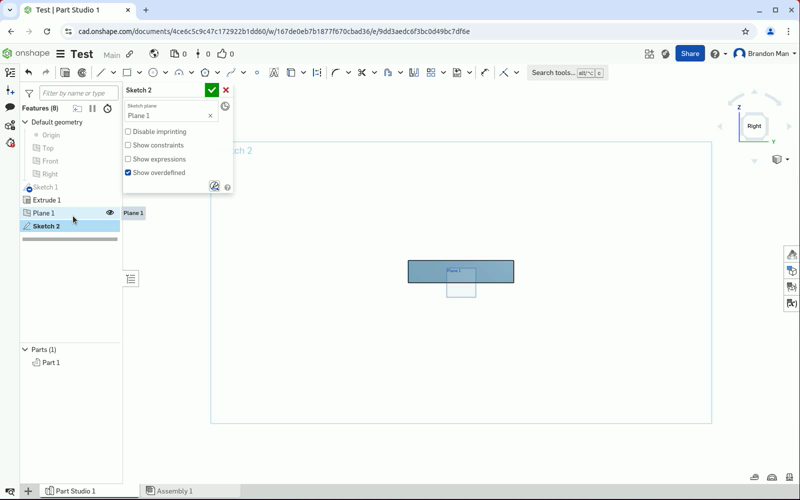
mouse_move(73, 352)
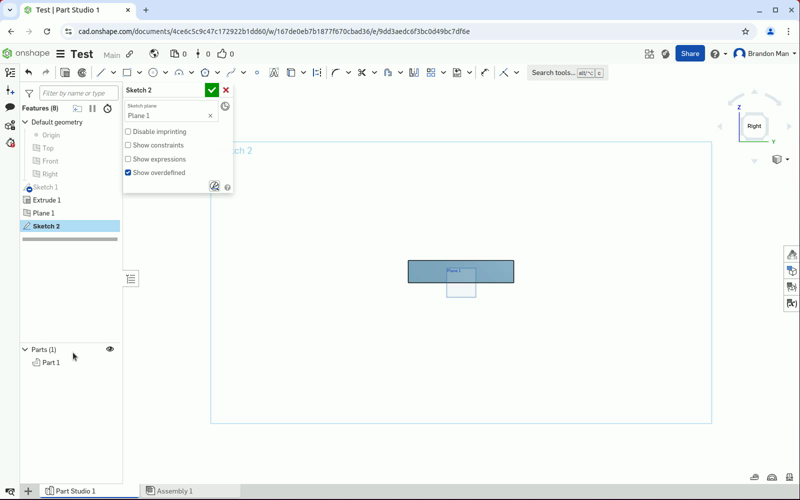
key(y)
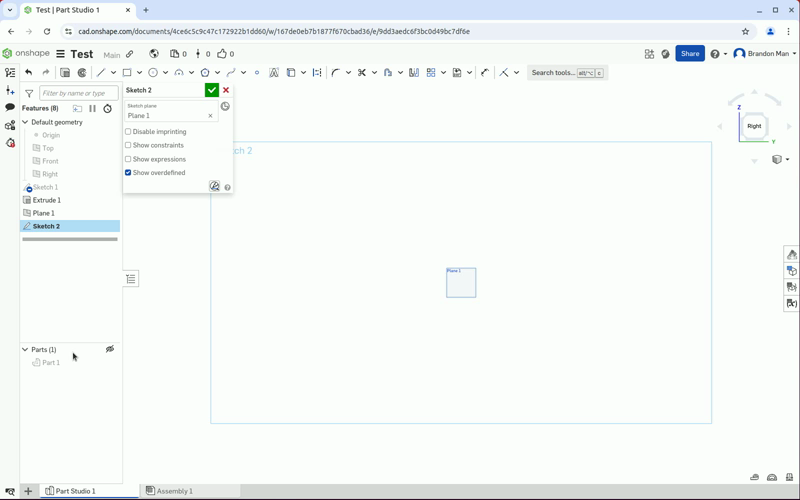
key(l)
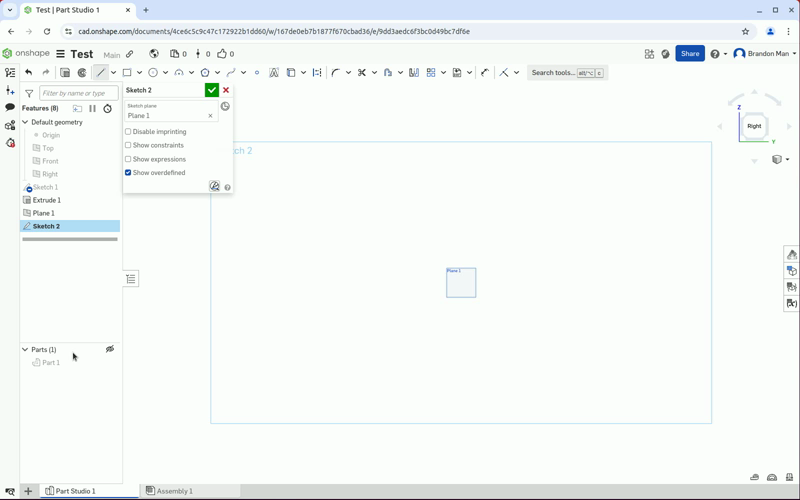
key_down(shift)
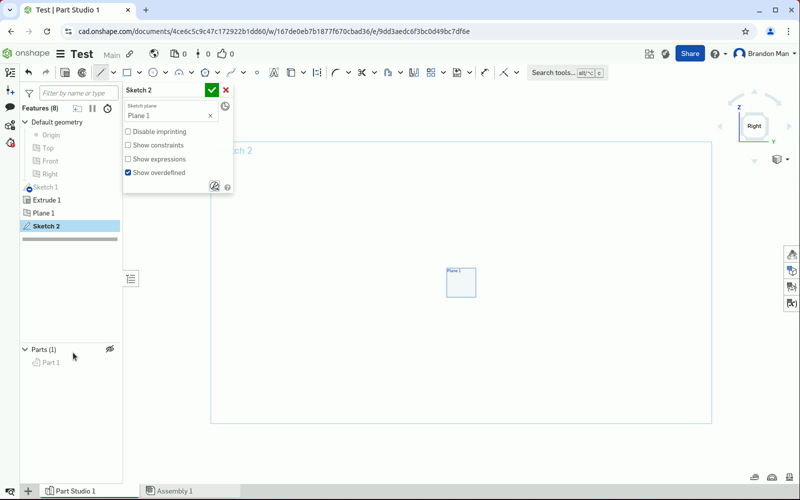
mouse_move(407, 282)
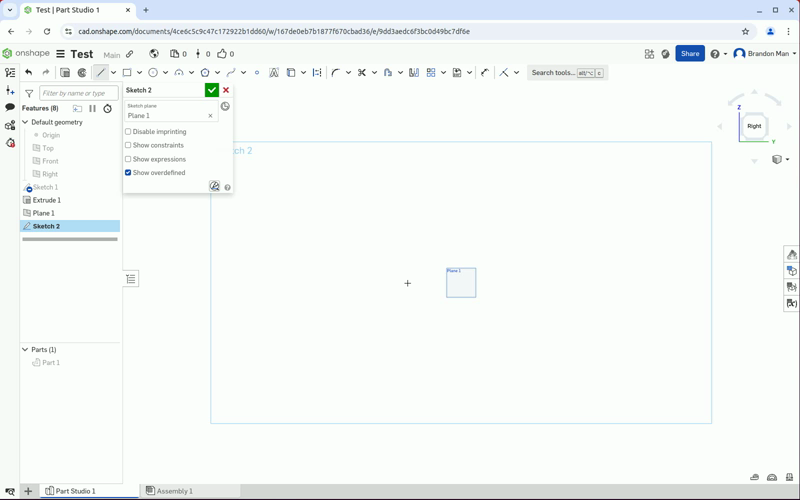
click(407, 282)
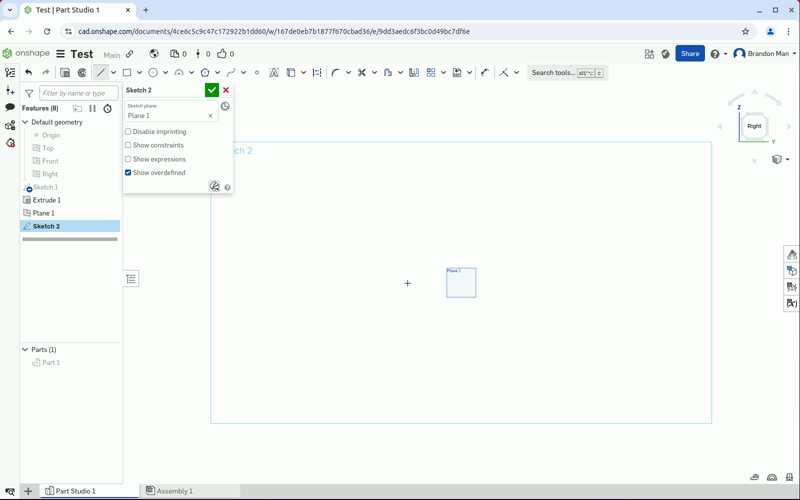
key_up(shift)
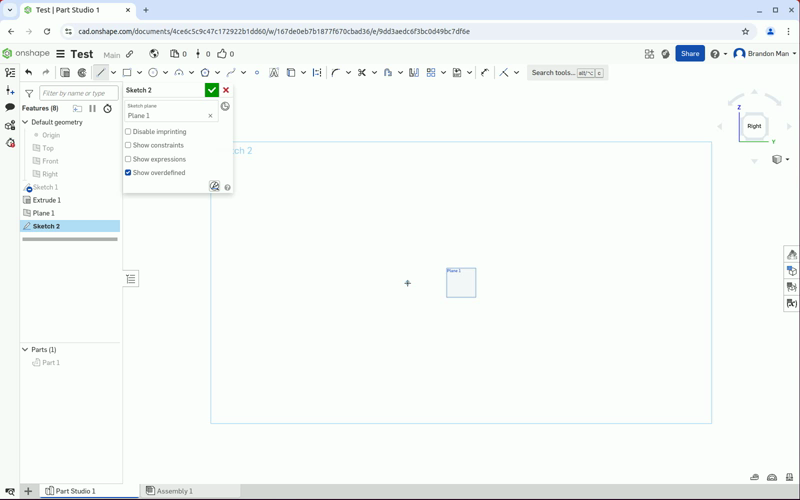
key_down(shift)
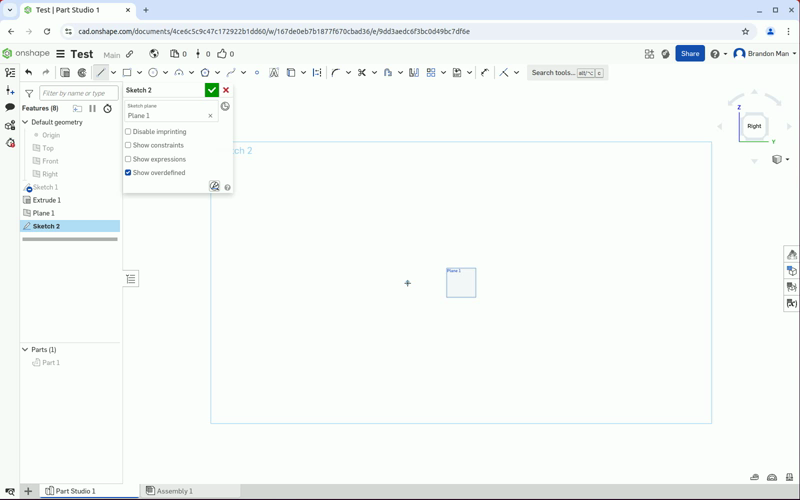
mouse_move(513, 282)
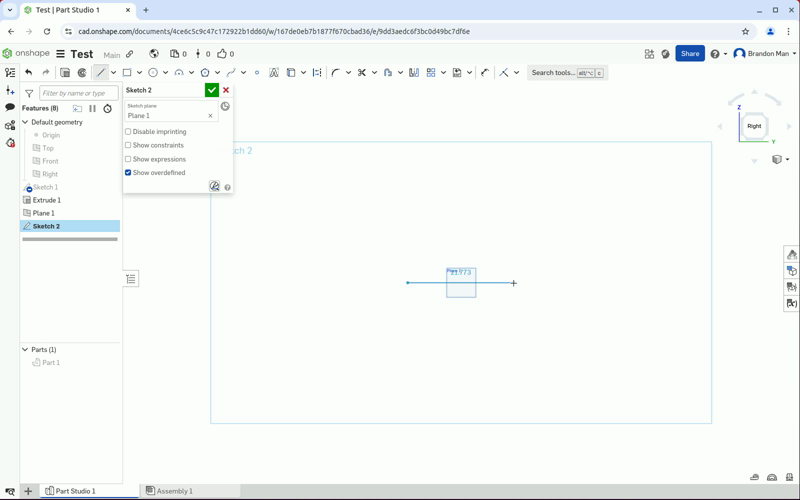
click(513, 282)
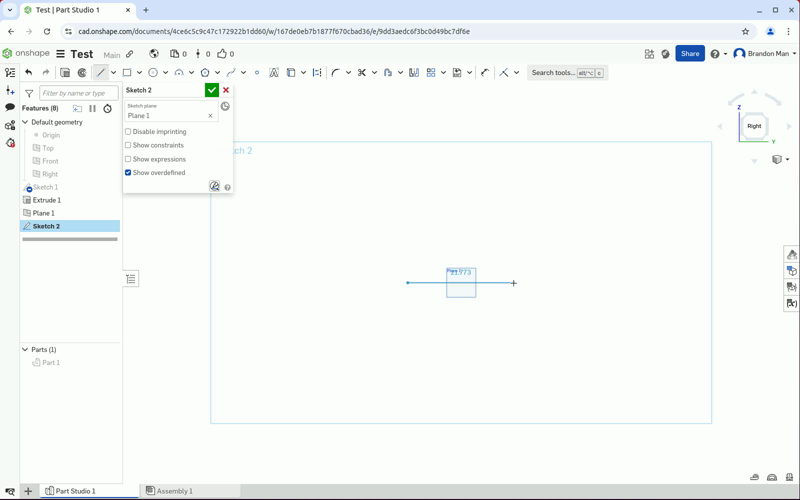
key_up(shift)
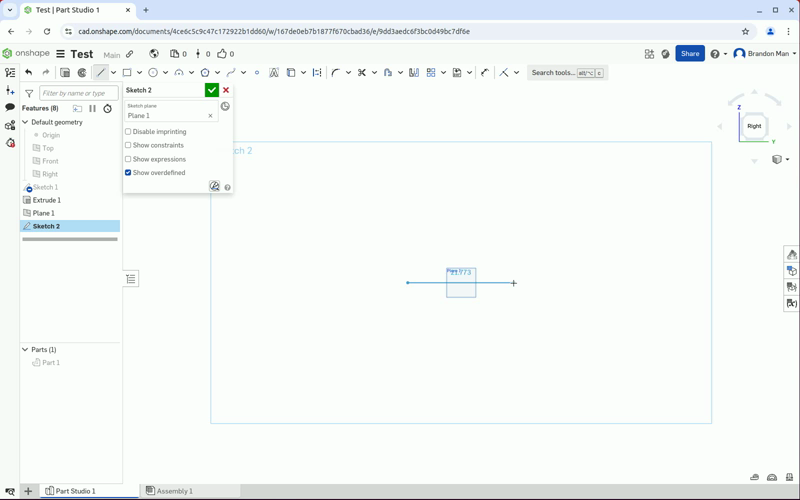
key_down(shift)
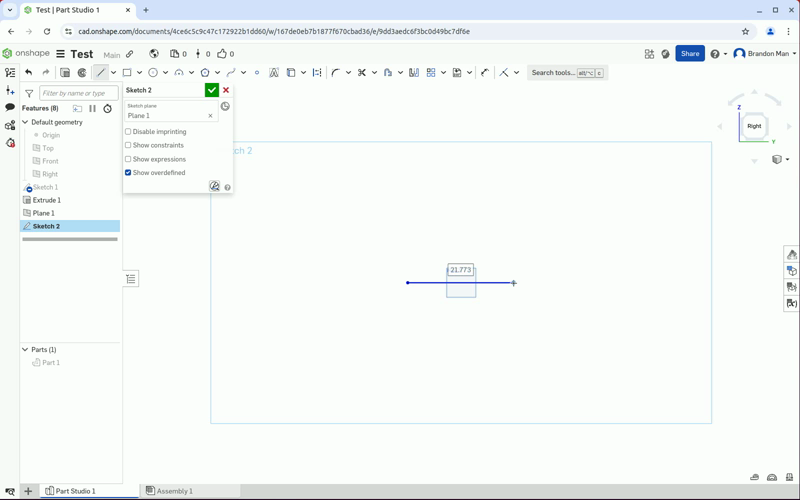
mouse_move(543, 282)
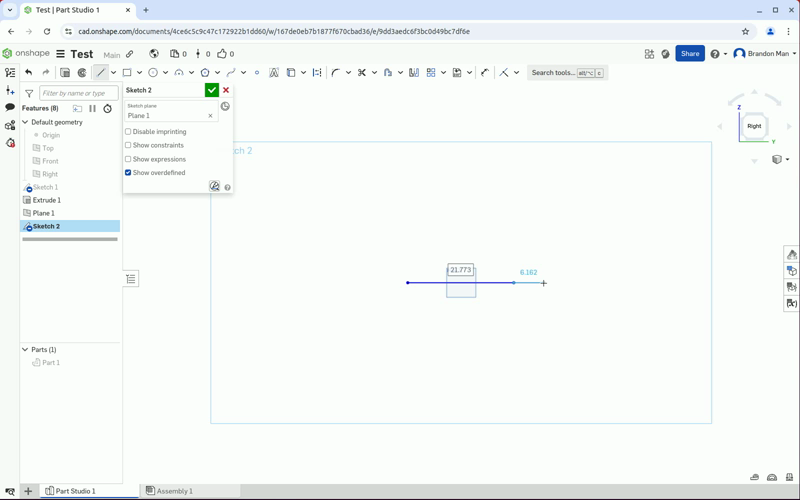
mouse_move(513, 260)
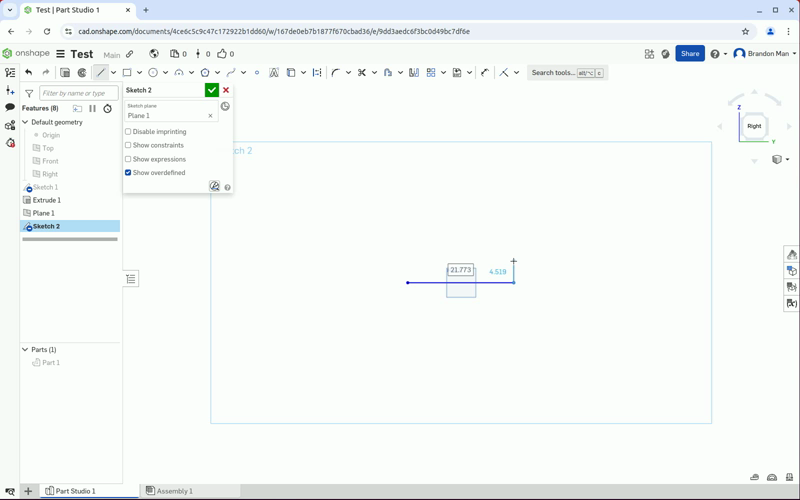
click(513, 260)
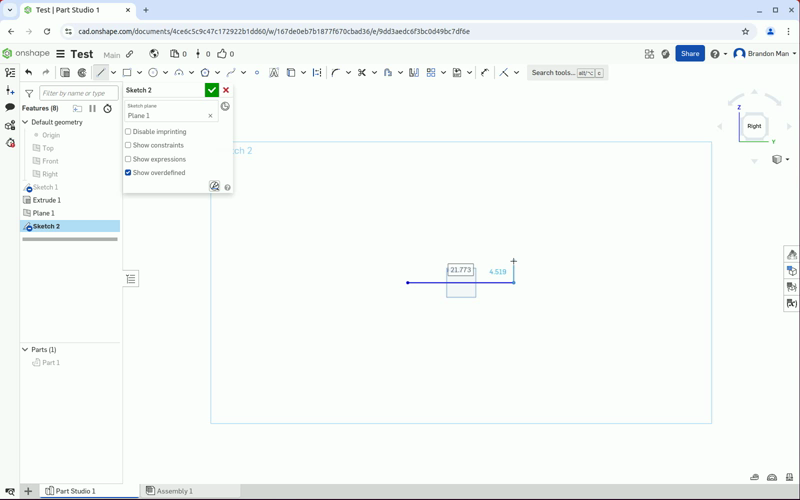
key_up(shift)
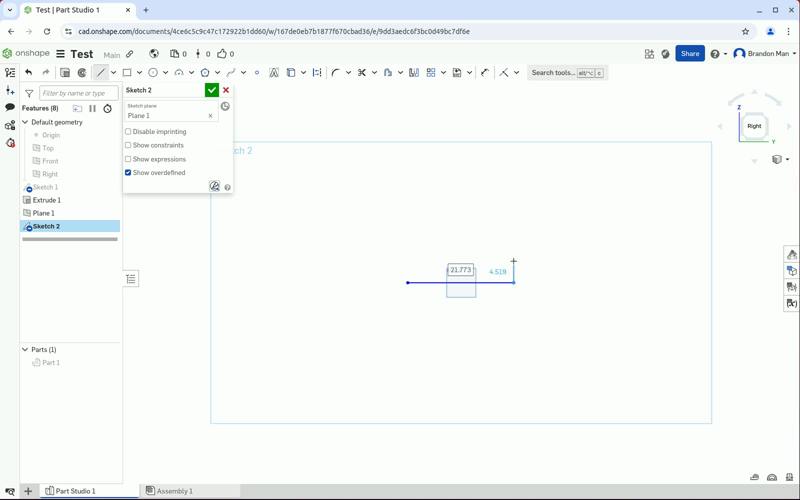
key_down(shift)
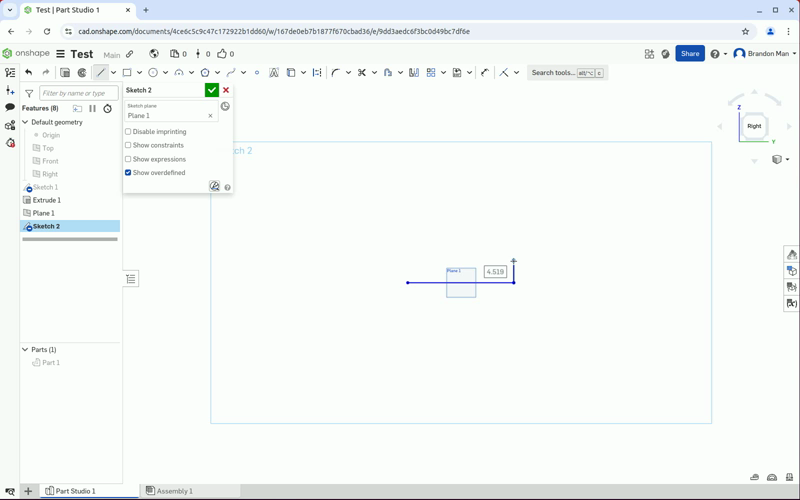
mouse_move(407, 260)
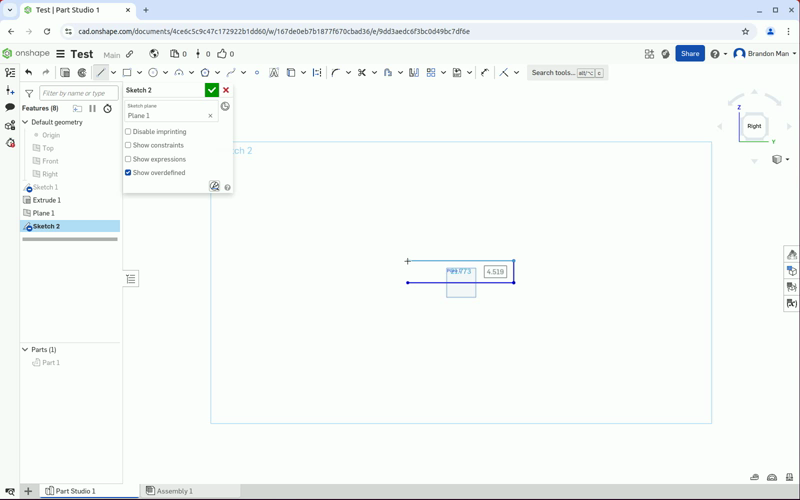
click(407, 260)
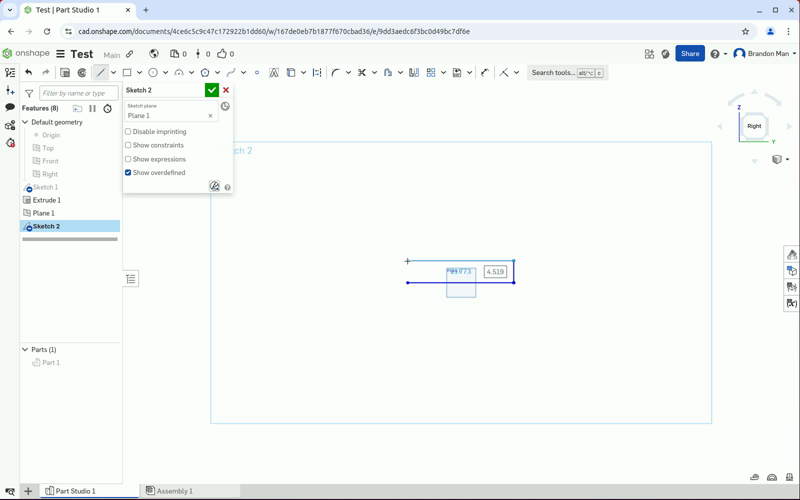
key_up(shift)
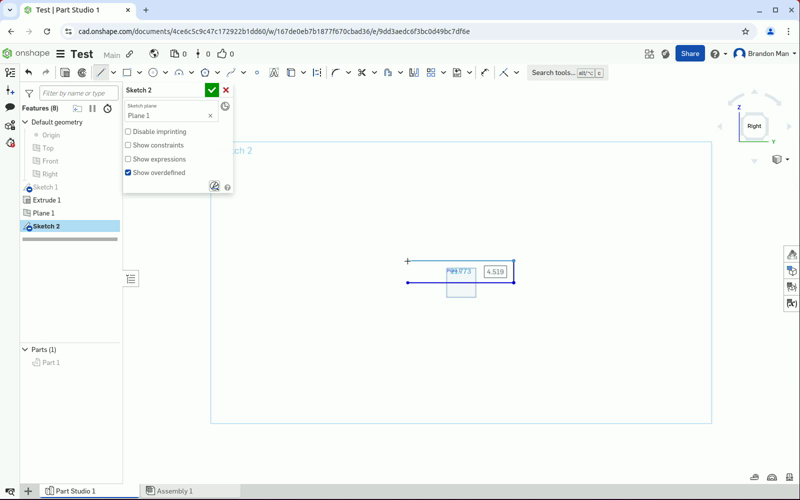
mouse_move(437, 260)
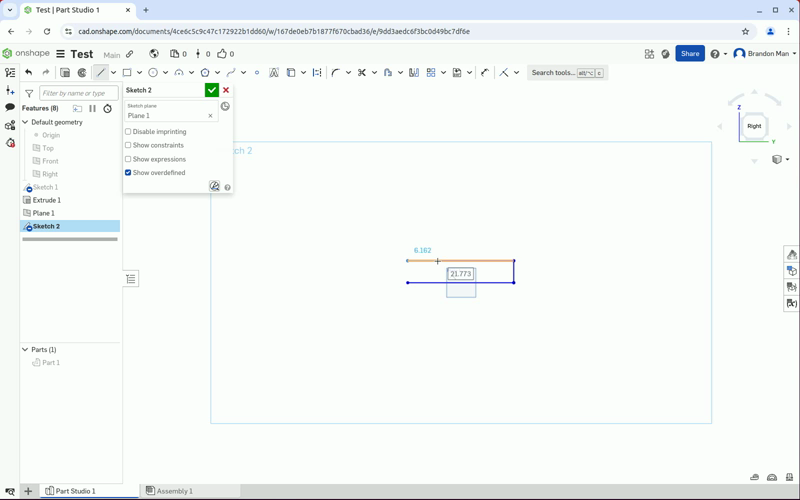
key_down(shift)
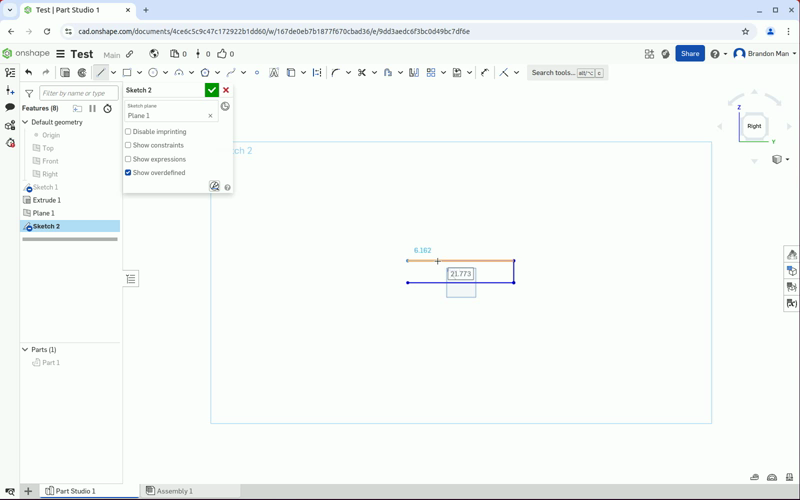
mouse_move(407, 282)
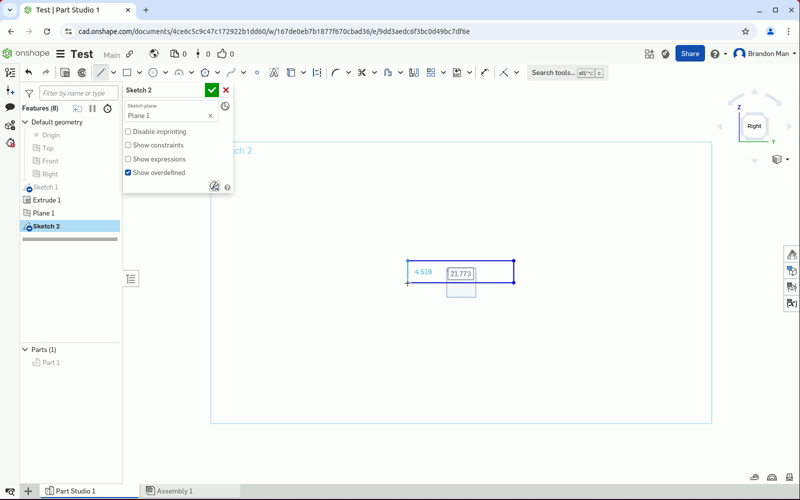
key_up(shift)
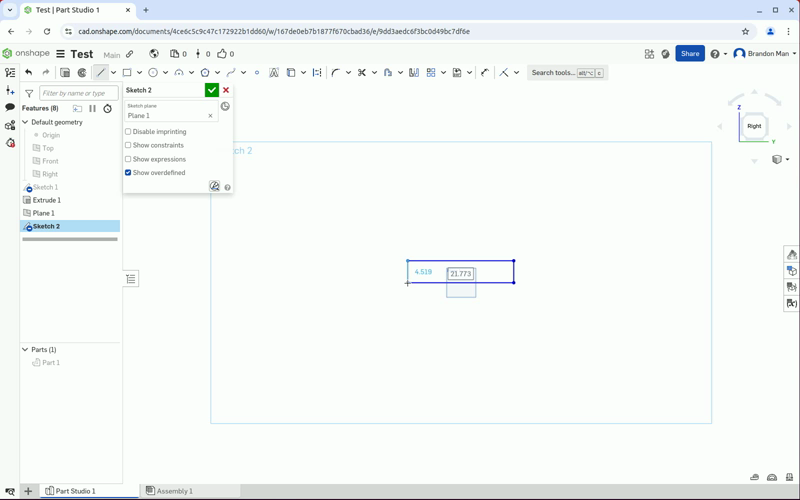
click(407, 282)
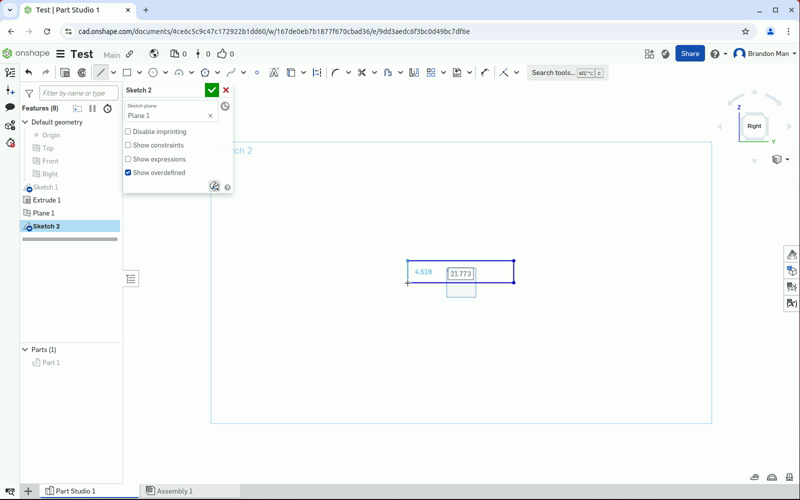
key(esc)
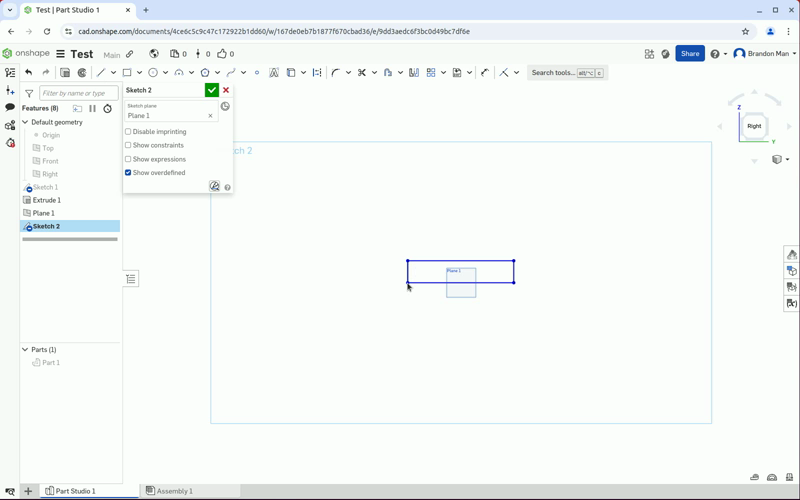
mouse_move(441, 276)
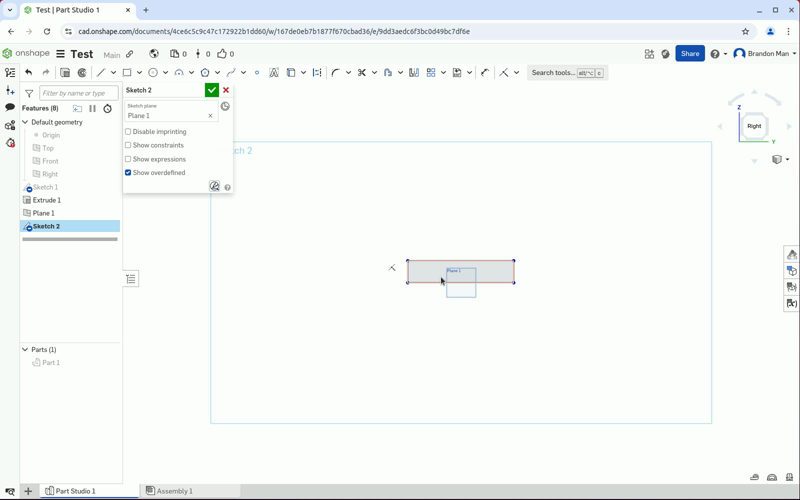
click(441, 276)
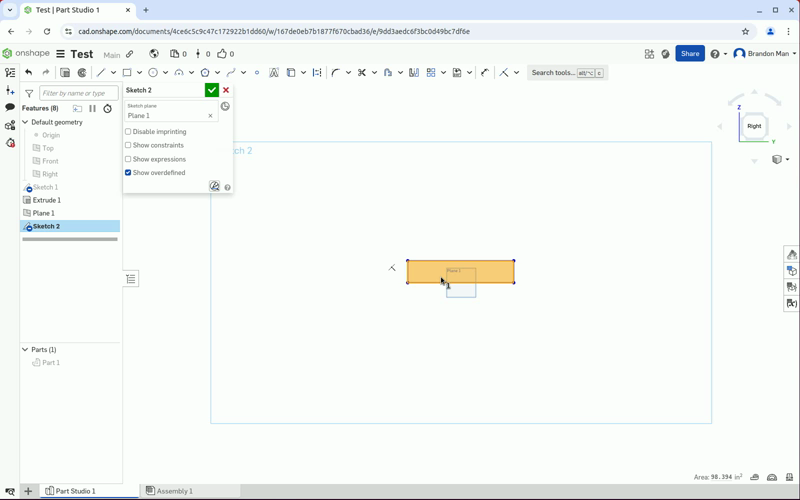
mouse_move(73, 352)
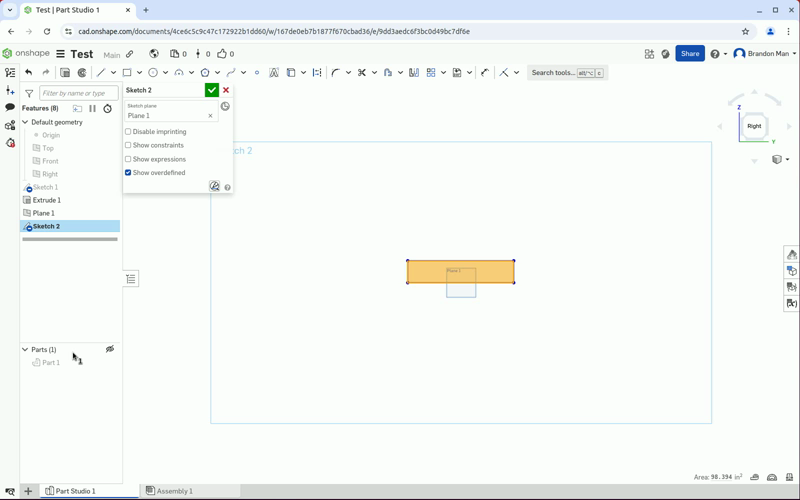
key(shift+y)
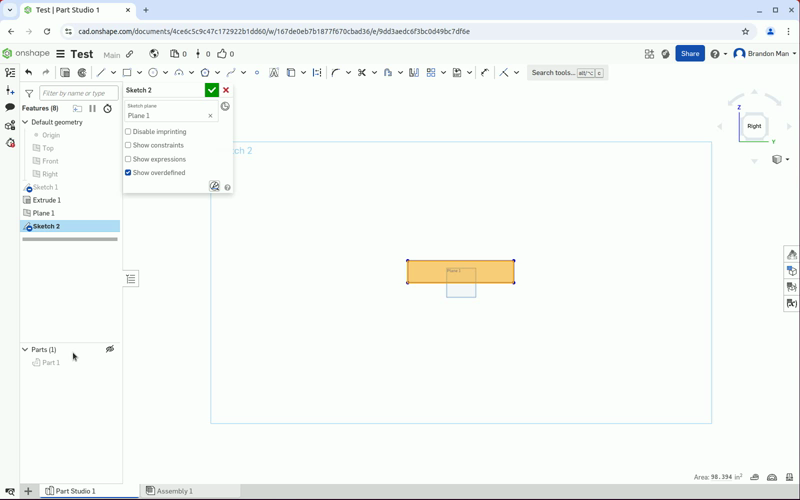
key(shift+e)
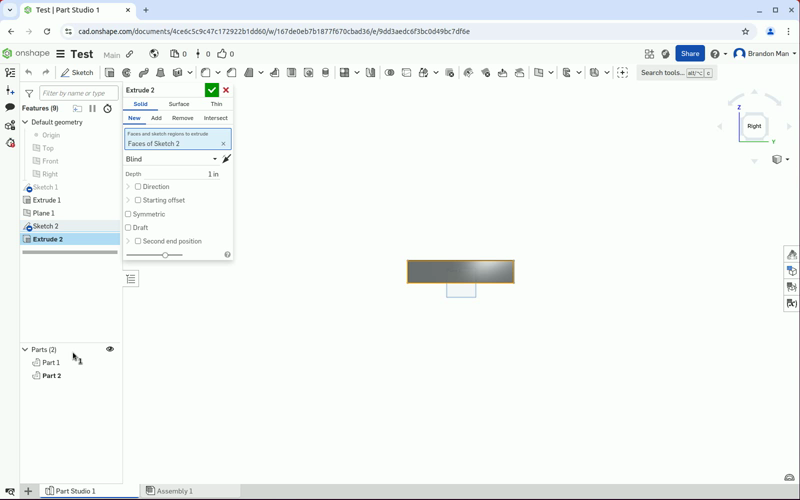
mouse_move(143, 106)
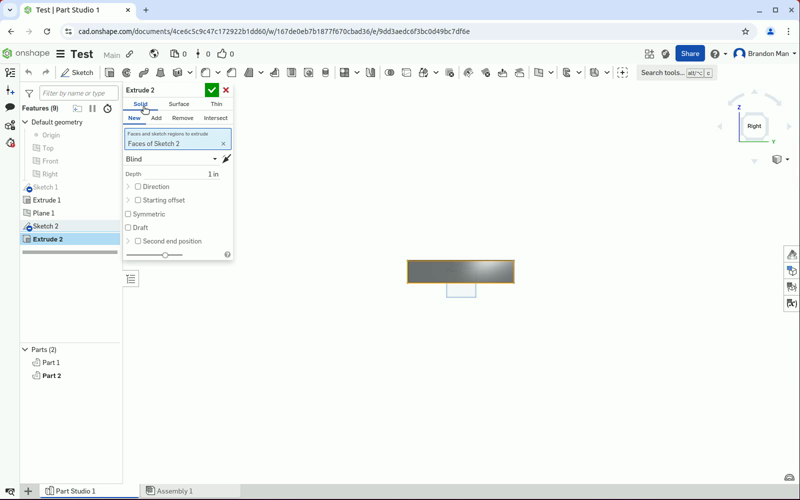
click(143, 106)
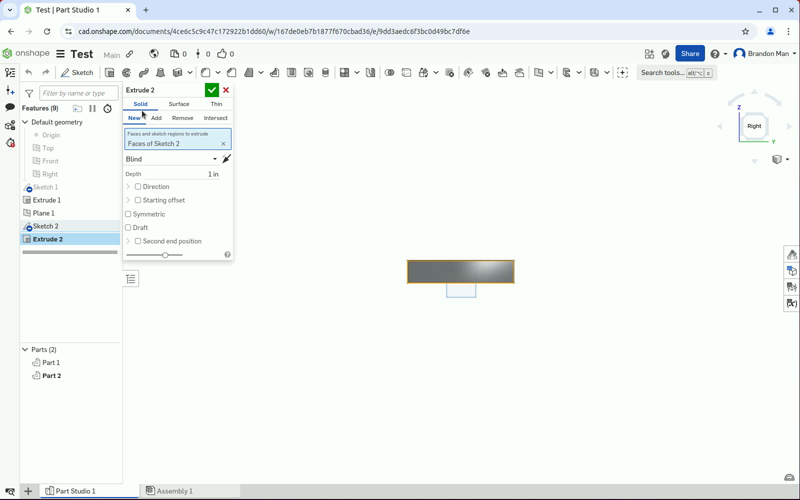
mouse_move(137, 120)
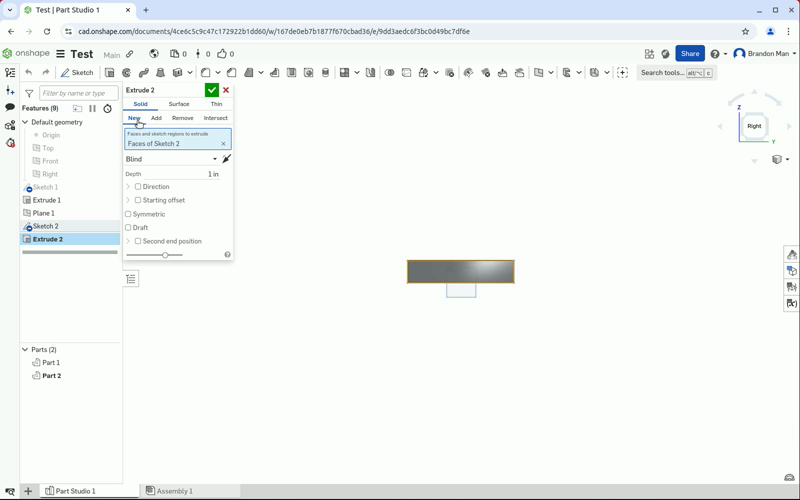
click(137, 120)
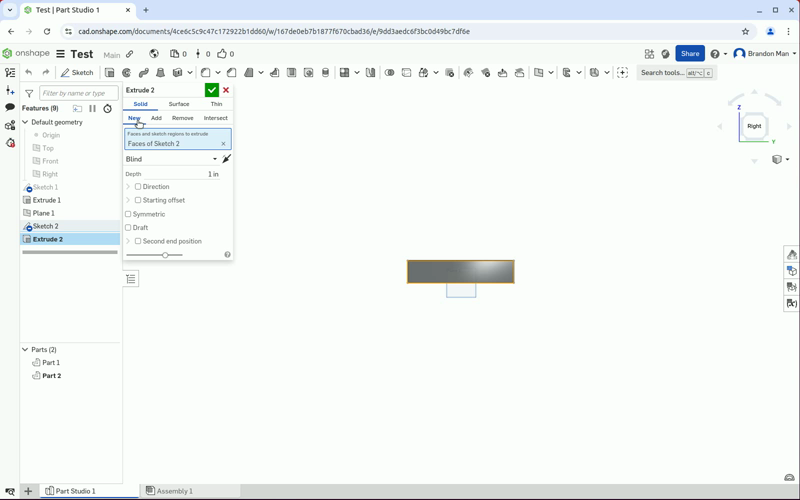
key(tab, 4)
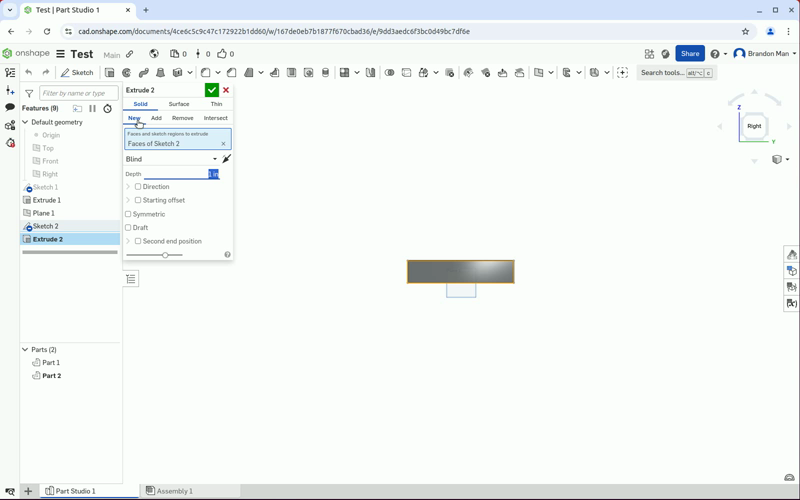
text(0.722)
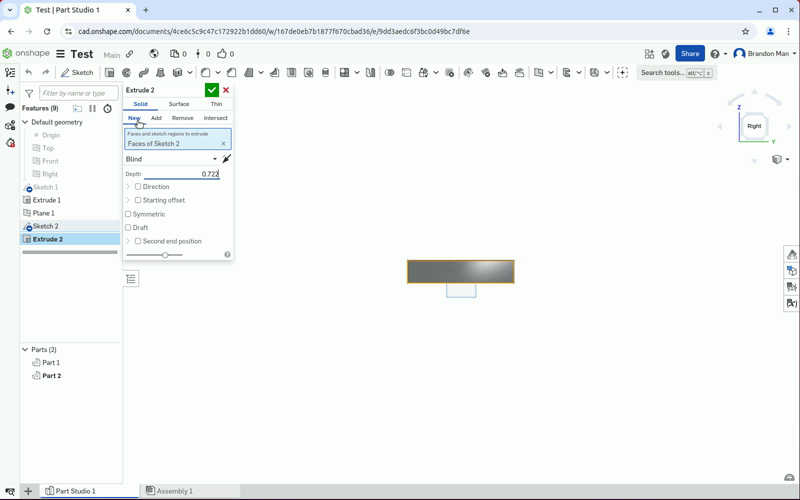
key(enter)
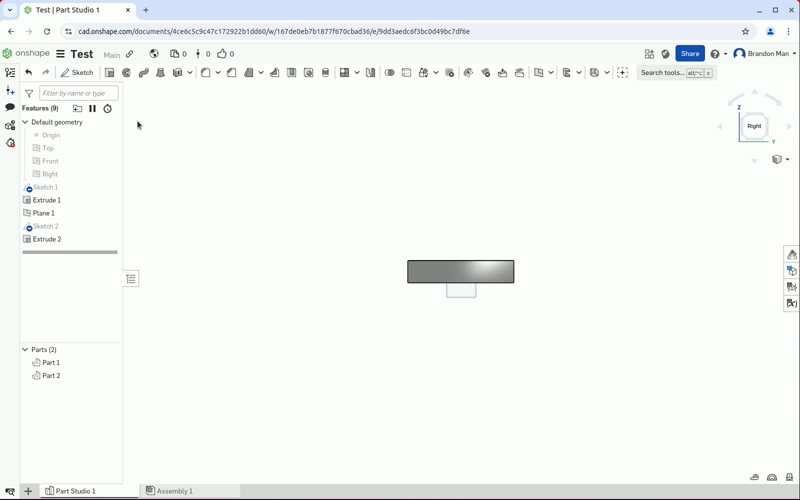
key(shift+h)
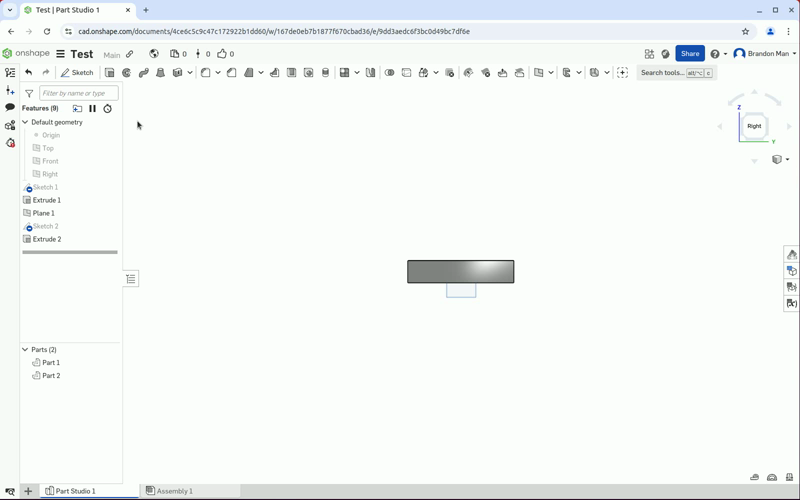
key(shift+h)
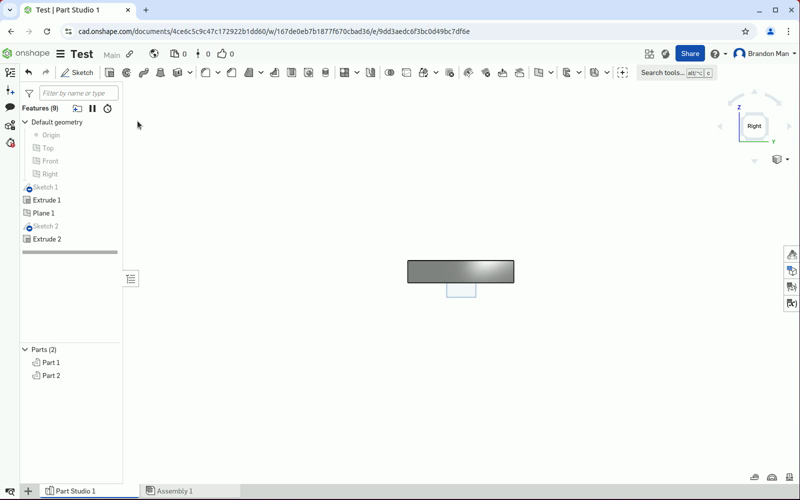
mouse_move(73, 189)
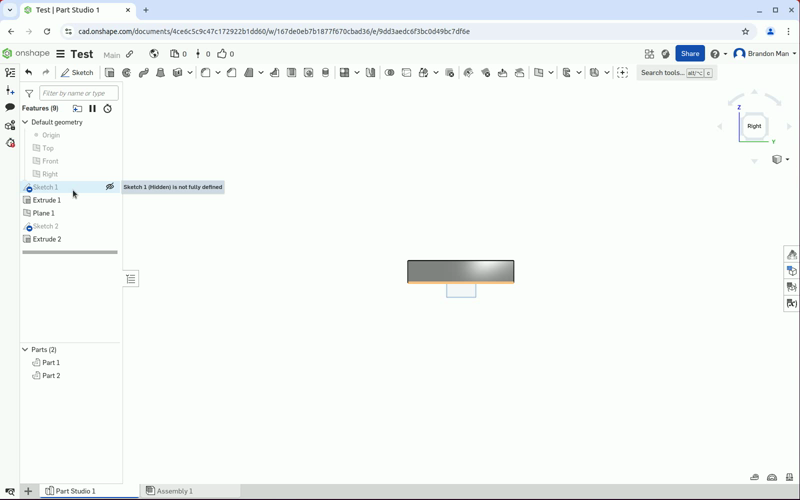
click(73, 189)
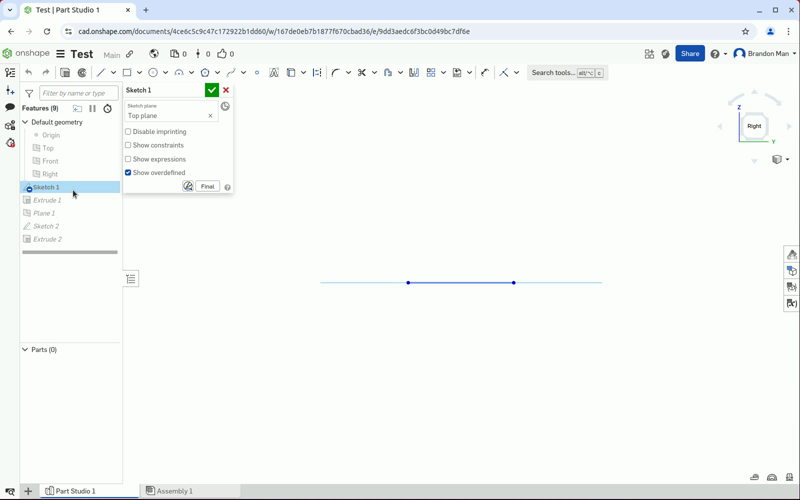
mouse_move(229, 92)
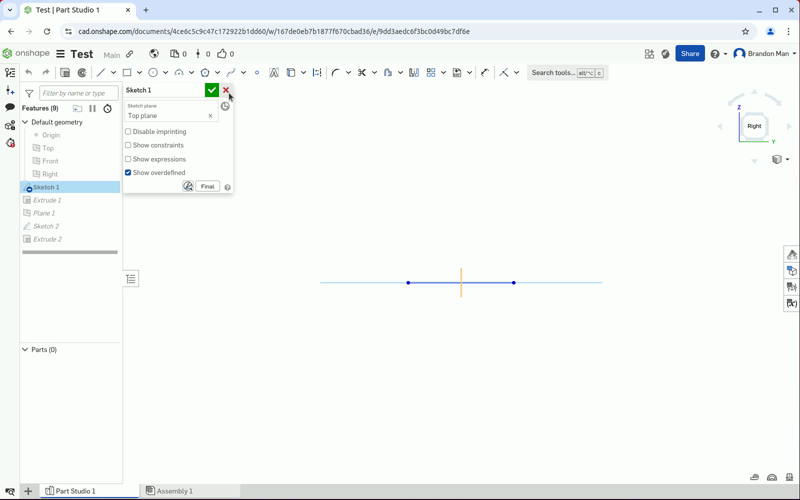
click(229, 92)
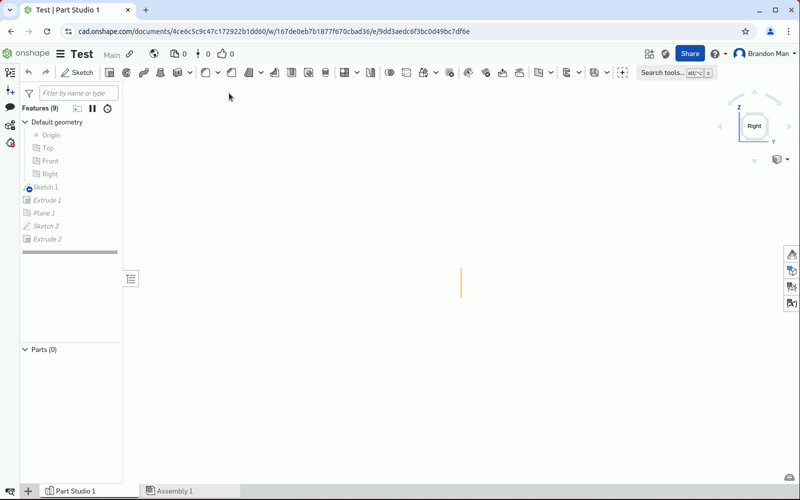
key(shift+s)
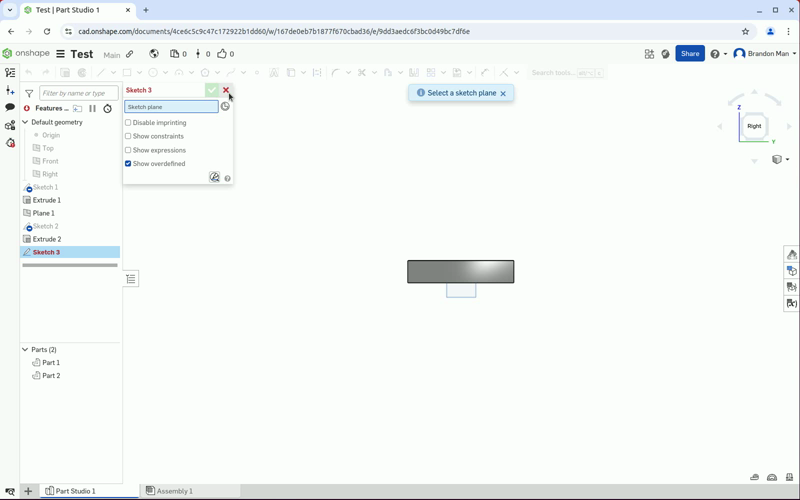
mouse_move(73, 215)
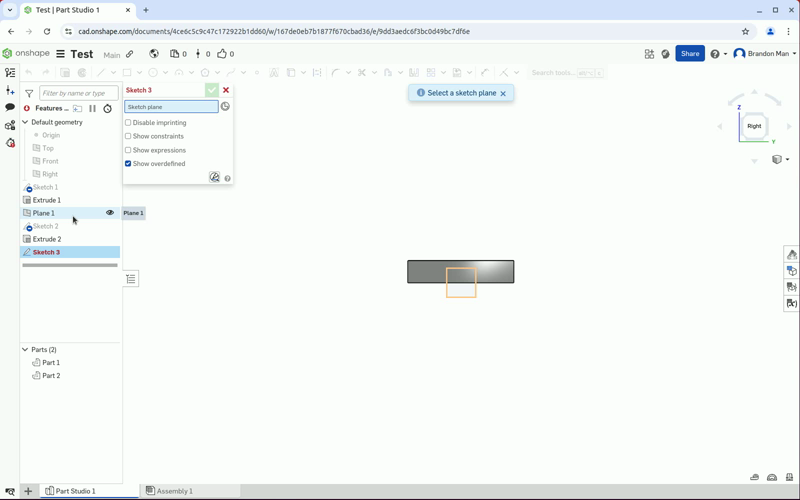
click(73, 215)
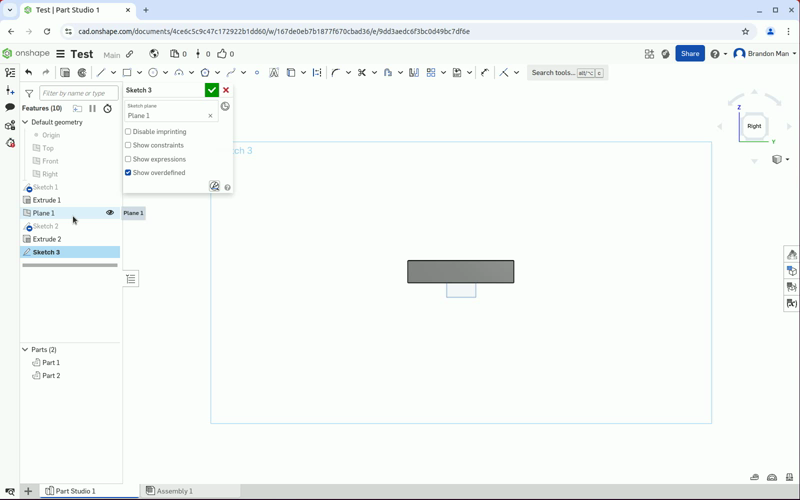
mouse_move(73, 352)
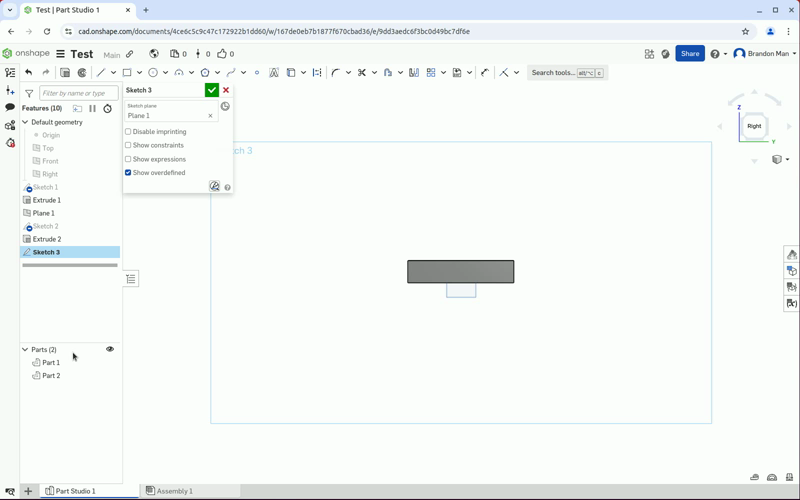
key(y)
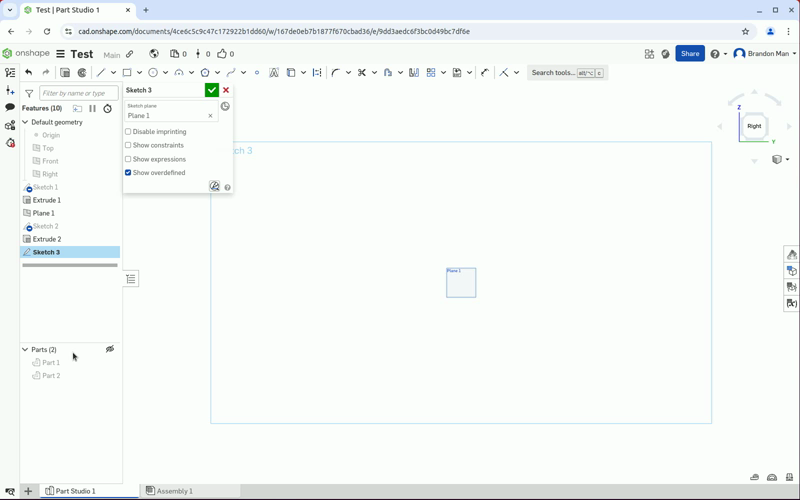
key(l)
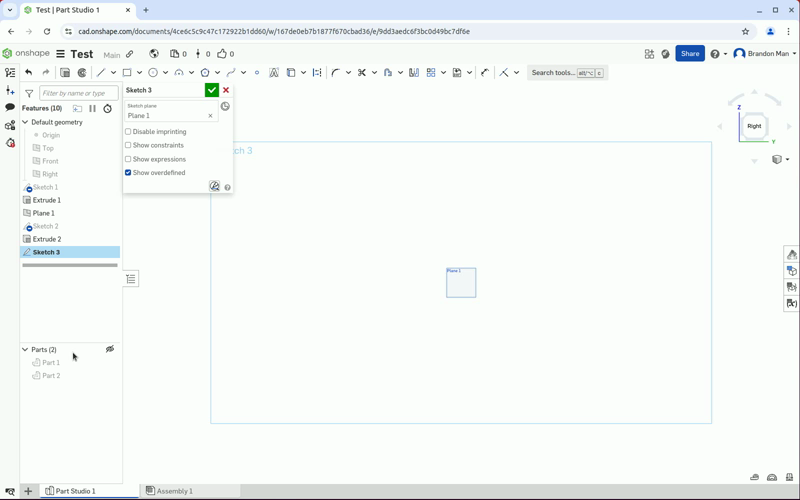
key_down(shift)
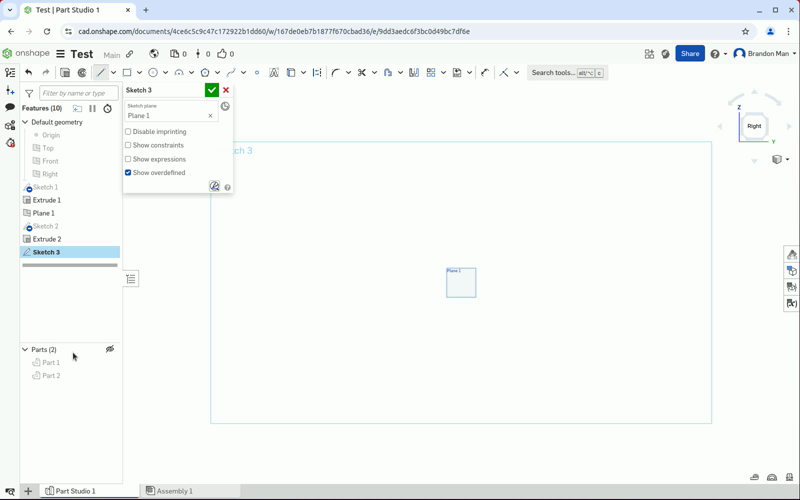
mouse_move(407, 260)
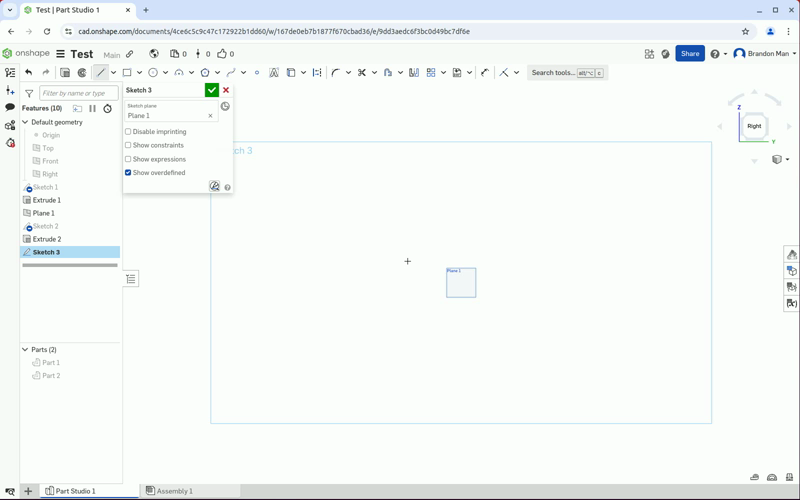
click(407, 260)
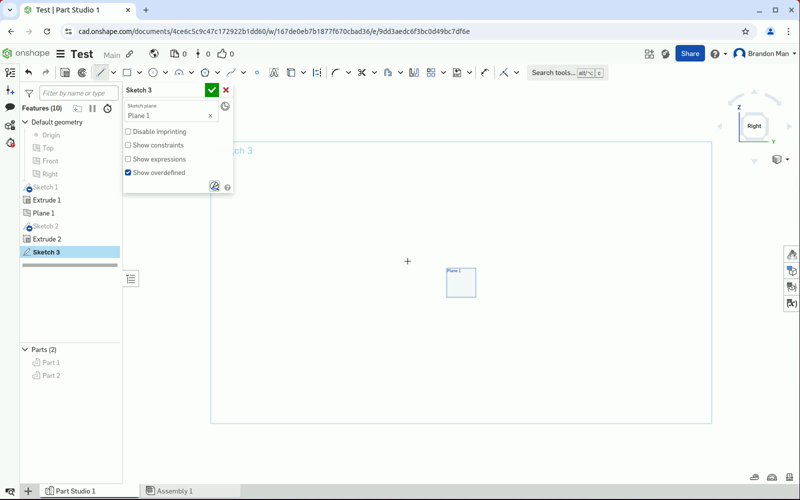
key_up(shift)
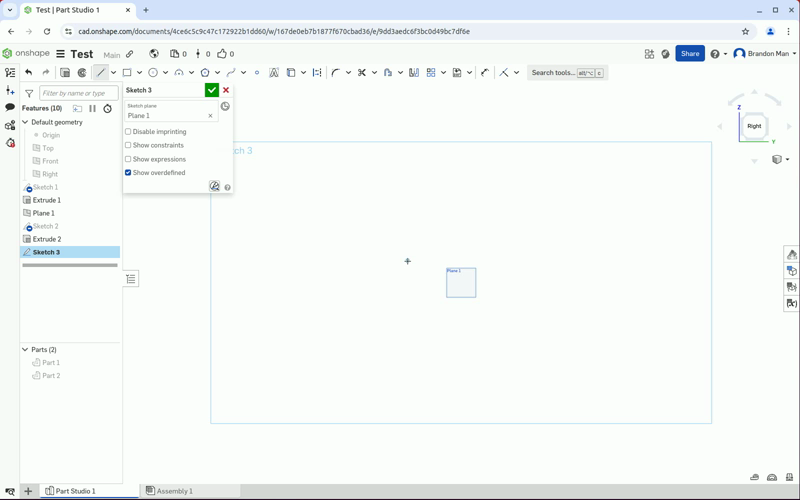
key_down(shift)
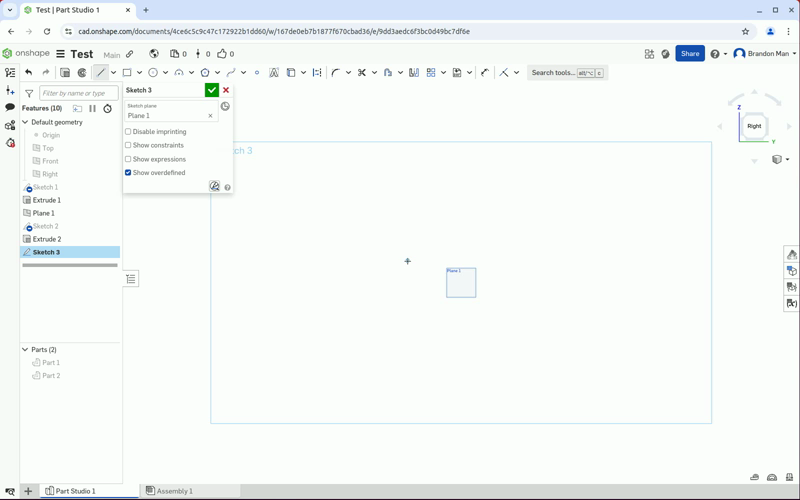
mouse_move(513, 260)
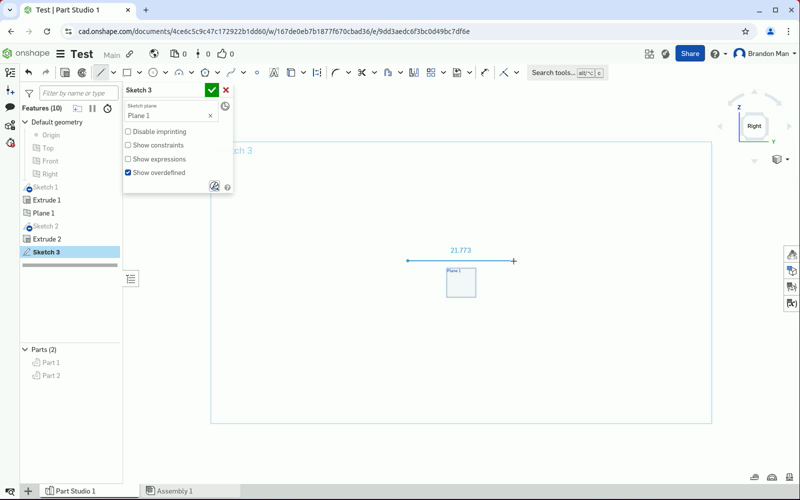
click(513, 260)
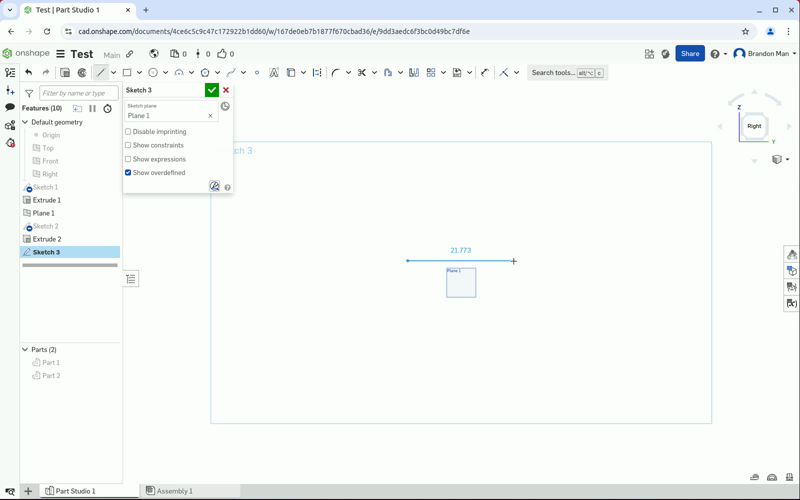
key_up(shift)
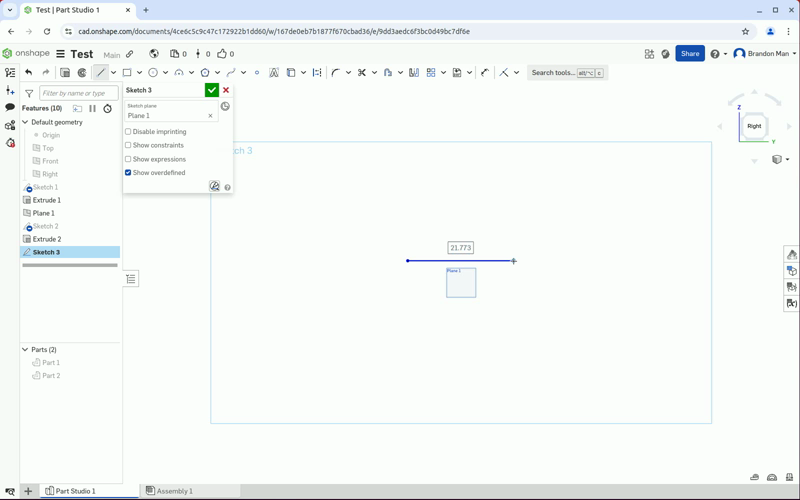
key_down(shift)
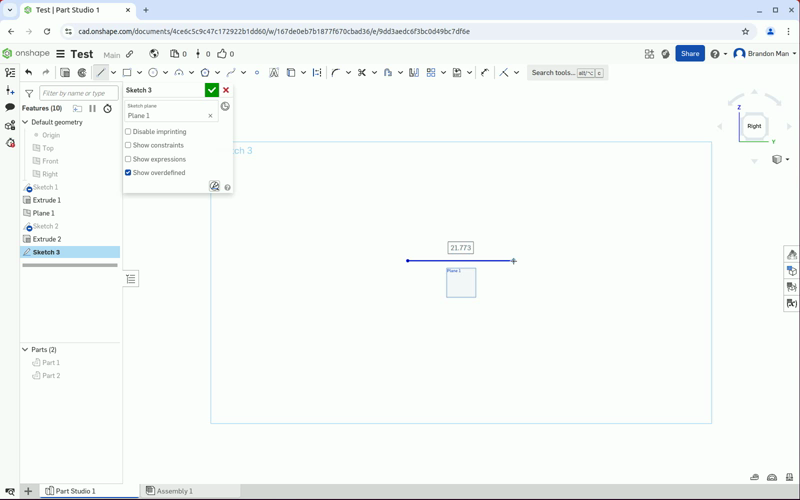
mouse_move(543, 260)
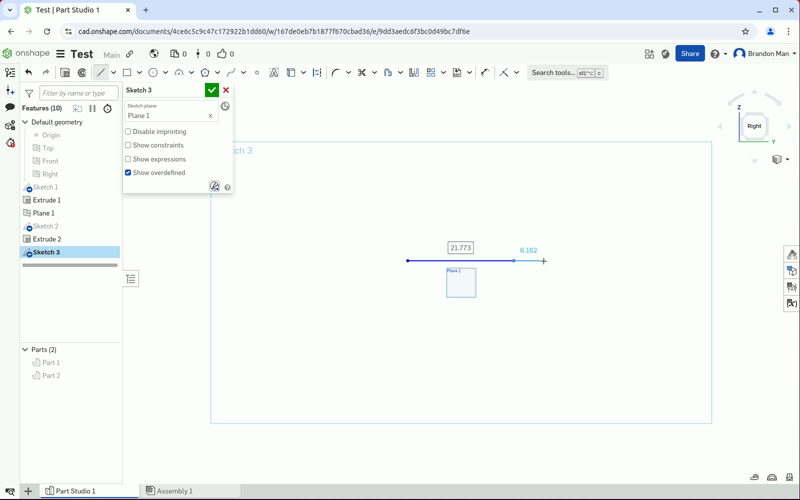
mouse_move(513, 257)
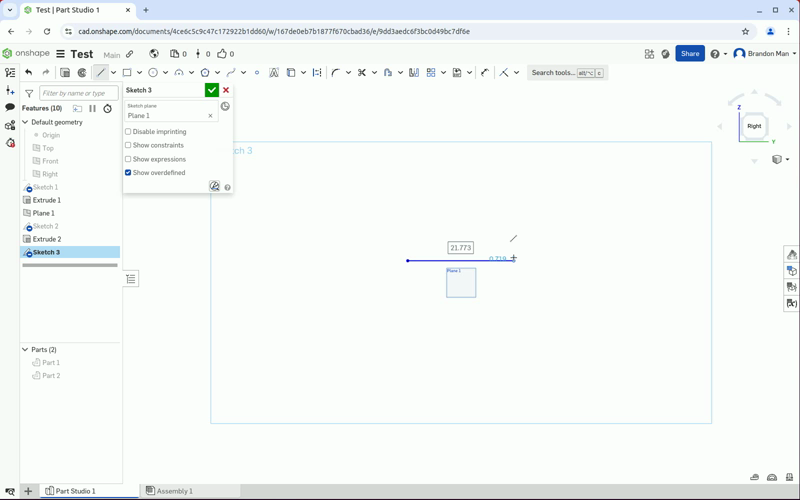
scroll(6)
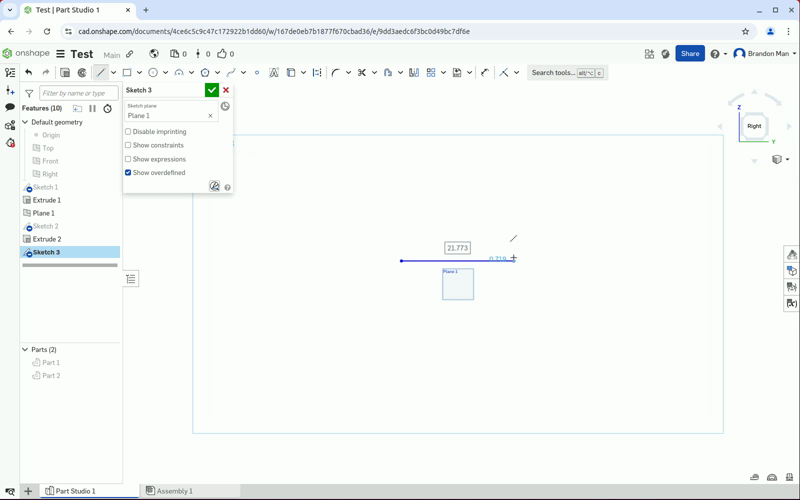
scroll(6)
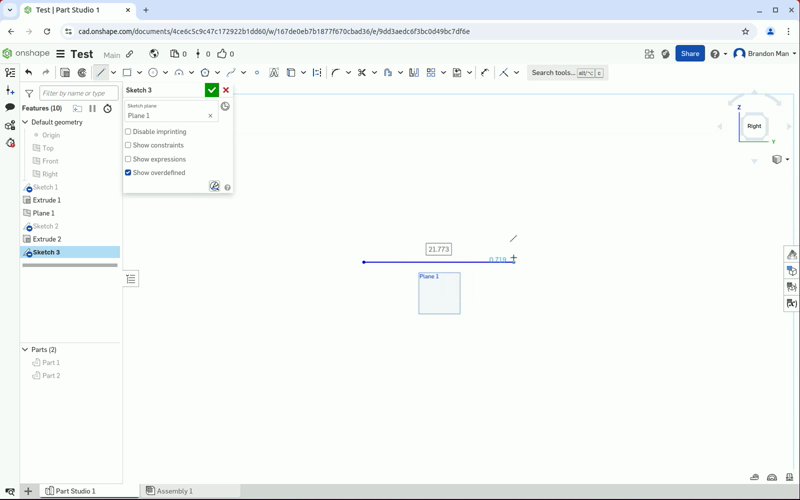
scroll(6)
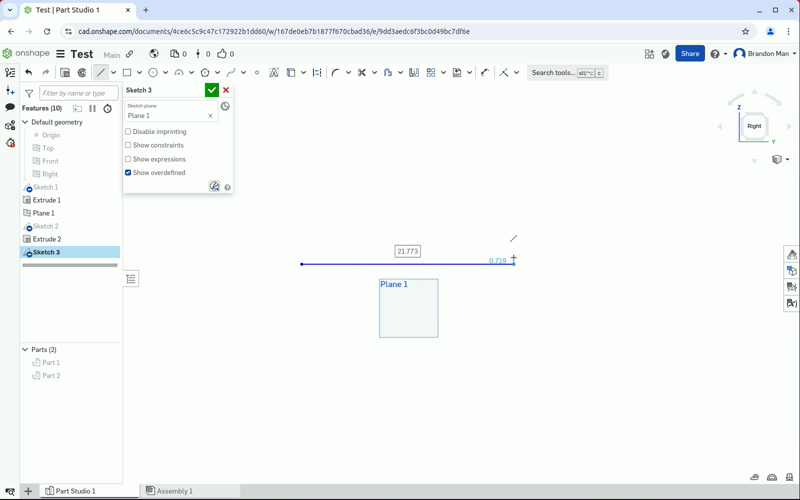
scroll(6)
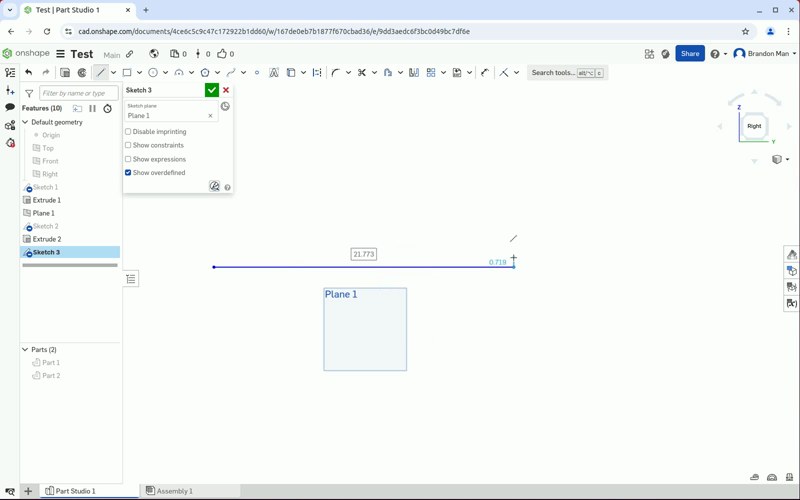
scroll(6)
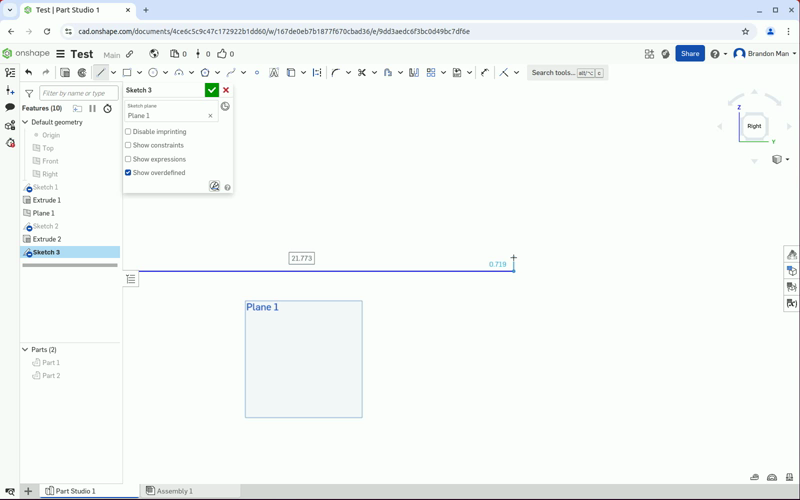
scroll(6)
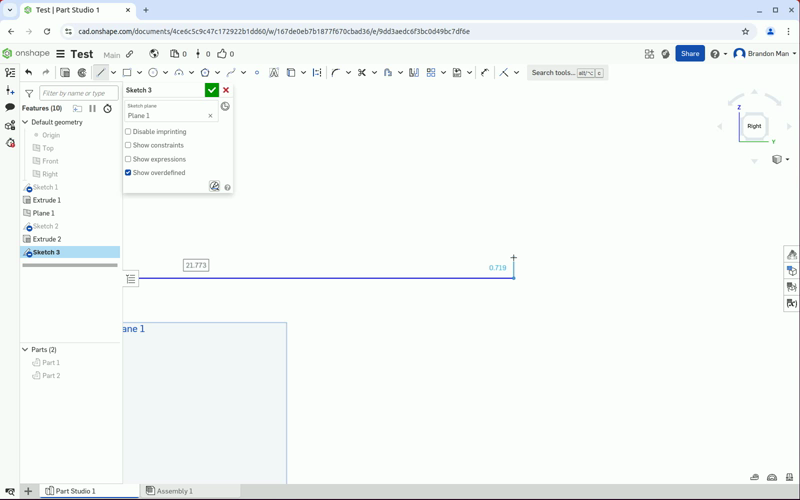
scroll(6)
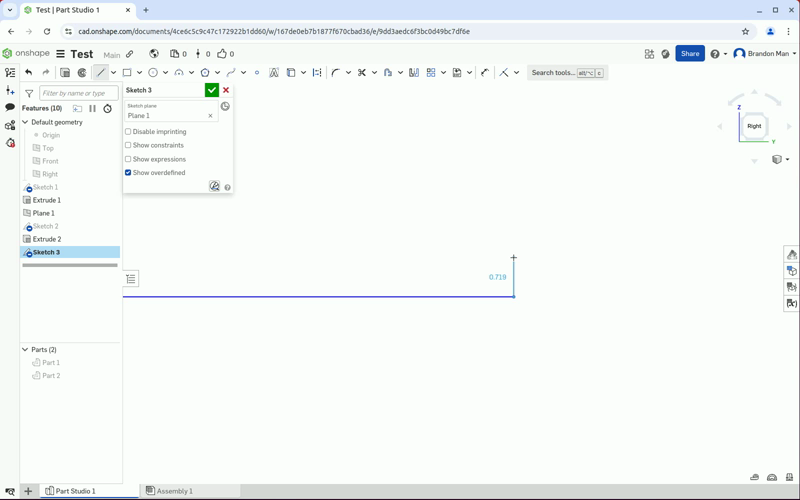
click(513, 257)
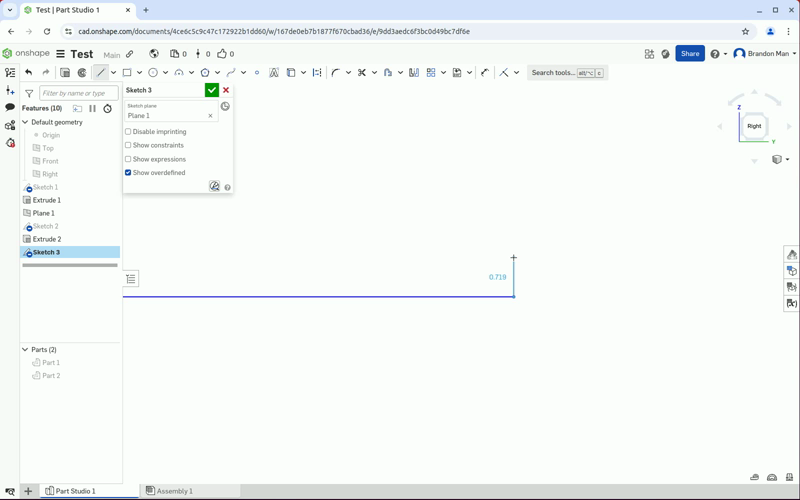
scroll(-6)
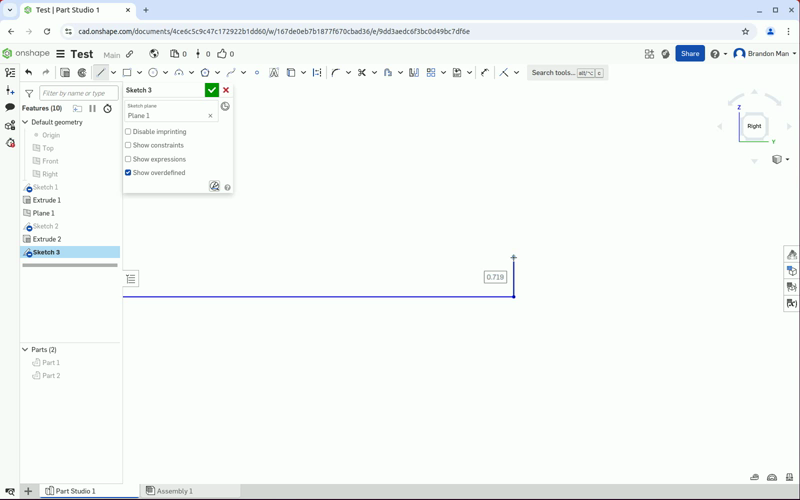
scroll(-6)
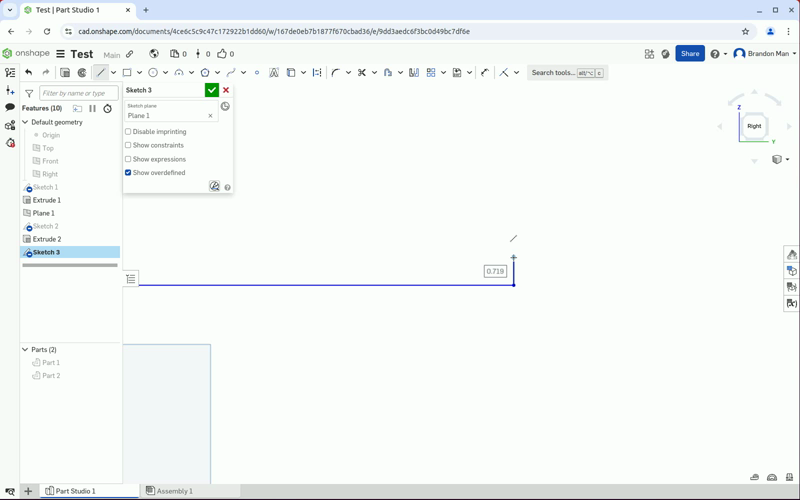
scroll(-6)
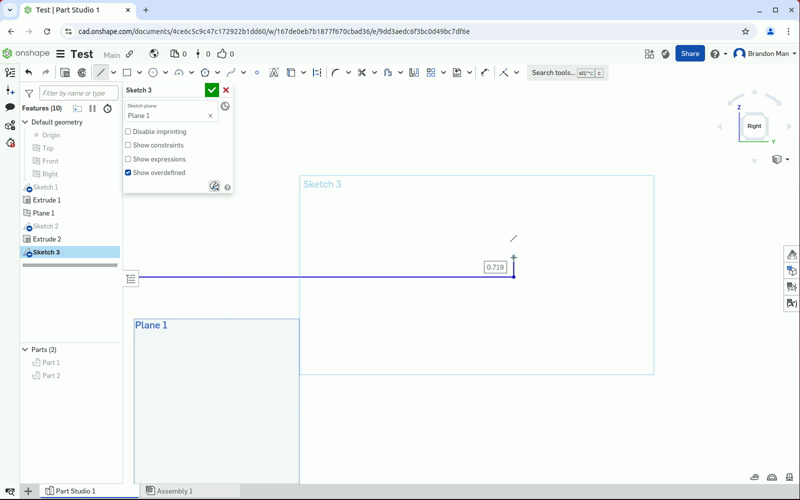
scroll(-6)
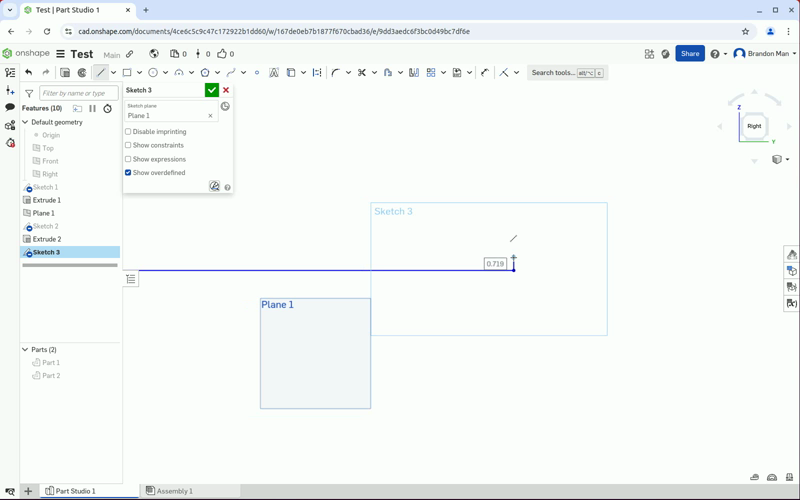
scroll(-6)
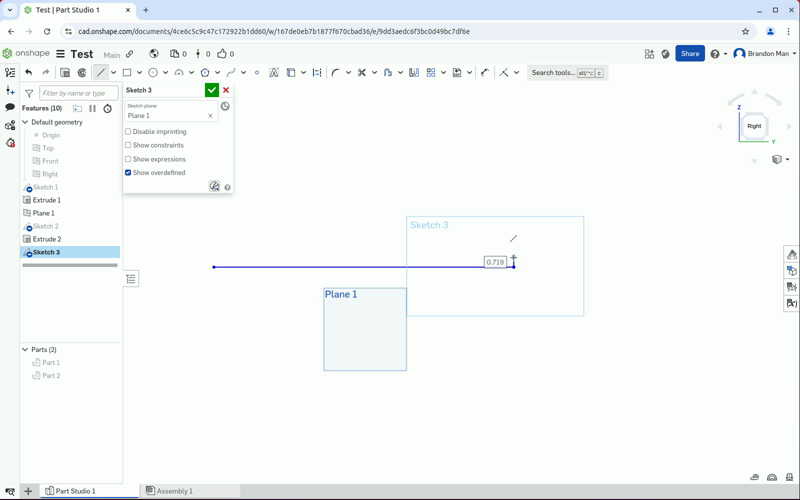
scroll(-6)
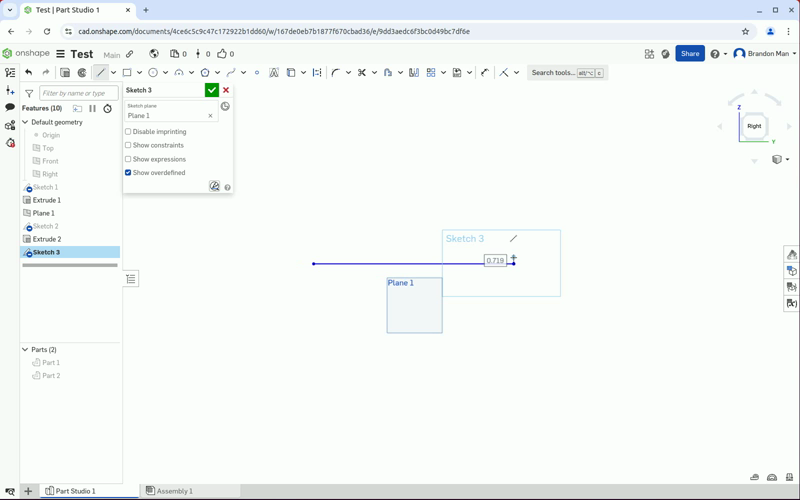
scroll(-6)
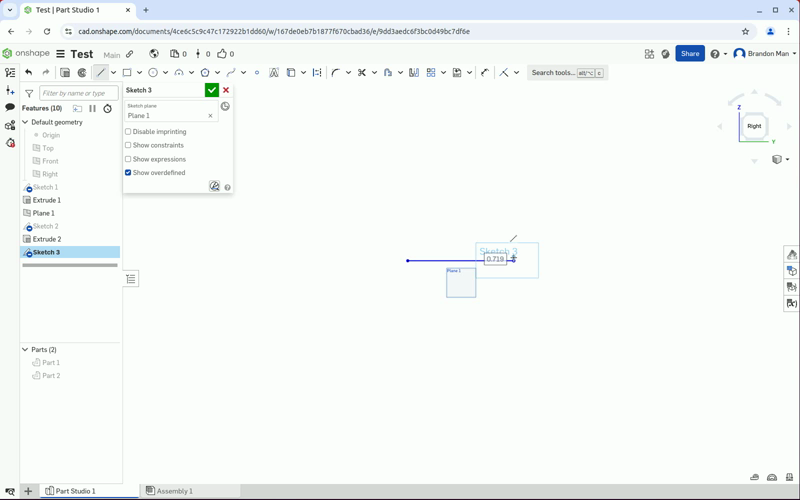
key_up(shift)
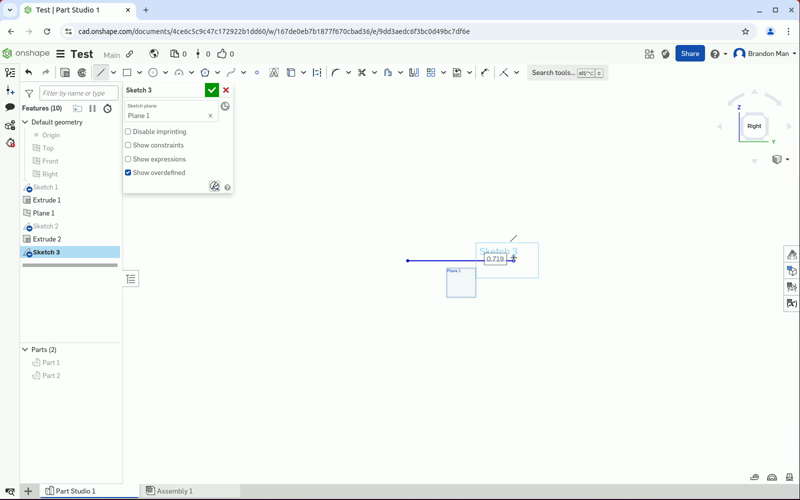
key_down(shift)
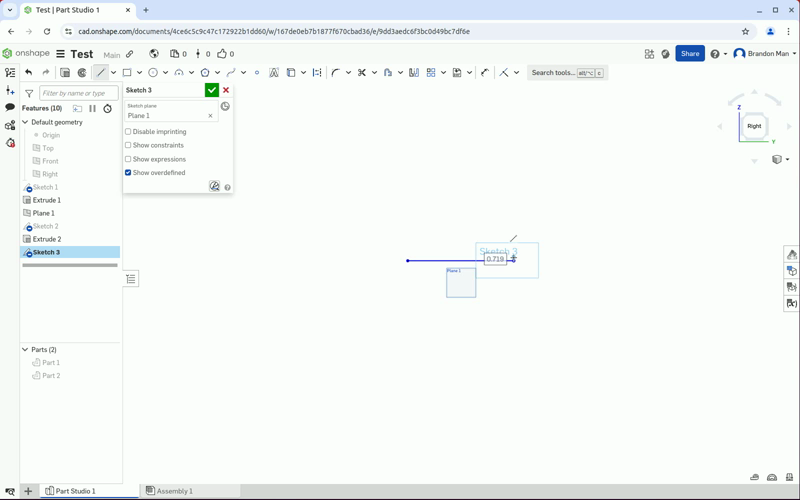
mouse_move(407, 257)
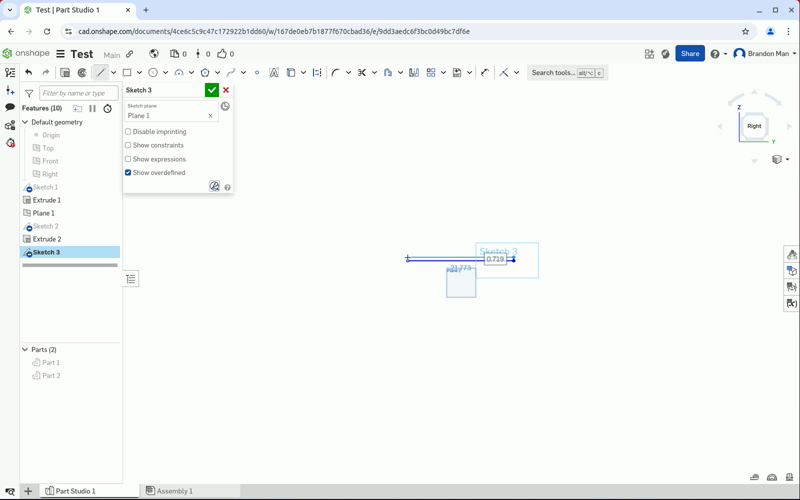
scroll(6)
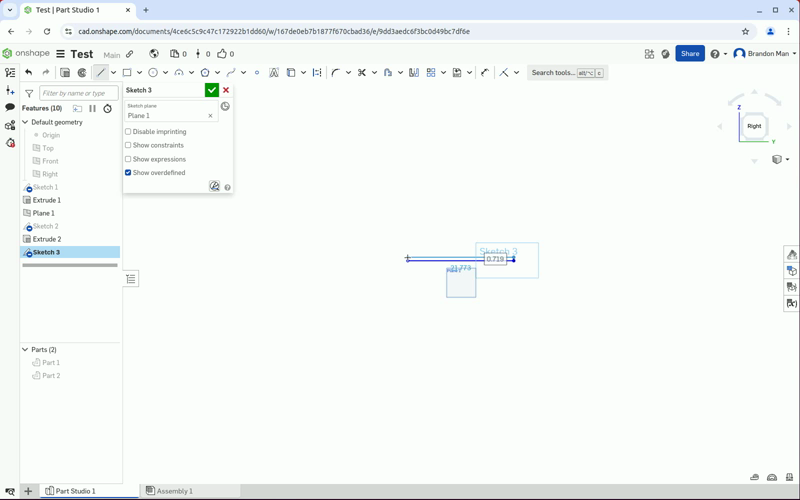
scroll(6)
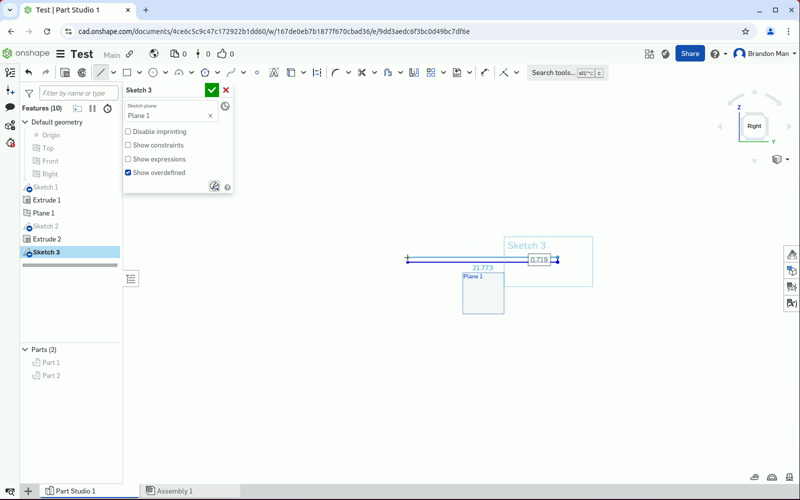
scroll(6)
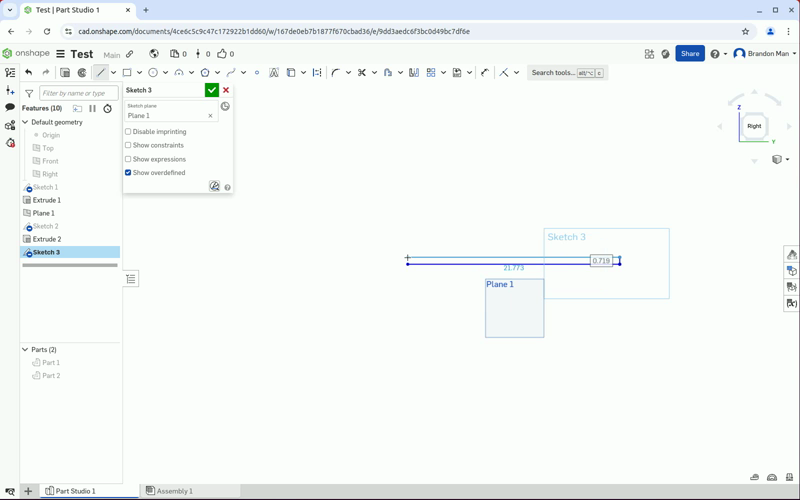
scroll(6)
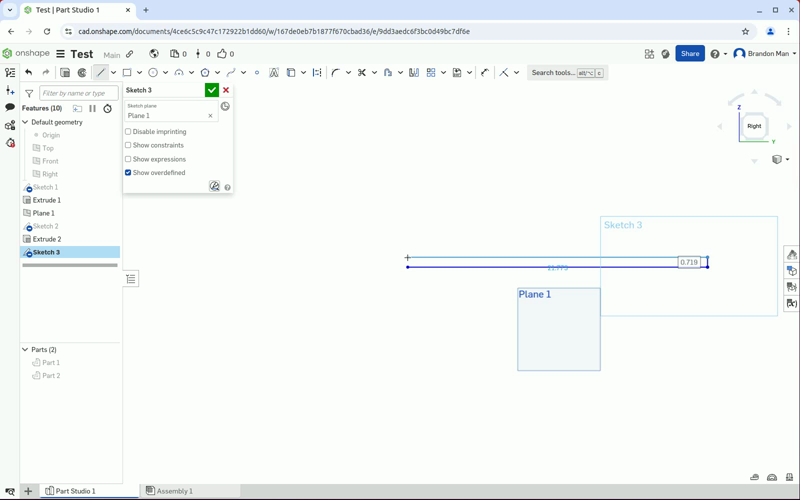
scroll(6)
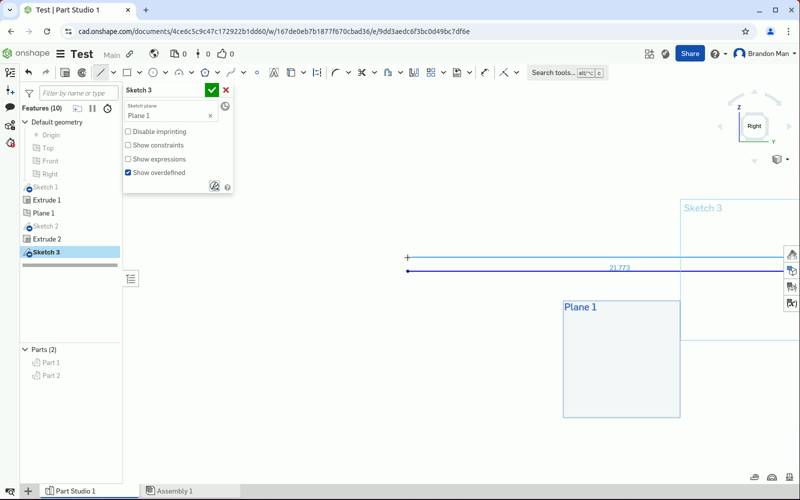
scroll(6)
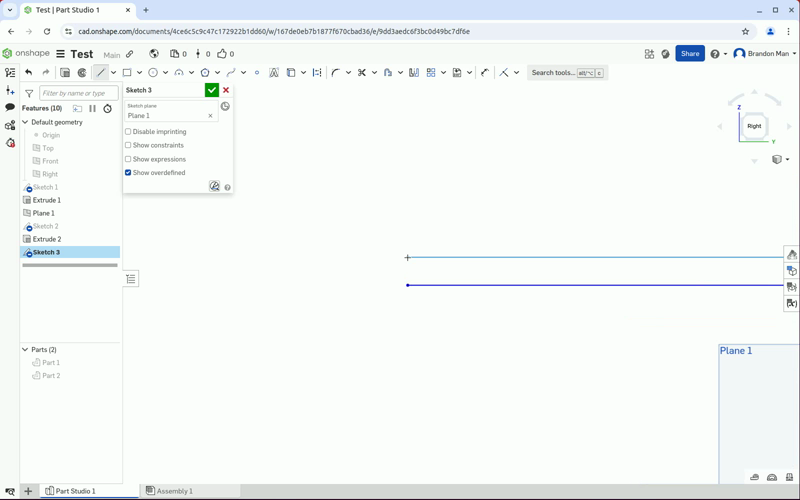
scroll(6)
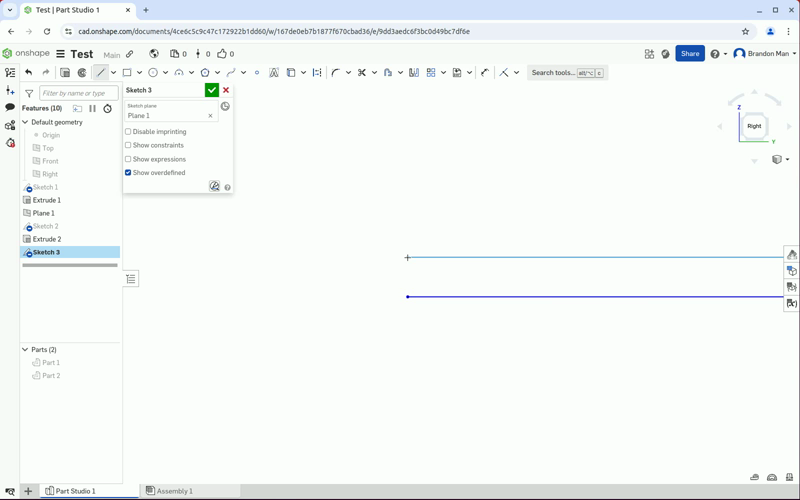
click(407, 257)
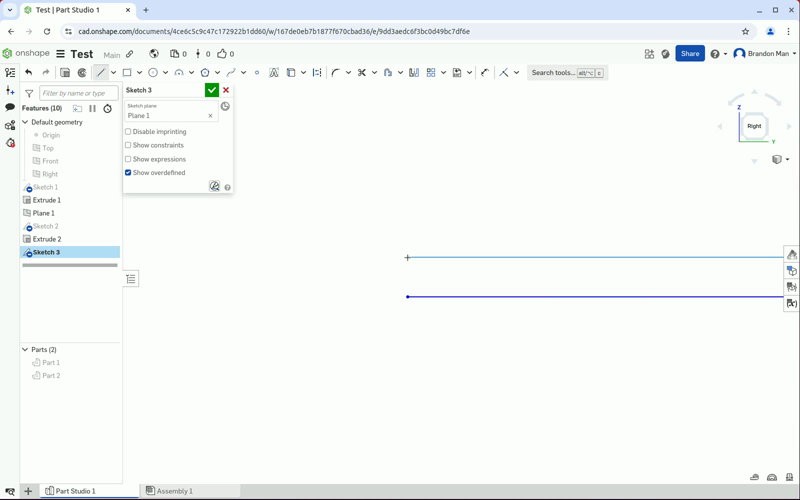
scroll(-6)
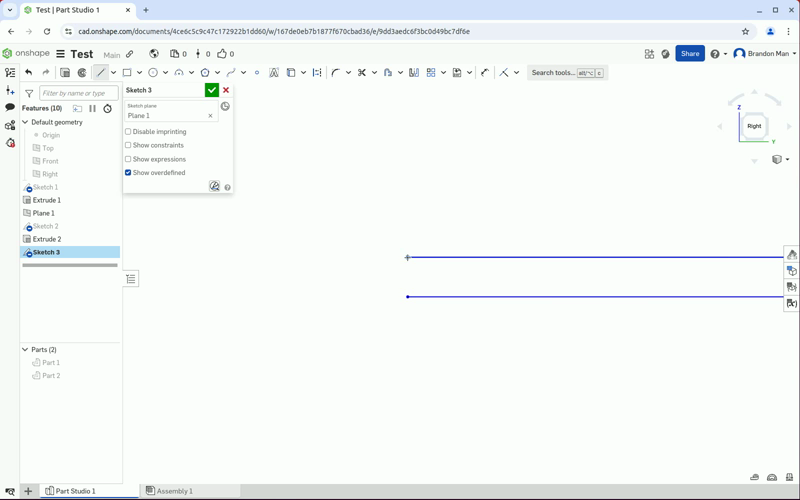
scroll(-6)
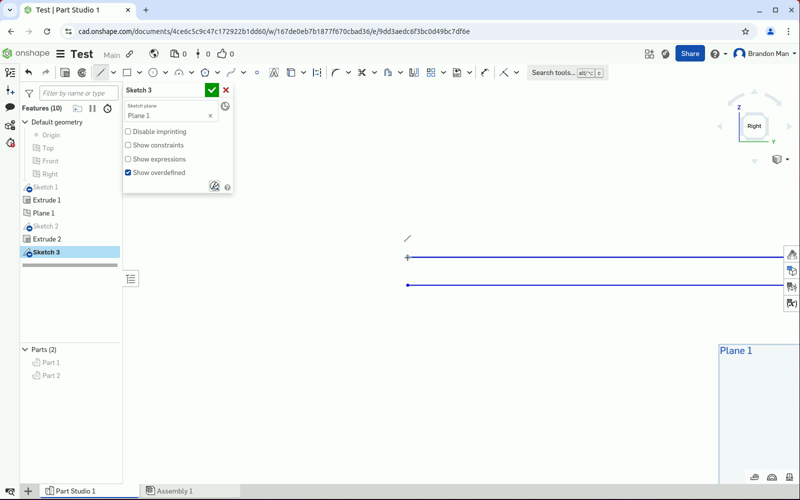
scroll(-6)
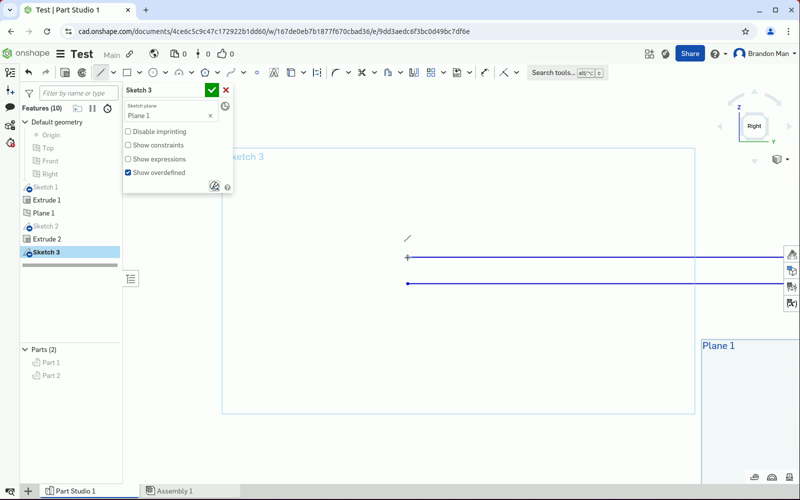
scroll(-6)
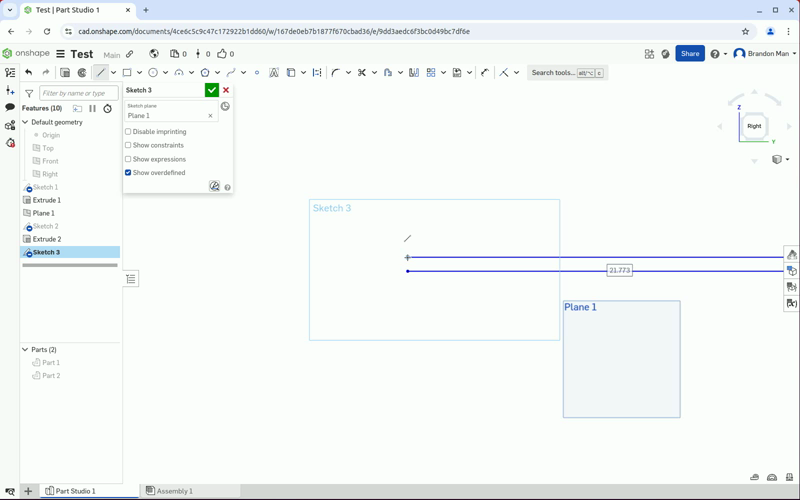
scroll(-6)
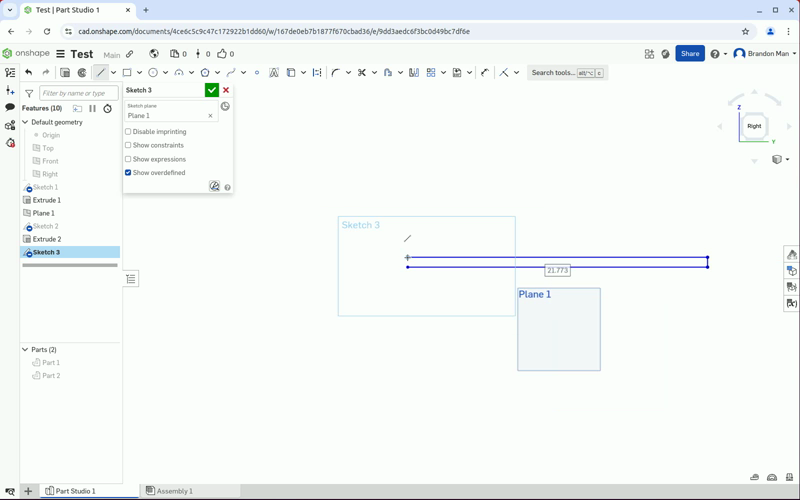
scroll(-6)
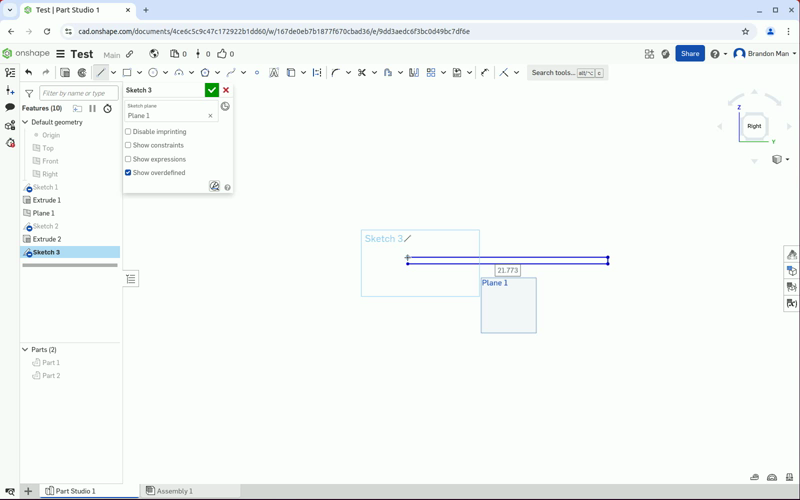
scroll(-6)
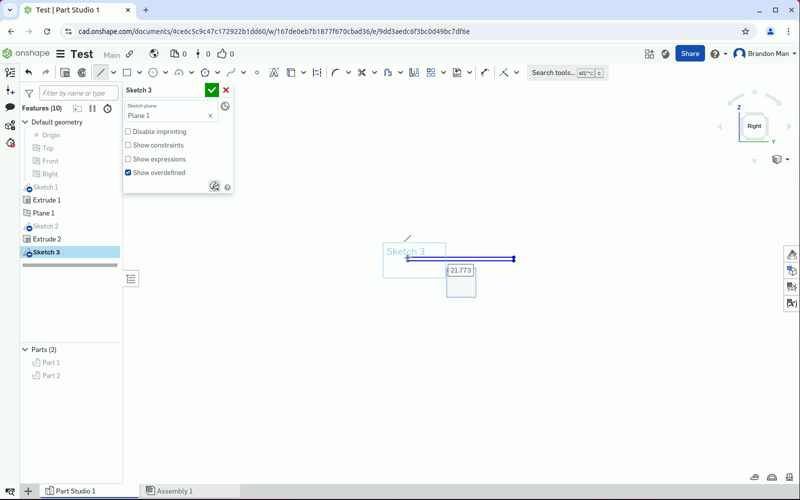
key_up(shift)
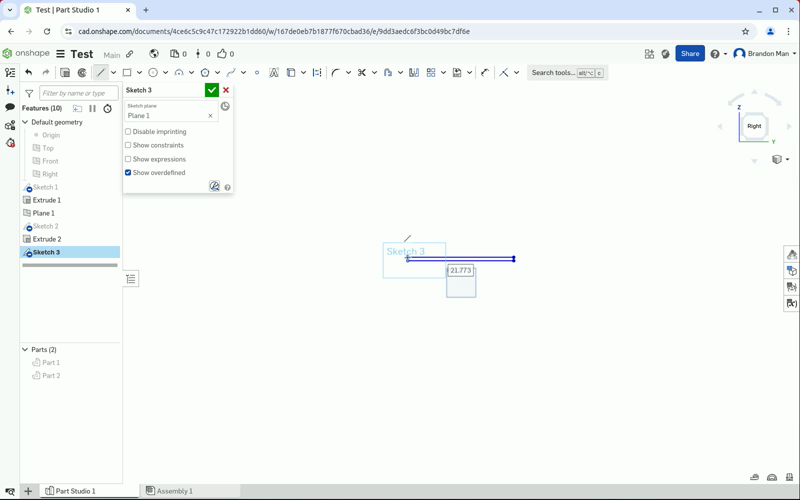
mouse_move(437, 257)
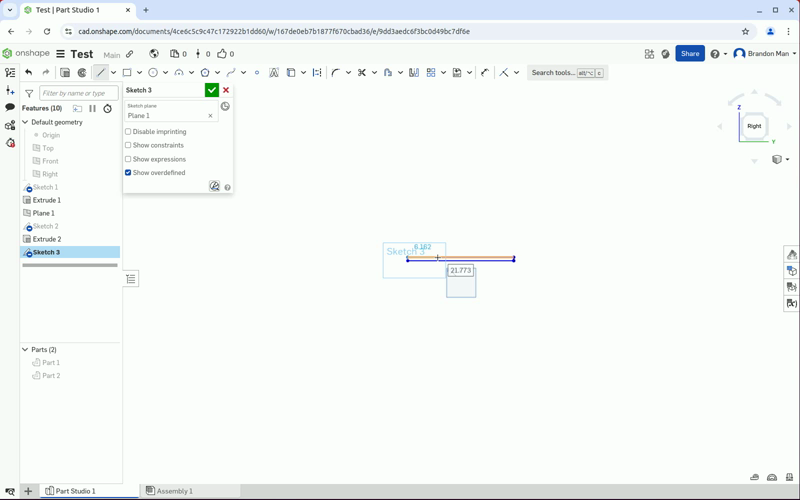
key_down(shift)
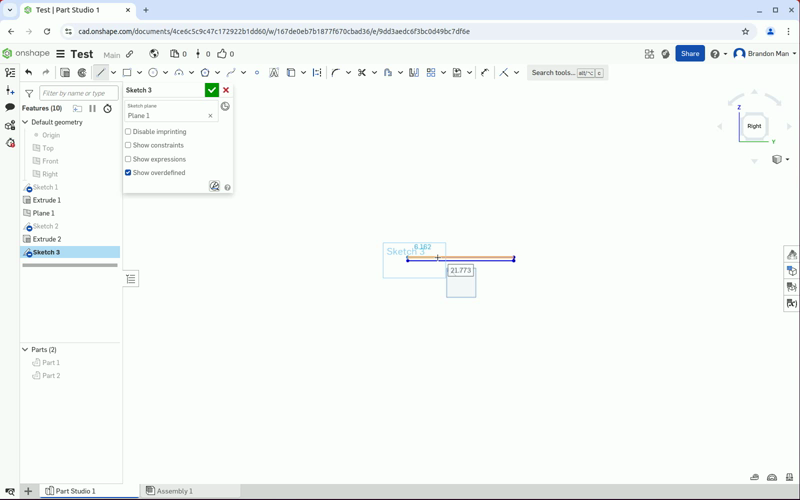
mouse_move(407, 260)
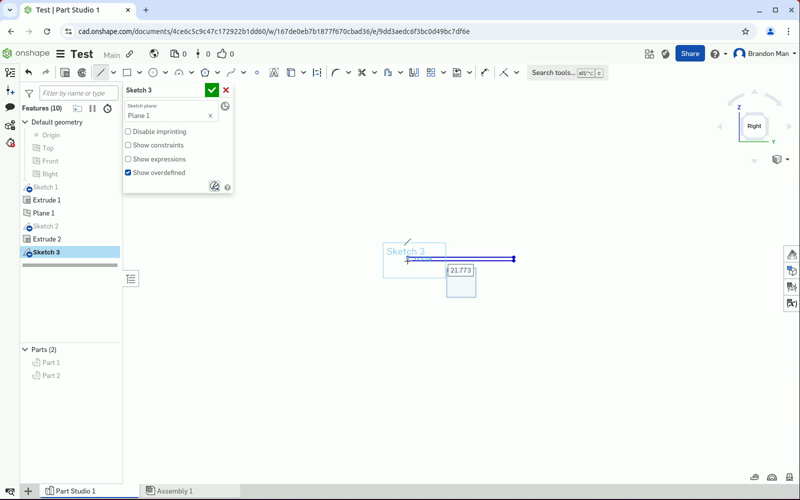
scroll(6)
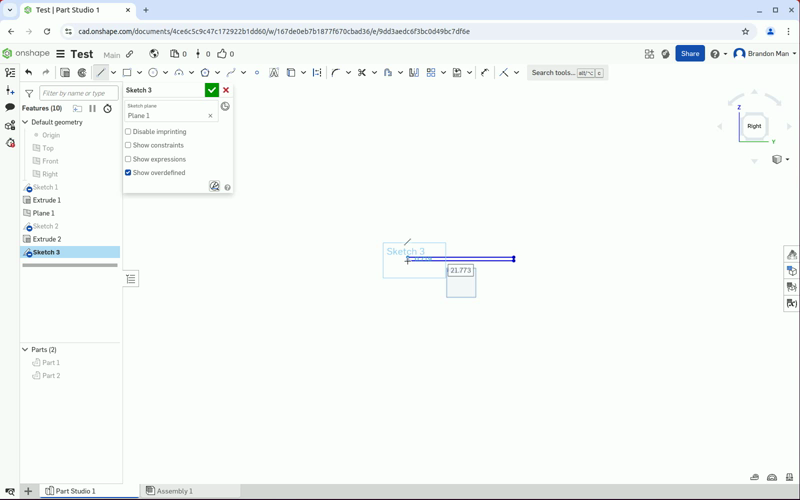
scroll(6)
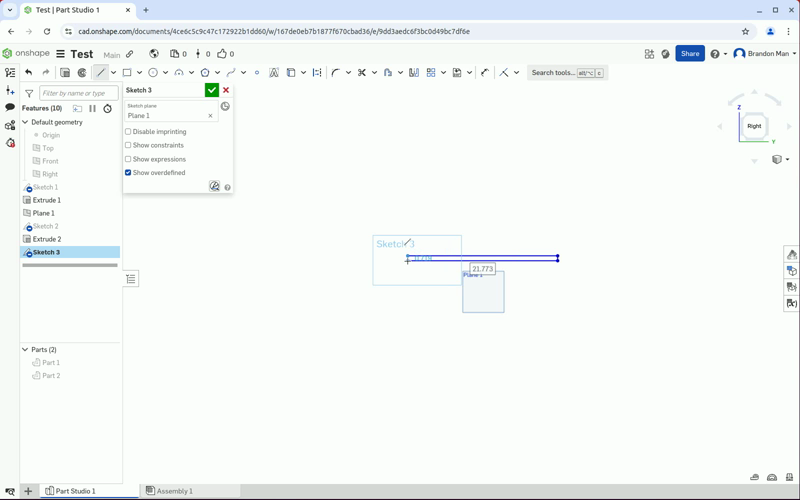
scroll(6)
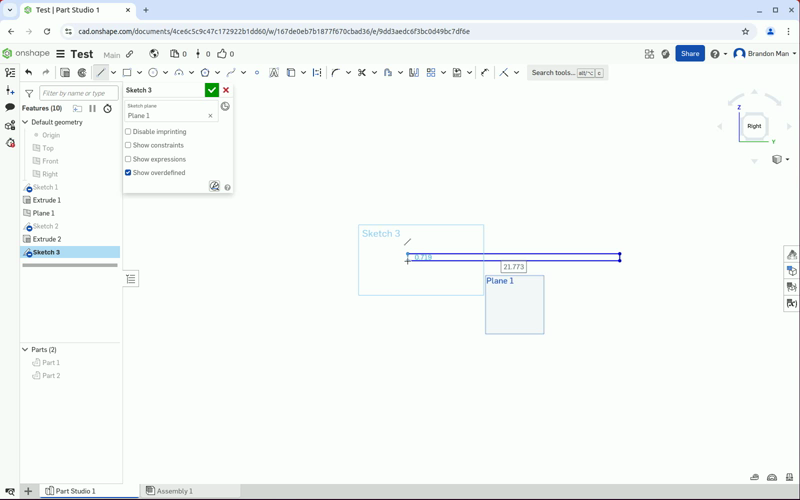
scroll(6)
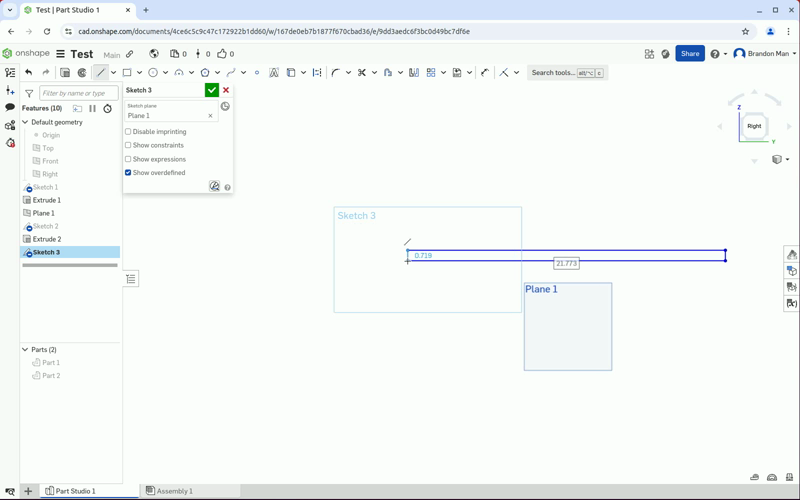
scroll(6)
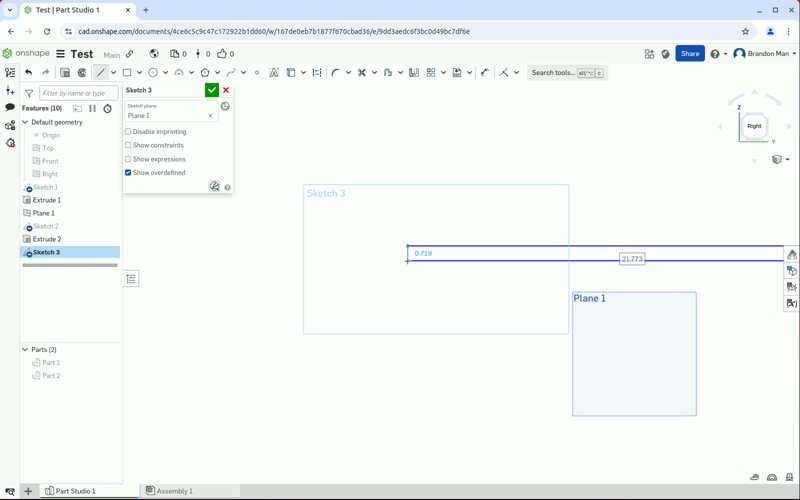
scroll(6)
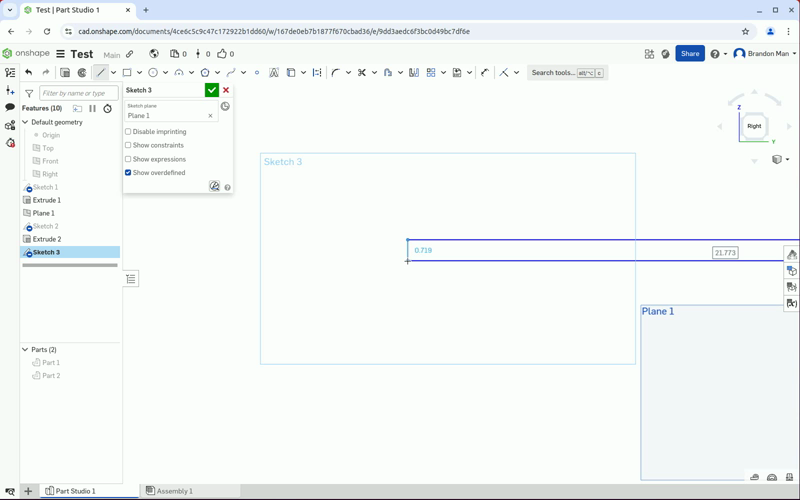
scroll(6)
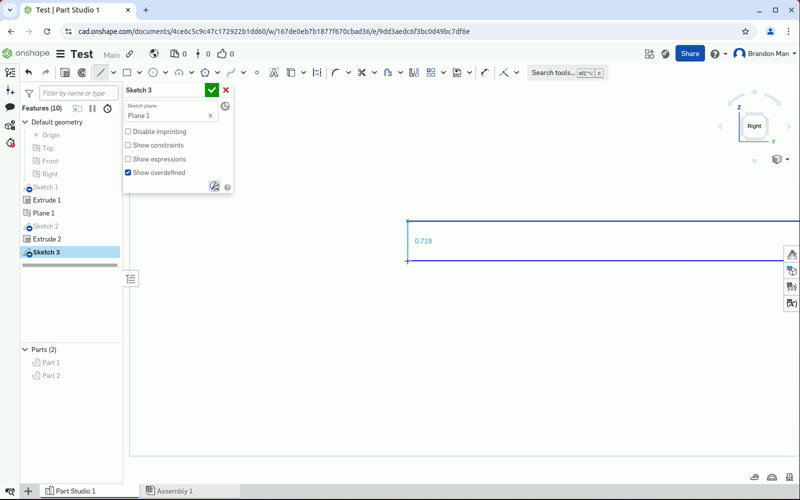
key_up(shift)
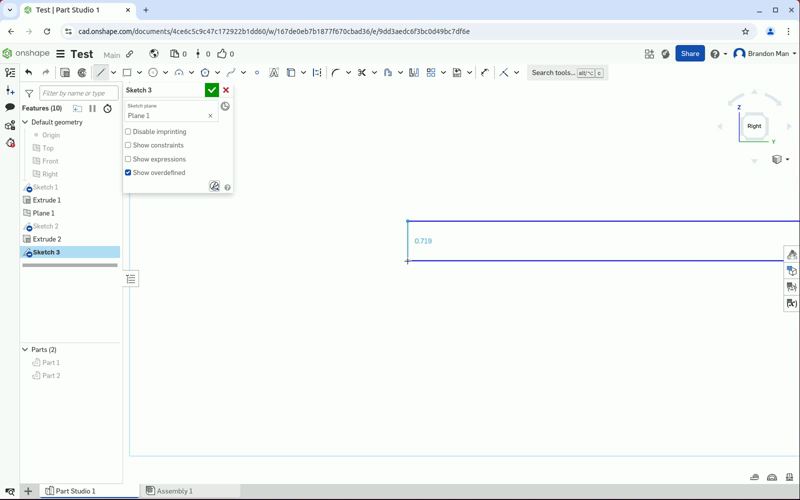
click(407, 260)
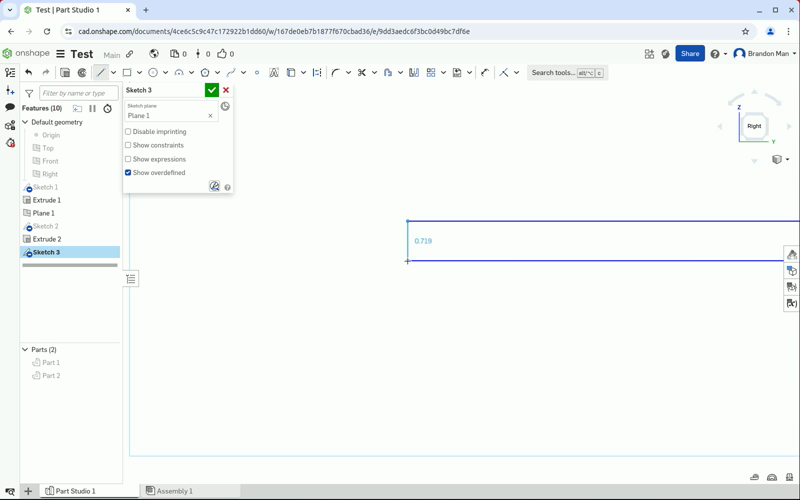
scroll(-6)
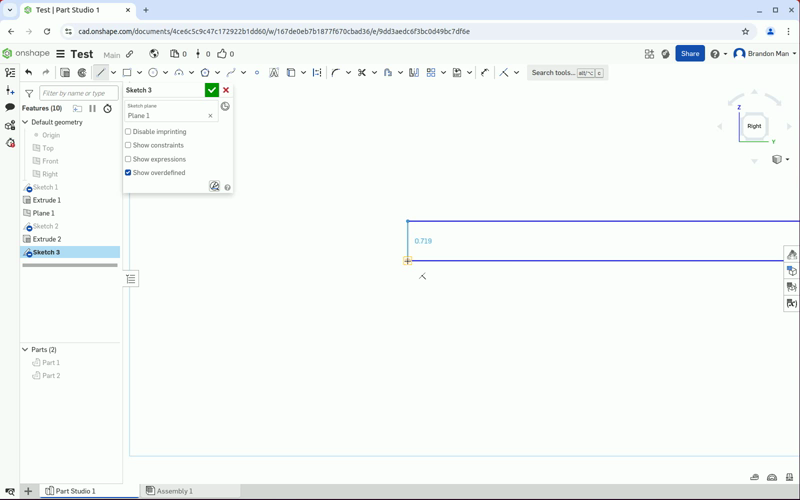
scroll(-6)
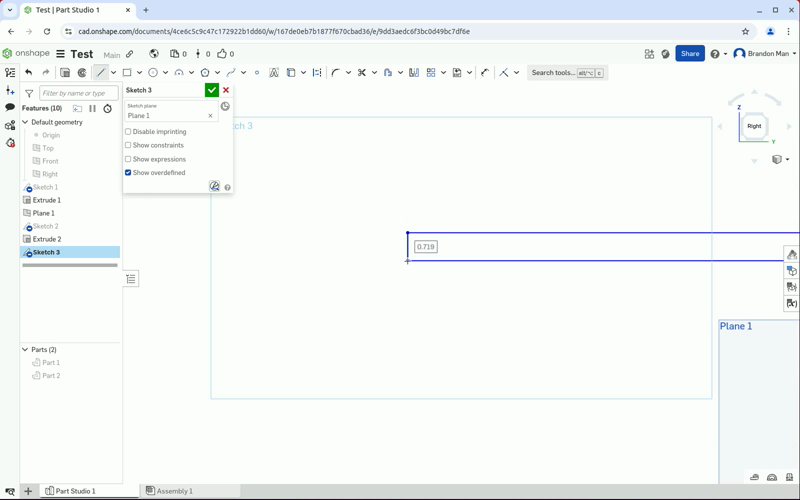
scroll(-6)
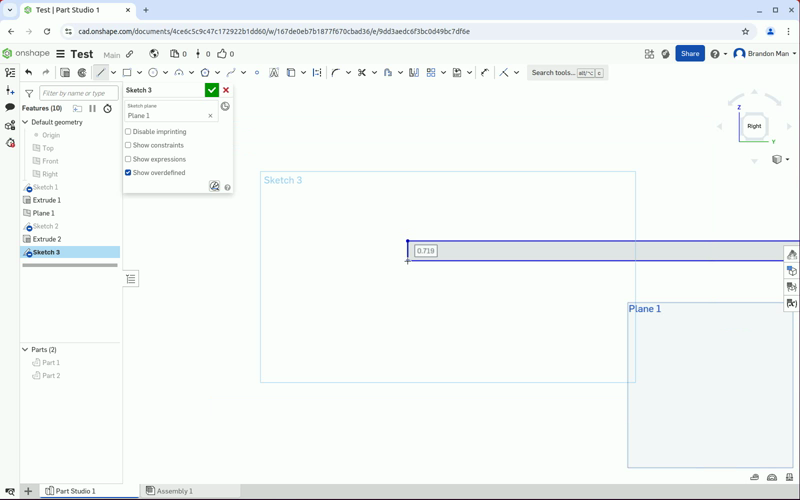
scroll(-6)
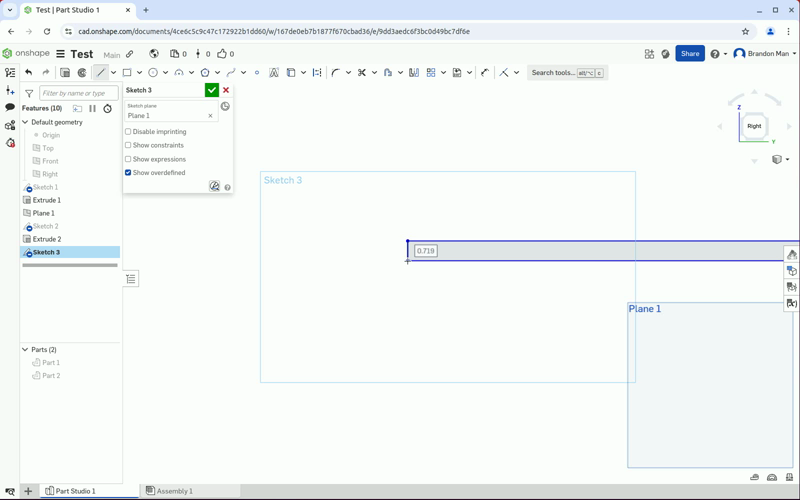
scroll(-6)
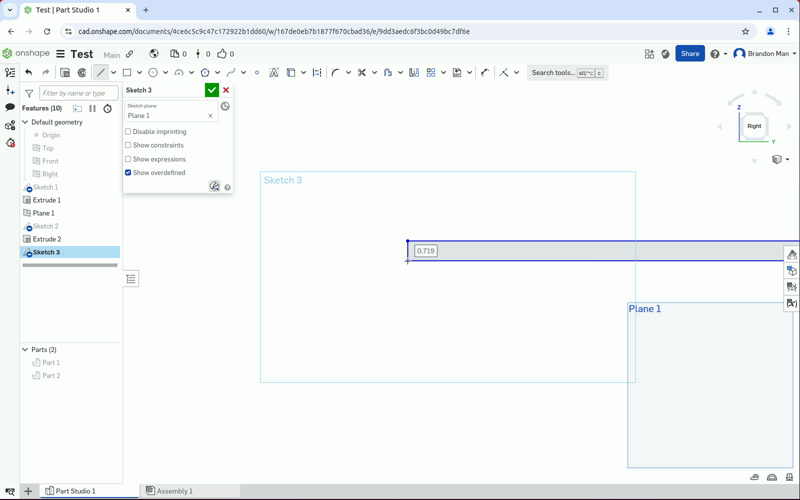
scroll(-6)
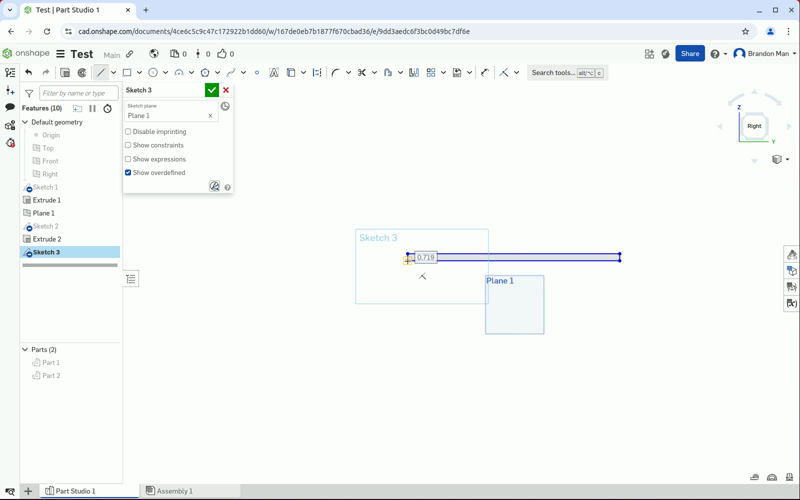
scroll(-6)
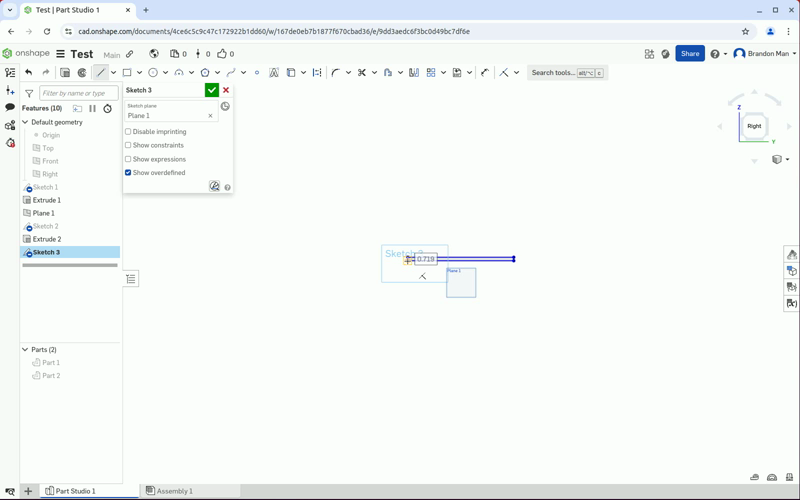
key(esc)
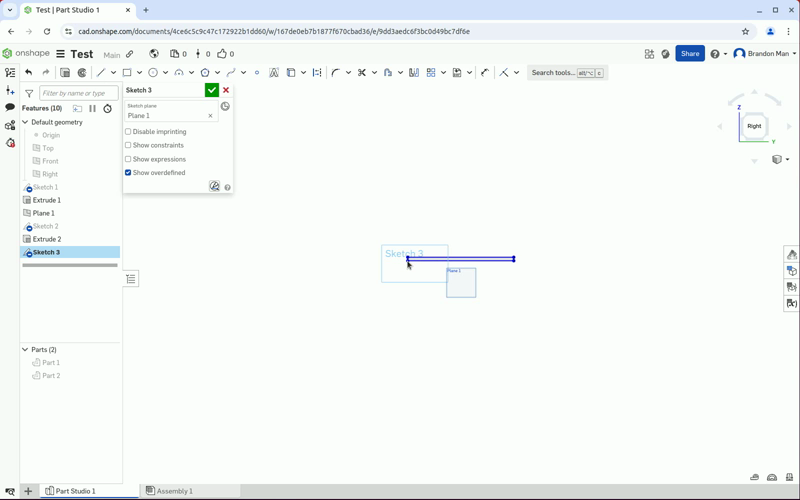
mouse_move(409, 258)
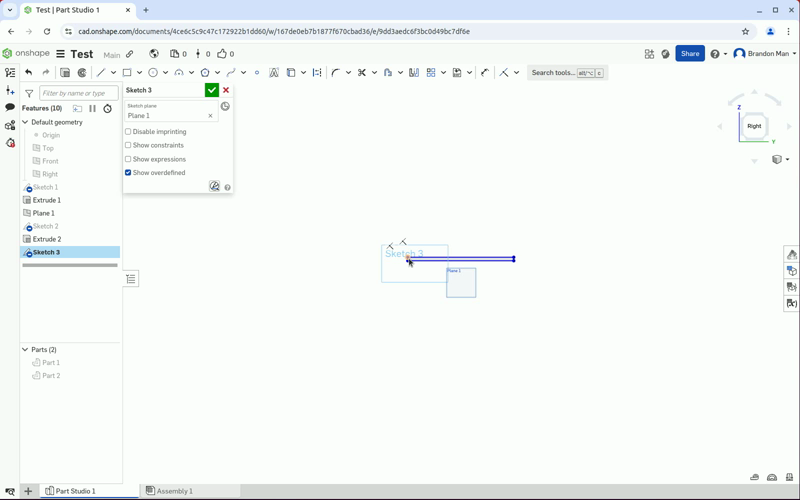
scroll(6)
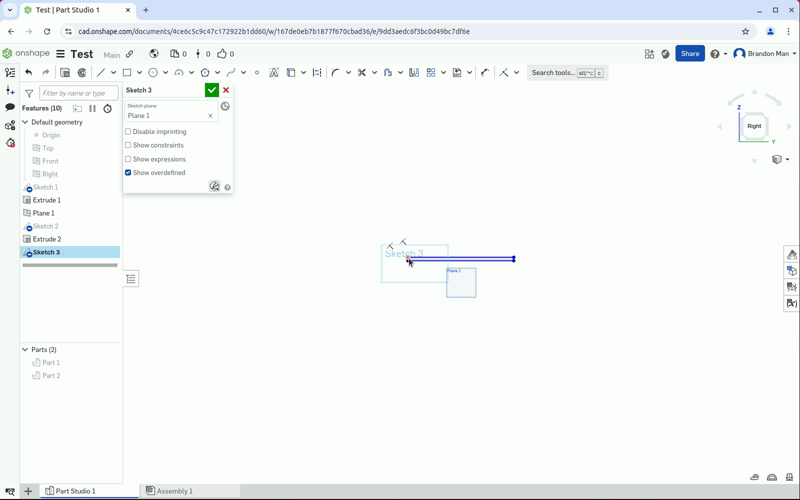
scroll(6)
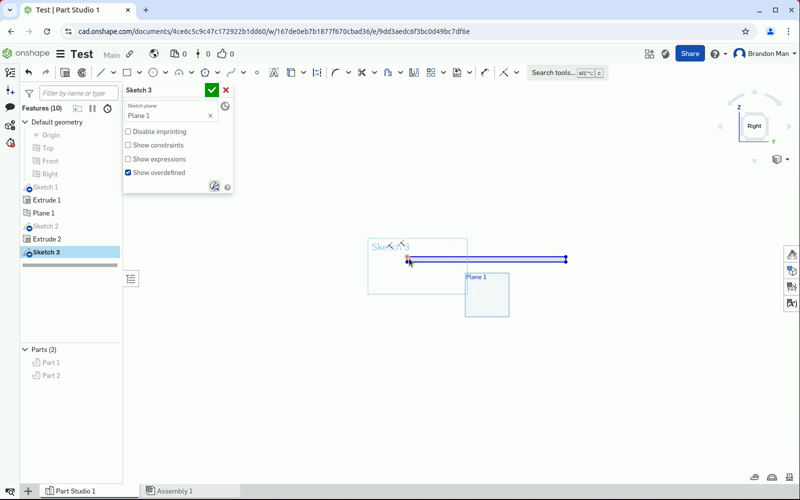
scroll(6)
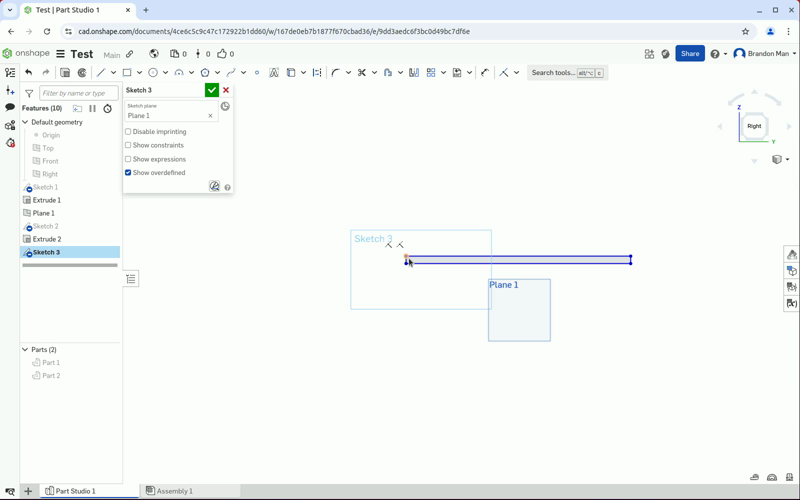
scroll(6)
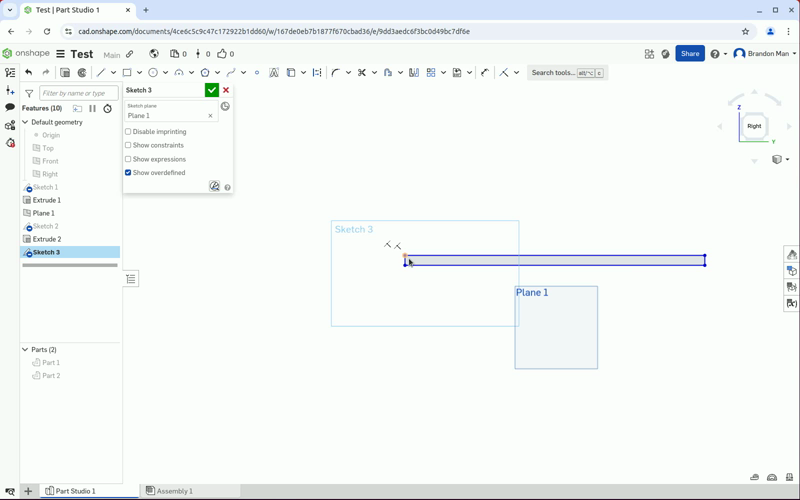
scroll(6)
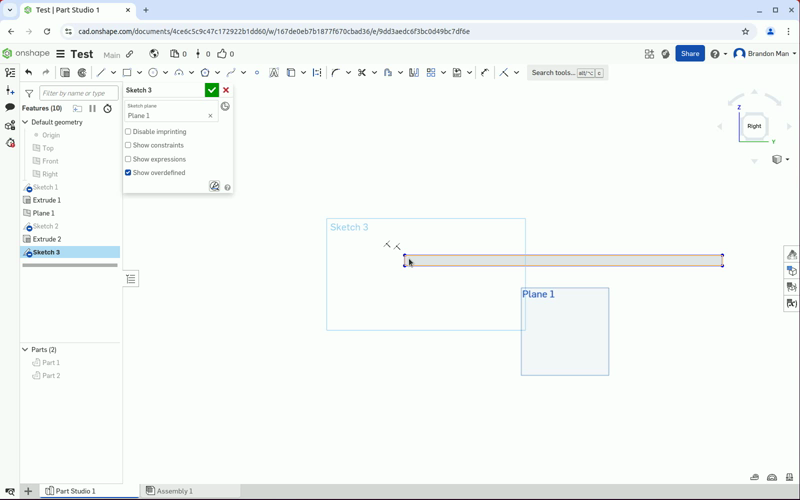
scroll(6)
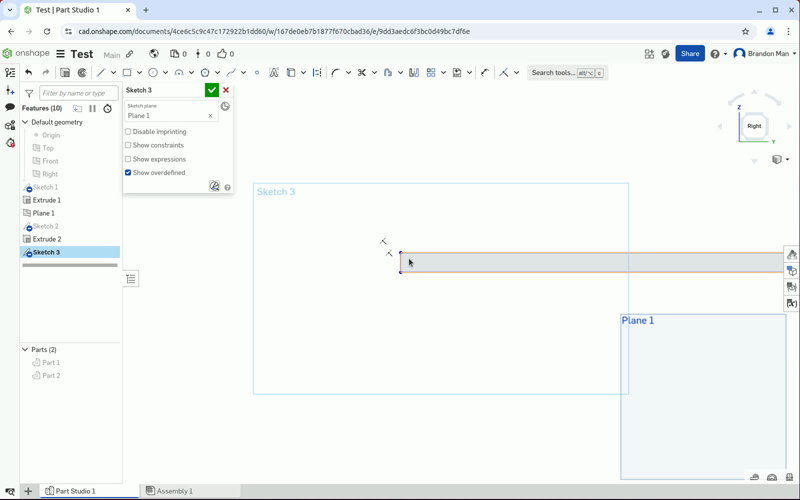
scroll(6)
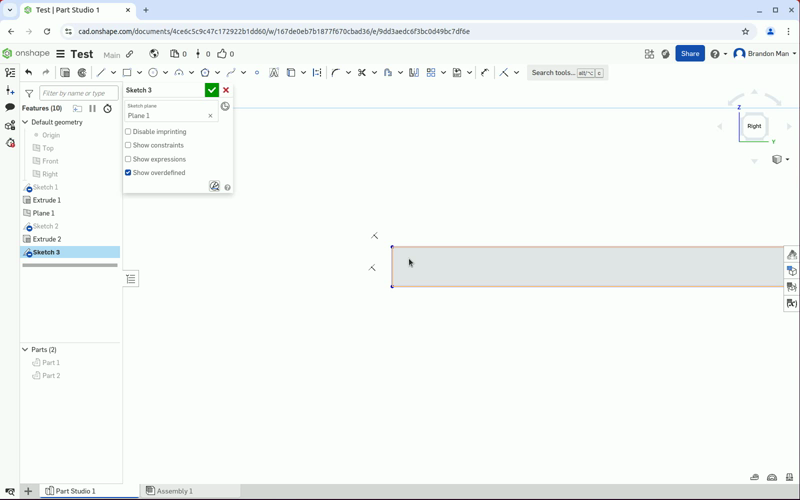
click(409, 258)
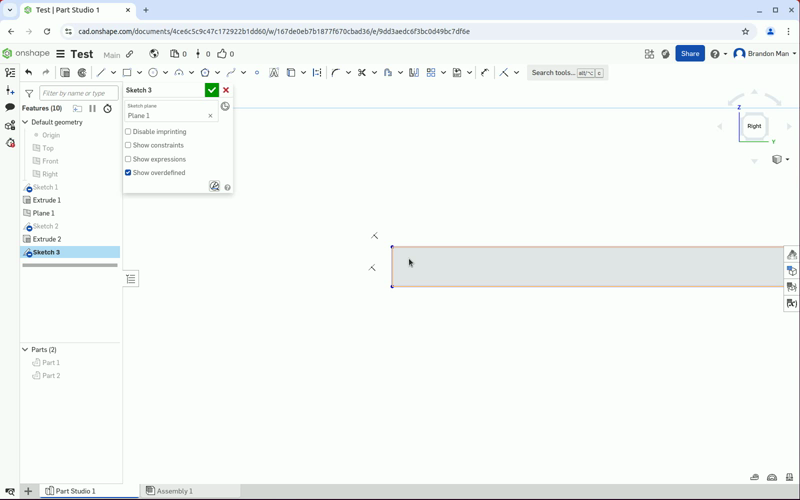
scroll(-6)
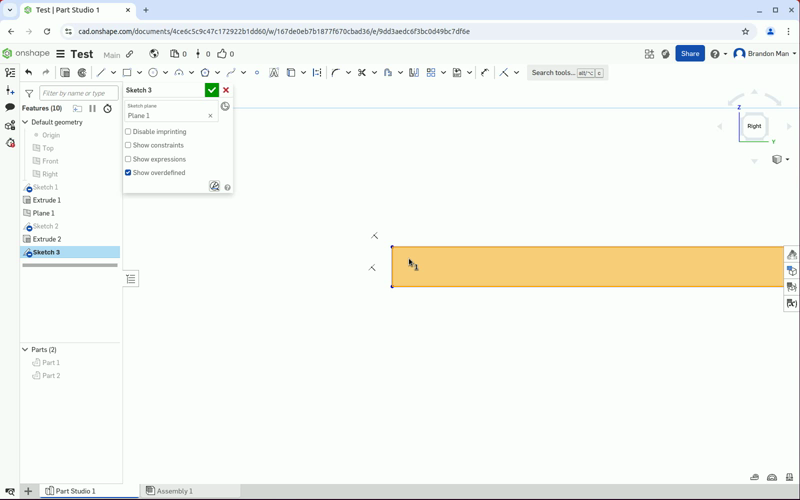
scroll(-6)
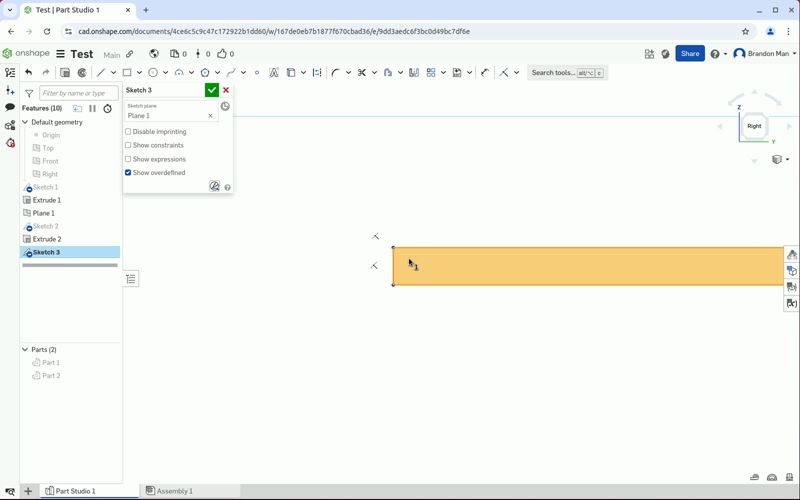
scroll(-6)
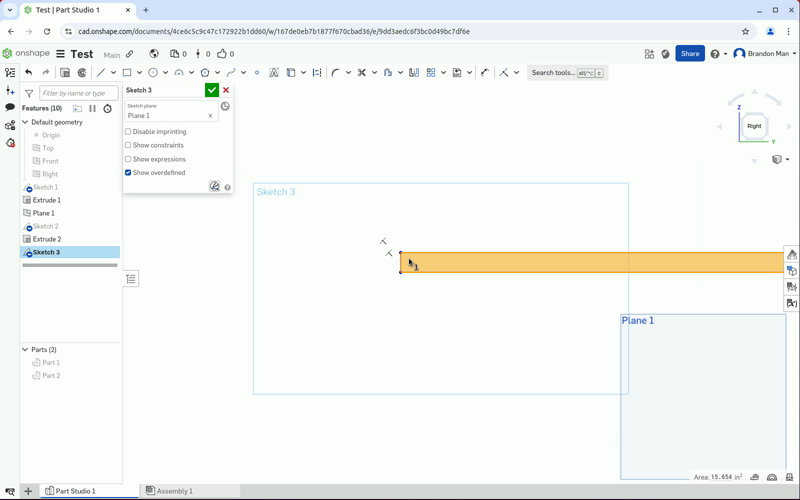
scroll(-6)
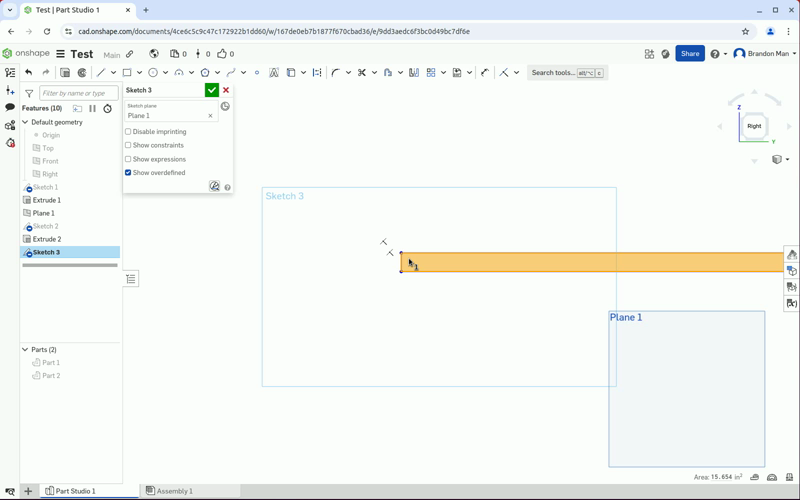
scroll(-6)
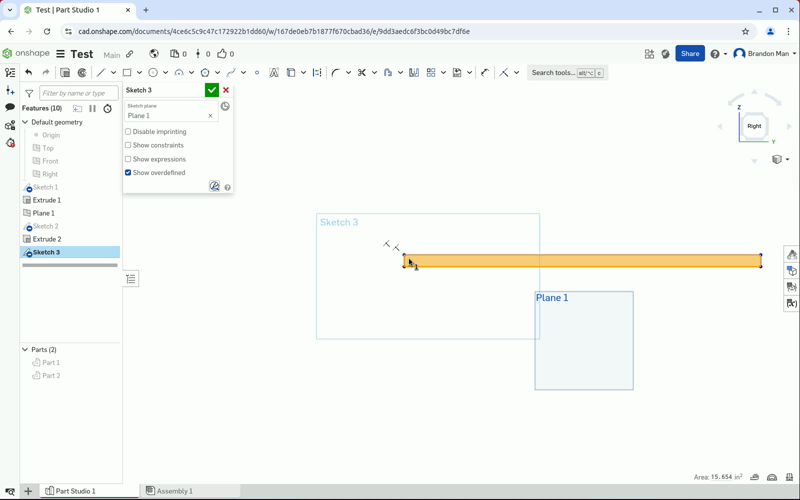
scroll(-6)
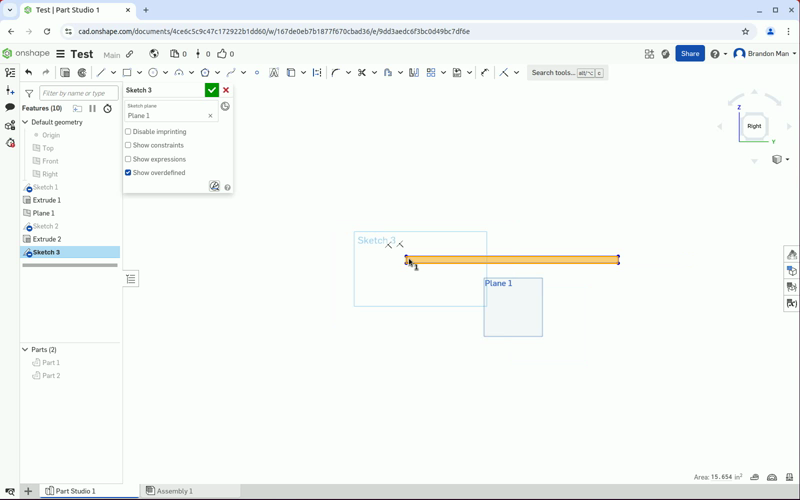
scroll(-6)
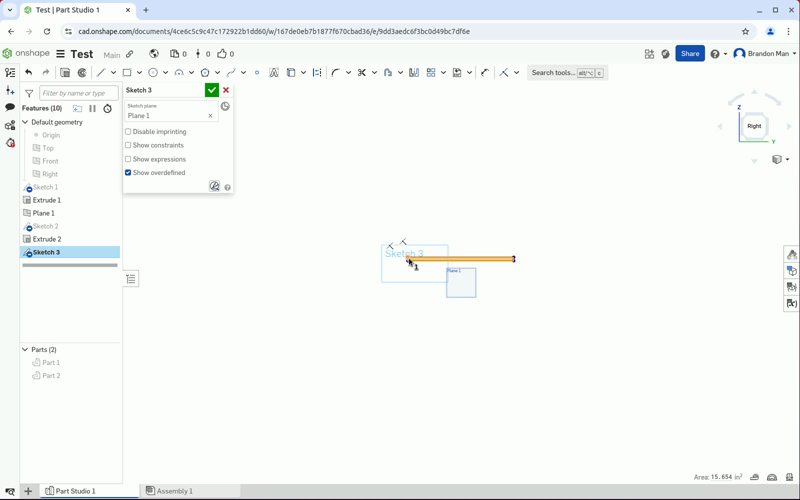
mouse_move(73, 352)
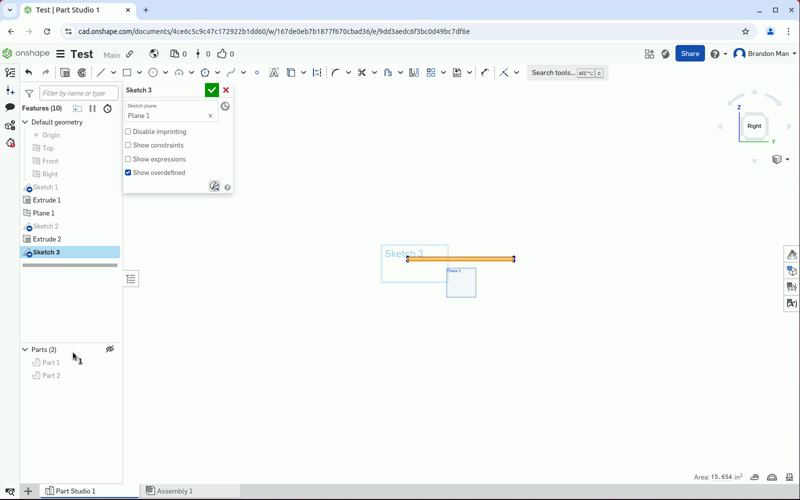
key(shift+y)
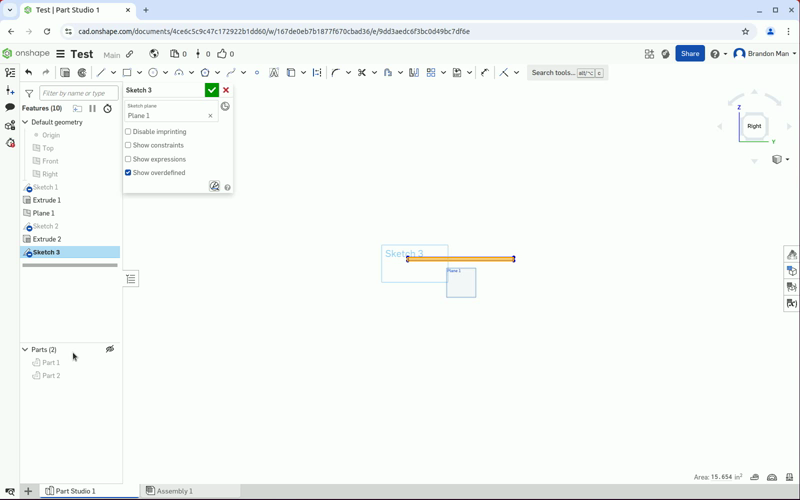
key(shift+e)
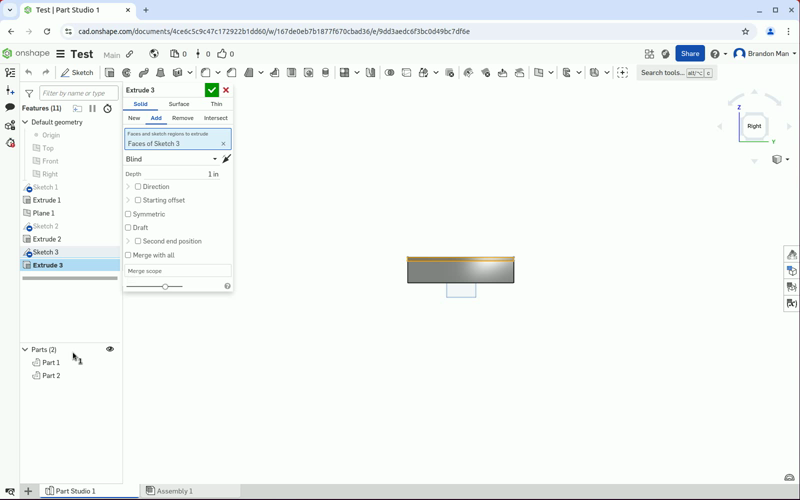
mouse_move(143, 106)
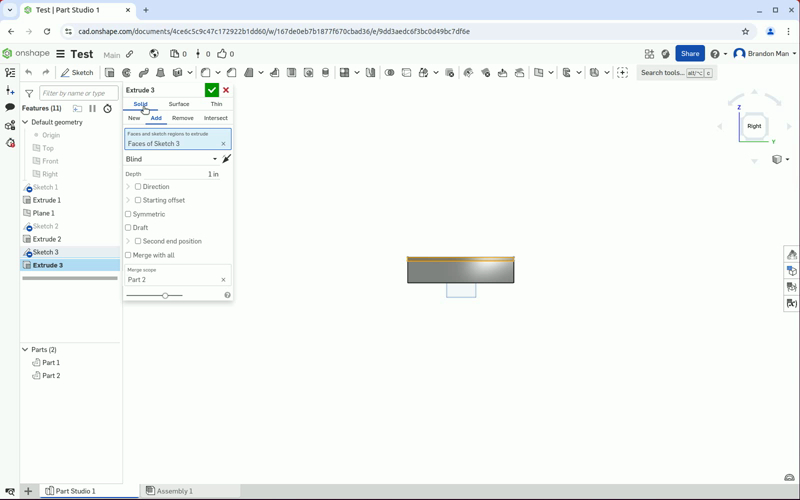
click(143, 106)
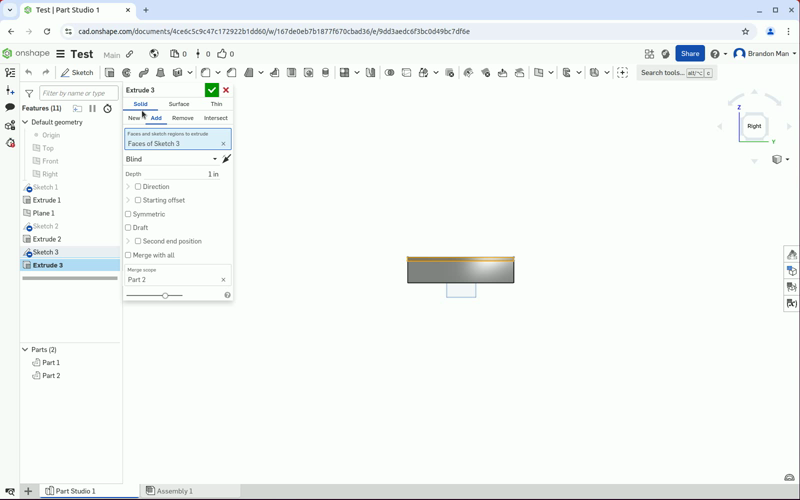
mouse_move(137, 120)
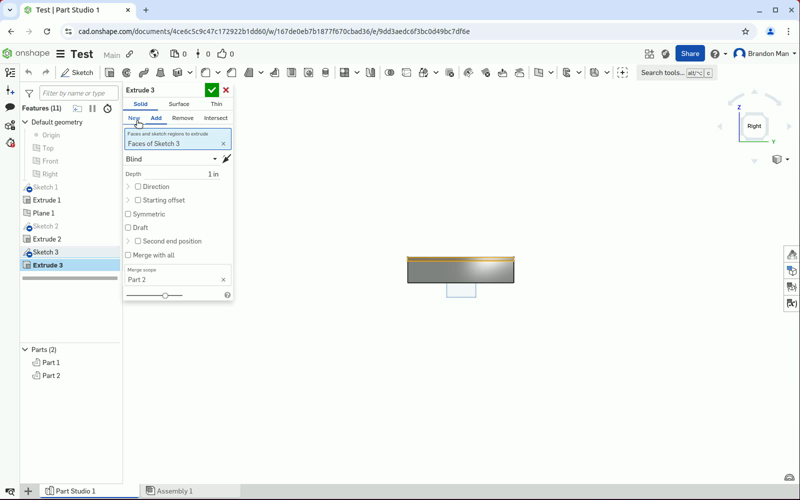
click(137, 120)
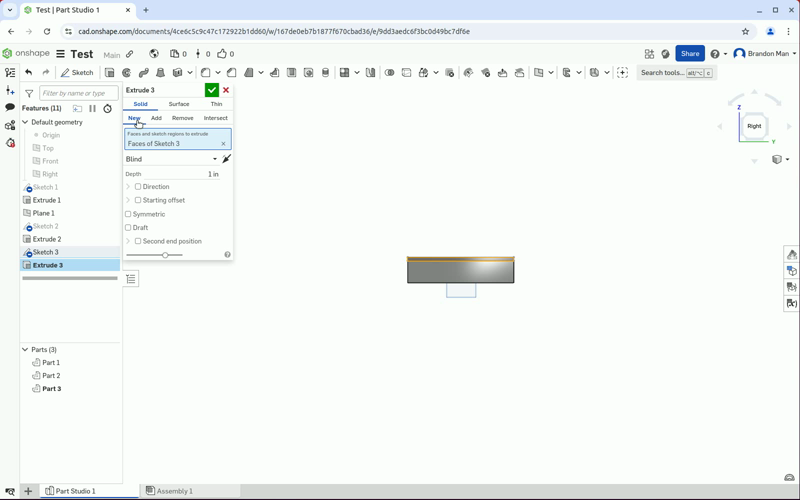
key(tab, 4)
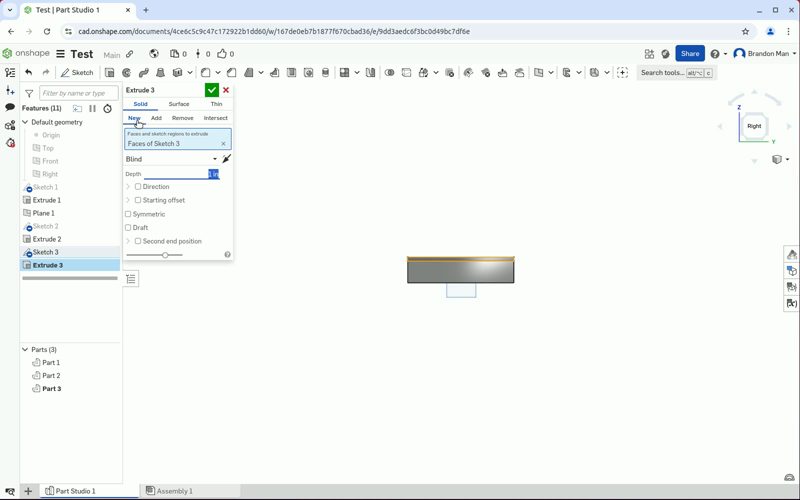
text(0.722)
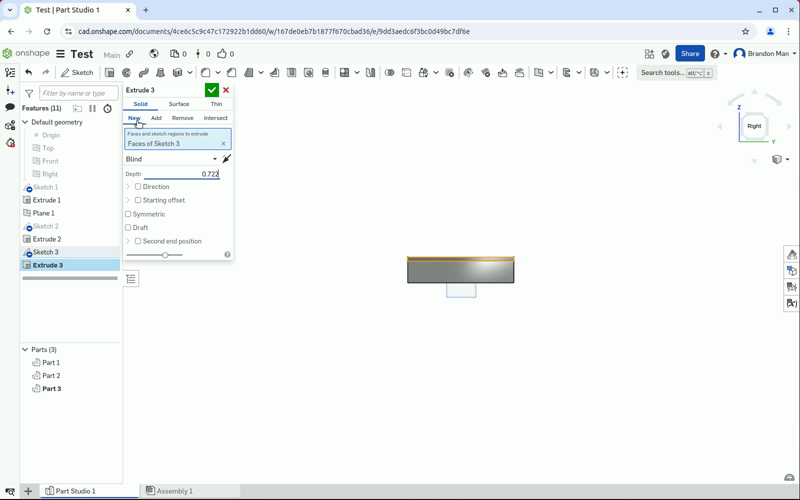
key(enter)
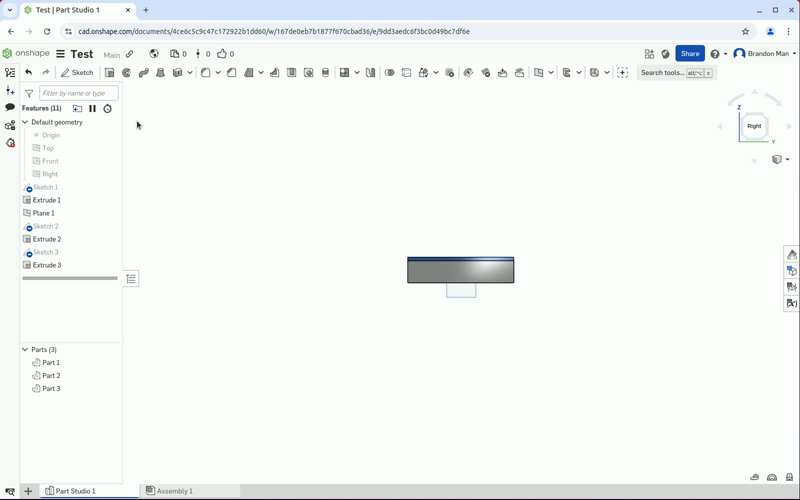
key(shift+h)
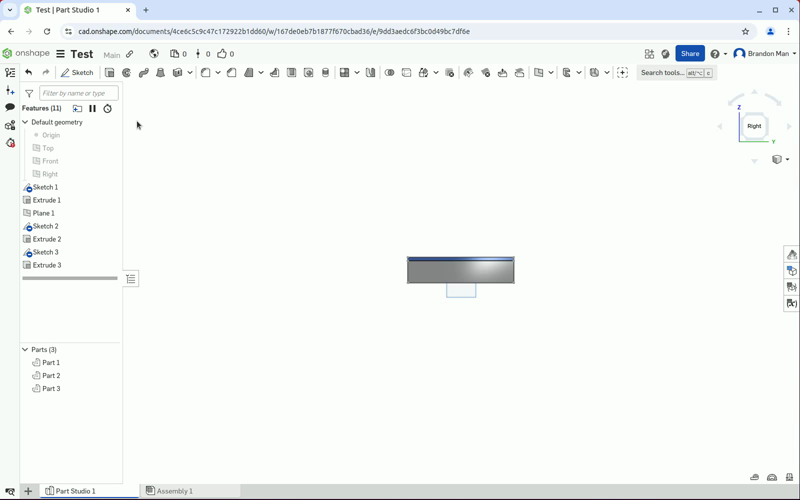
key(shift+h)
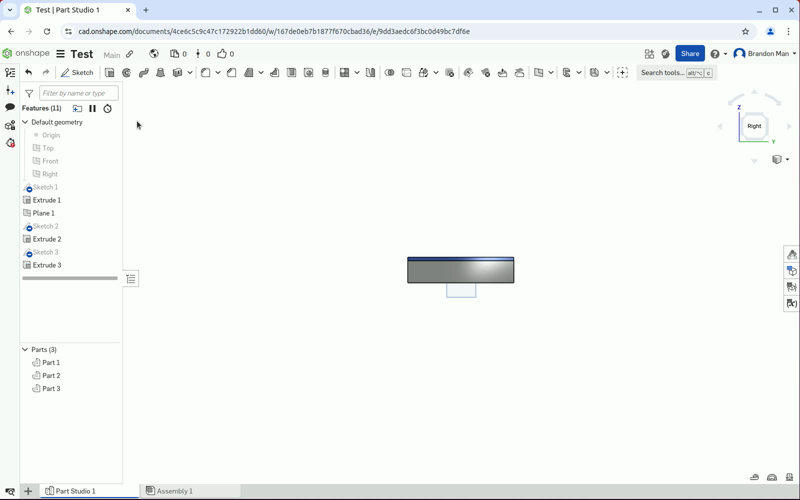
mouse_move(73, 189)
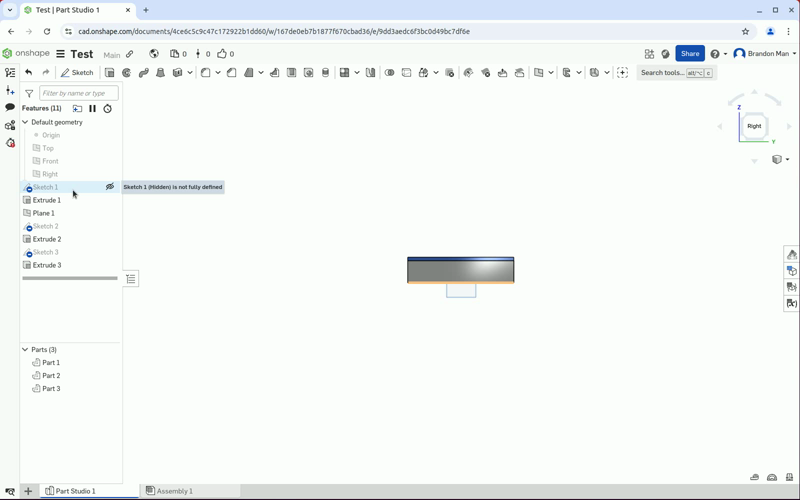
click(73, 189)
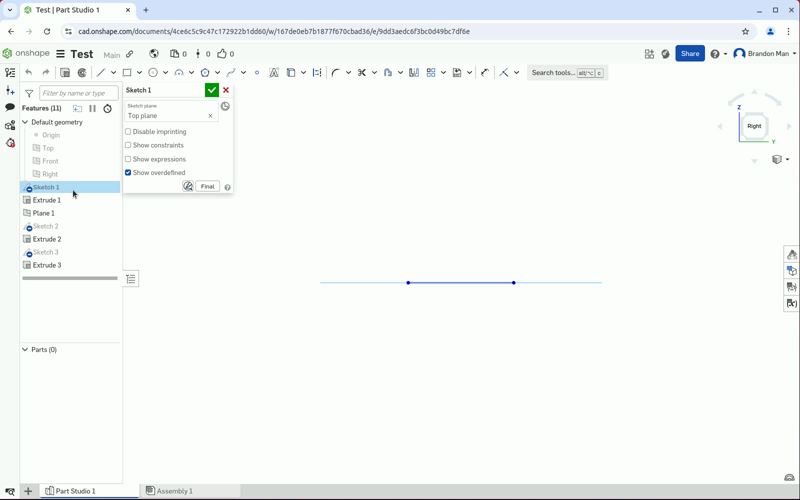
mouse_move(229, 92)
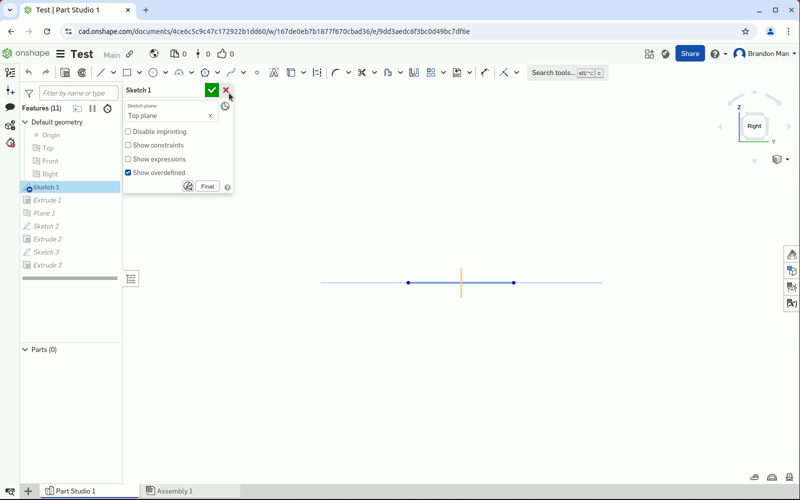
click(229, 92)
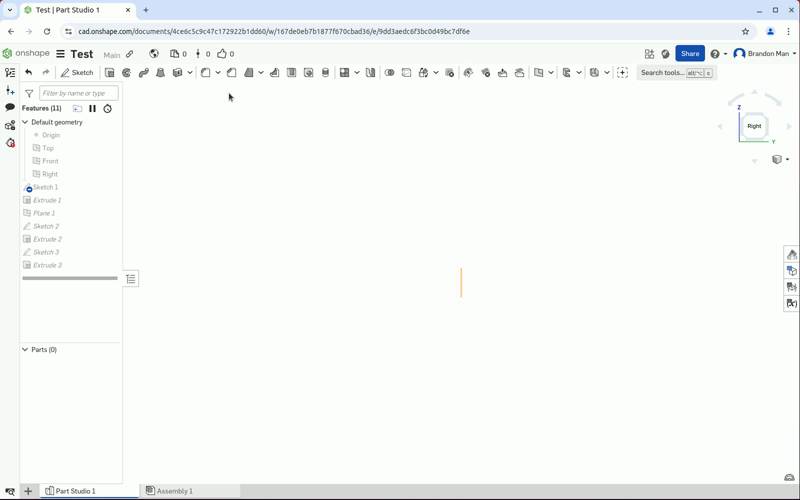
mouse_move(73, 352)
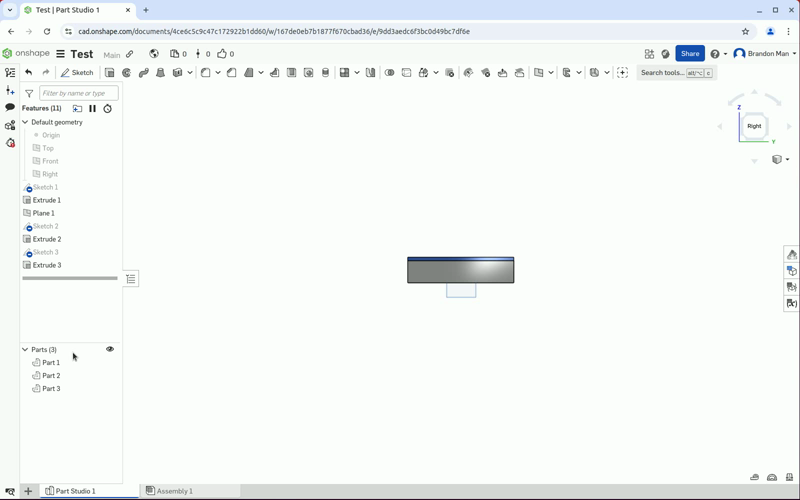
key(y)
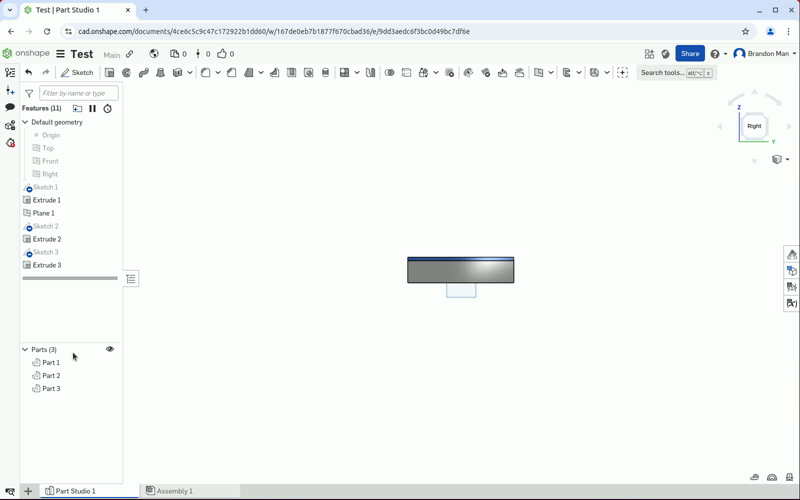
key(shift+p)
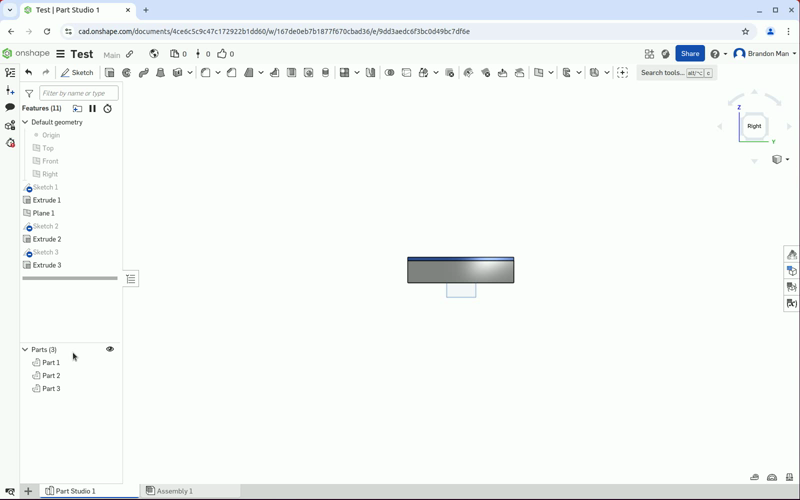
key(space)
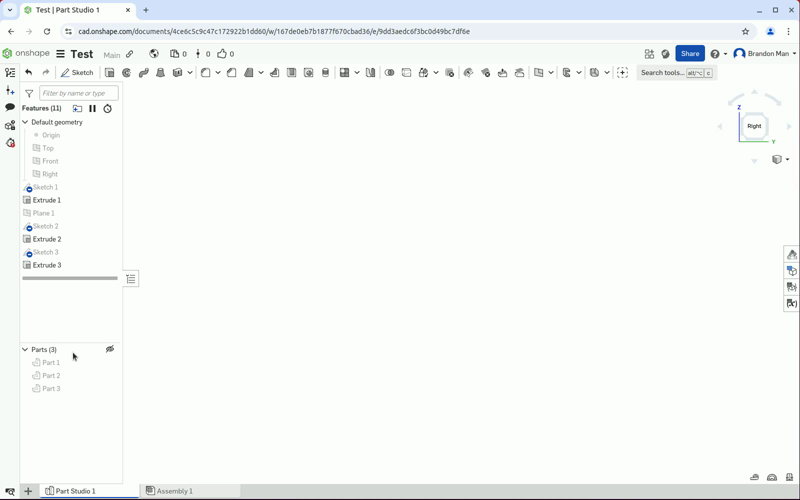
key_down(shift)
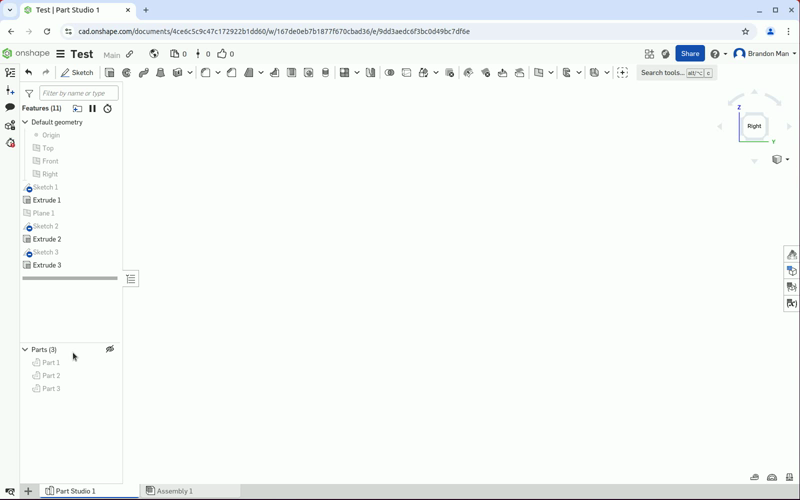
key(right)
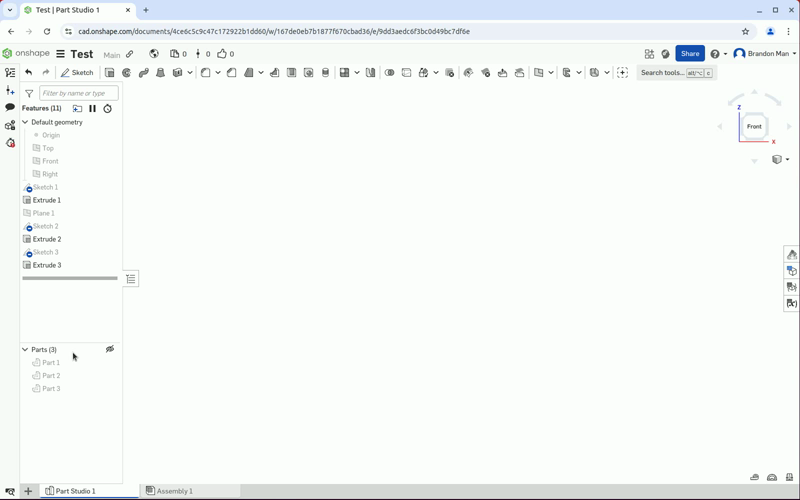
key_up(shift)
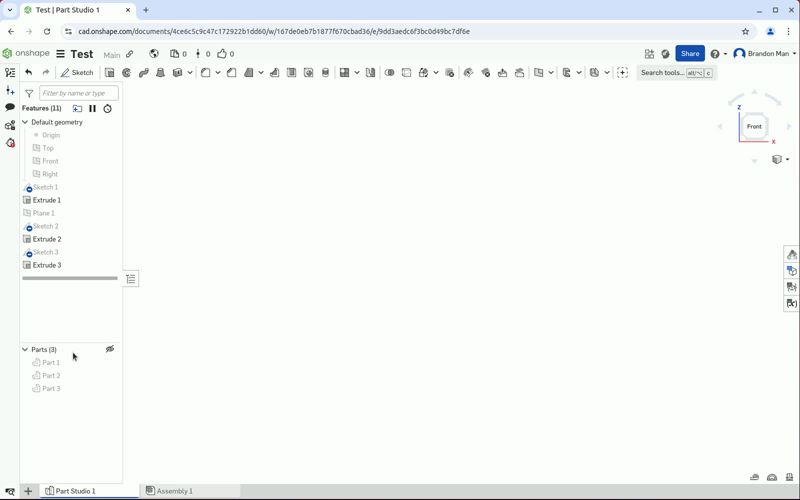
mouse_move(73, 352)
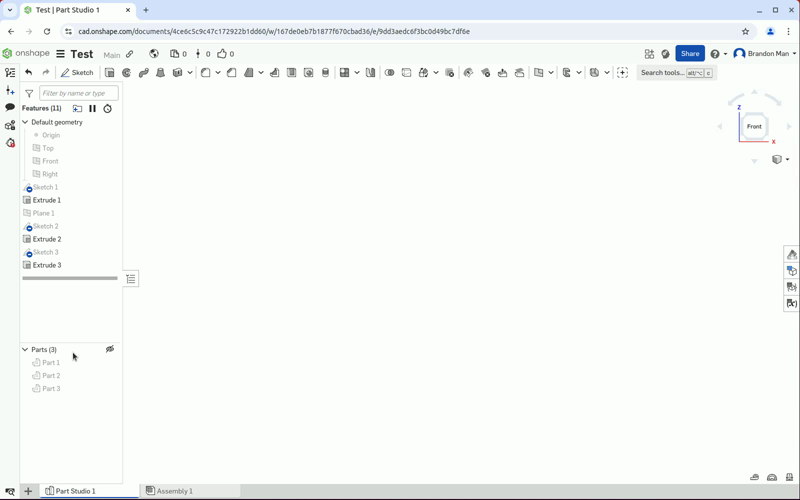
key(shift+y)
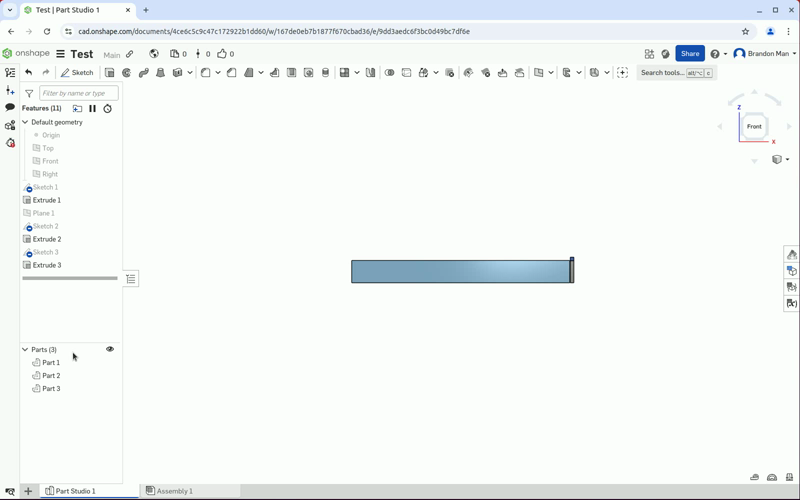
mouse_move(541, 75)
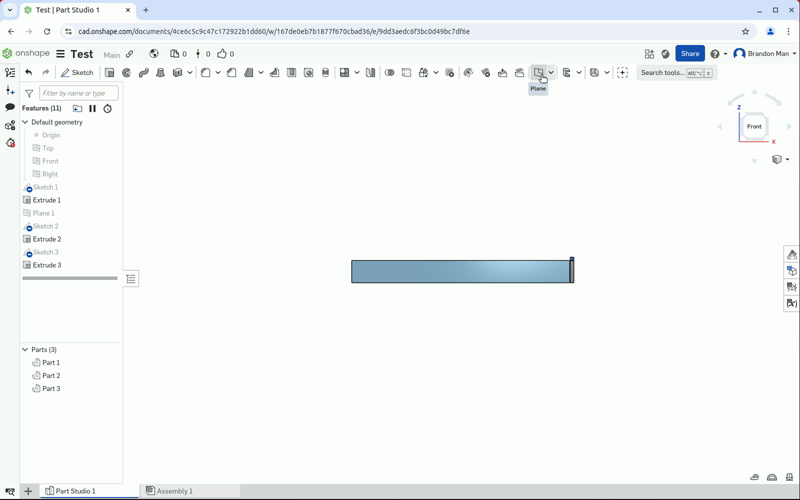
click(541, 75)
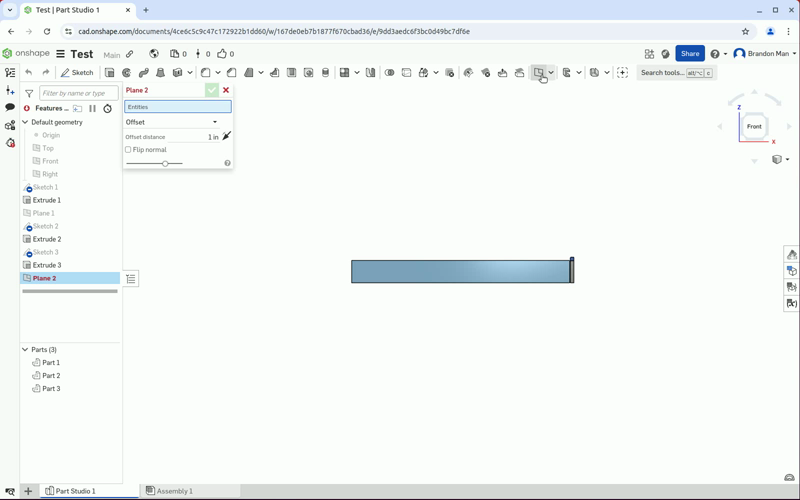
mouse_move(73, 163)
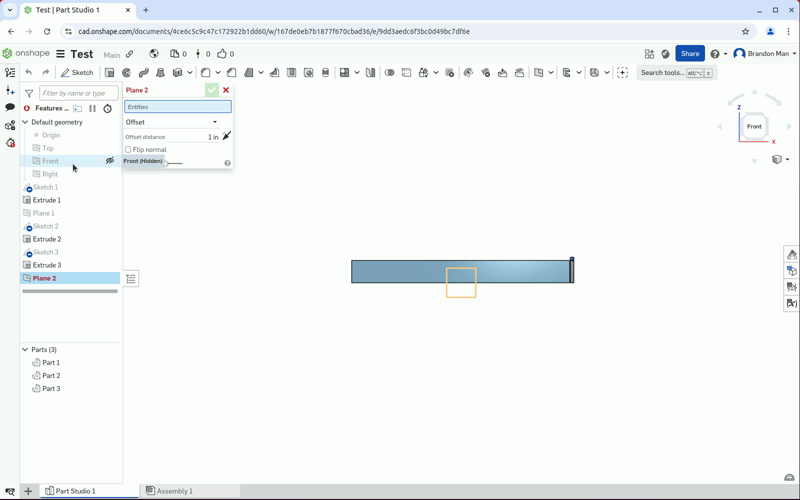
click(73, 163)
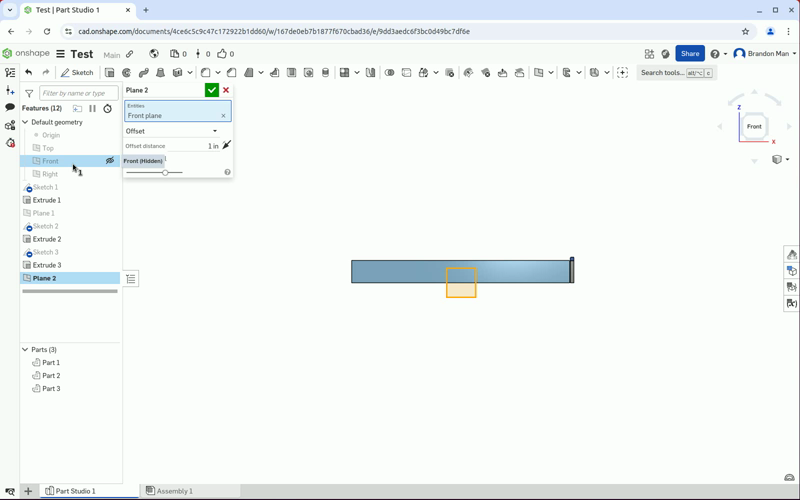
key(tab, 2)
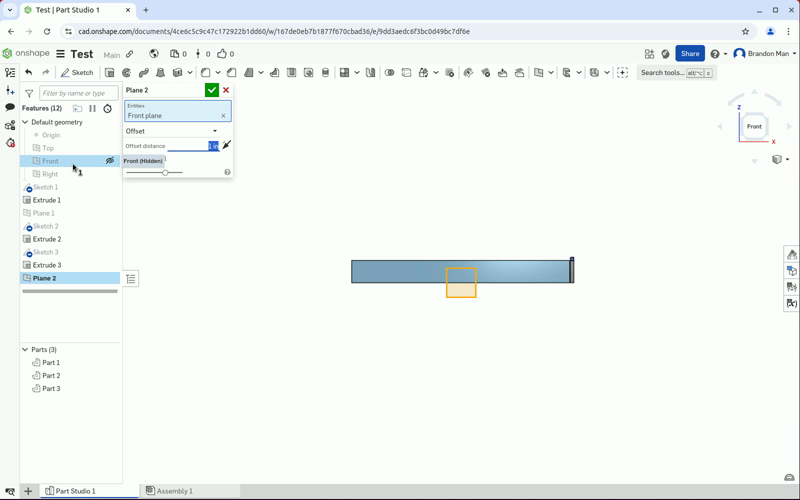
text(10.845)
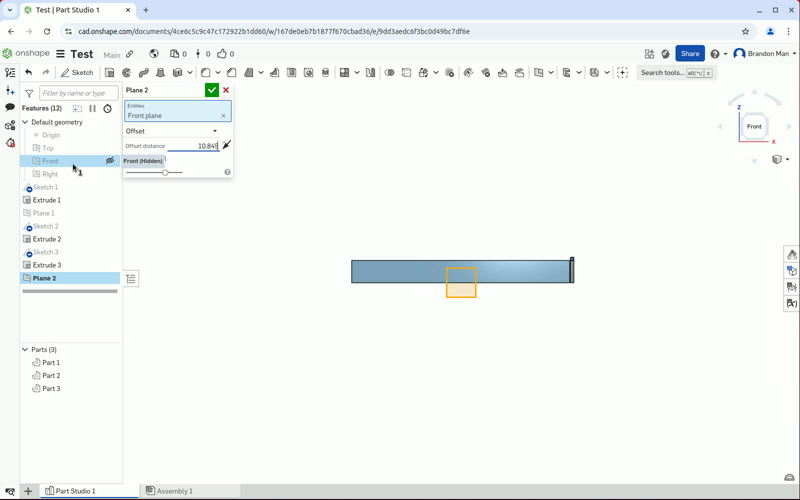
key(enter, 2)
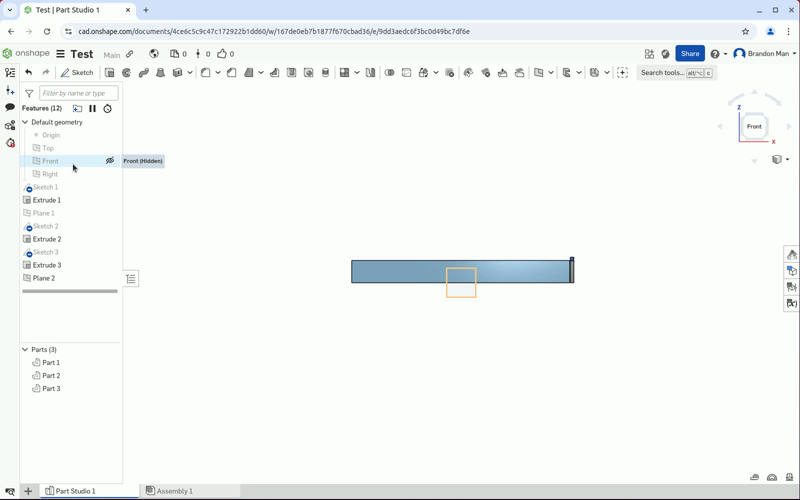
key(shift+s)
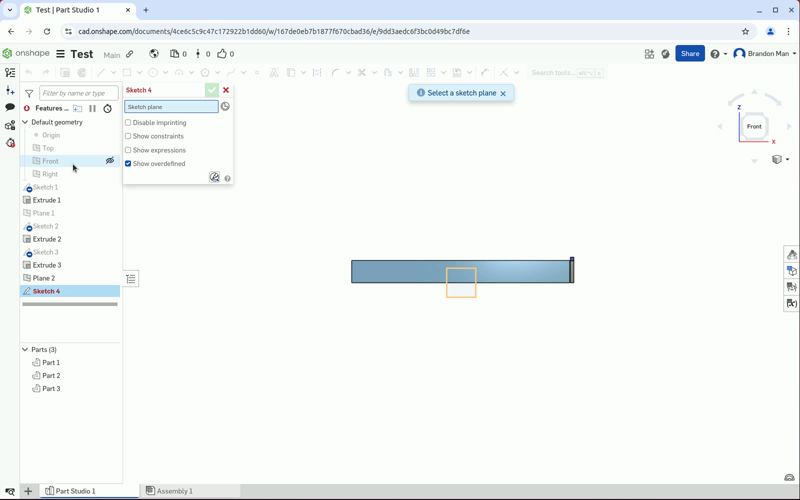
mouse_move(73, 280)
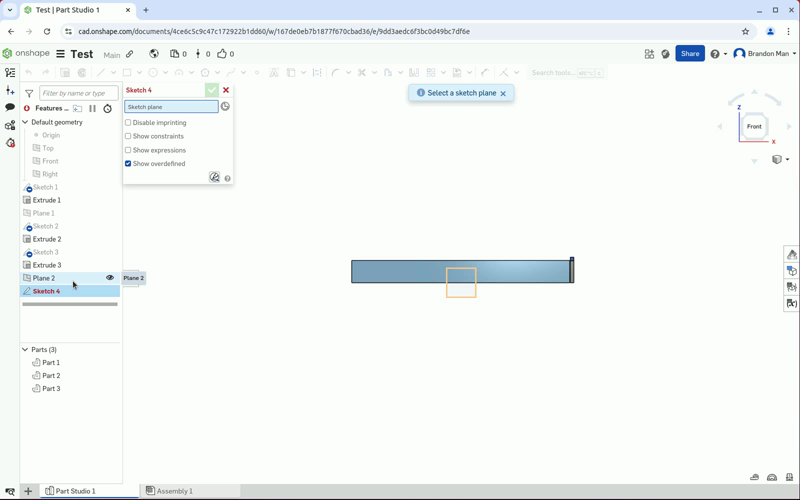
click(73, 280)
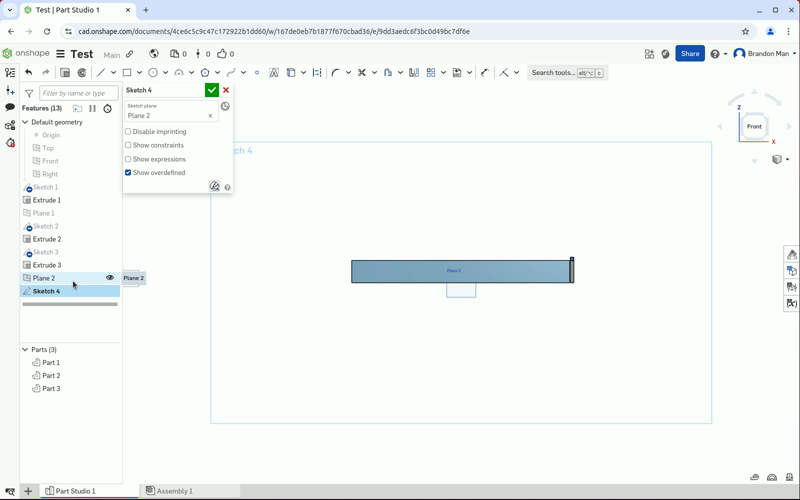
mouse_move(73, 352)
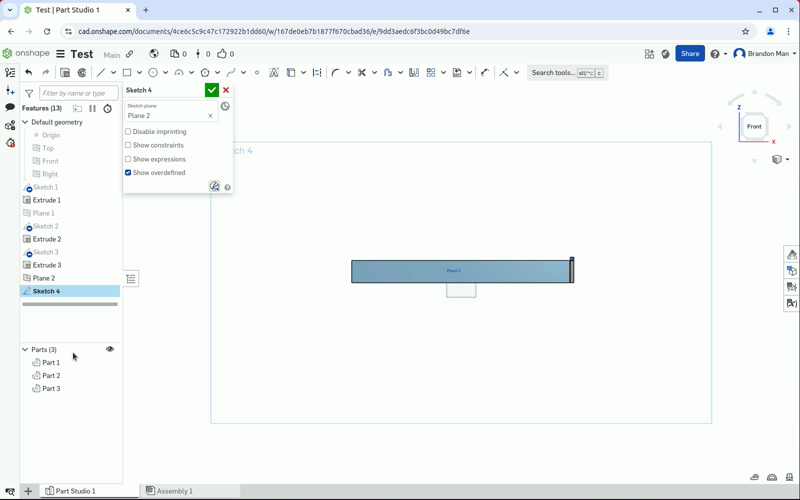
key(y)
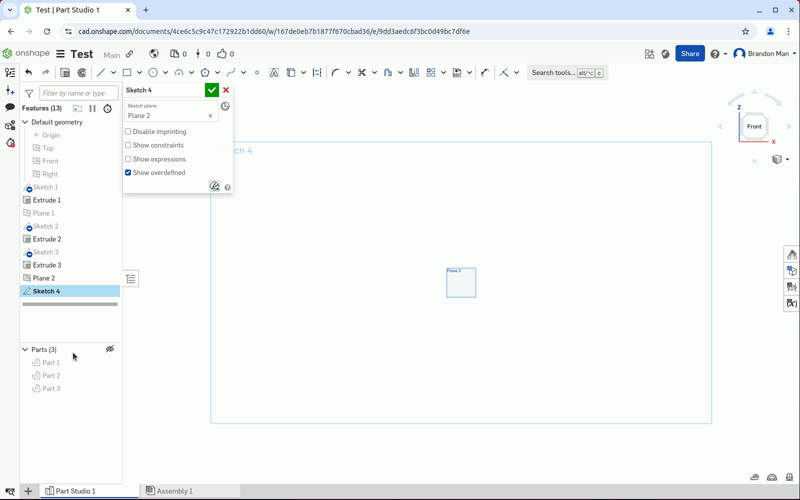
key(l)
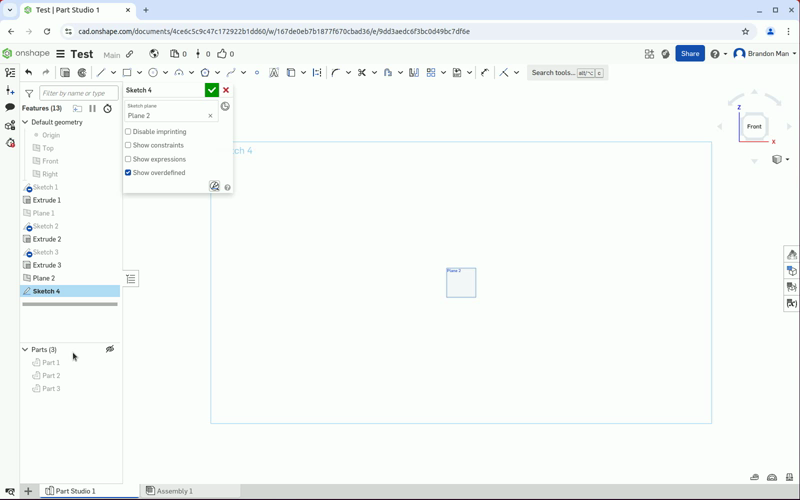
key_down(shift)
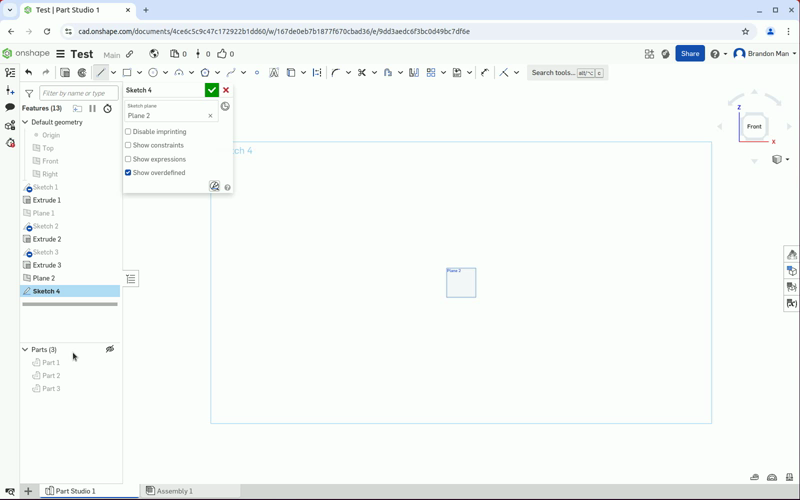
mouse_move(348, 282)
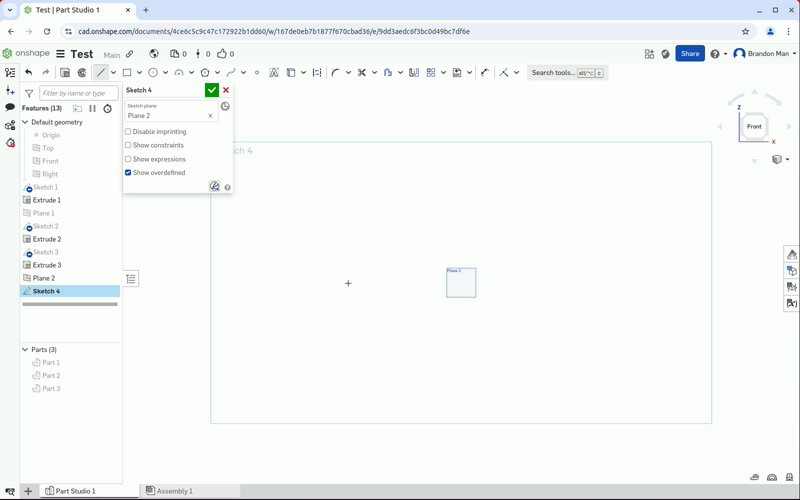
click(348, 282)
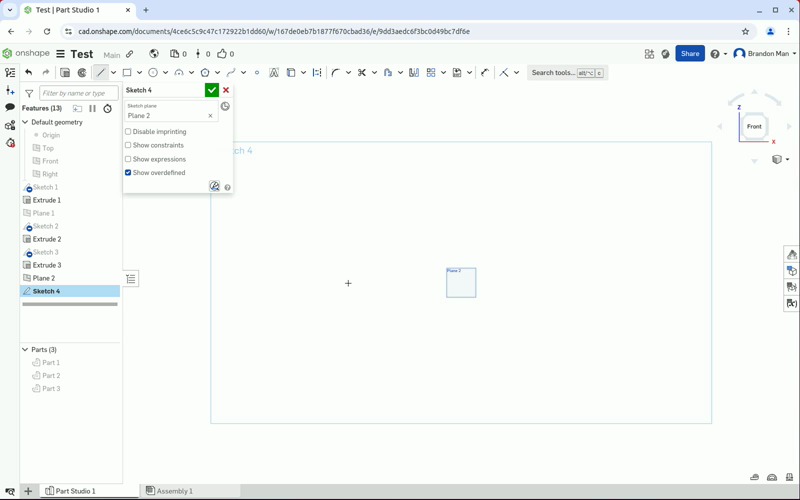
key_up(shift)
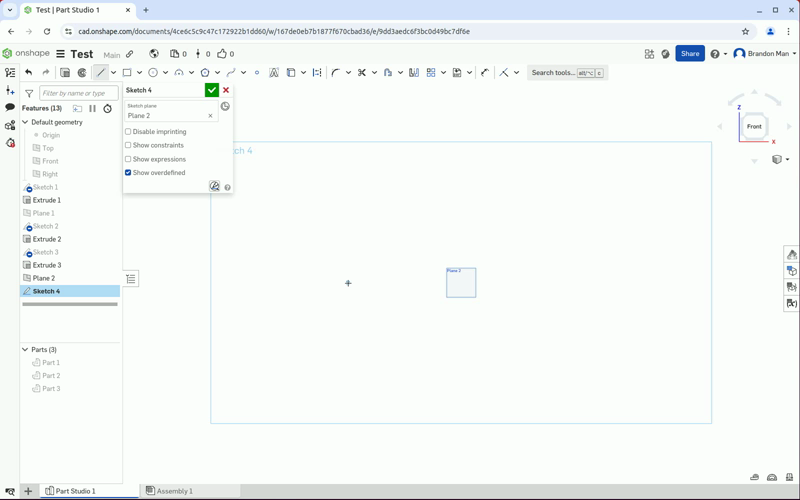
key_down(shift)
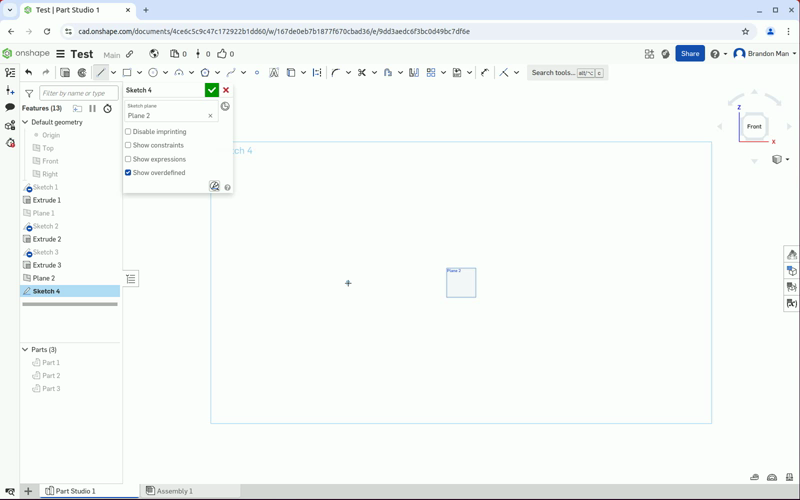
mouse_move(378, 282)
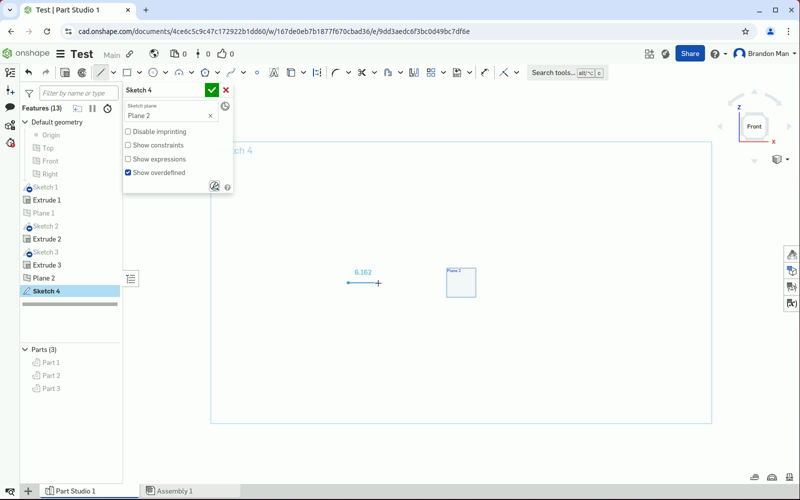
mouse_move(350, 282)
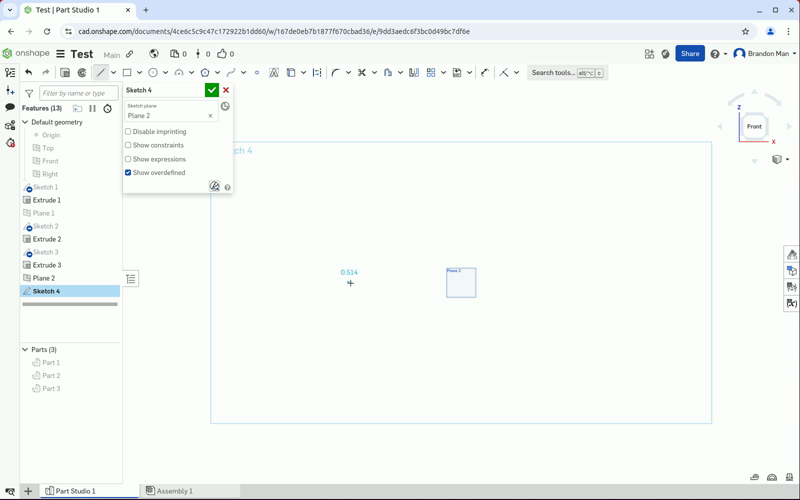
scroll(6)
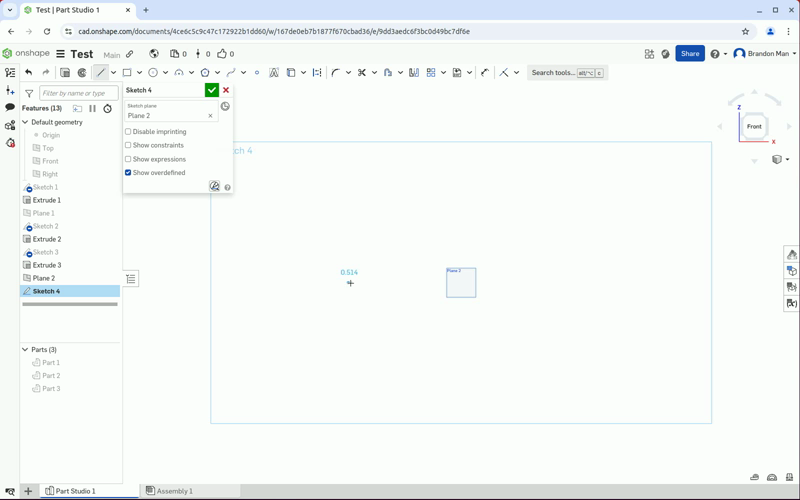
scroll(6)
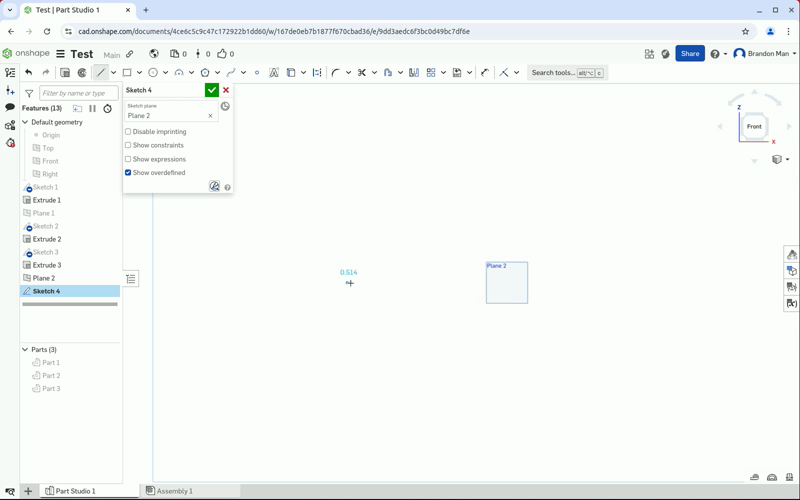
scroll(6)
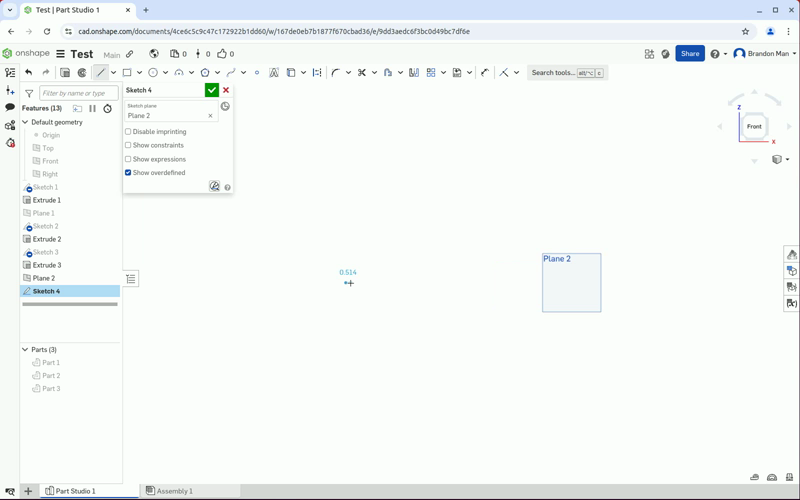
scroll(6)
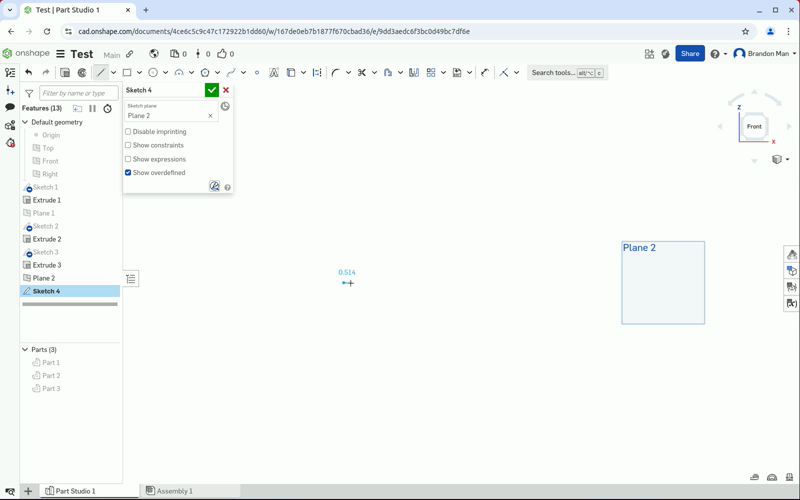
scroll(6)
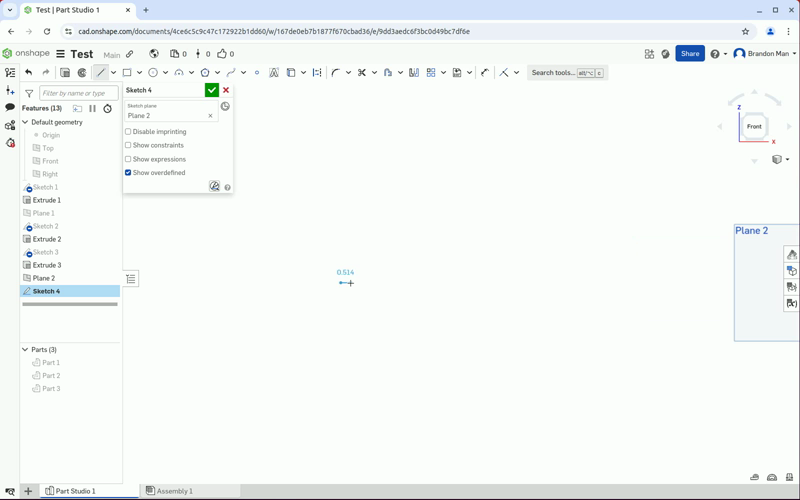
scroll(6)
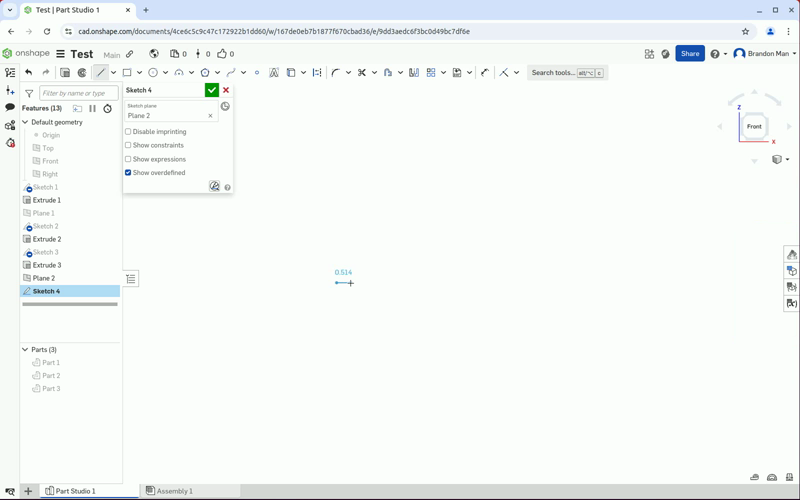
scroll(6)
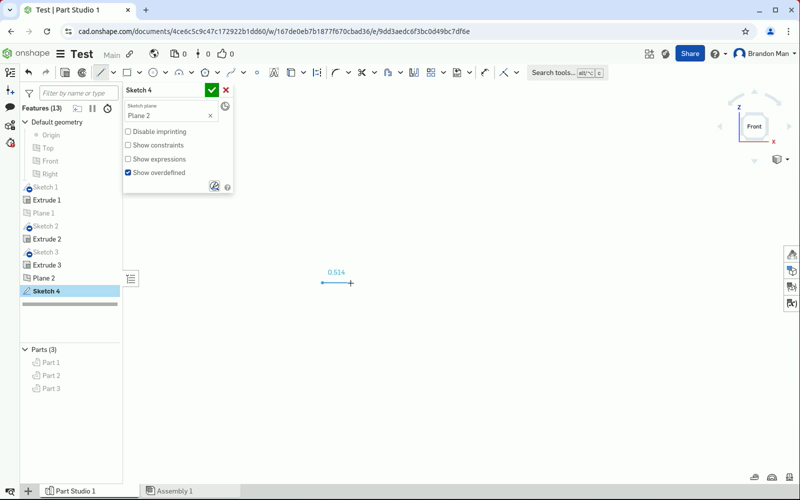
click(350, 282)
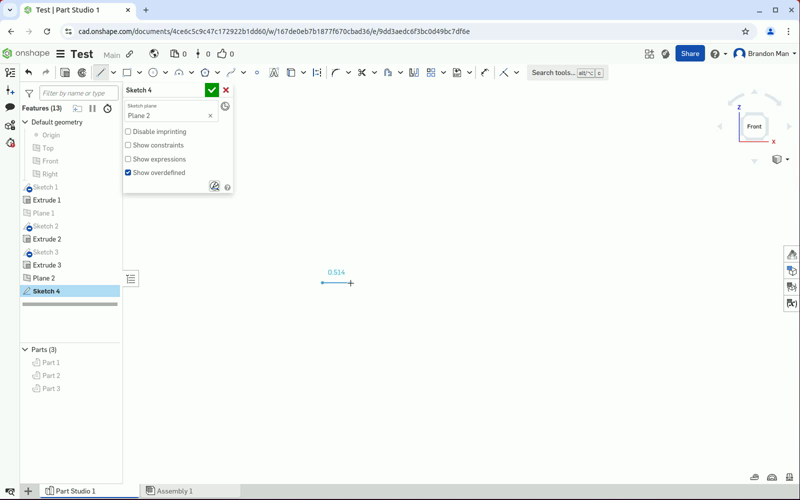
scroll(-6)
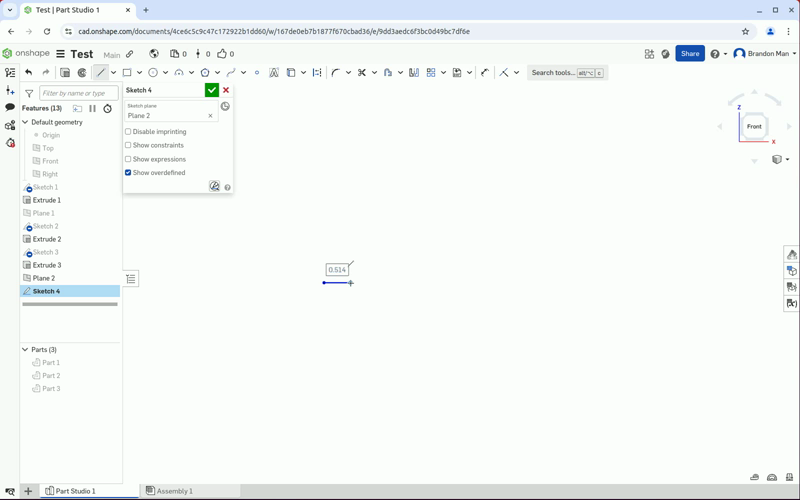
scroll(-6)
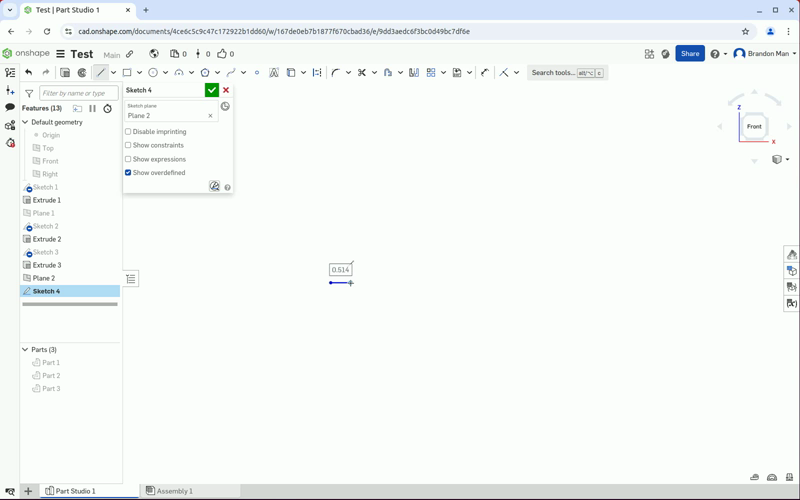
scroll(-6)
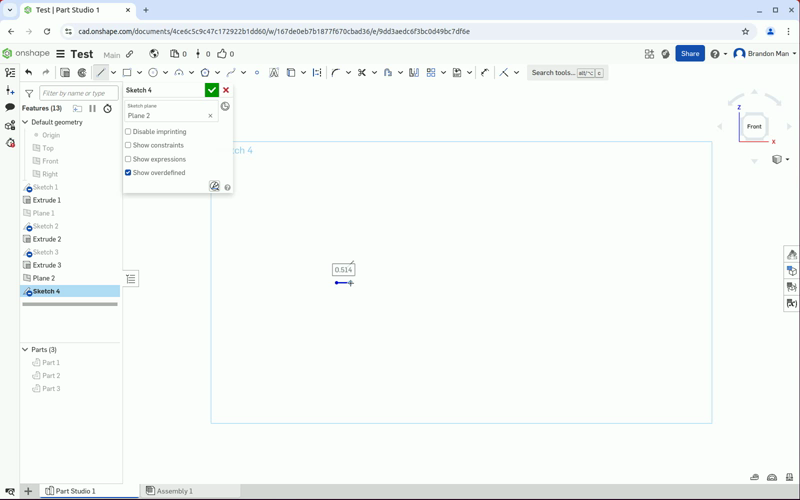
scroll(-6)
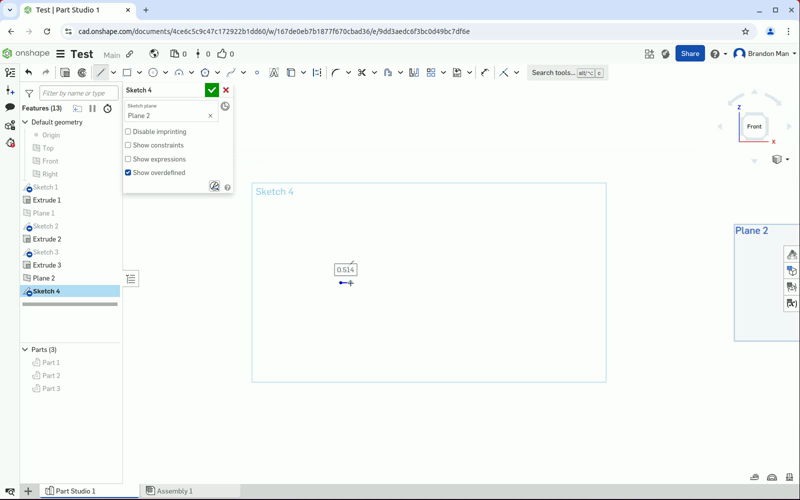
scroll(-6)
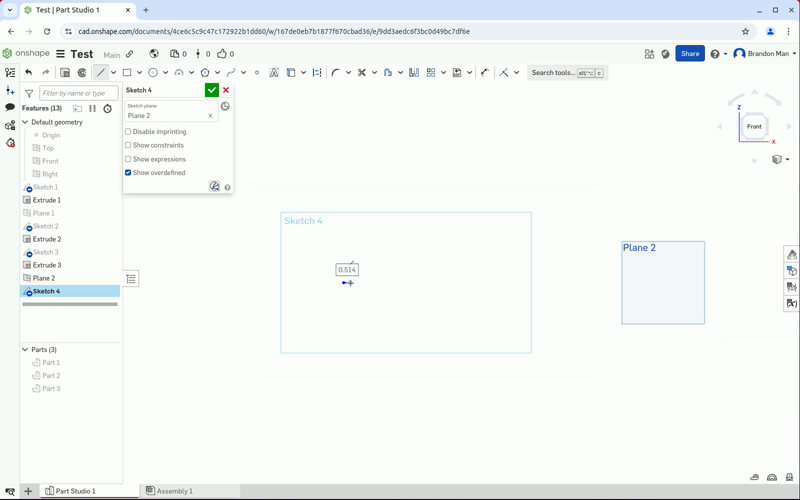
scroll(-6)
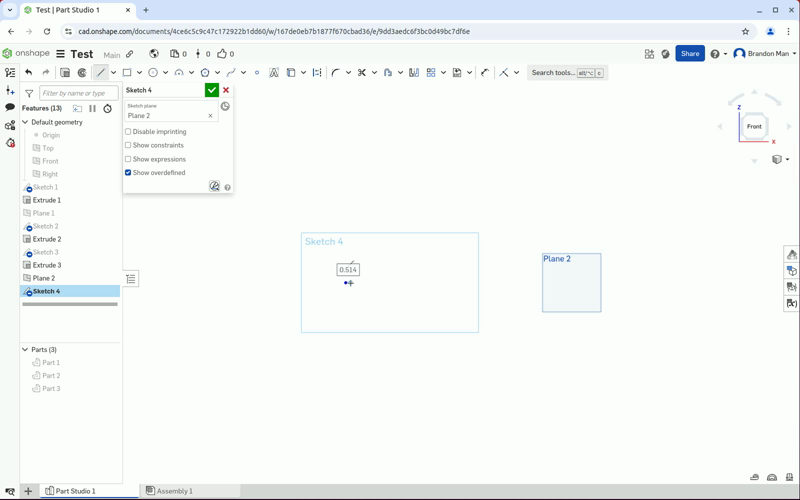
scroll(-6)
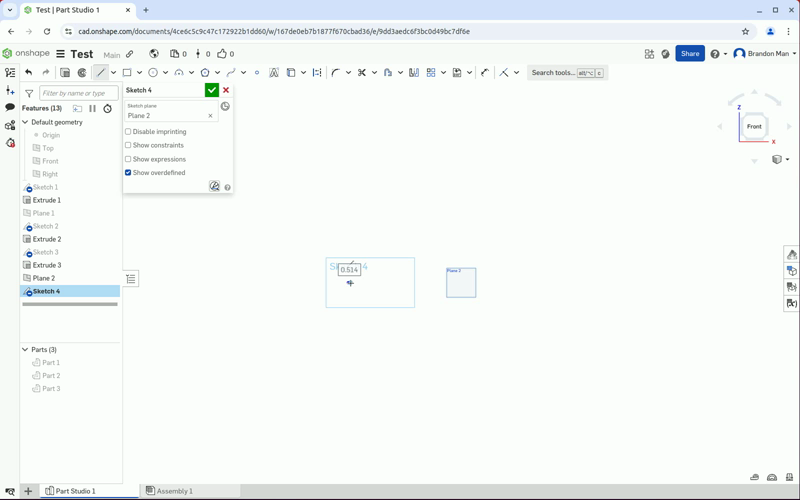
key_up(shift)
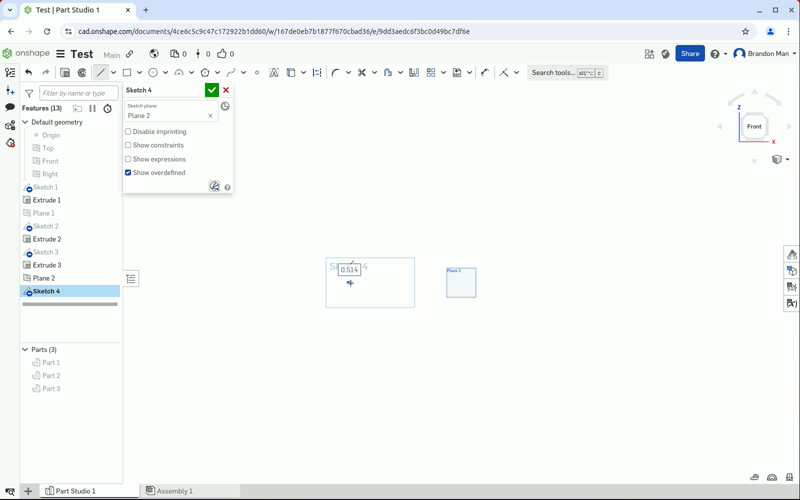
key_down(shift)
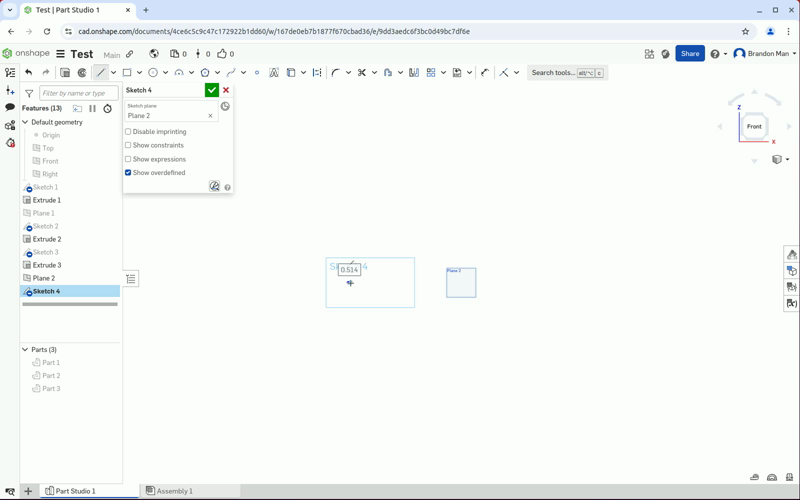
mouse_move(380, 282)
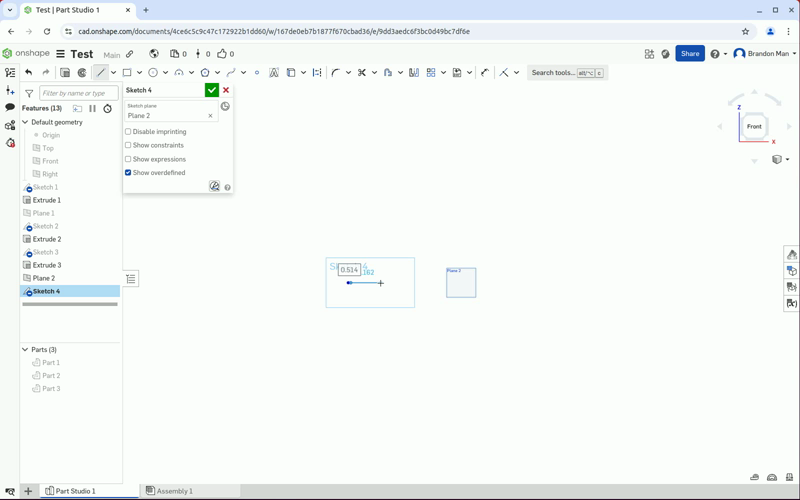
mouse_move(350, 259)
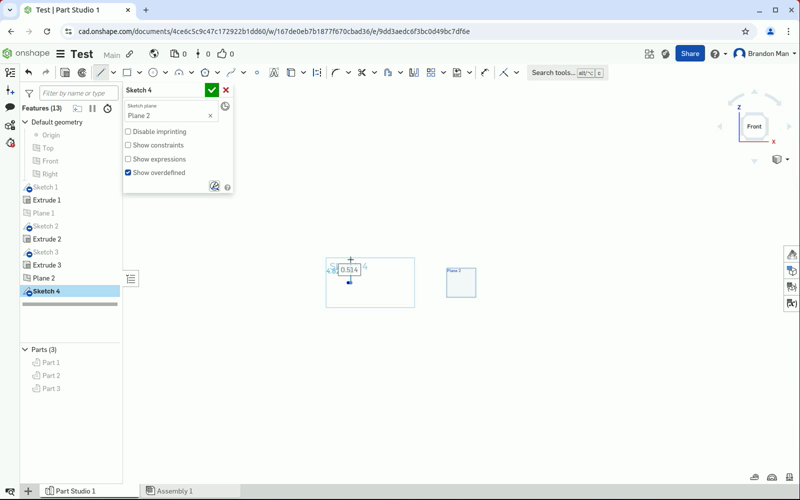
click(350, 259)
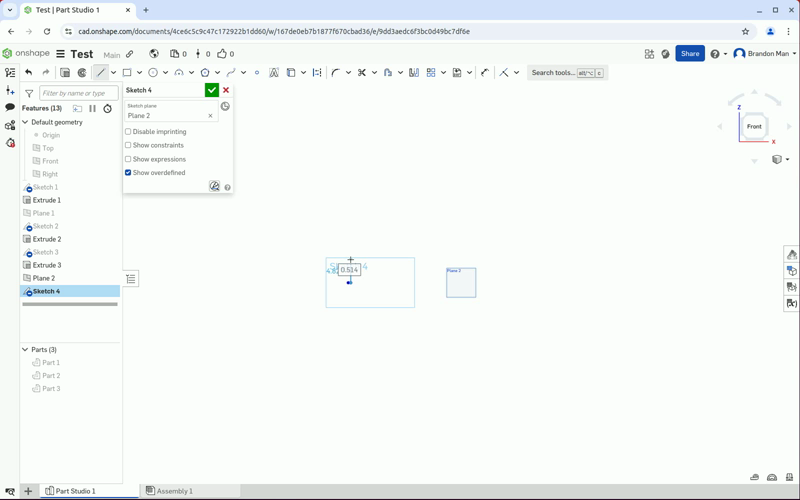
key_up(shift)
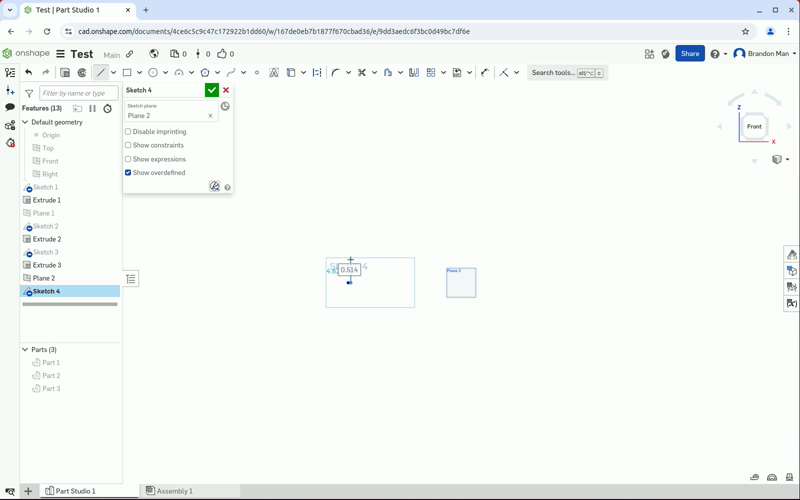
key_down(shift)
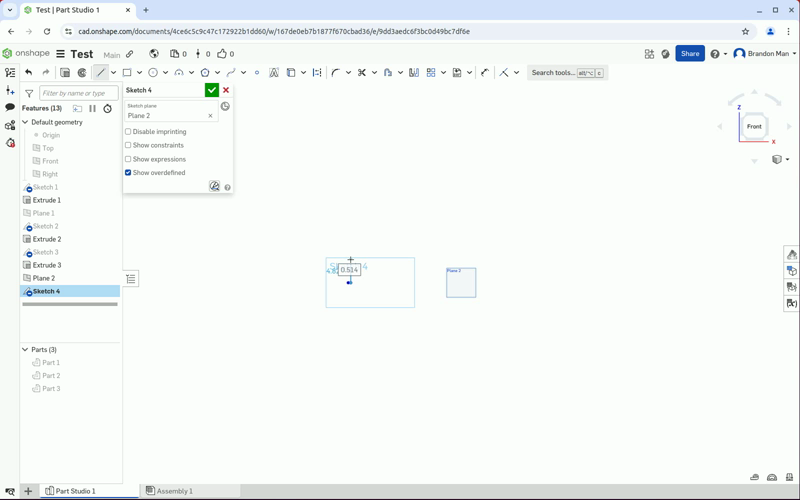
mouse_move(569, 259)
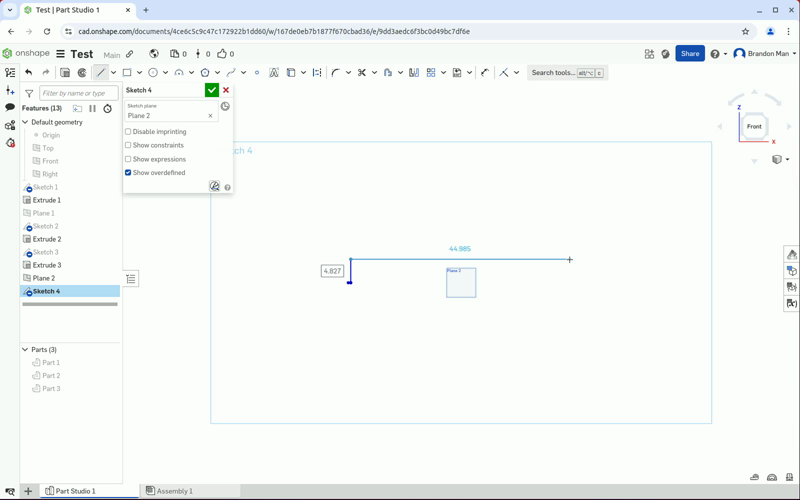
click(569, 259)
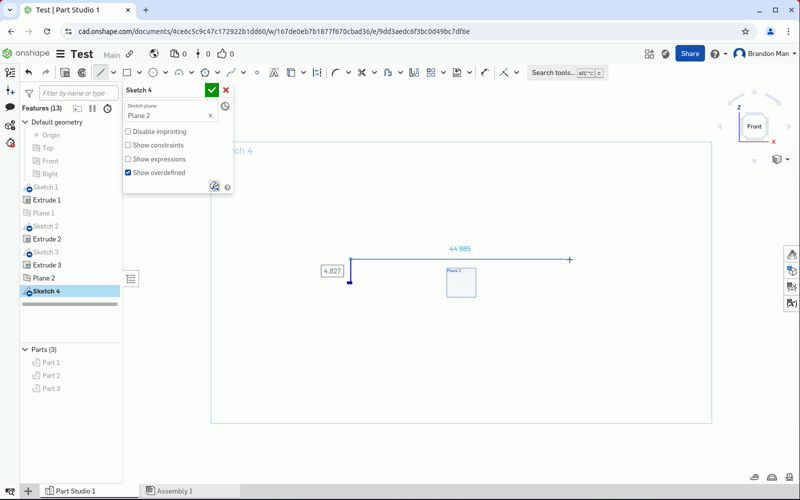
key_up(shift)
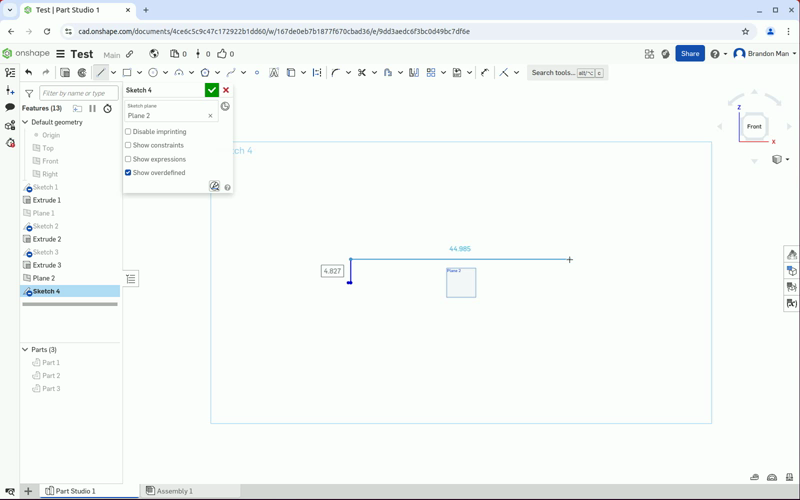
key_down(shift)
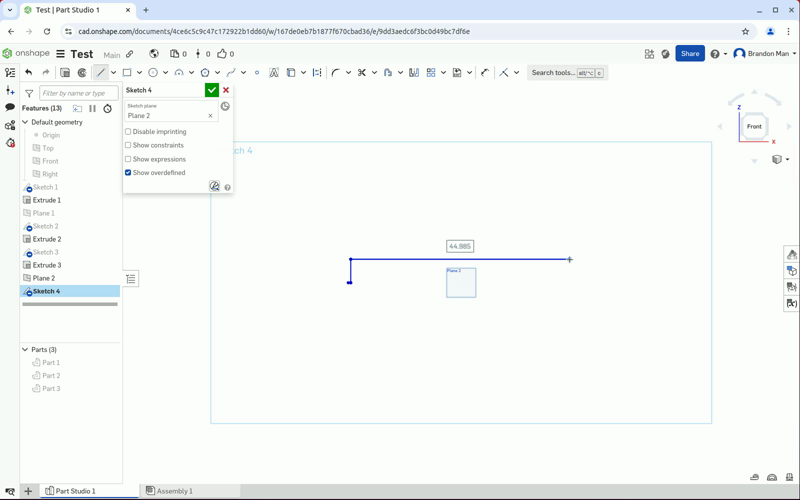
mouse_move(589, 259)
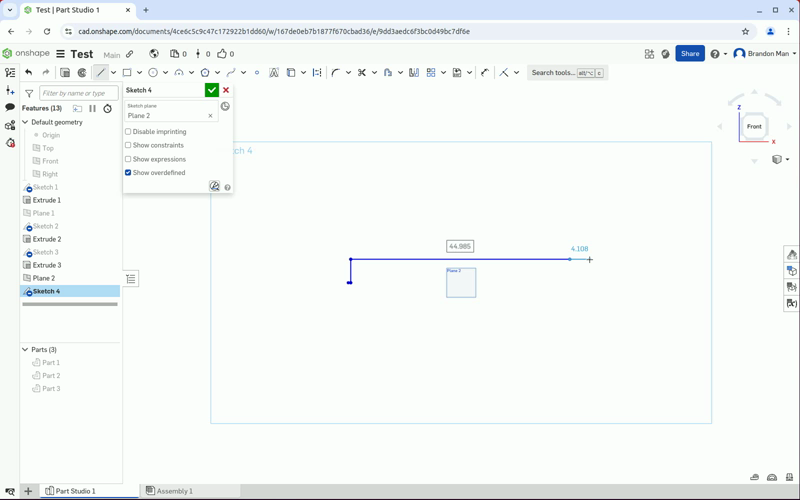
mouse_move(569, 282)
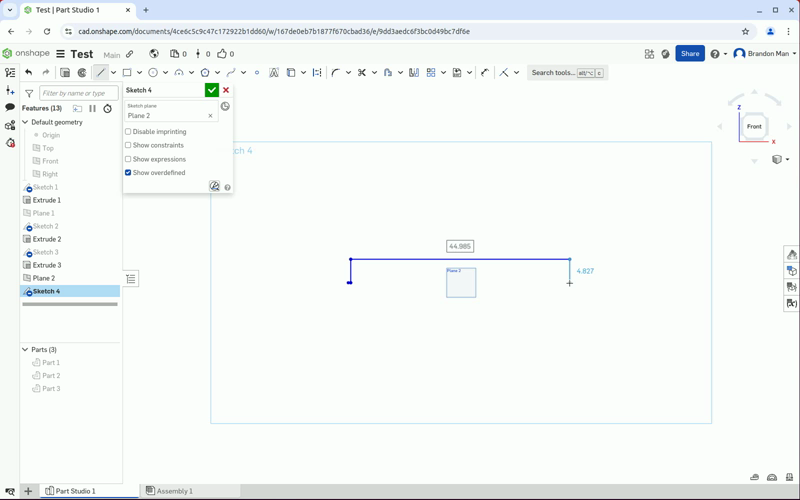
click(569, 282)
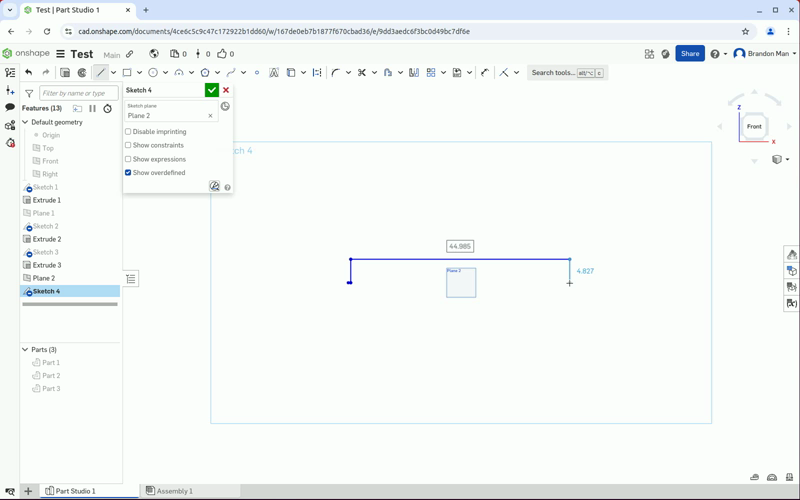
key_up(shift)
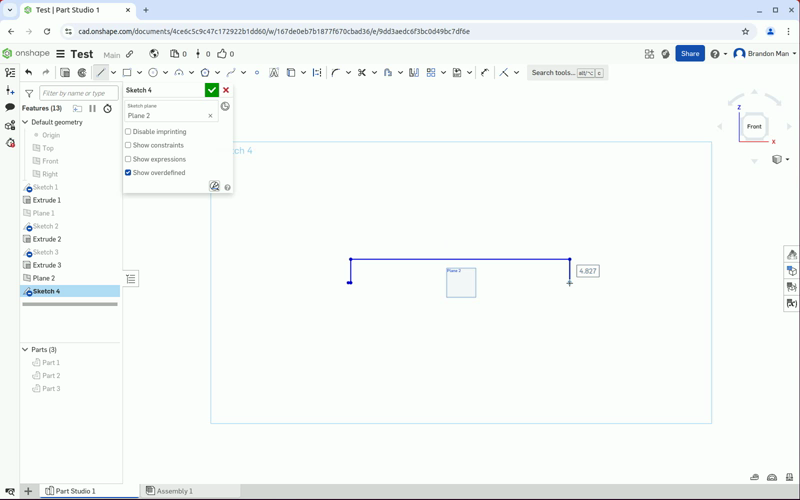
key_down(shift)
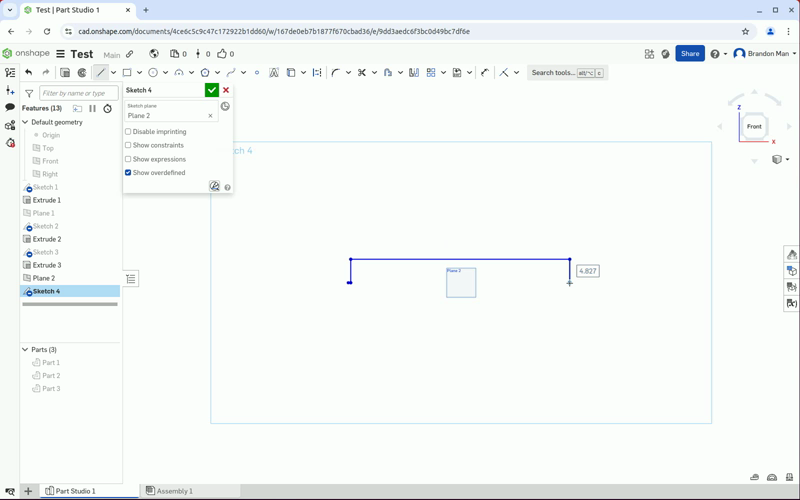
mouse_move(589, 282)
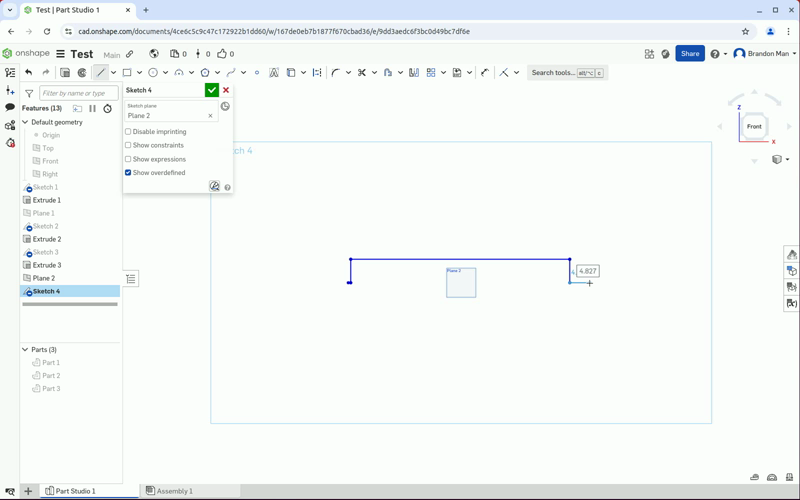
mouse_move(572, 282)
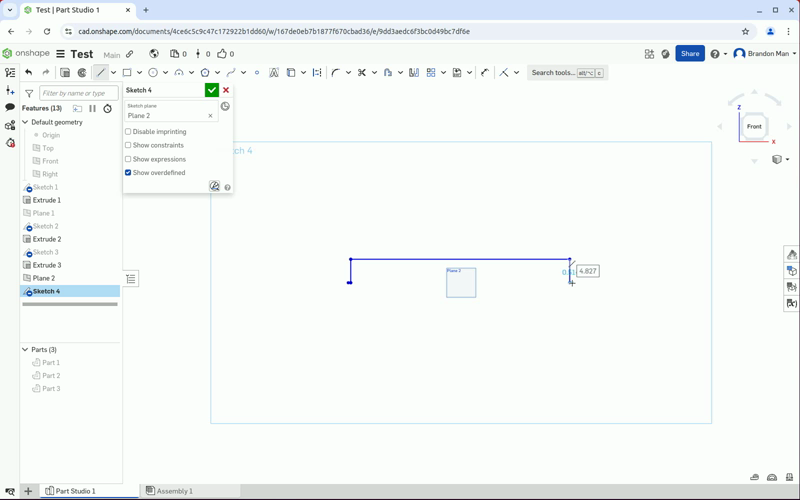
scroll(6)
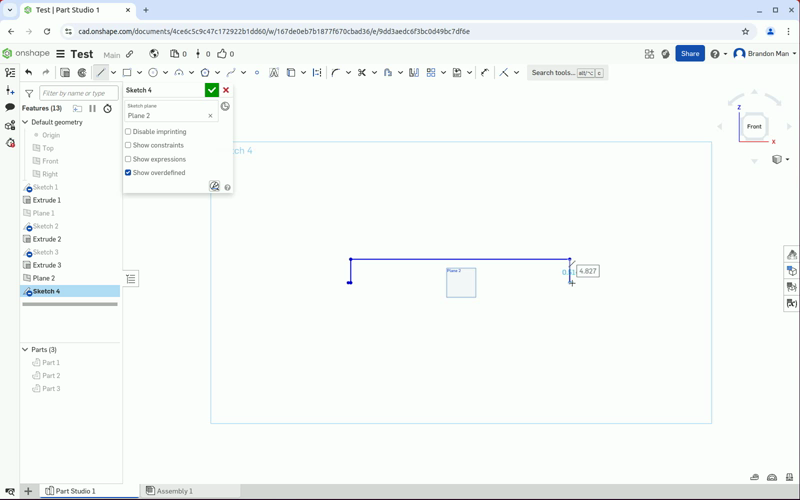
scroll(6)
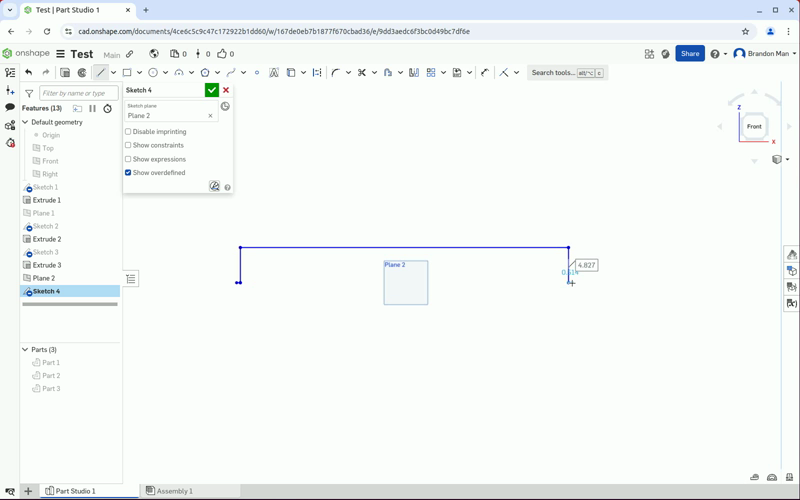
scroll(6)
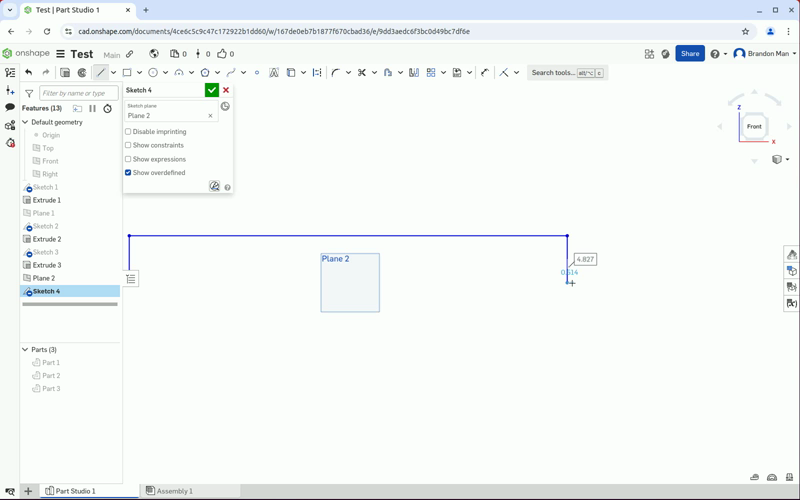
scroll(6)
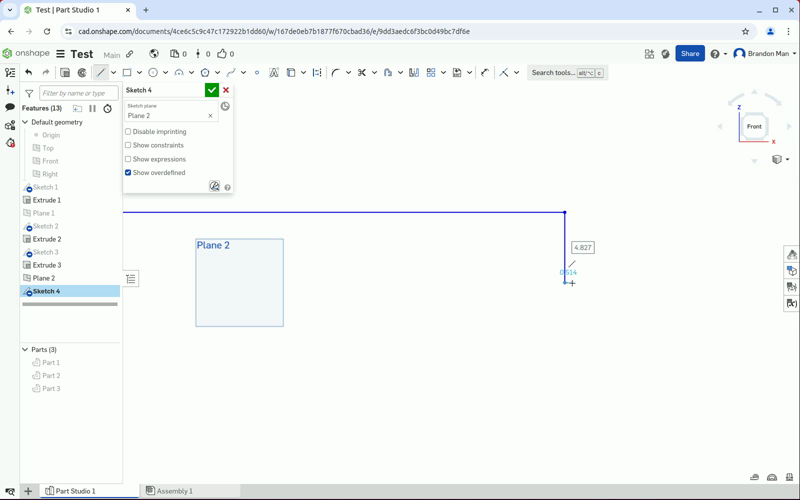
scroll(6)
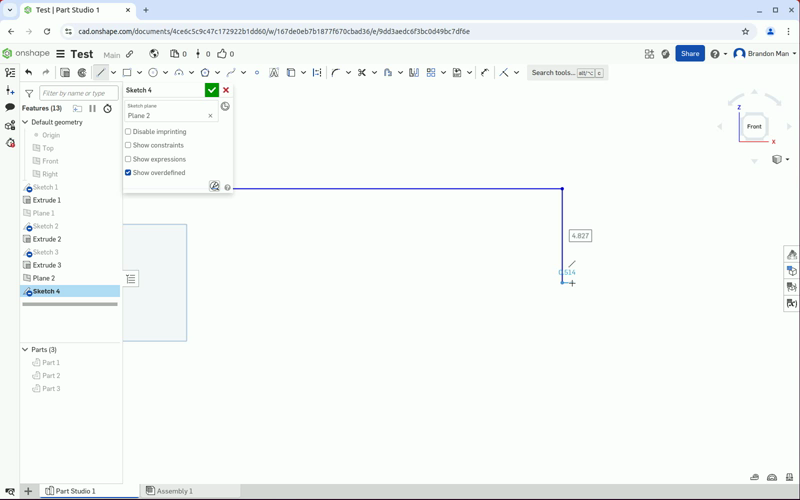
scroll(6)
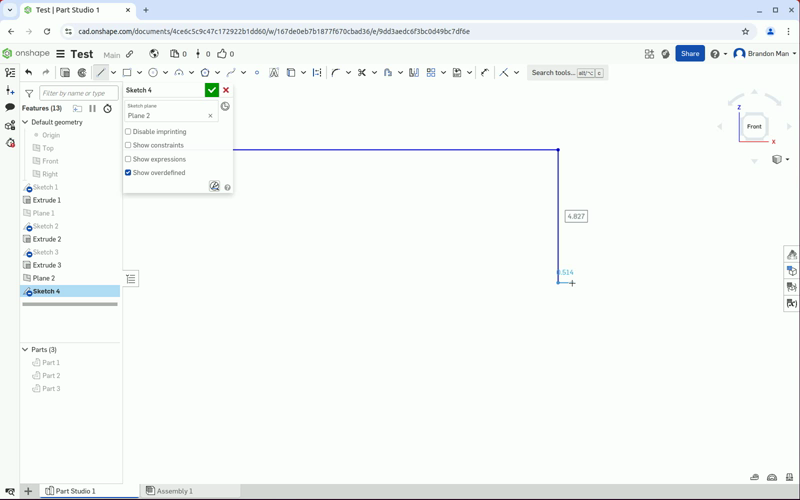
scroll(6)
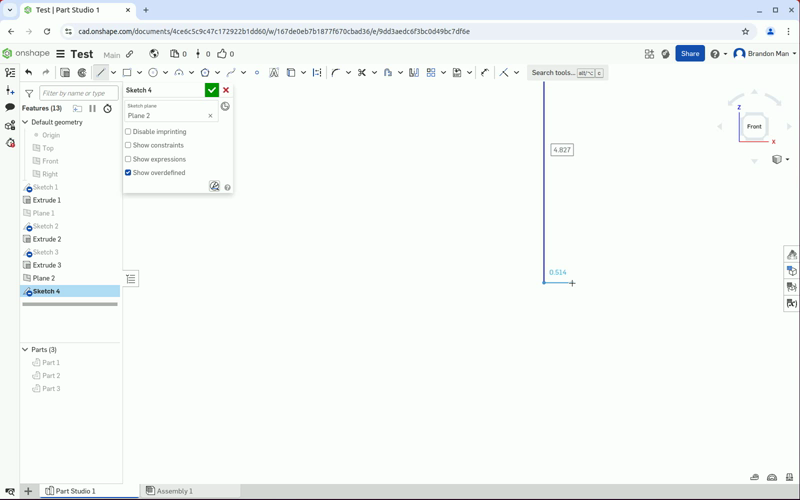
click(572, 282)
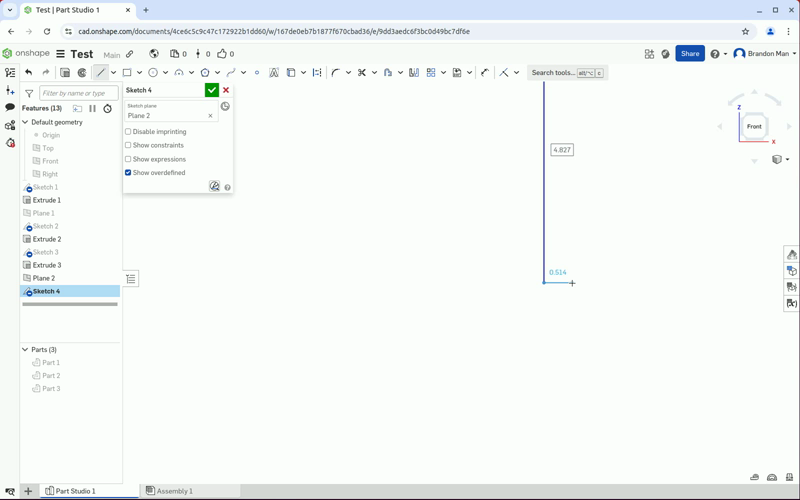
scroll(-6)
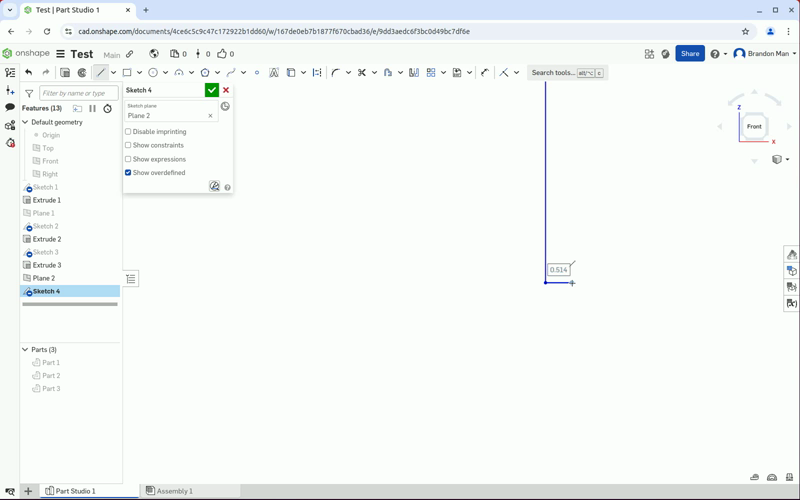
scroll(-6)
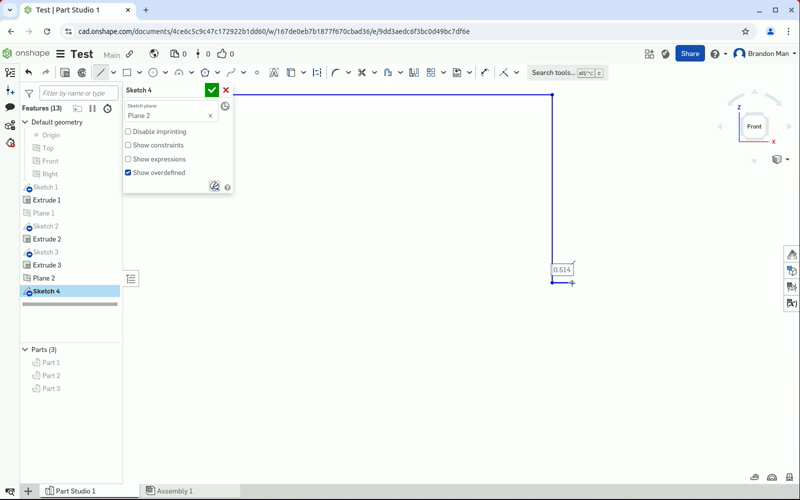
scroll(-6)
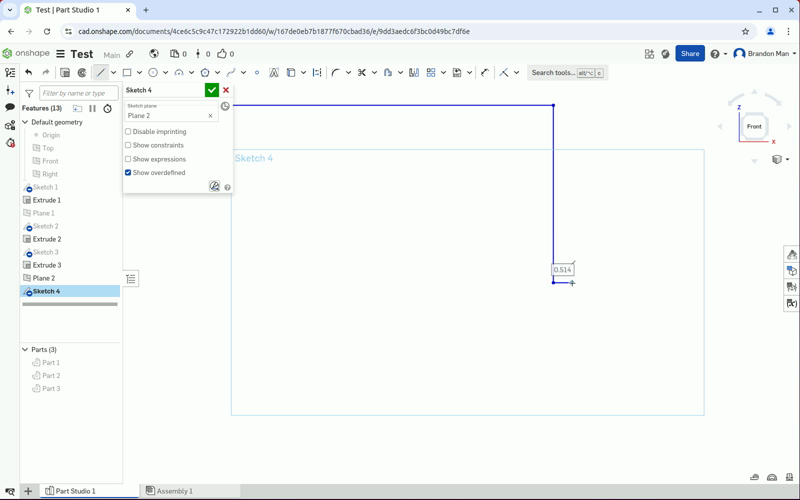
scroll(-6)
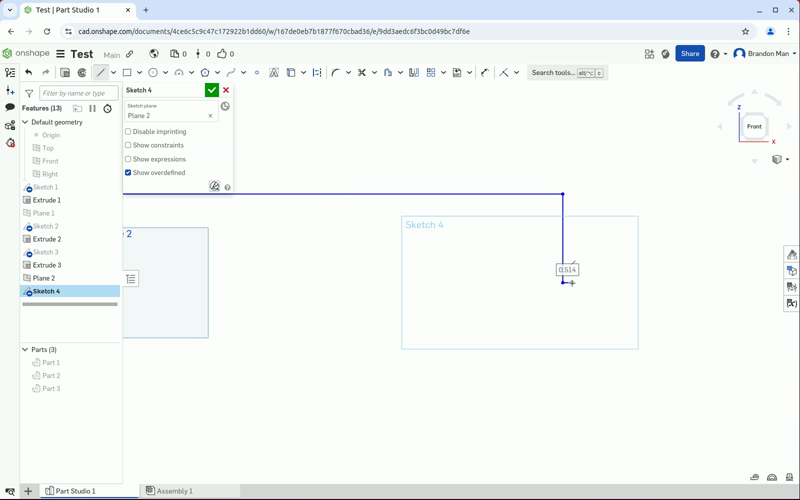
scroll(-6)
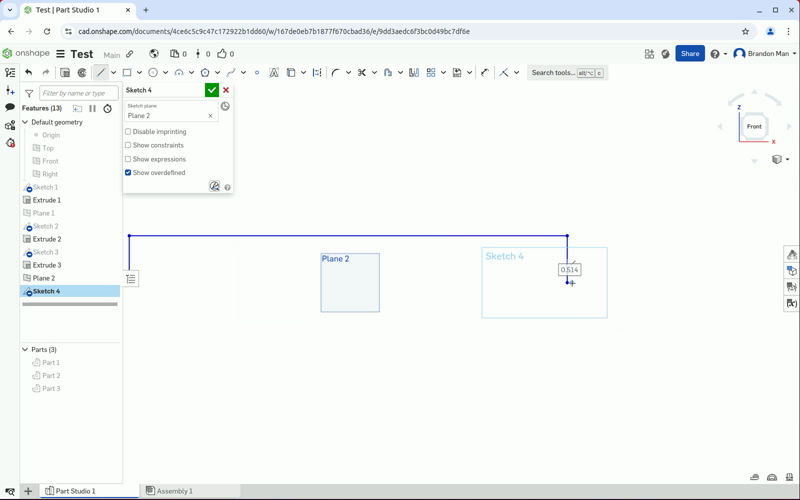
scroll(-6)
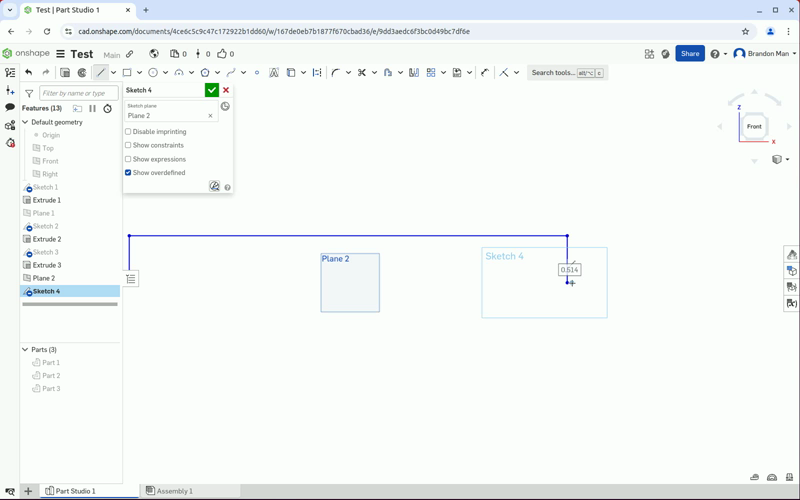
scroll(-6)
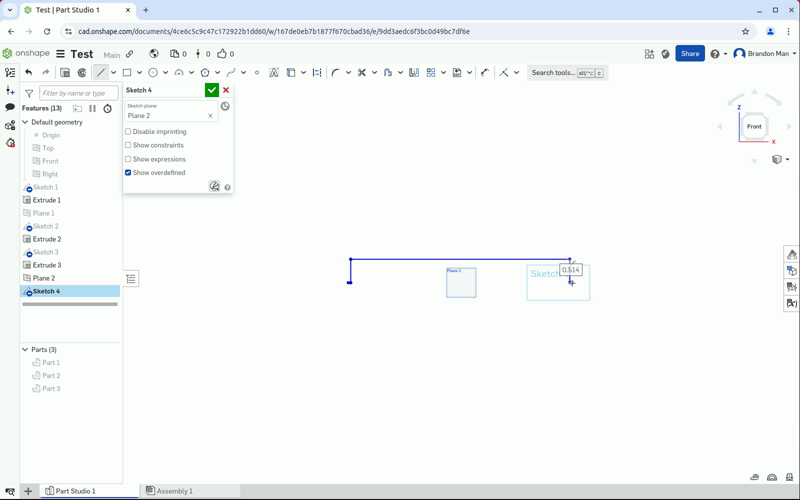
key_up(shift)
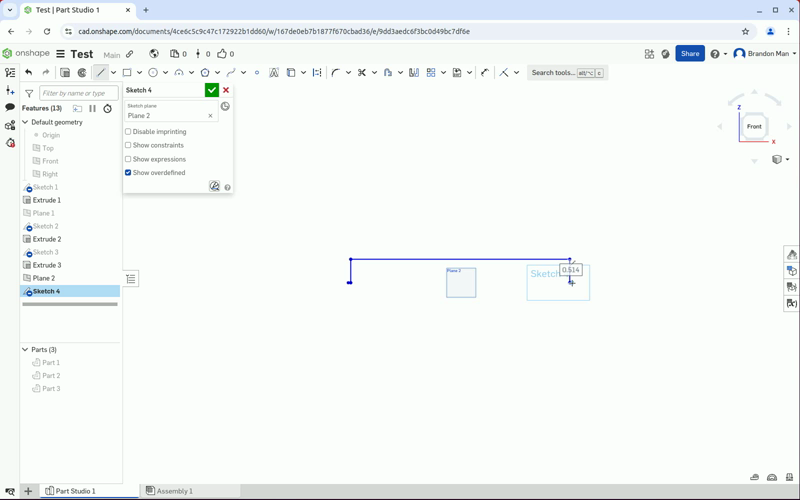
key_down(shift)
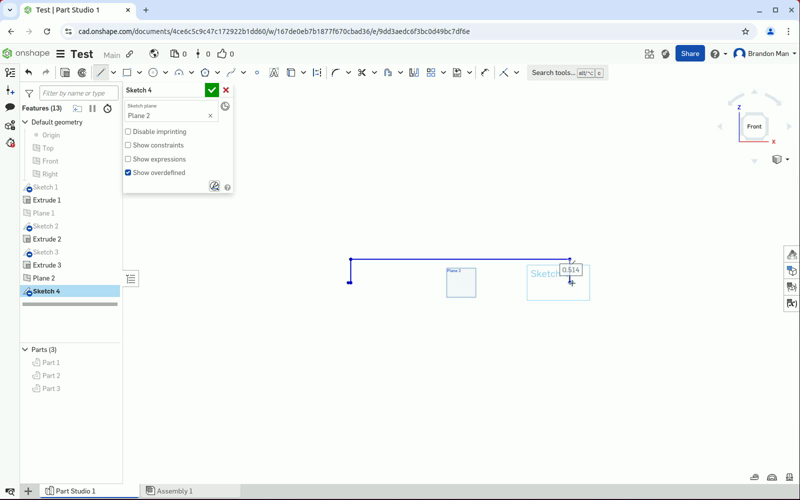
mouse_move(589, 282)
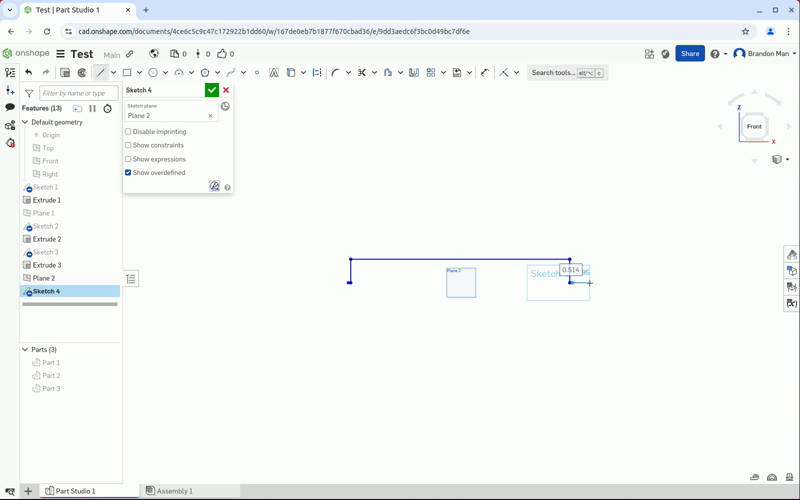
mouse_move(572, 257)
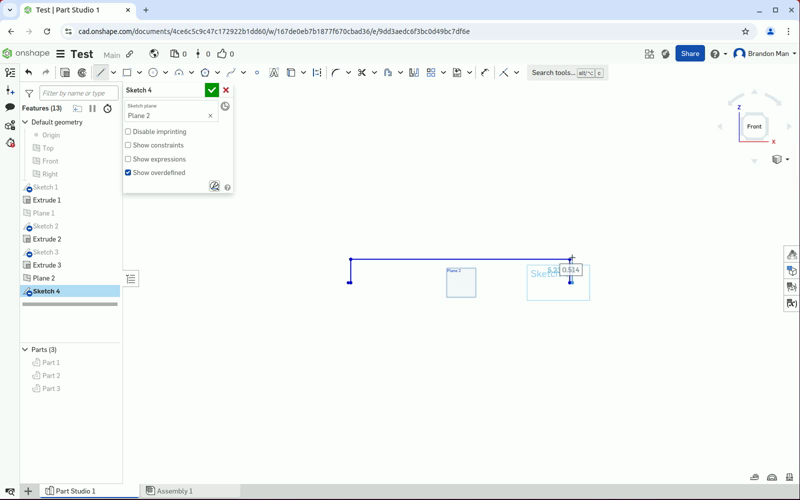
scroll(6)
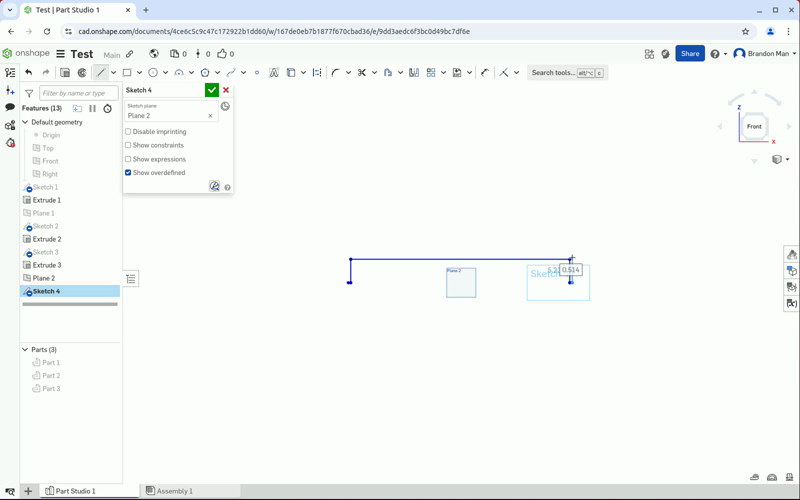
scroll(6)
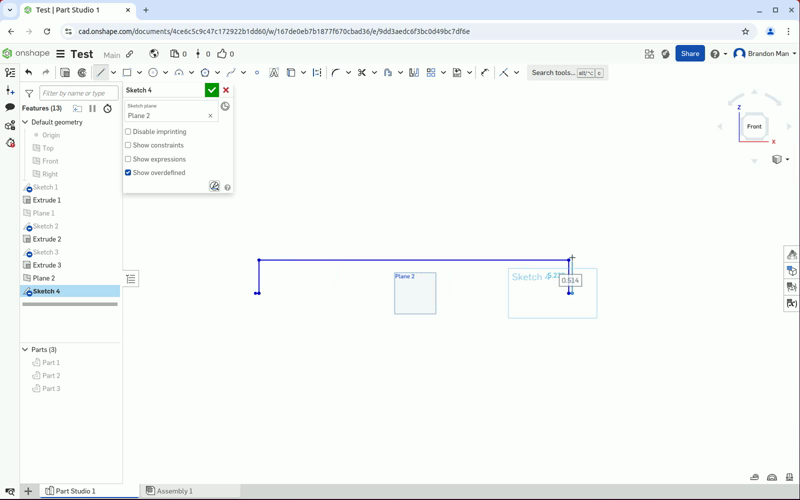
scroll(6)
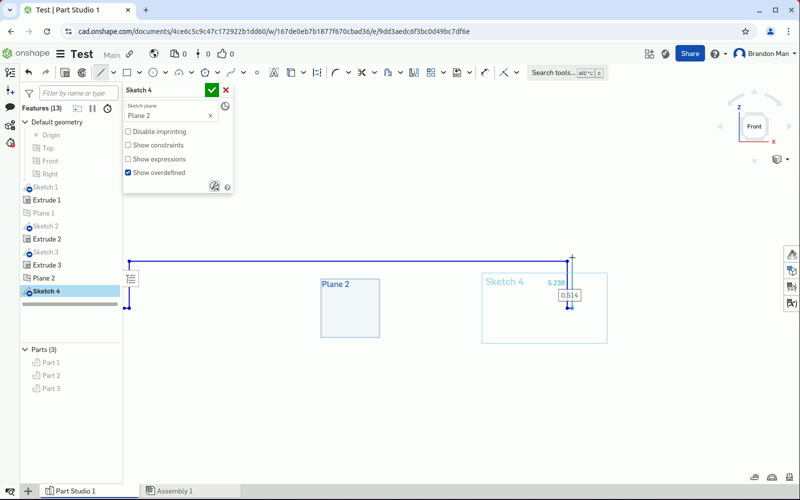
scroll(6)
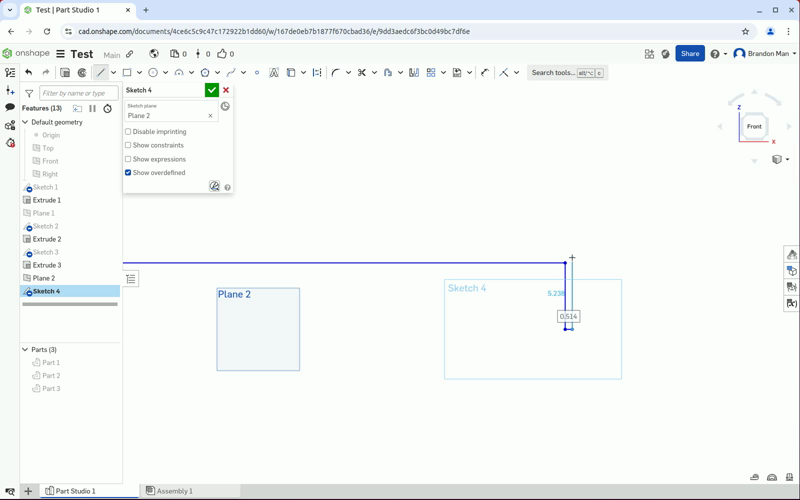
scroll(6)
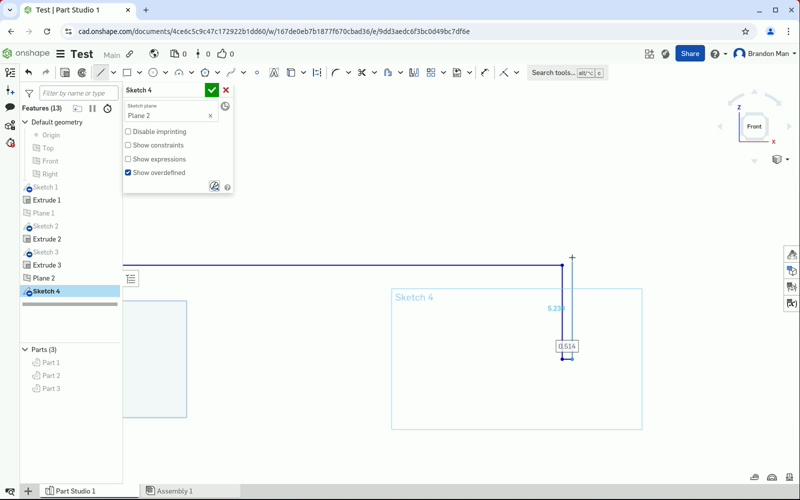
scroll(6)
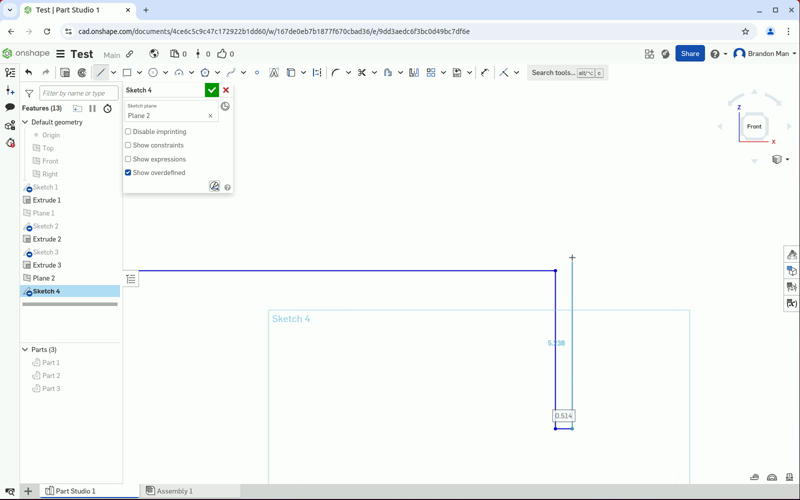
scroll(6)
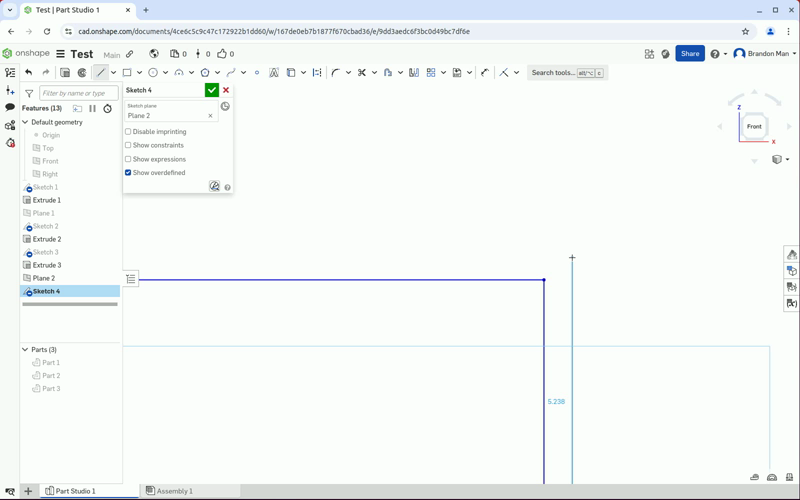
click(572, 257)
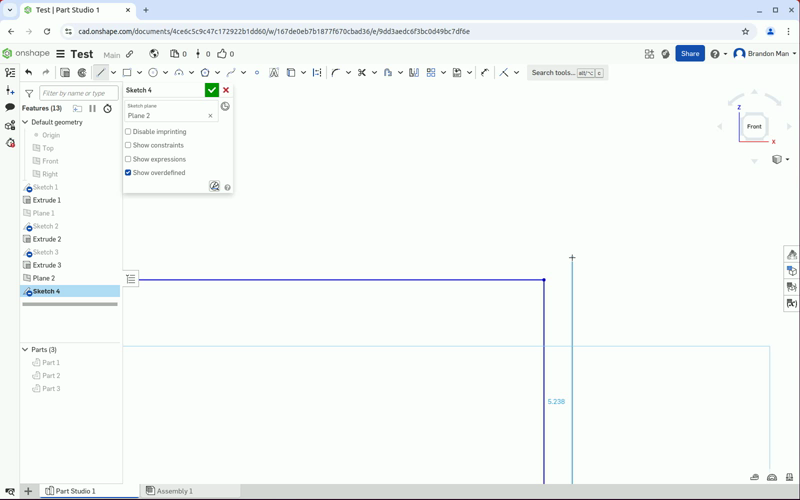
scroll(-6)
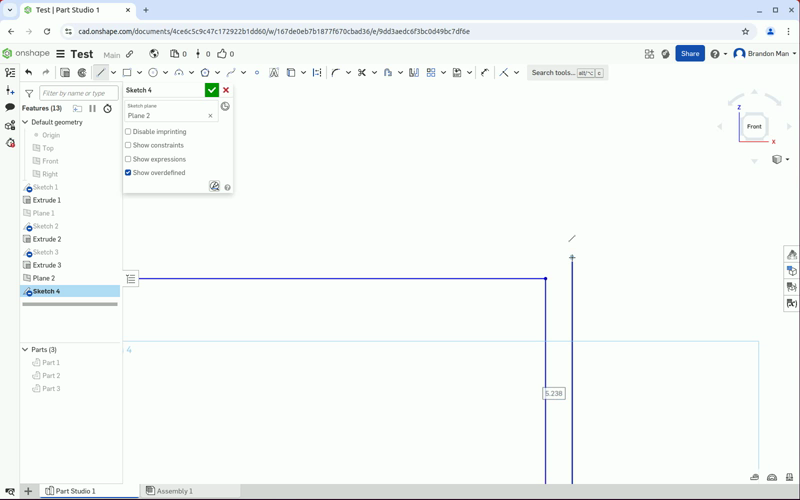
scroll(-6)
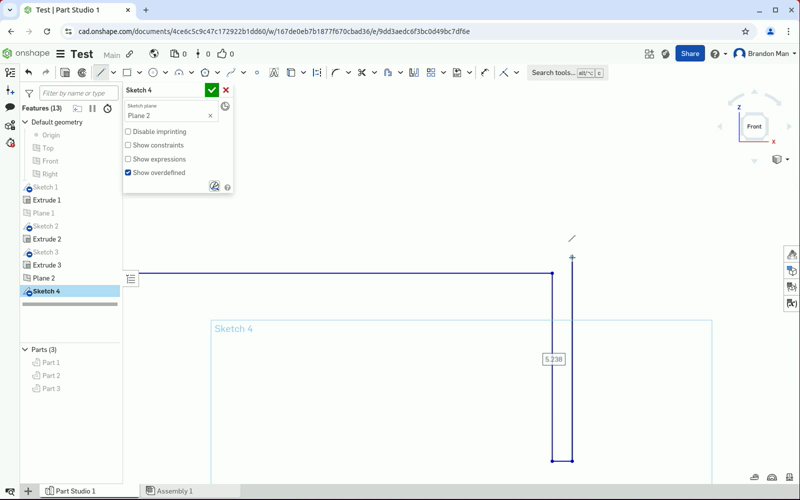
scroll(-6)
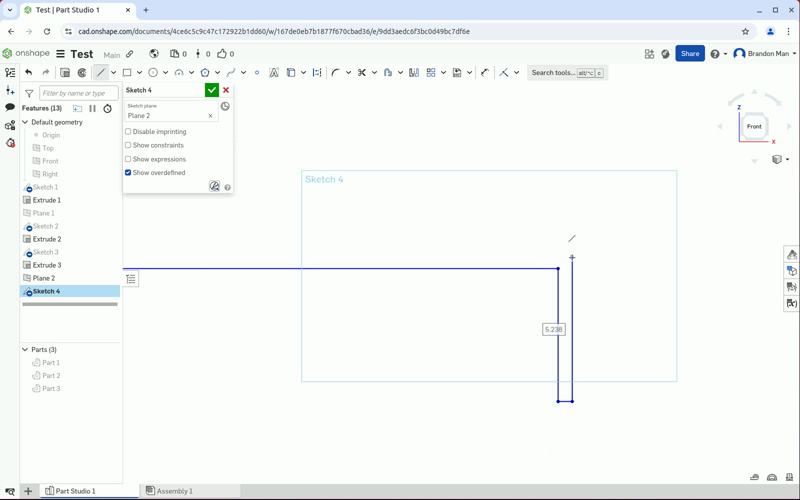
scroll(-6)
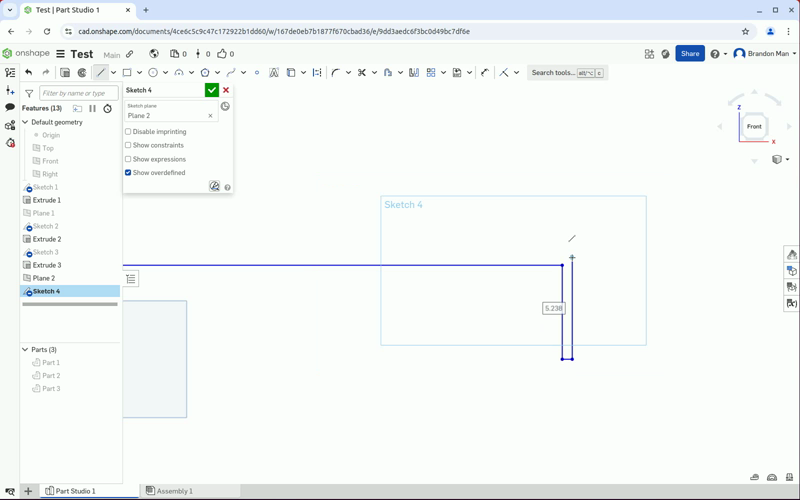
scroll(-6)
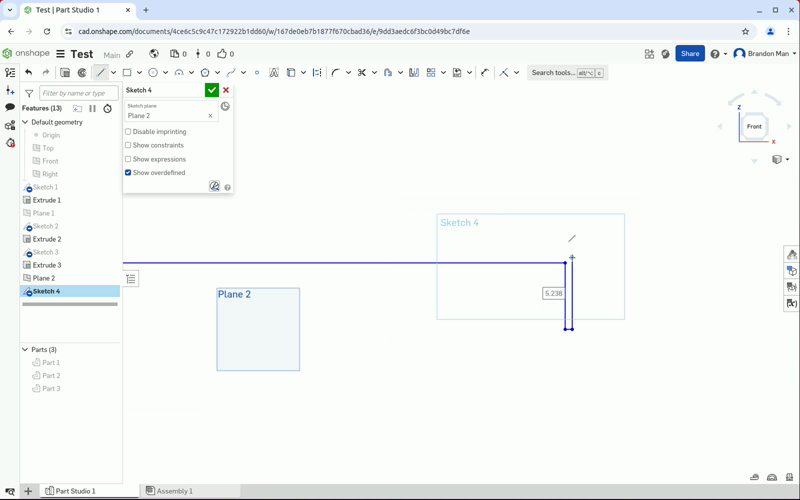
scroll(-6)
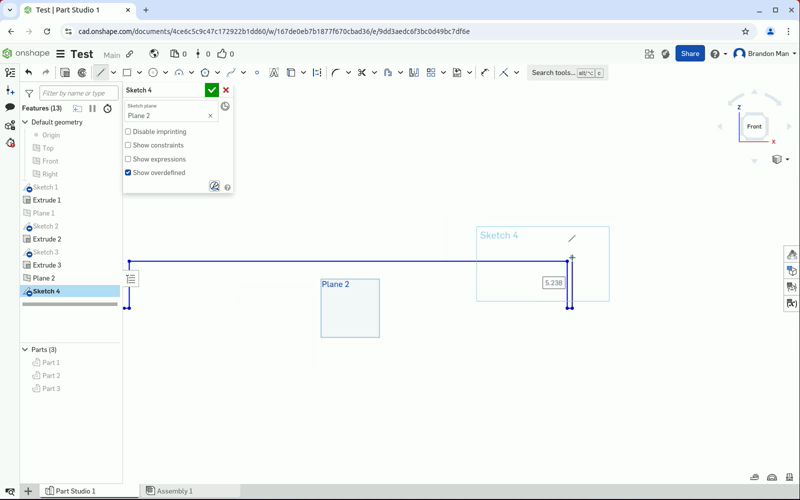
scroll(-6)
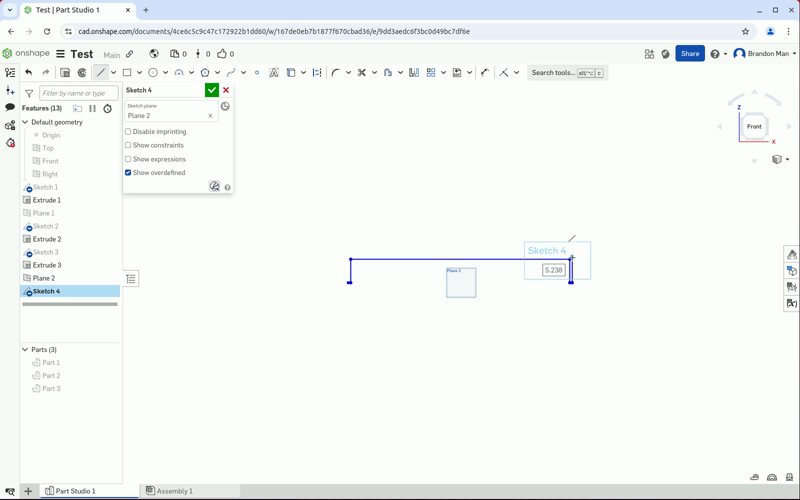
key_up(shift)
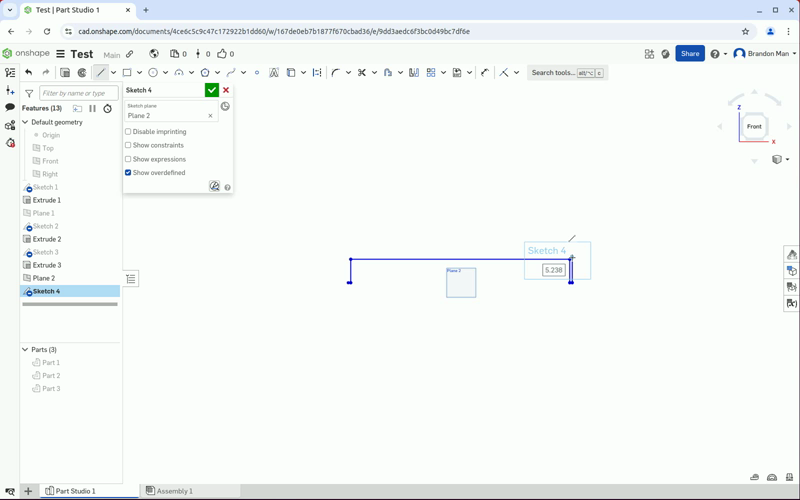
key_down(shift)
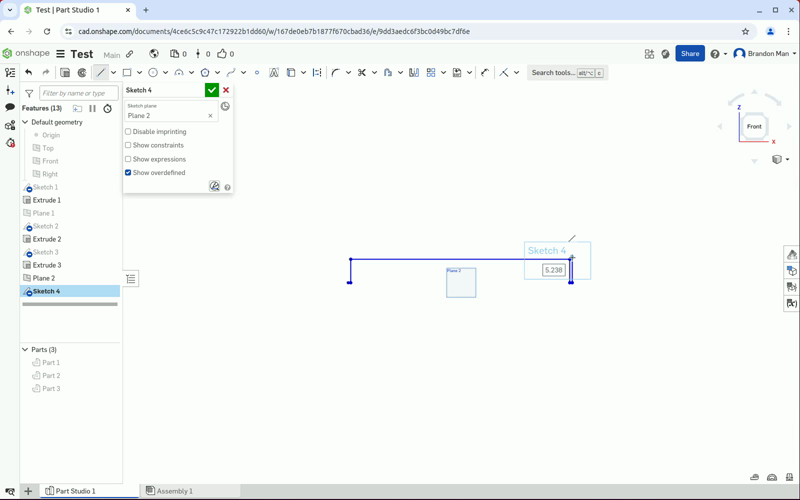
mouse_move(348, 257)
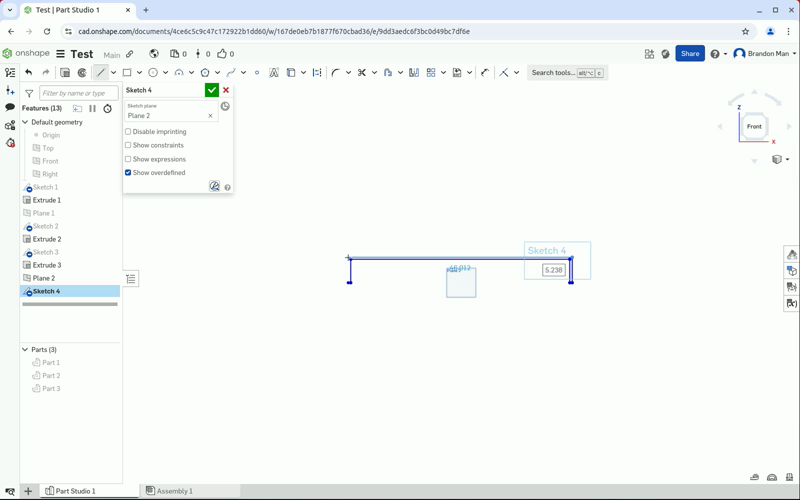
scroll(6)
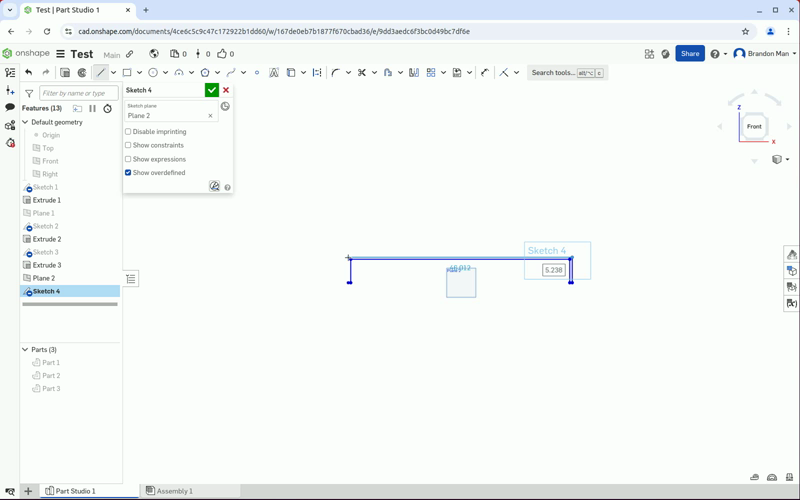
scroll(6)
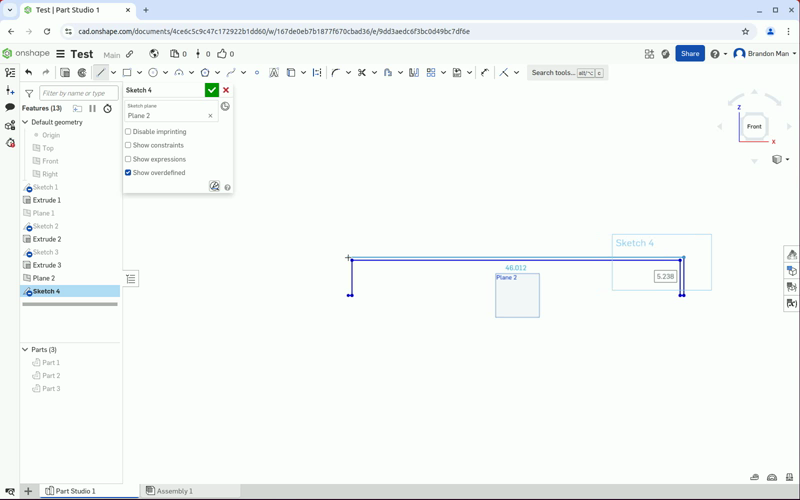
scroll(6)
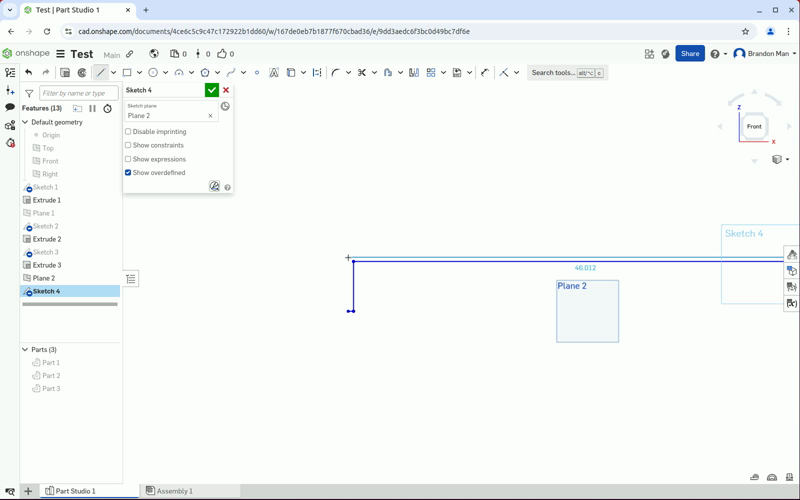
scroll(6)
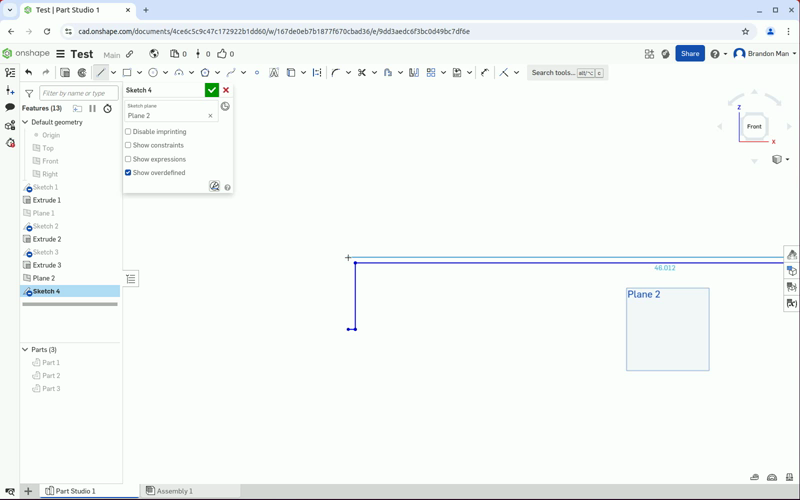
scroll(6)
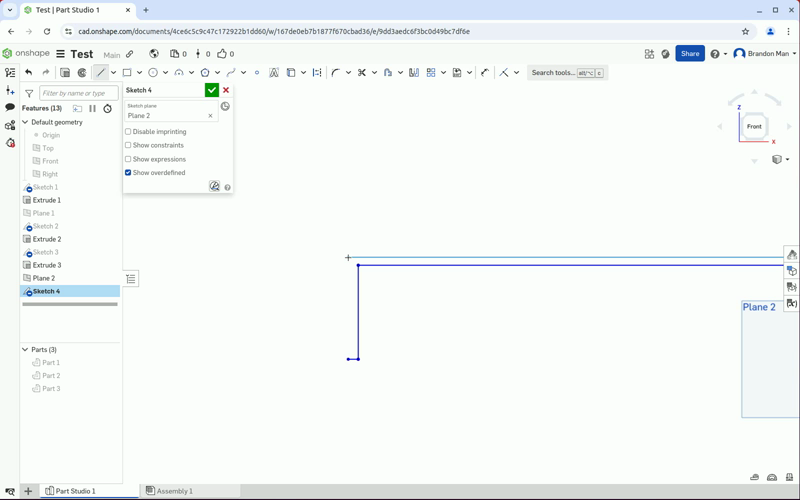
scroll(6)
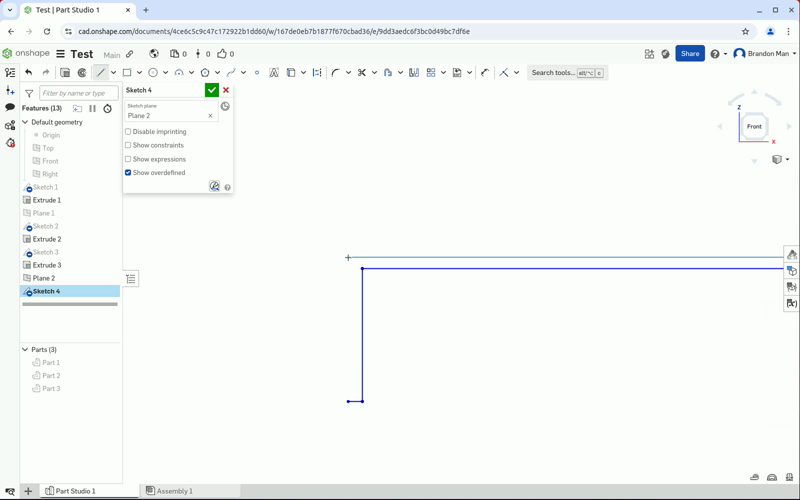
scroll(6)
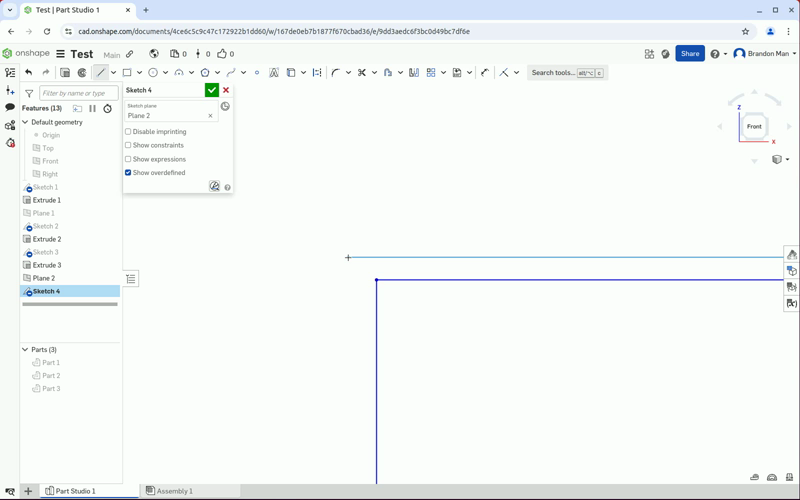
click(348, 257)
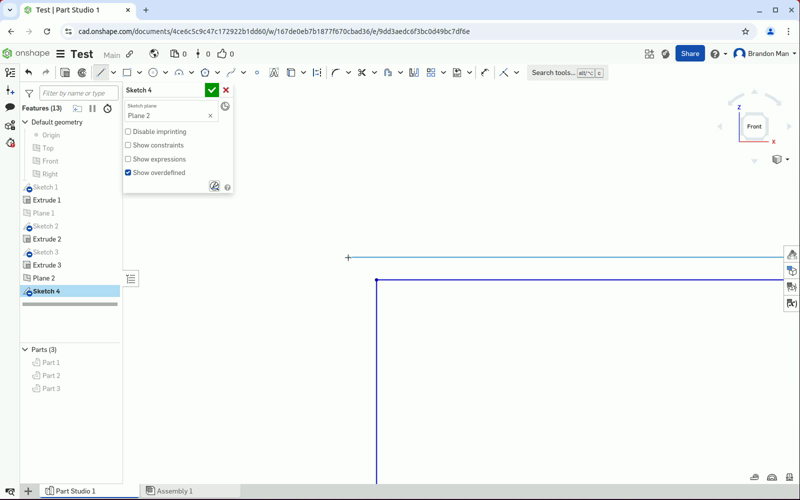
scroll(-6)
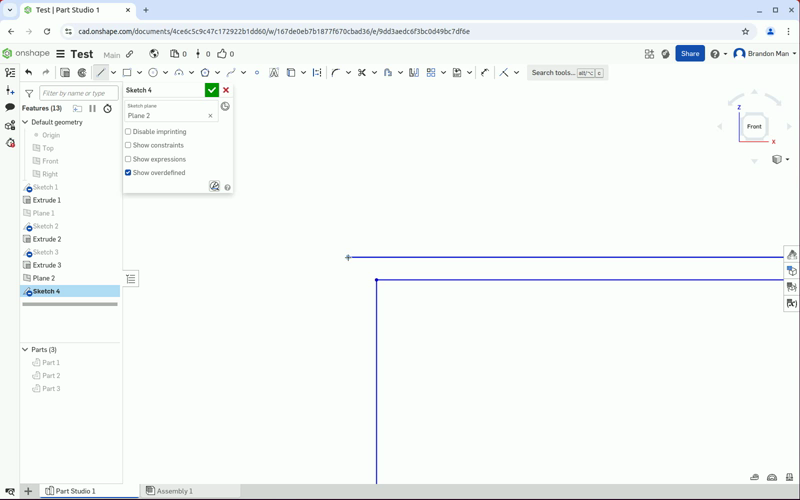
scroll(-6)
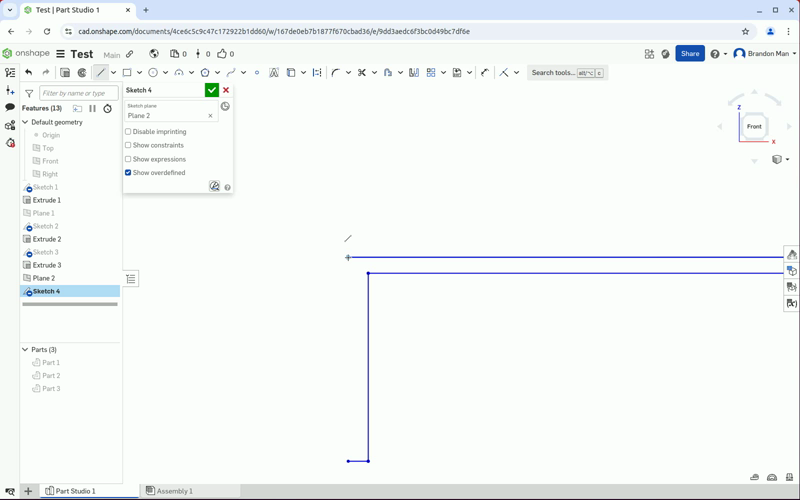
scroll(-6)
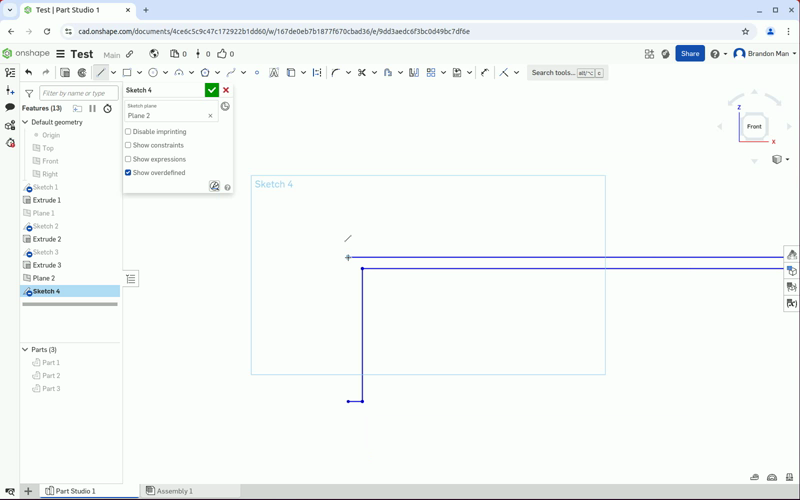
scroll(-6)
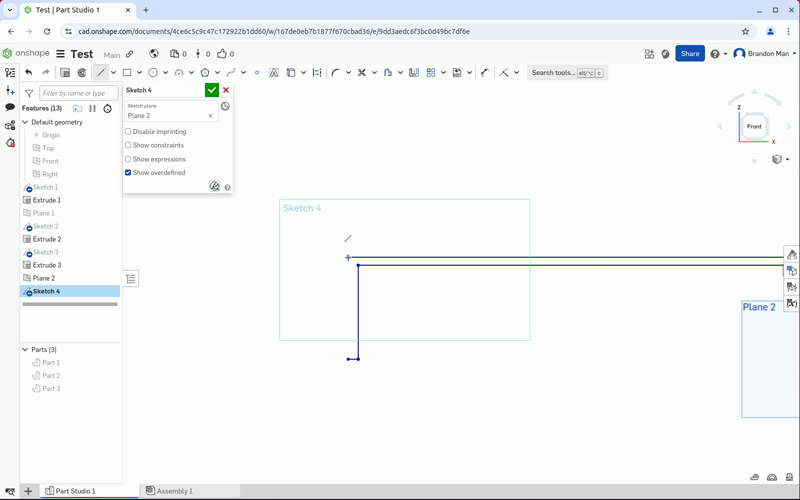
scroll(-6)
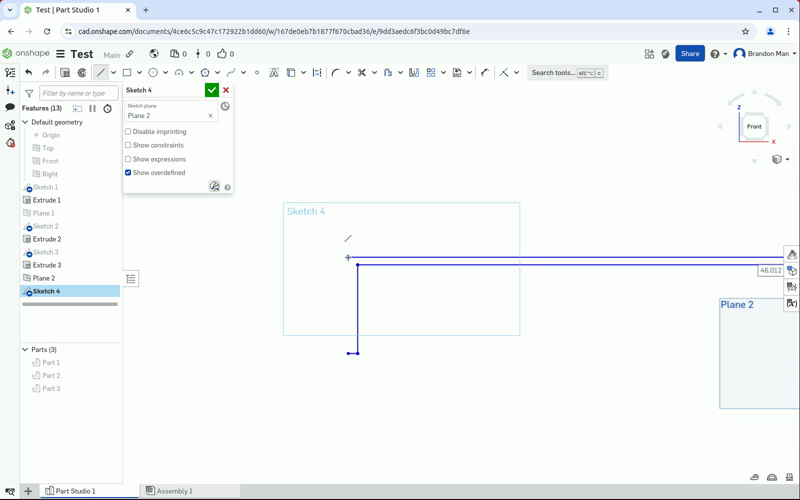
scroll(-6)
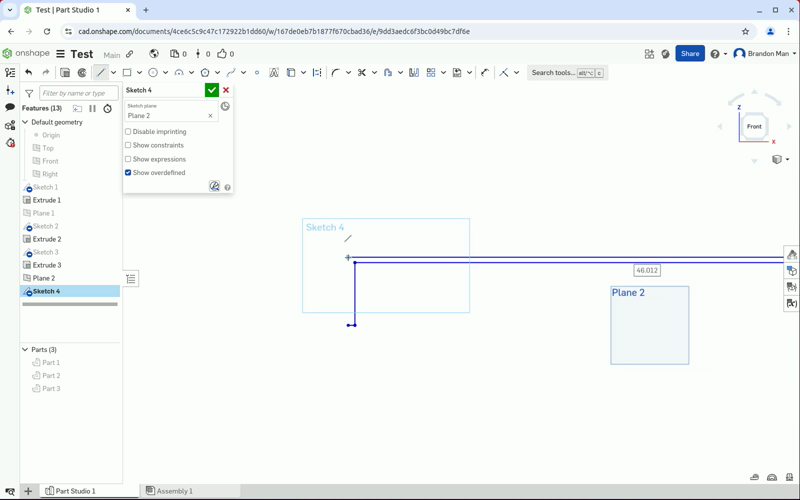
scroll(-6)
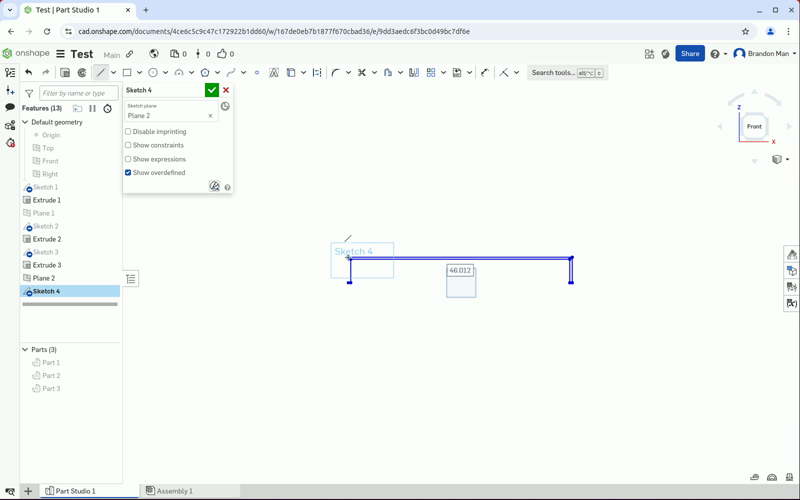
key_up(shift)
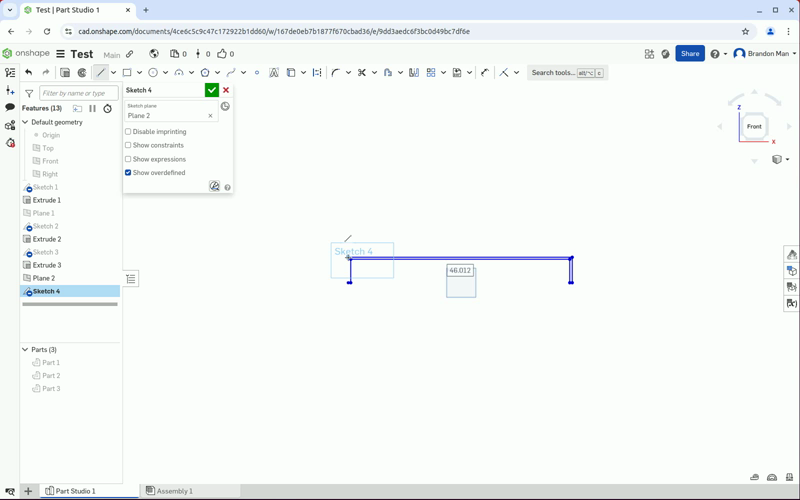
mouse_move(378, 257)
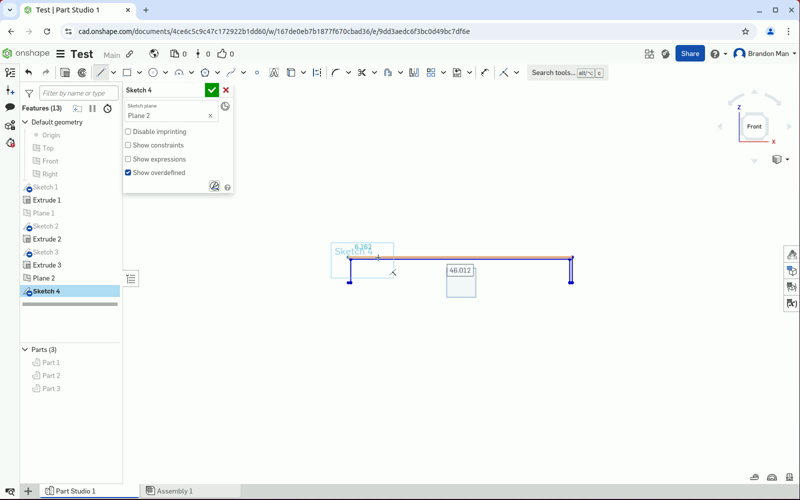
key_down(shift)
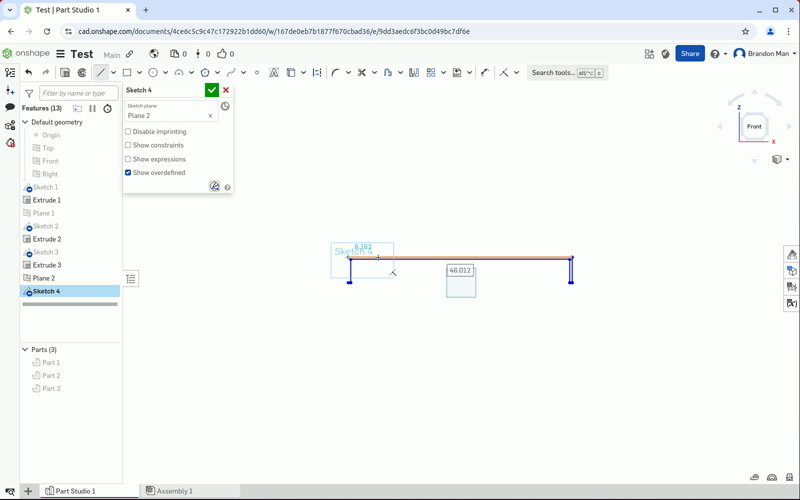
mouse_move(348, 282)
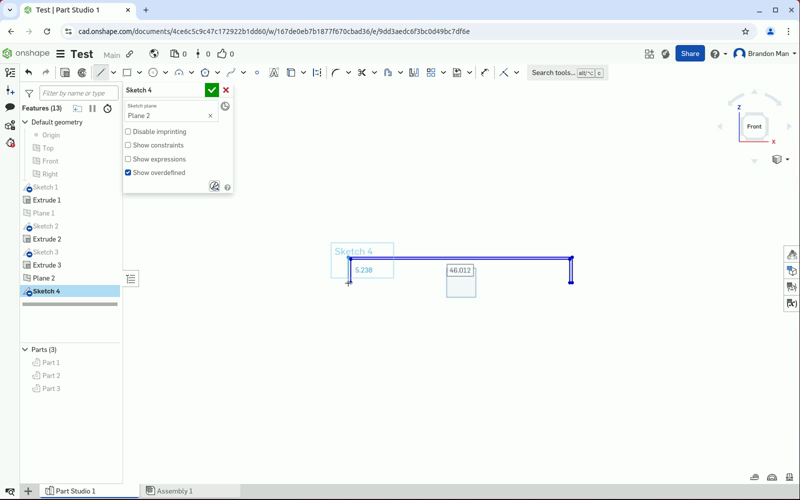
scroll(6)
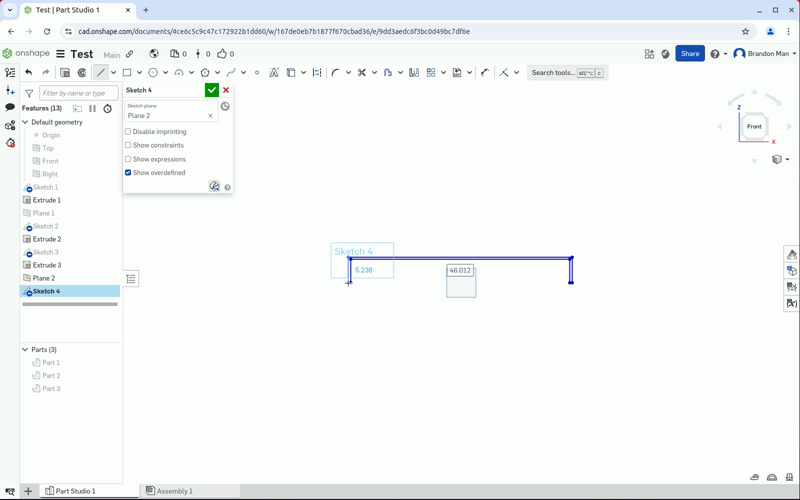
scroll(6)
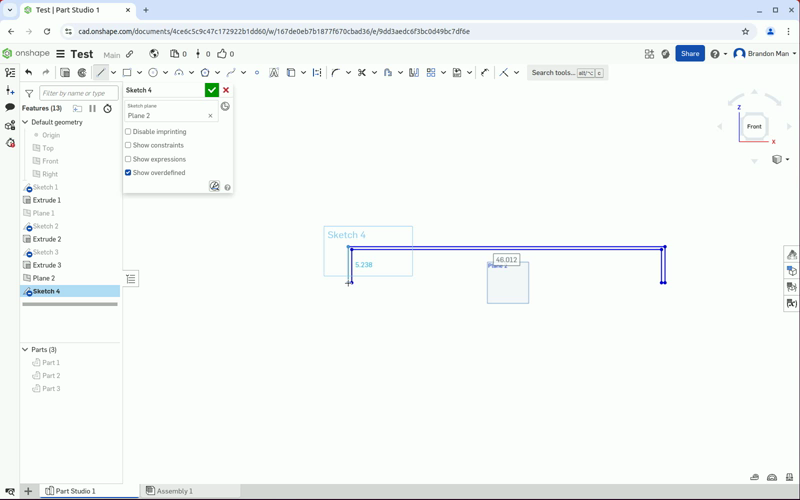
scroll(6)
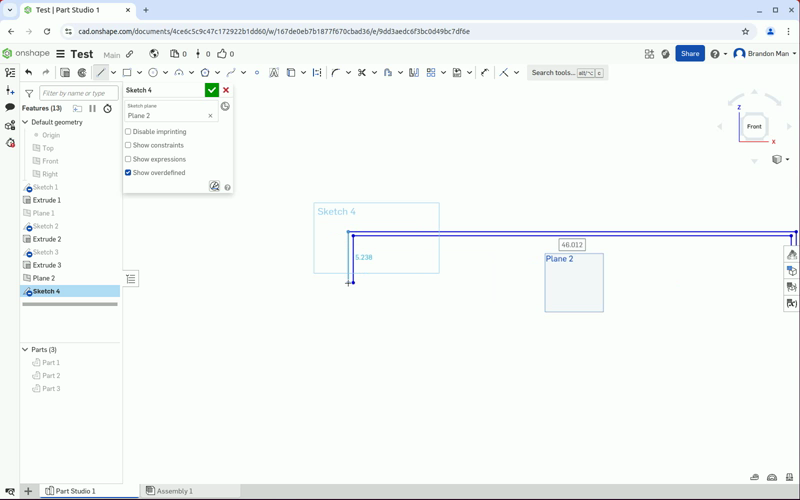
scroll(6)
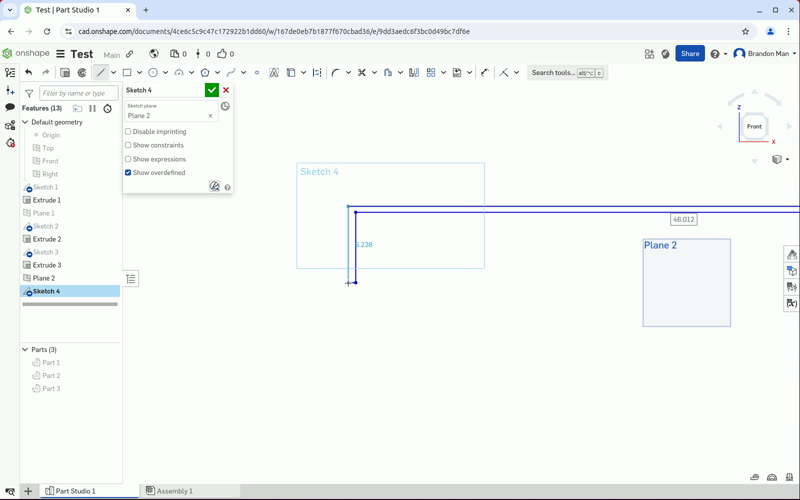
scroll(6)
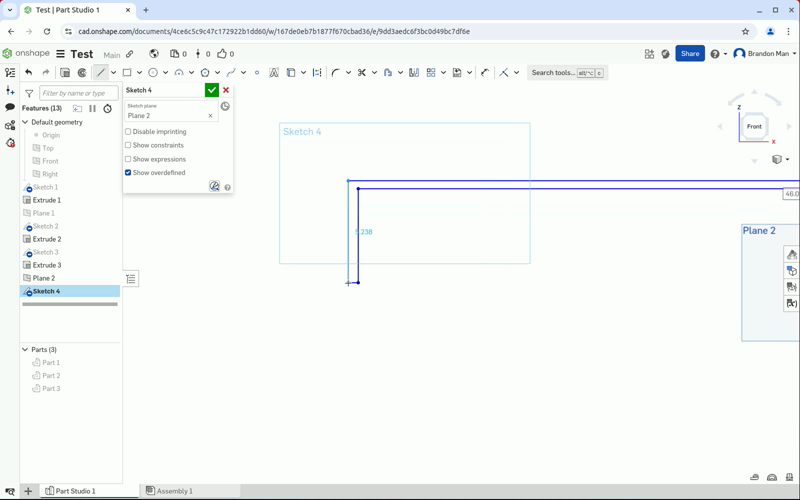
scroll(6)
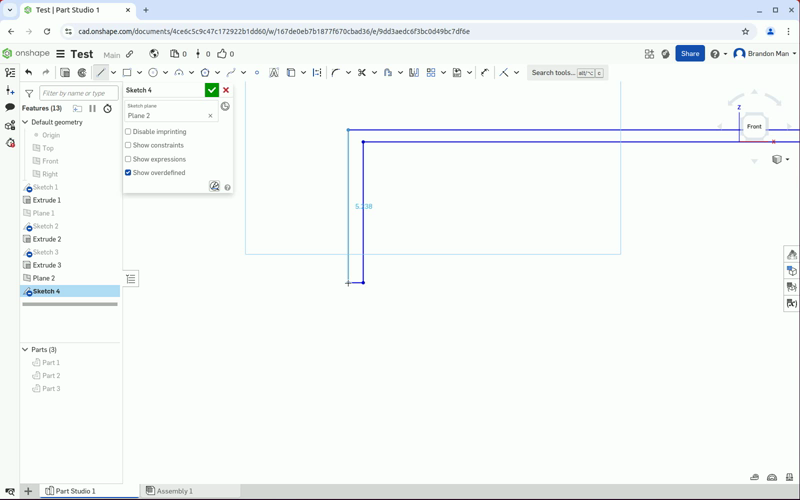
scroll(6)
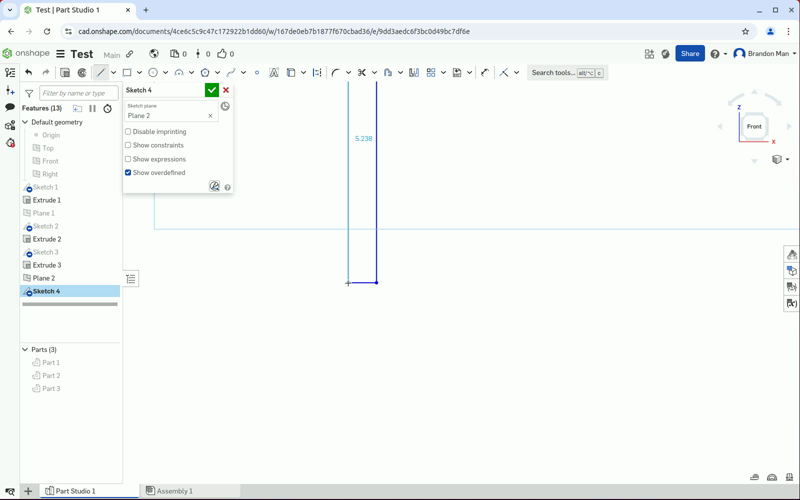
key_up(shift)
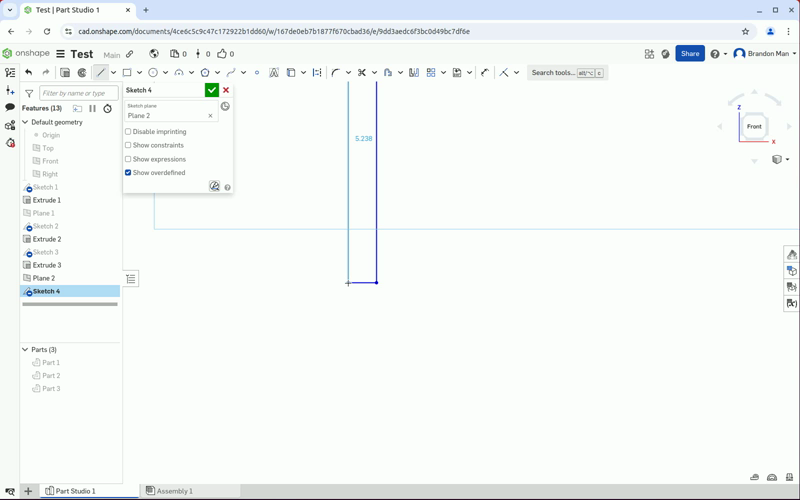
click(348, 282)
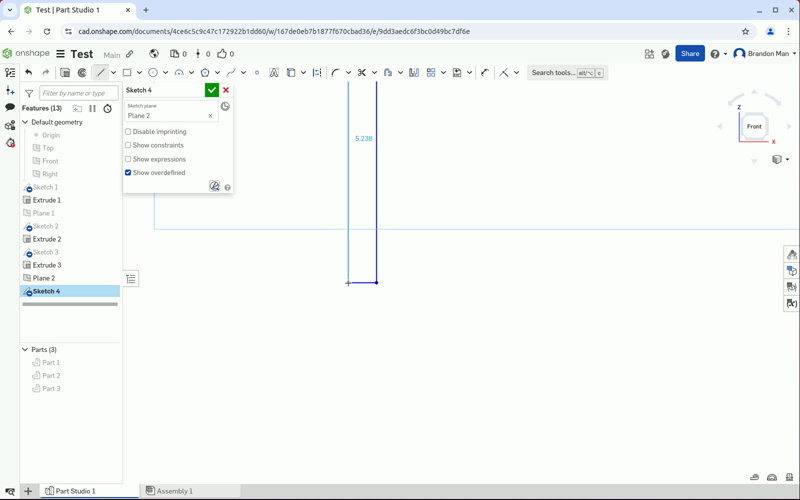
scroll(-6)
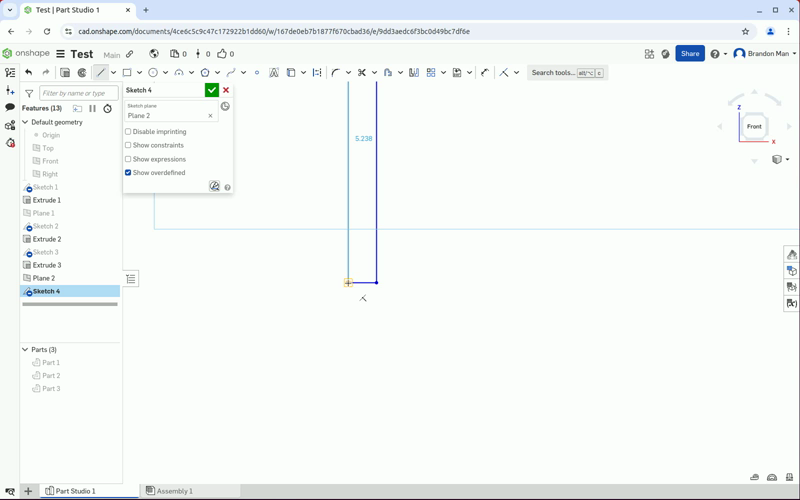
scroll(-6)
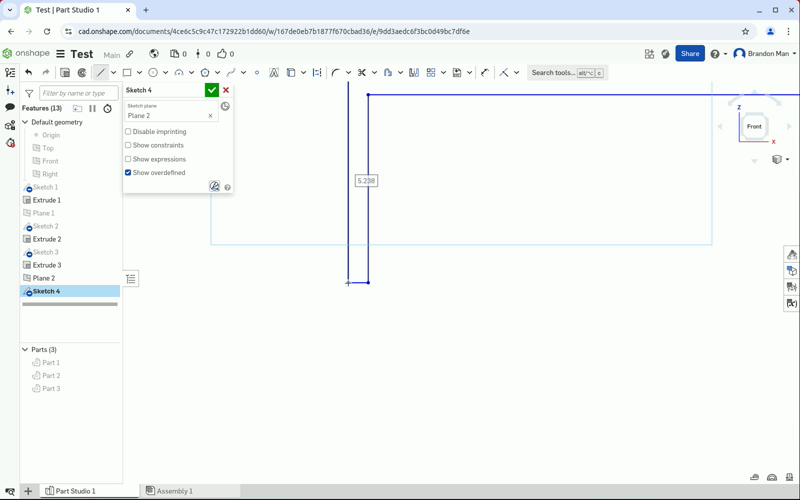
scroll(-6)
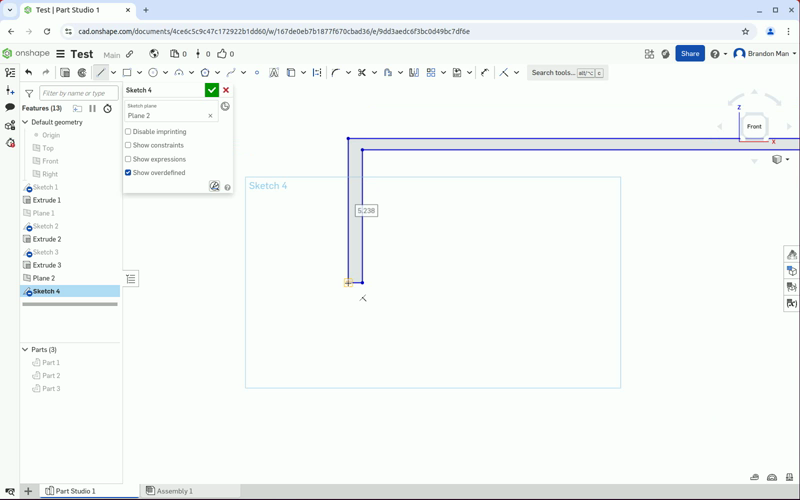
scroll(-6)
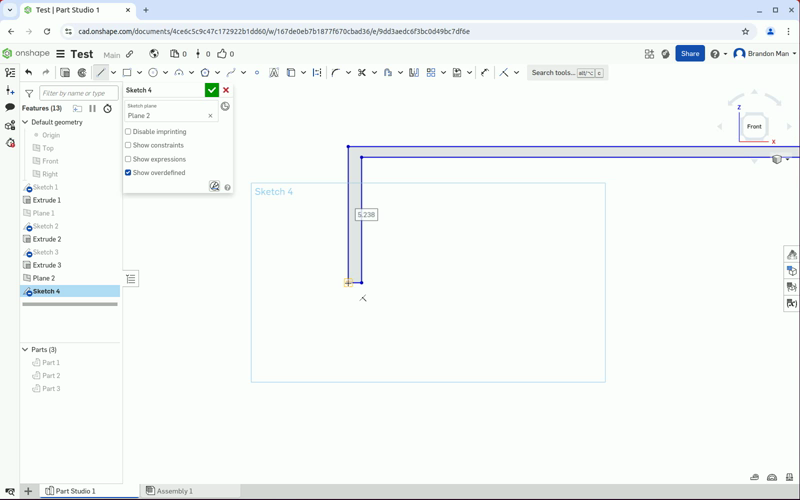
scroll(-6)
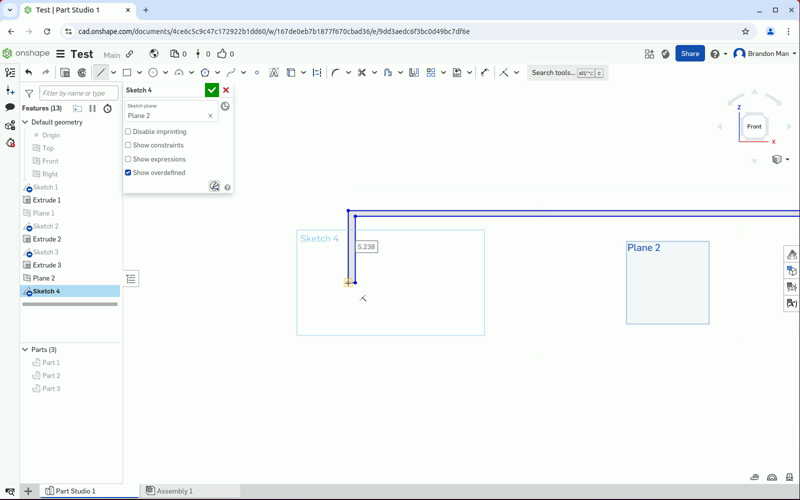
scroll(-6)
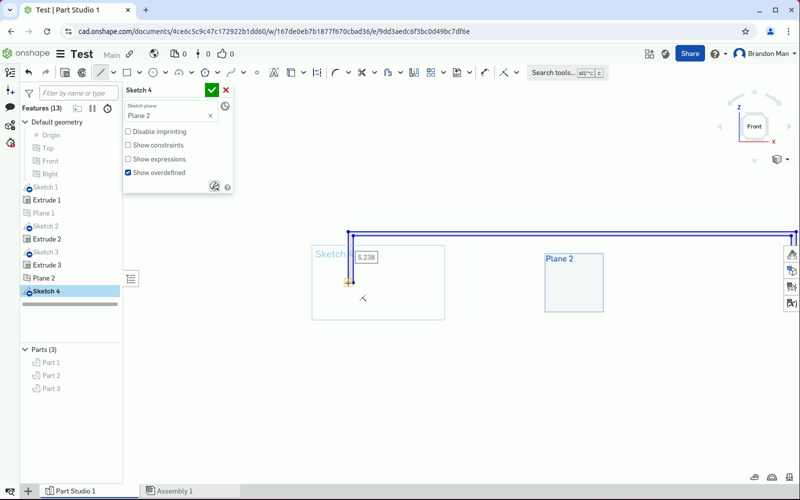
scroll(-6)
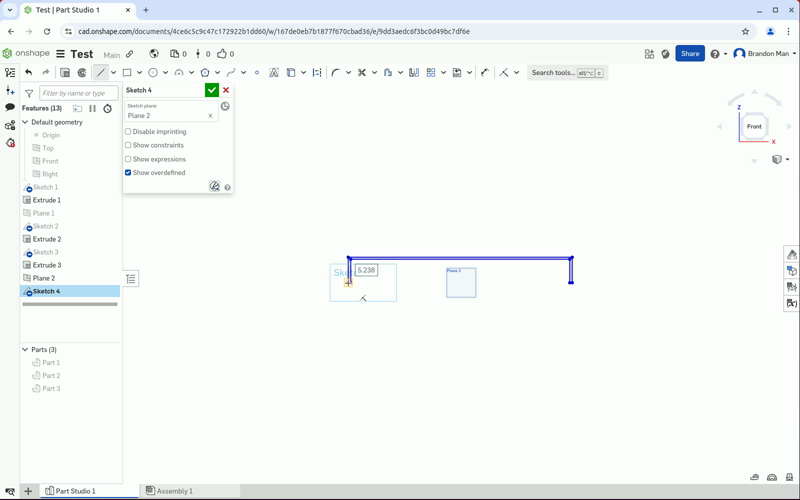
key(esc)
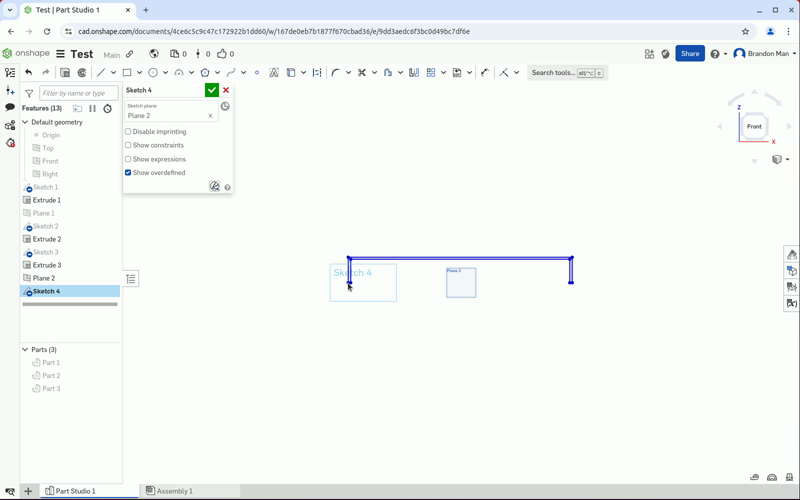
mouse_move(491, 258)
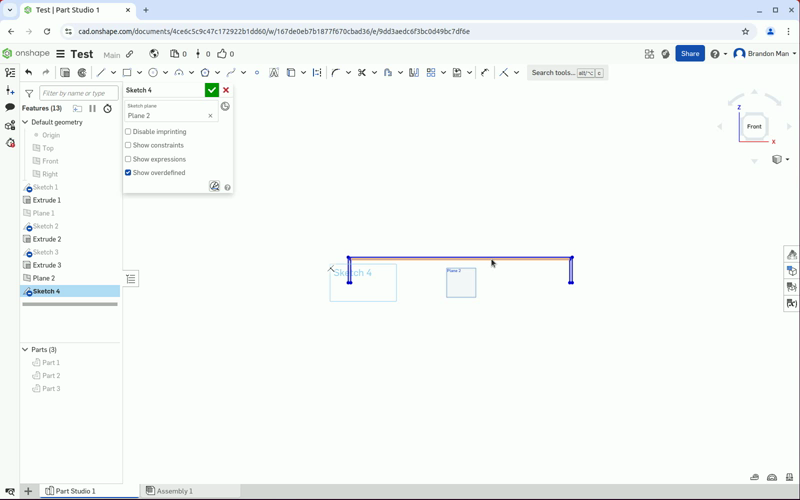
scroll(6)
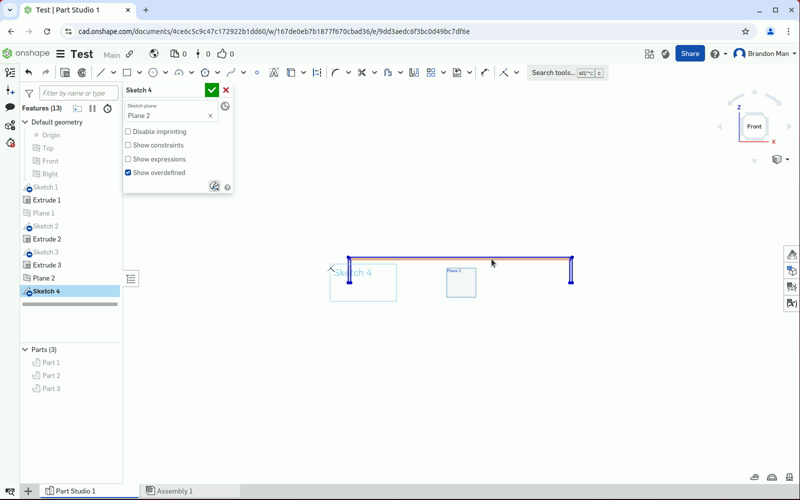
scroll(6)
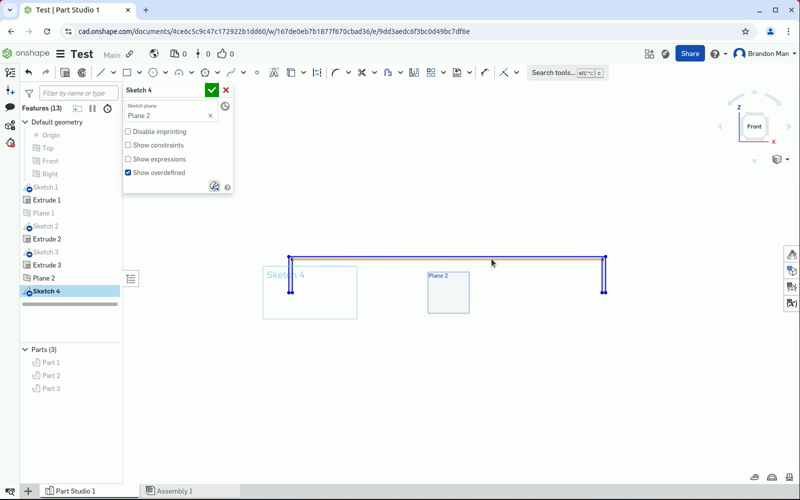
scroll(6)
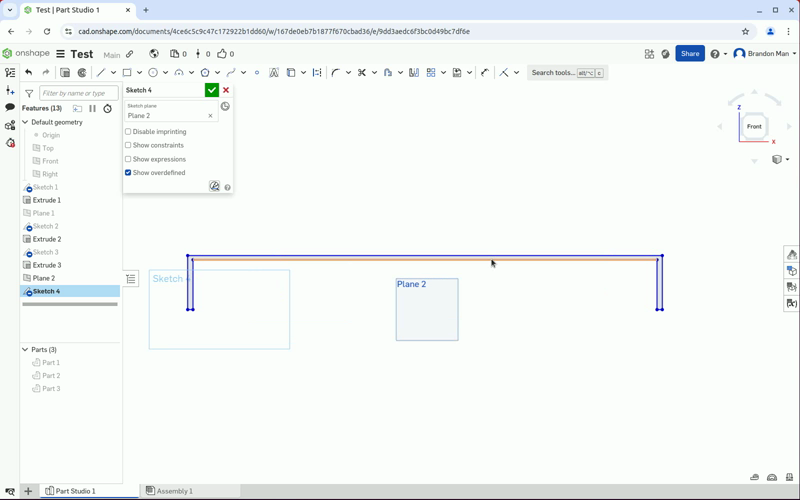
scroll(6)
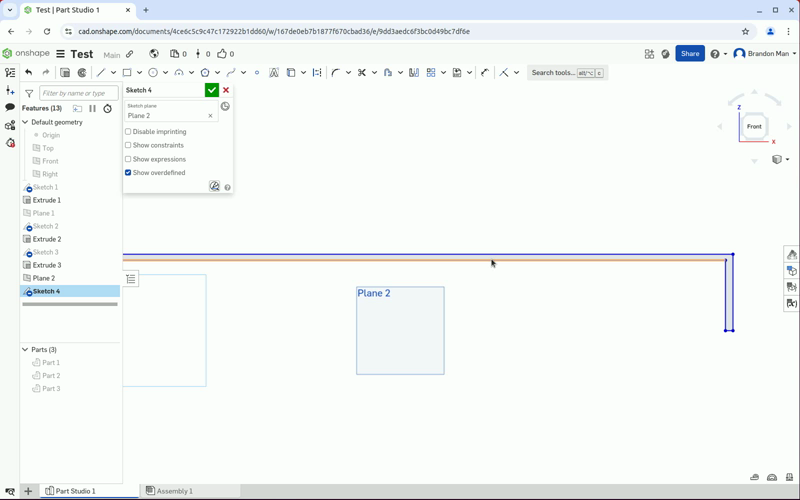
scroll(6)
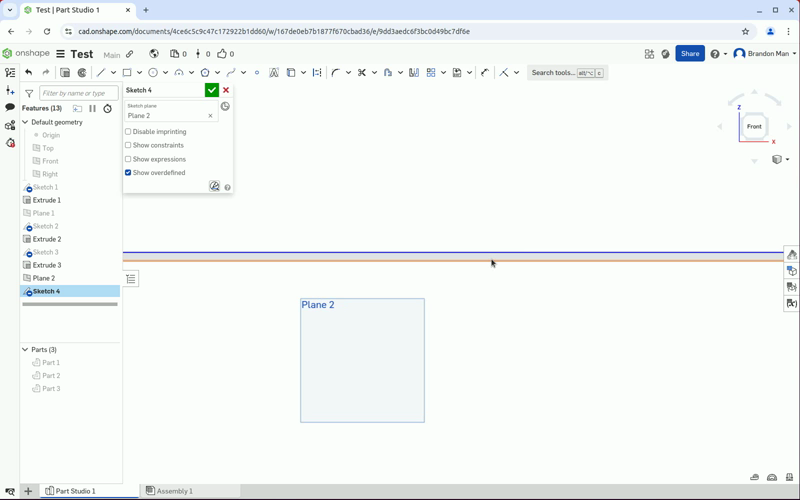
scroll(6)
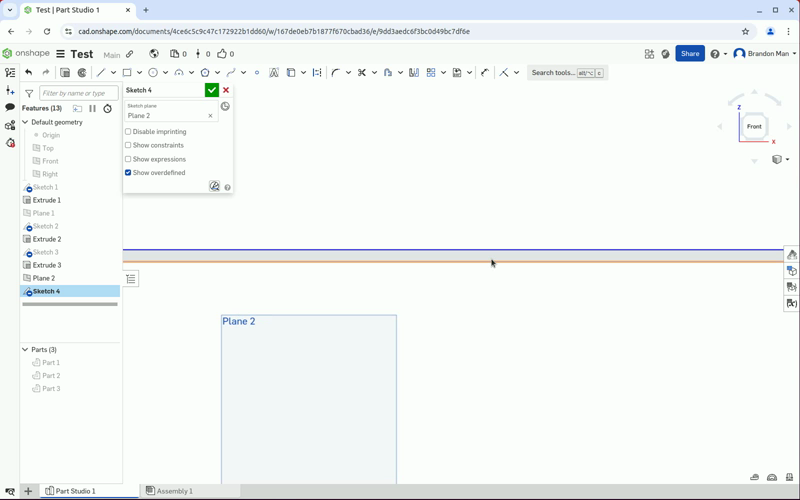
scroll(6)
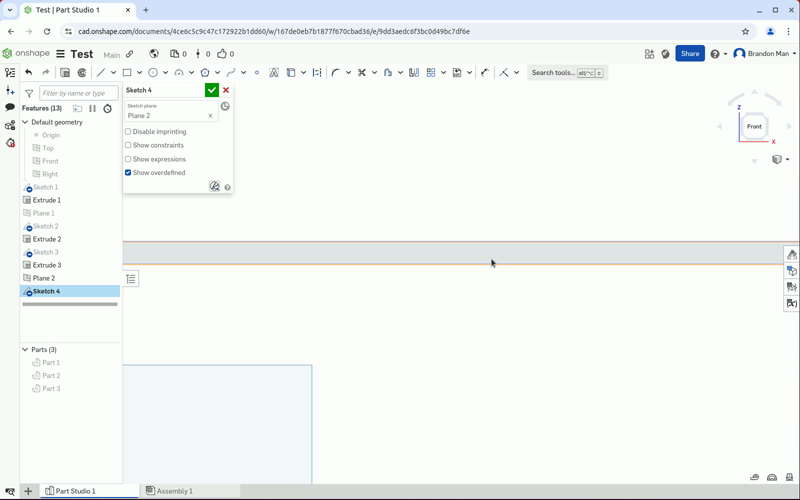
click(491, 258)
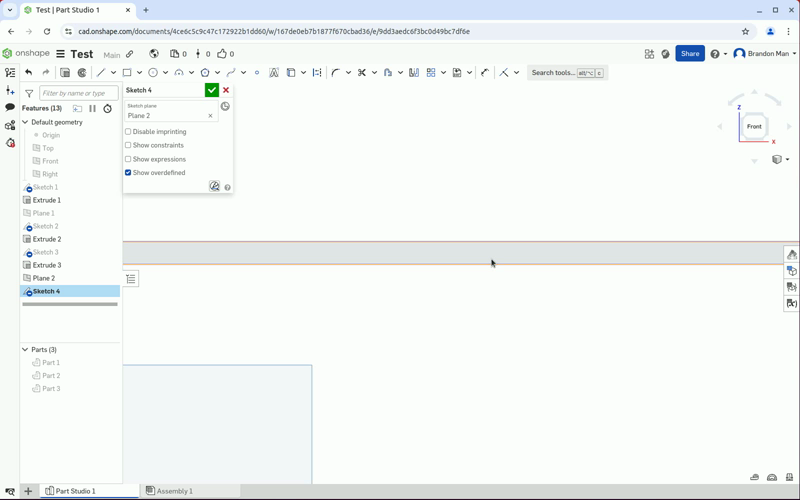
scroll(-6)
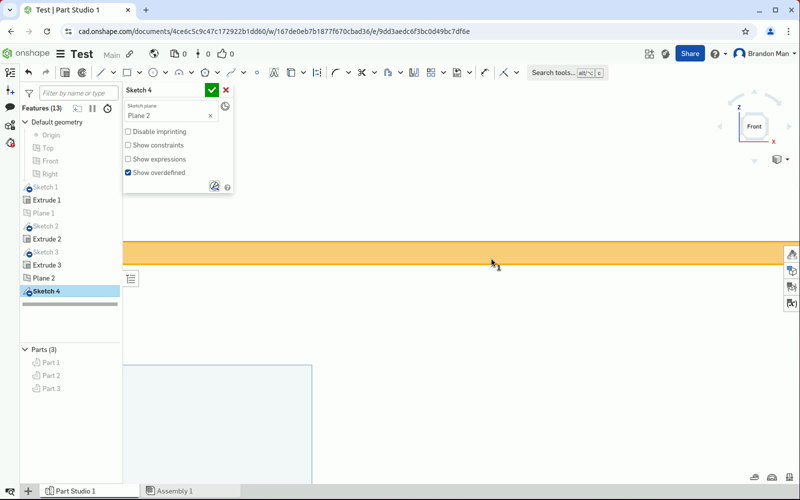
scroll(-6)
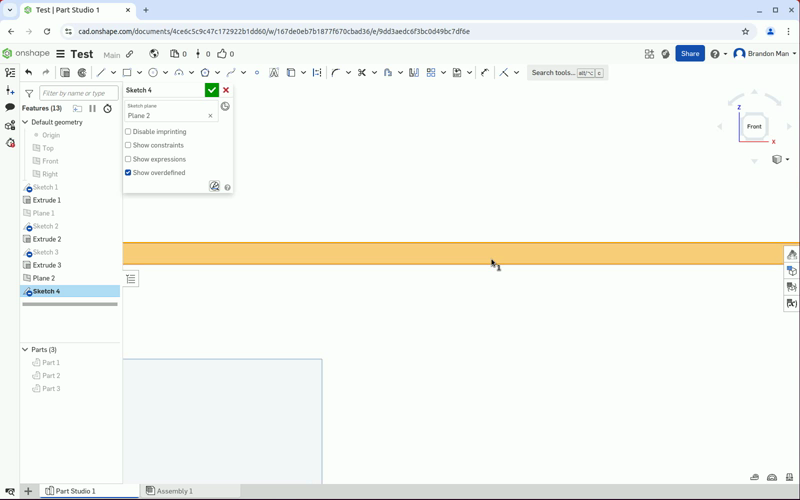
scroll(-6)
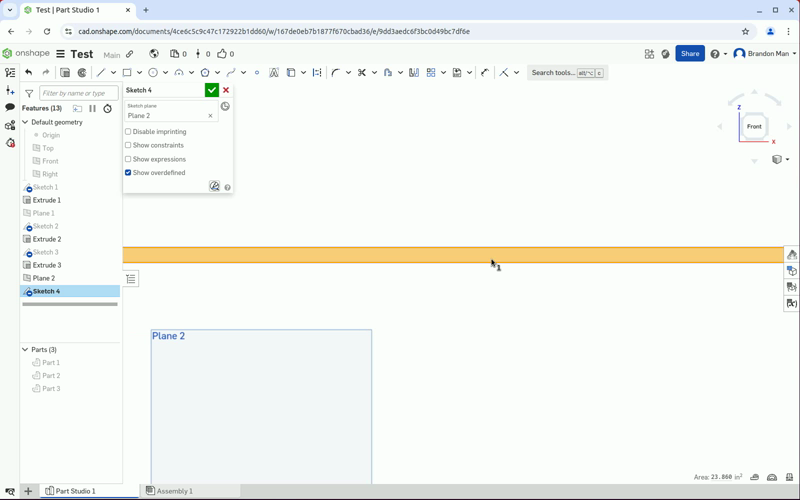
scroll(-6)
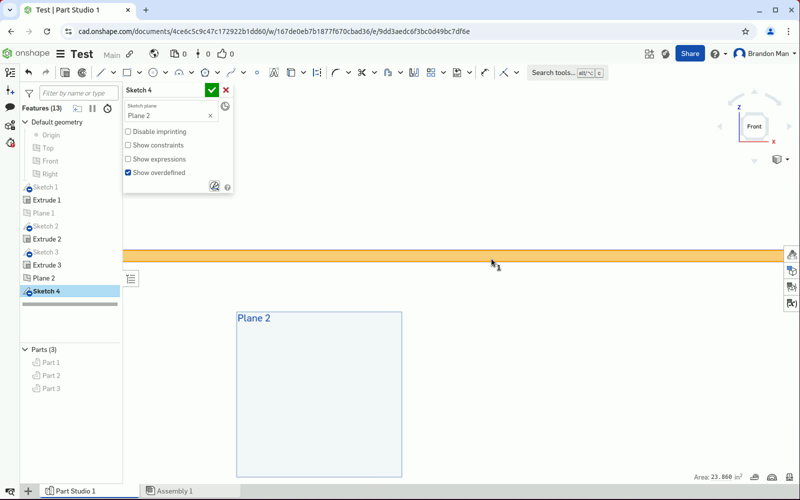
scroll(-6)
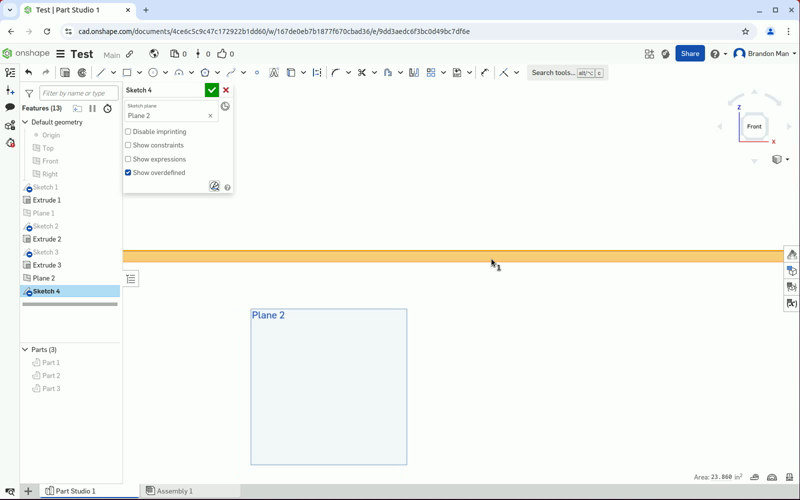
scroll(-6)
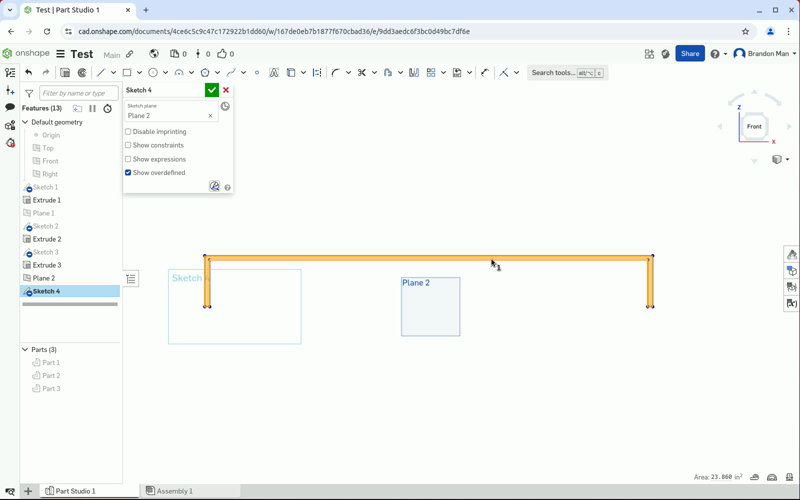
scroll(-6)
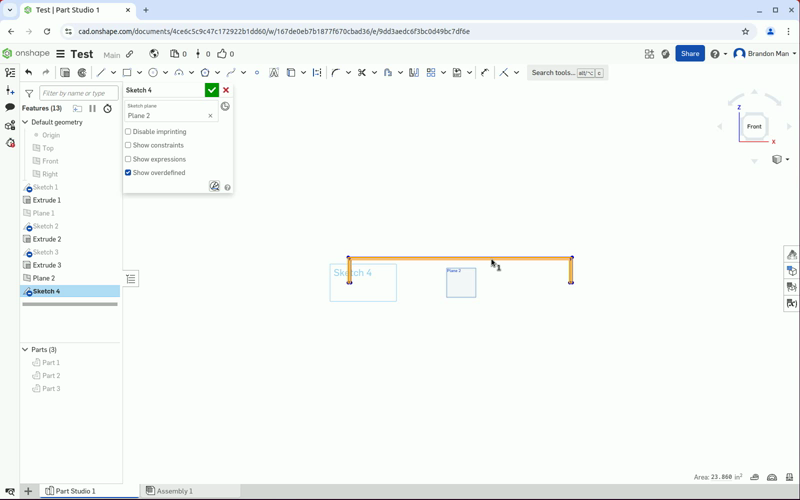
mouse_move(73, 352)
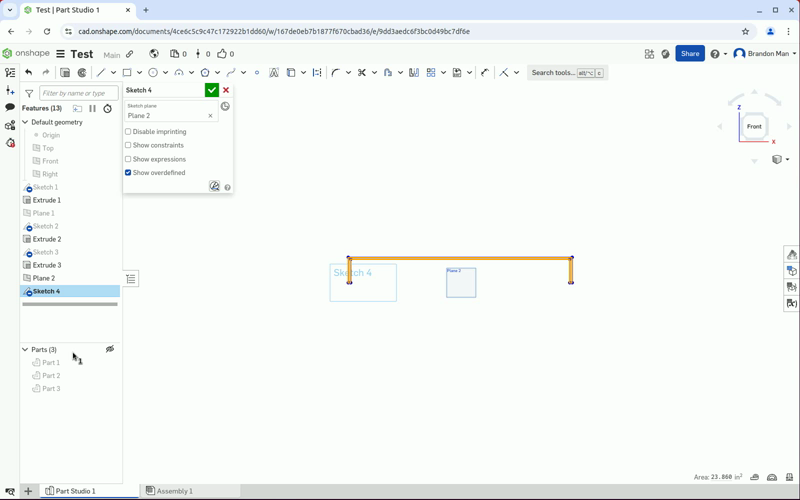
key(shift+y)
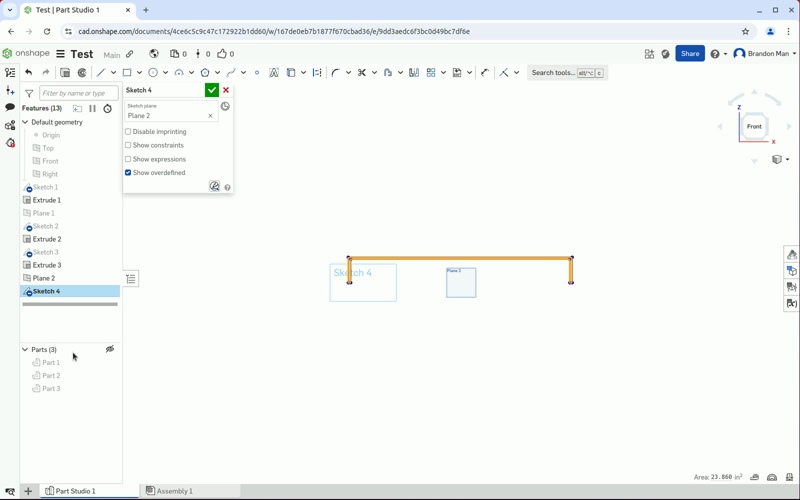
key(shift+e)
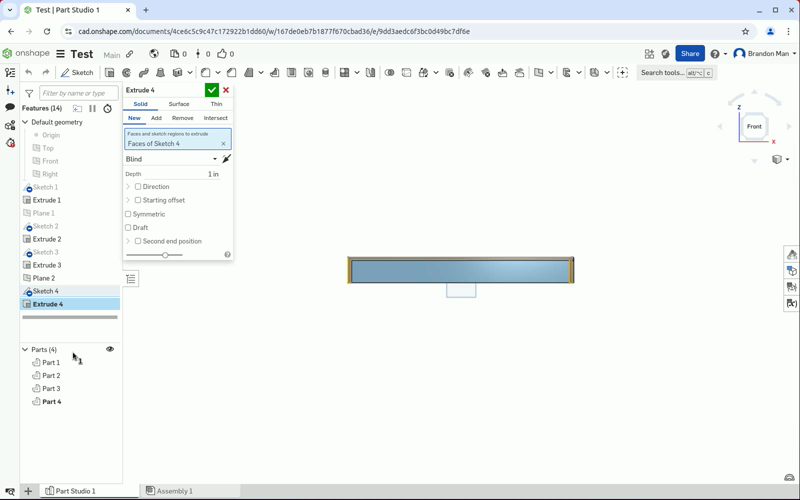
mouse_move(143, 106)
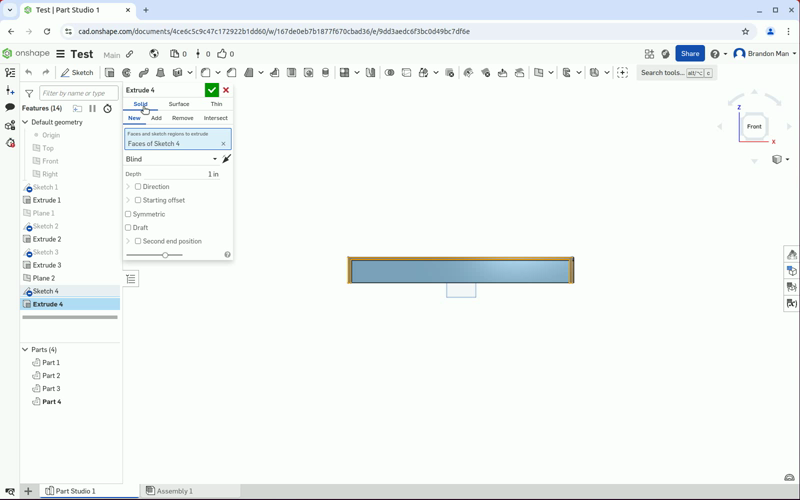
click(143, 106)
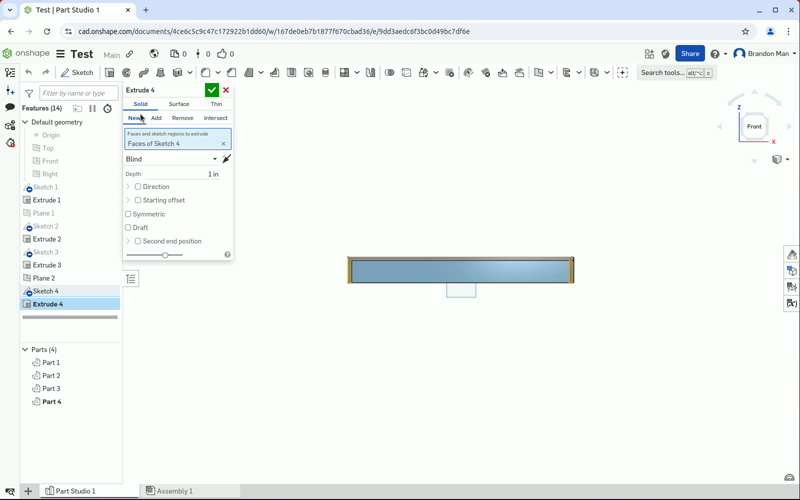
mouse_move(137, 120)
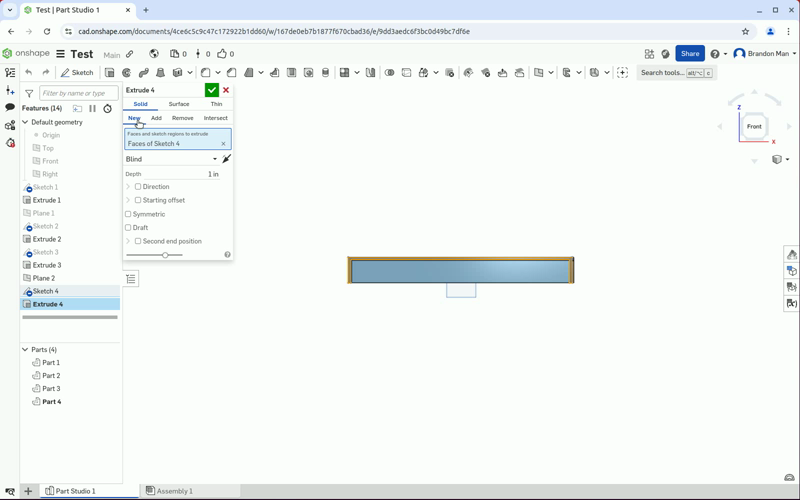
click(137, 120)
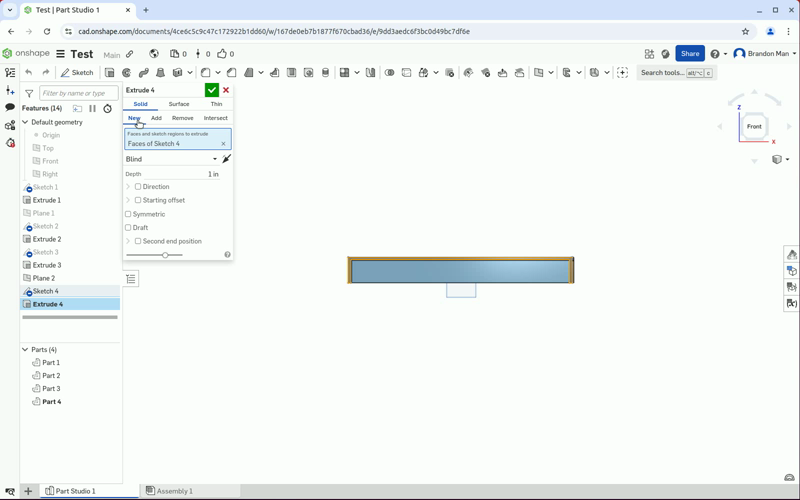
key(tab, 4)
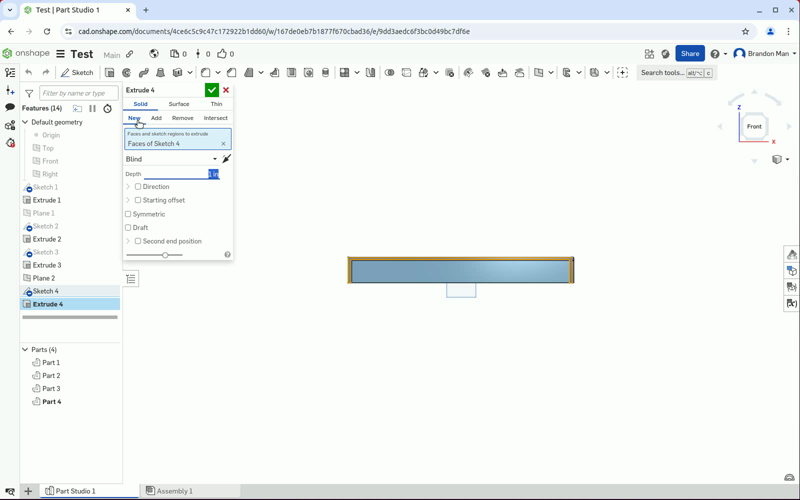
text(0.722)
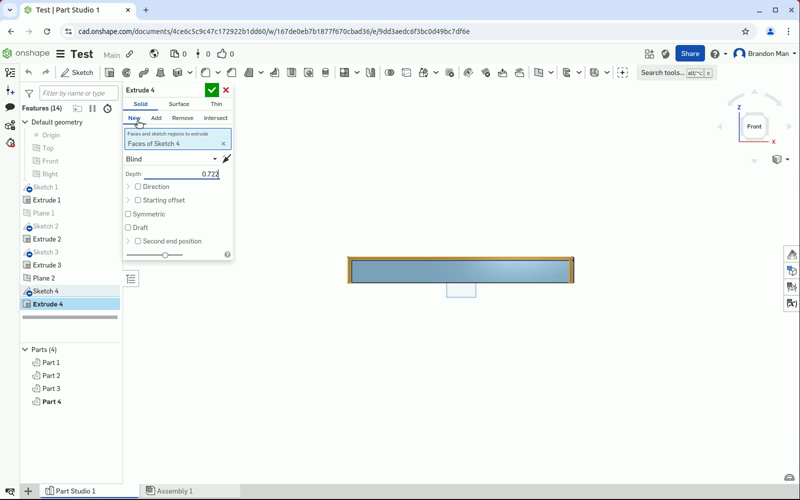
key(enter)
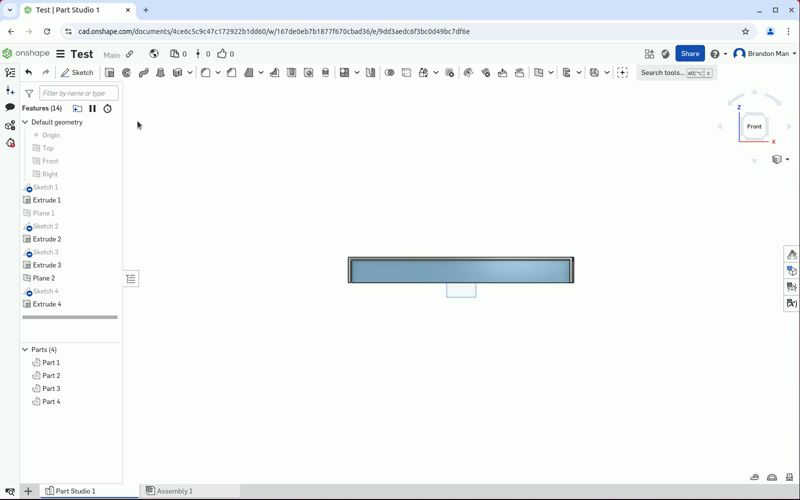
key(shift+h)
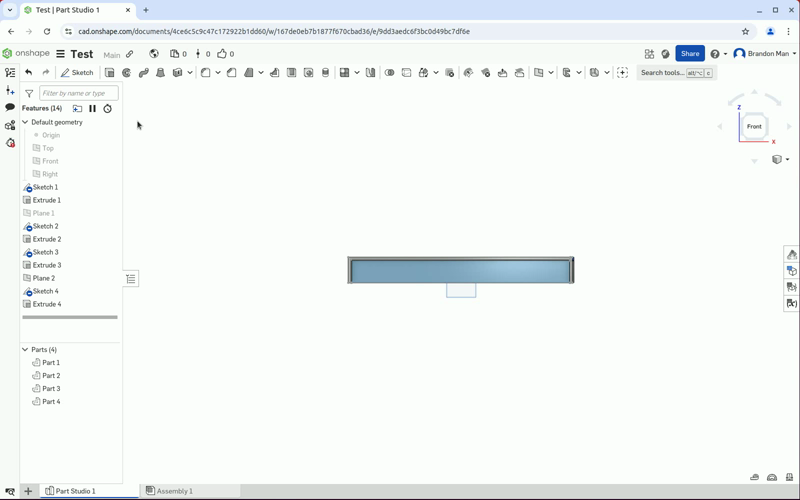
key(shift+h)
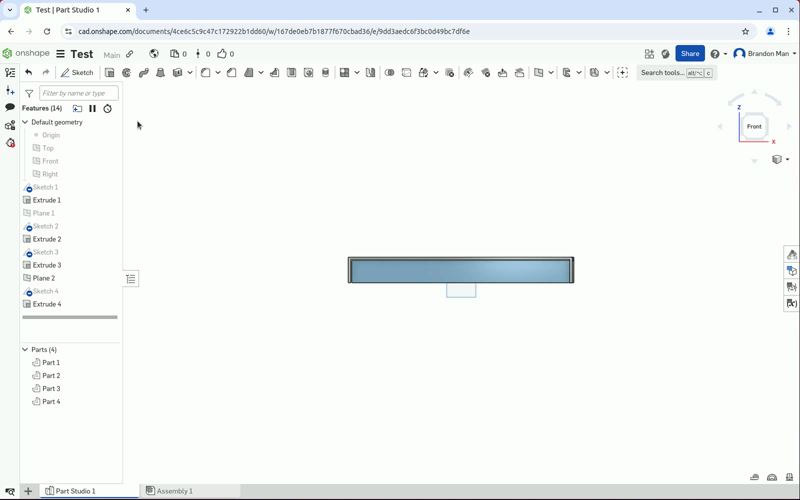
mouse_move(73, 189)
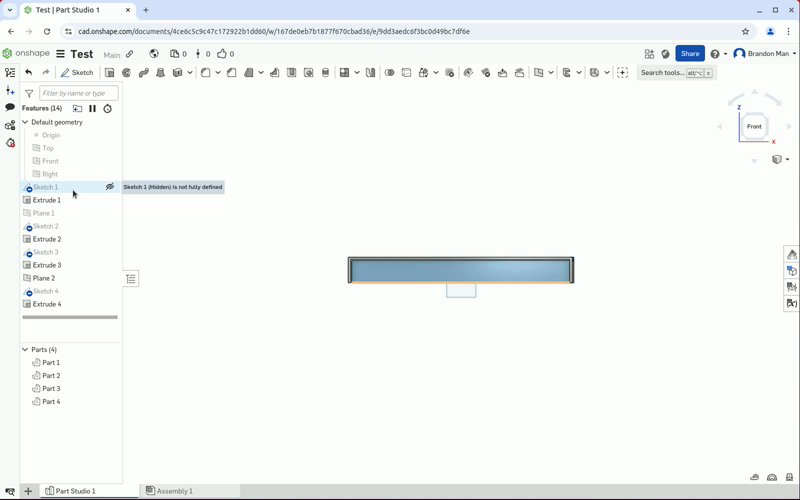
click(73, 189)
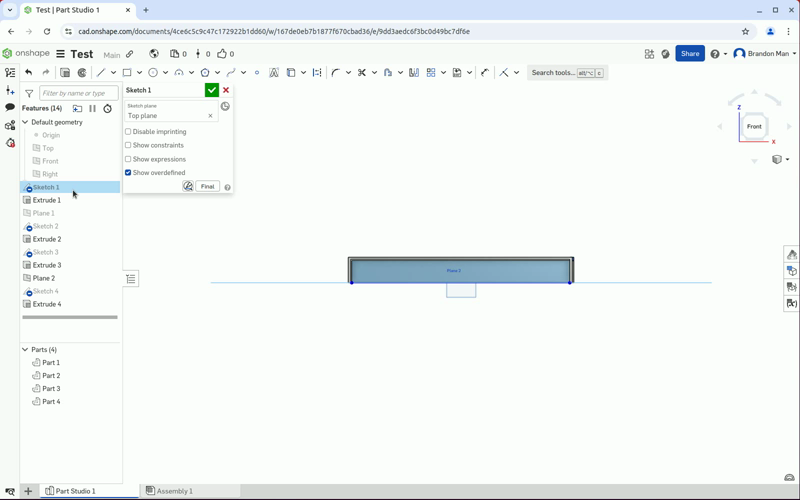
mouse_move(229, 92)
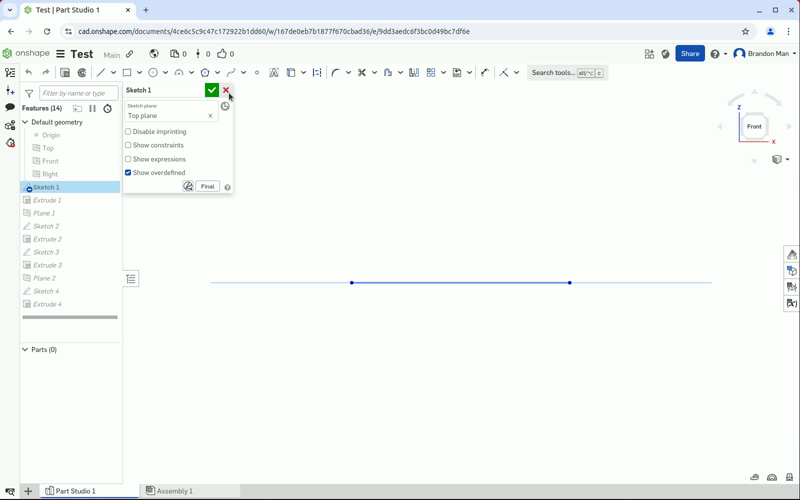
click(229, 92)
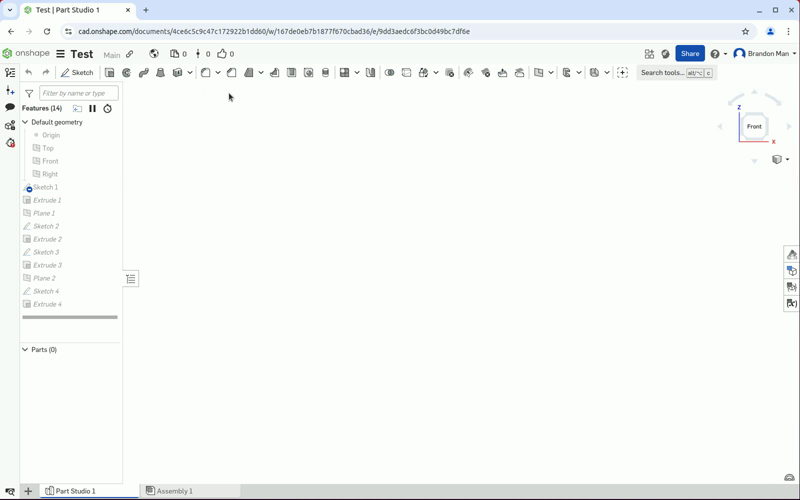
key(shift+s)
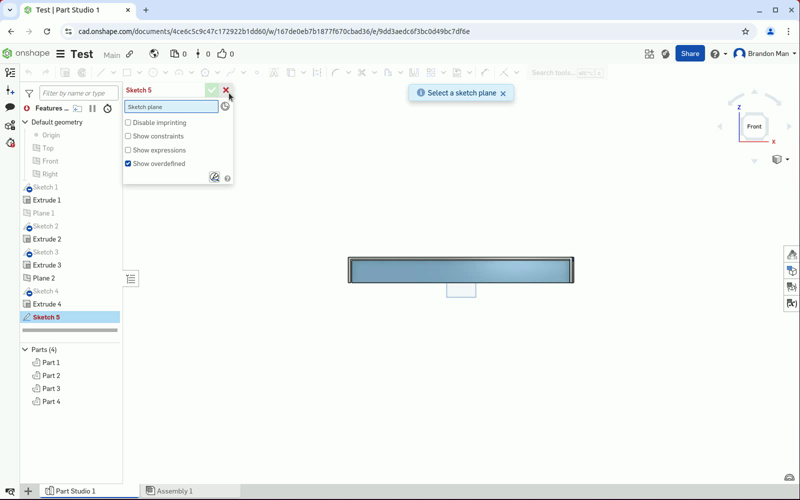
mouse_move(73, 280)
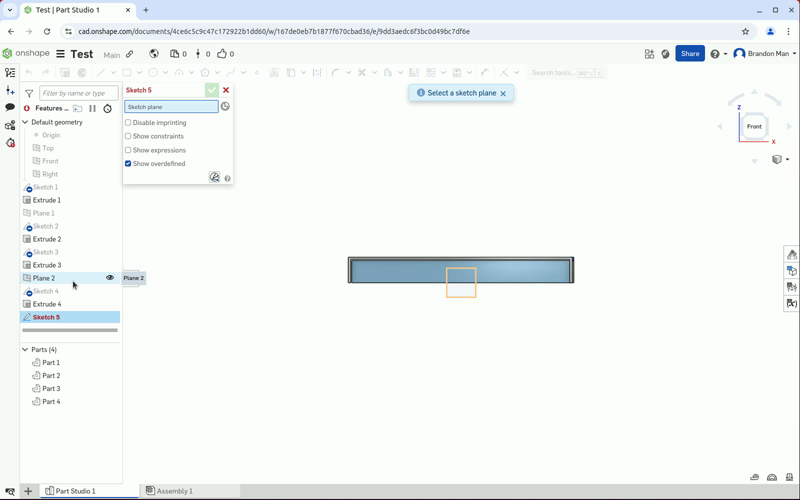
click(73, 280)
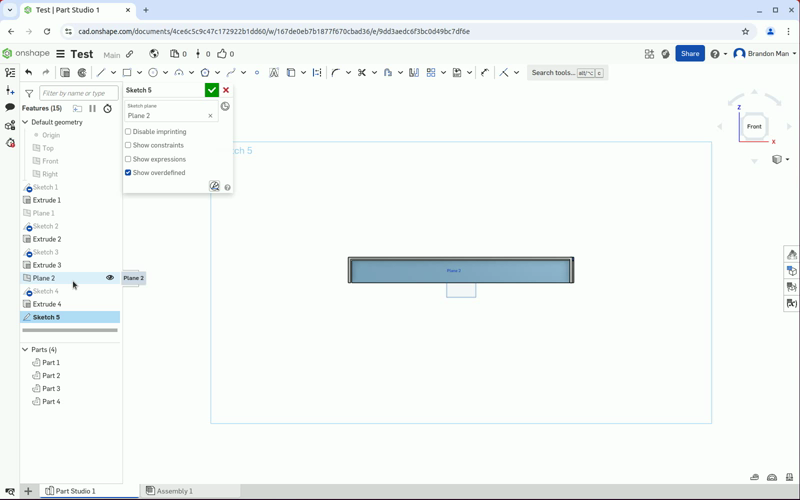
mouse_move(73, 352)
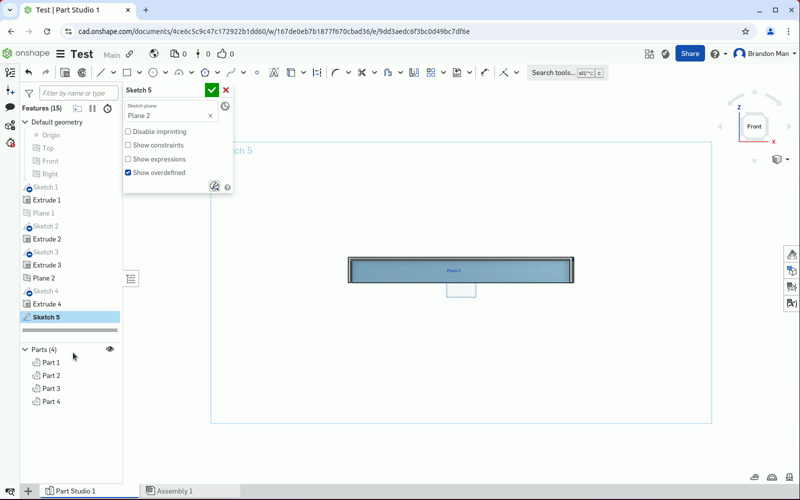
key(y)
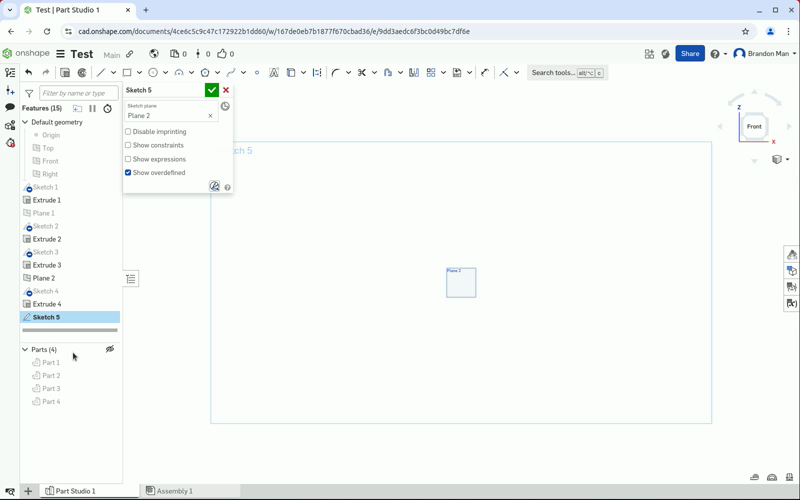
key(l)
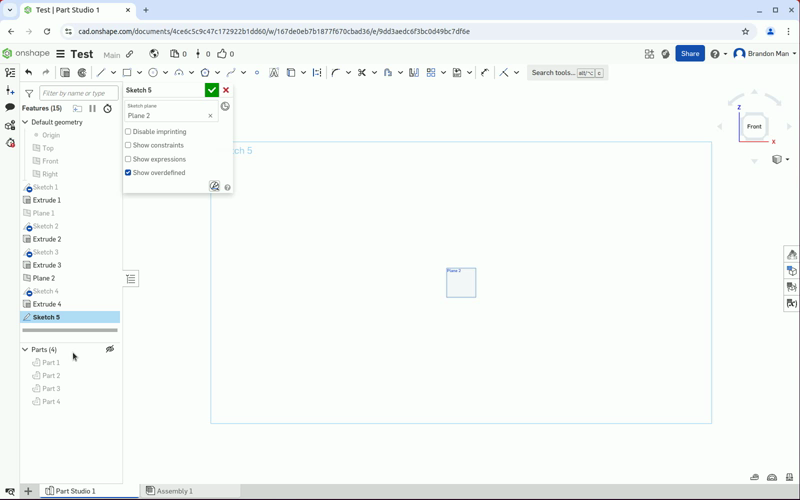
key_down(shift)
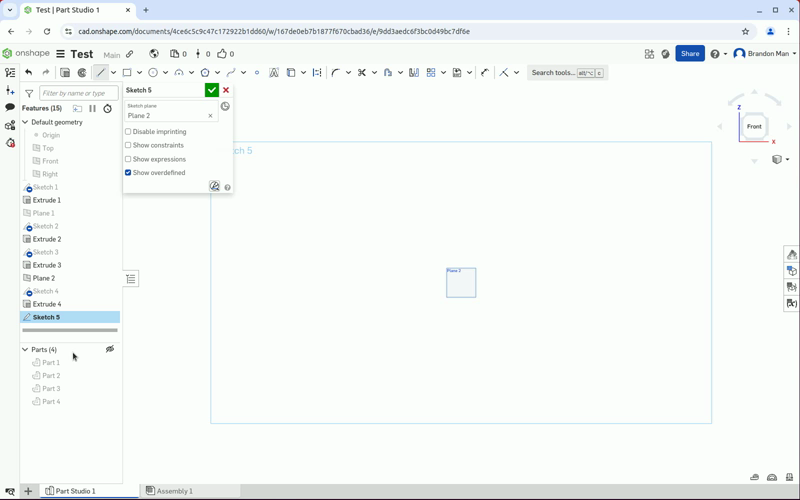
mouse_move(351, 282)
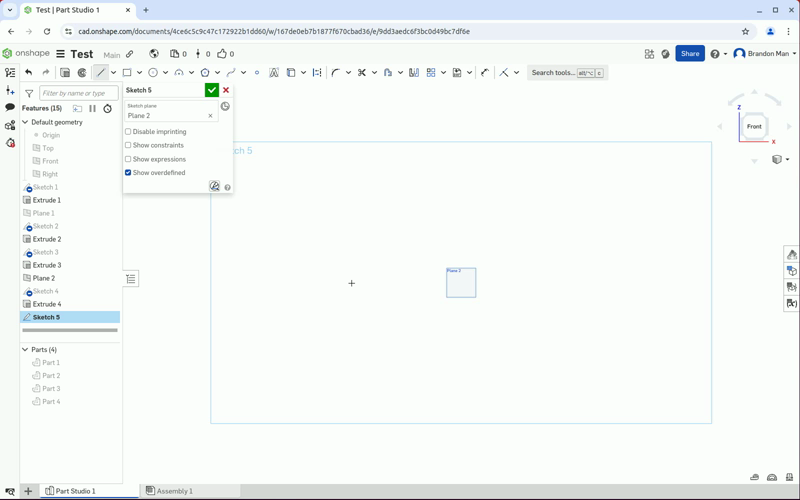
click(351, 282)
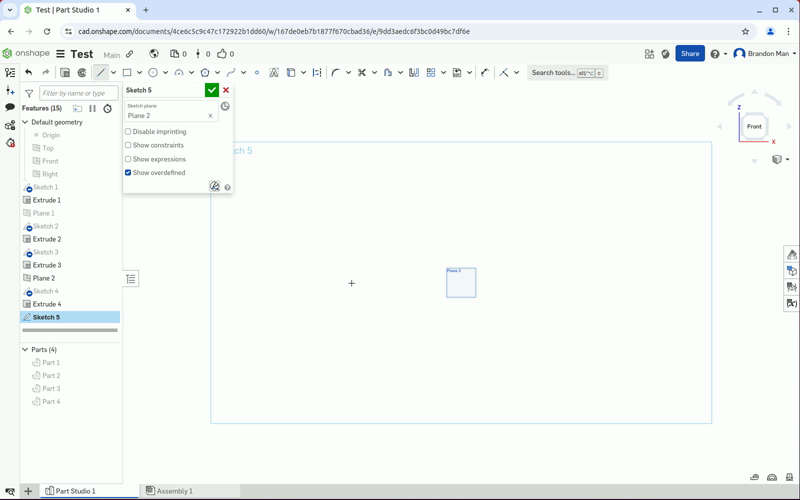
key_up(shift)
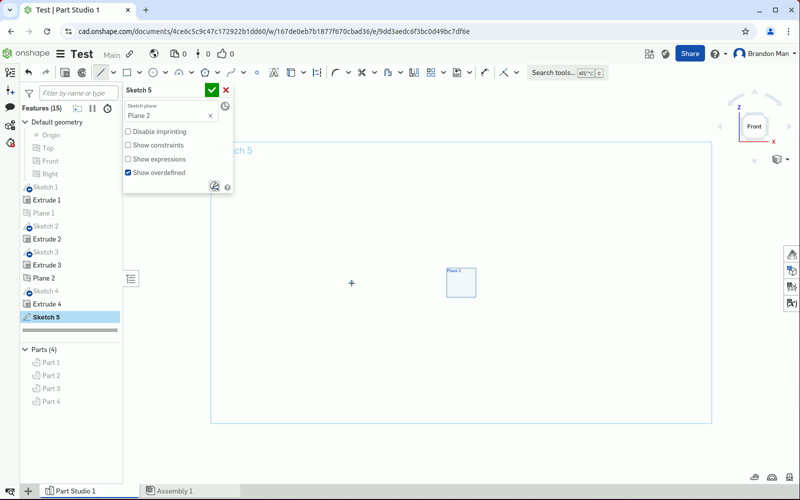
key_down(shift)
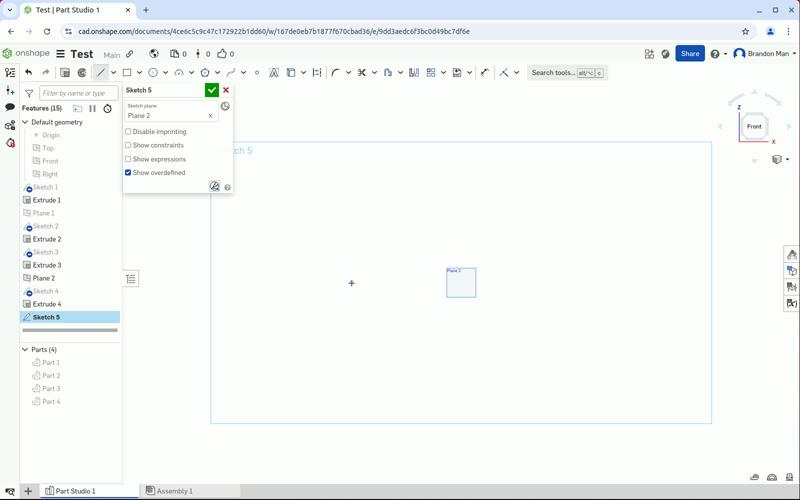
mouse_move(569, 282)
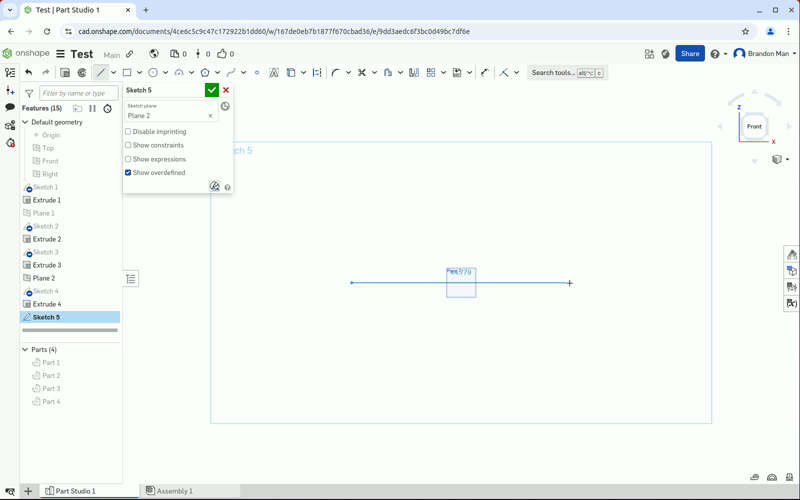
click(569, 282)
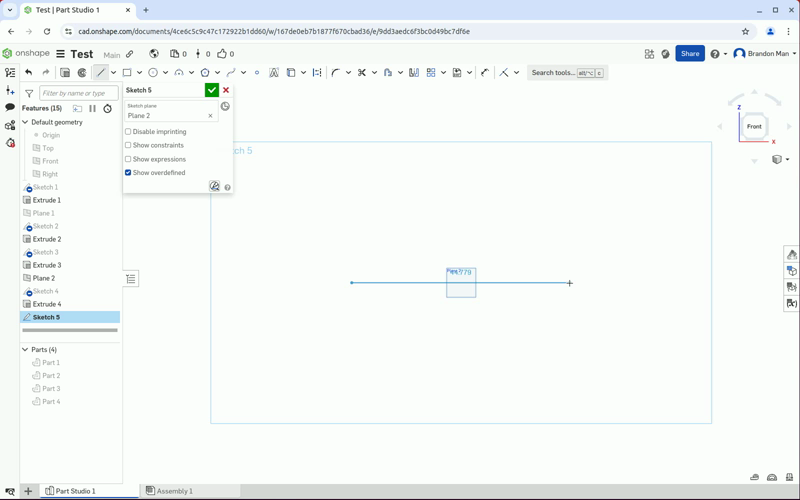
key_up(shift)
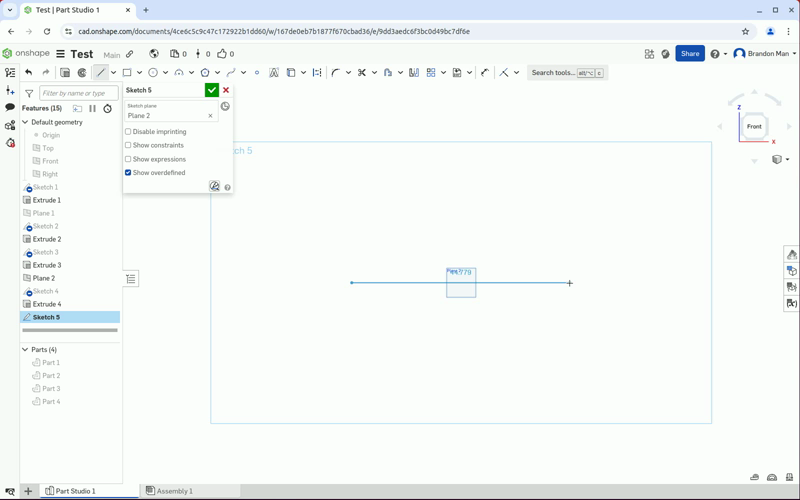
key_down(shift)
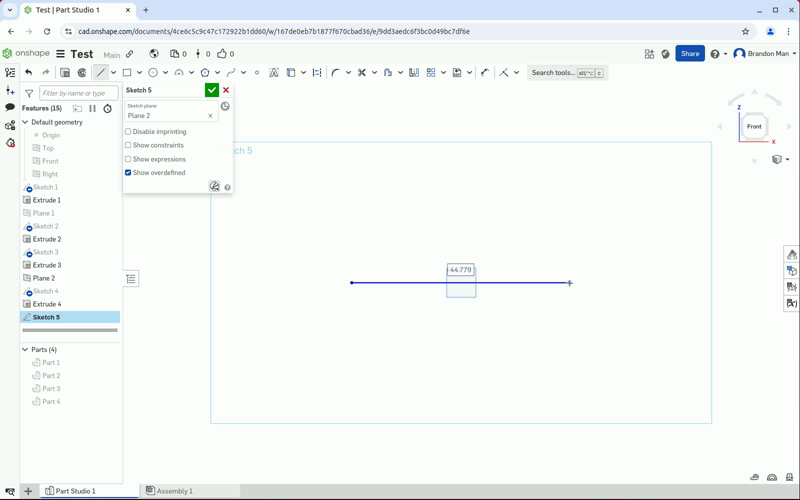
mouse_move(589, 282)
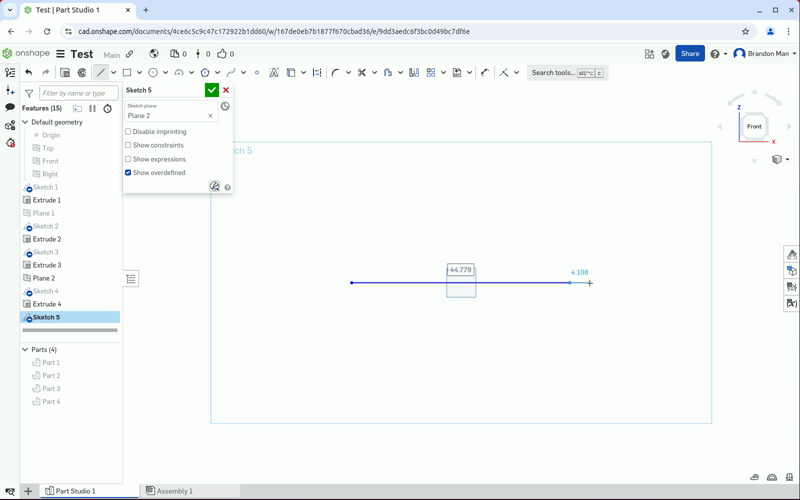
mouse_move(569, 260)
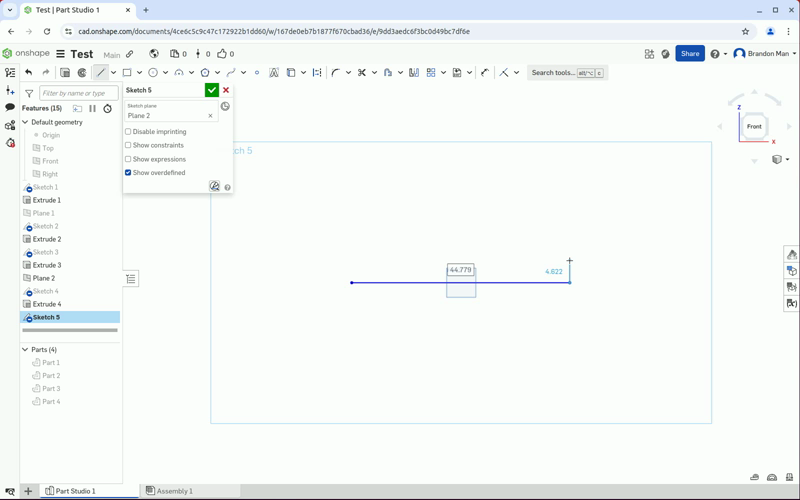
click(569, 260)
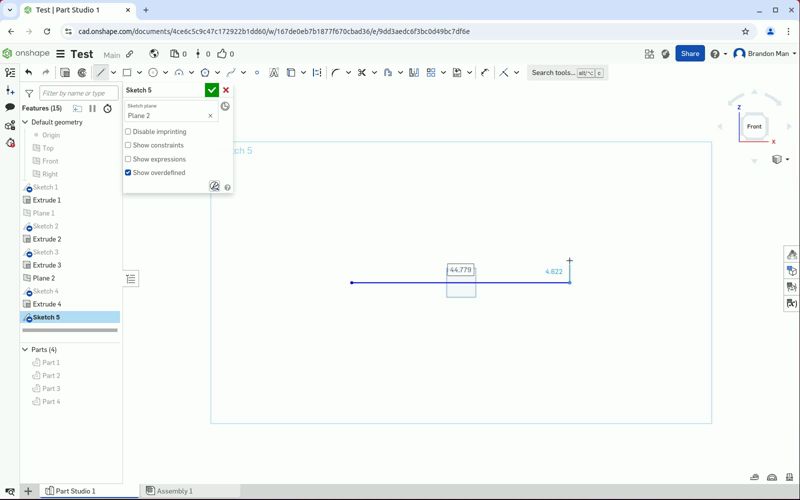
key_up(shift)
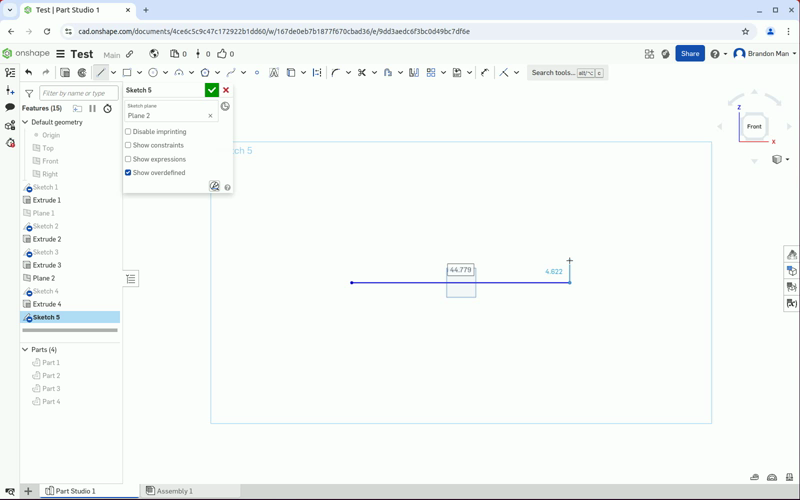
key_down(shift)
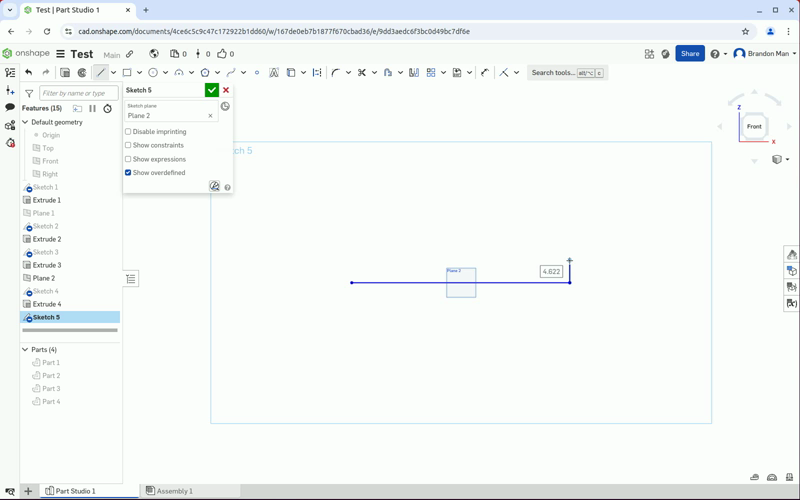
mouse_move(351, 260)
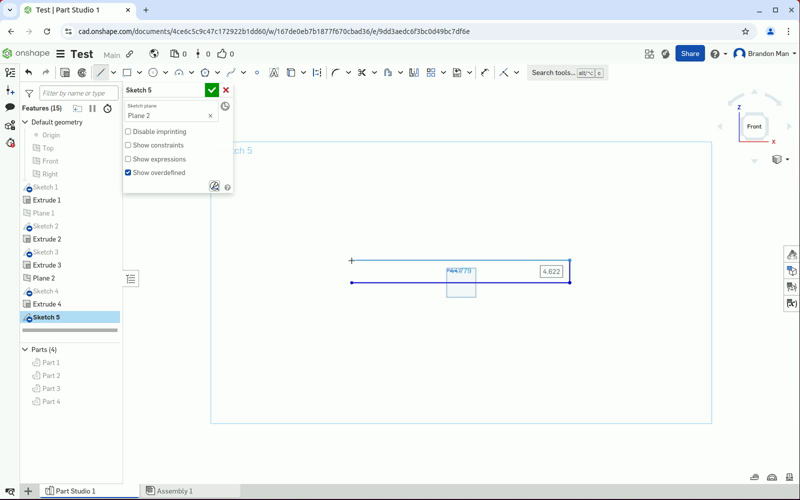
click(351, 260)
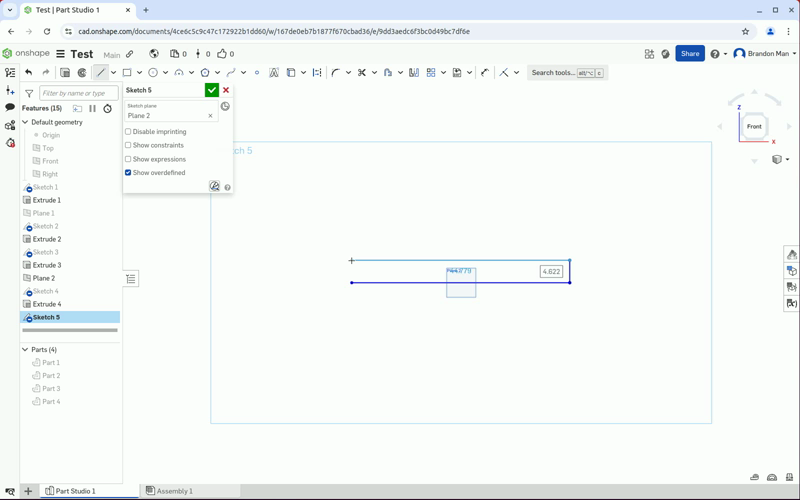
key_up(shift)
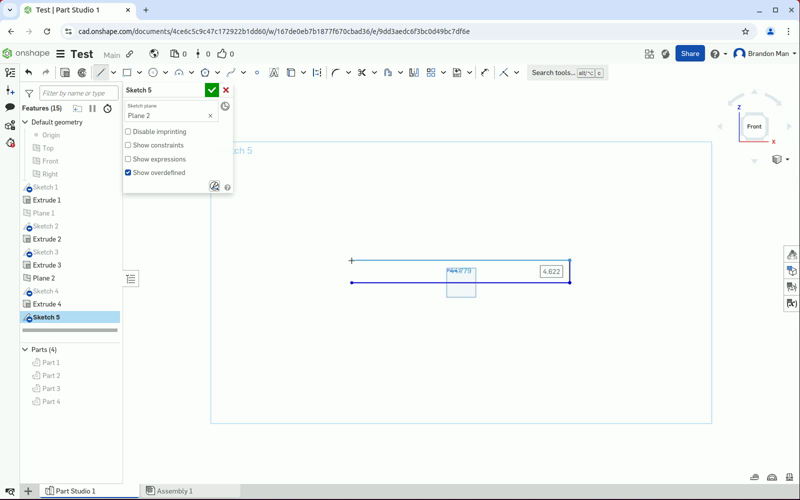
mouse_move(381, 260)
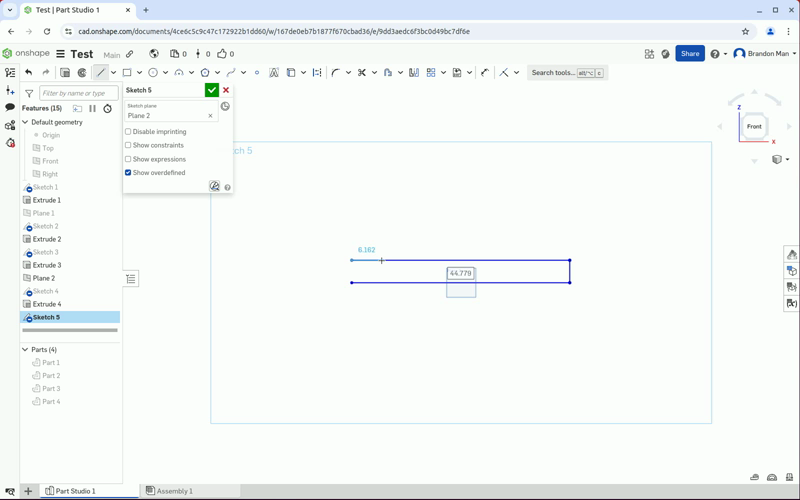
key_down(shift)
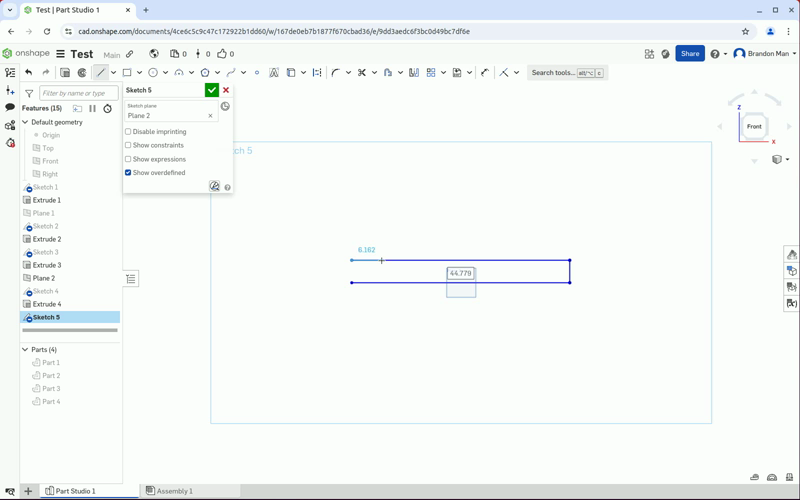
mouse_move(351, 282)
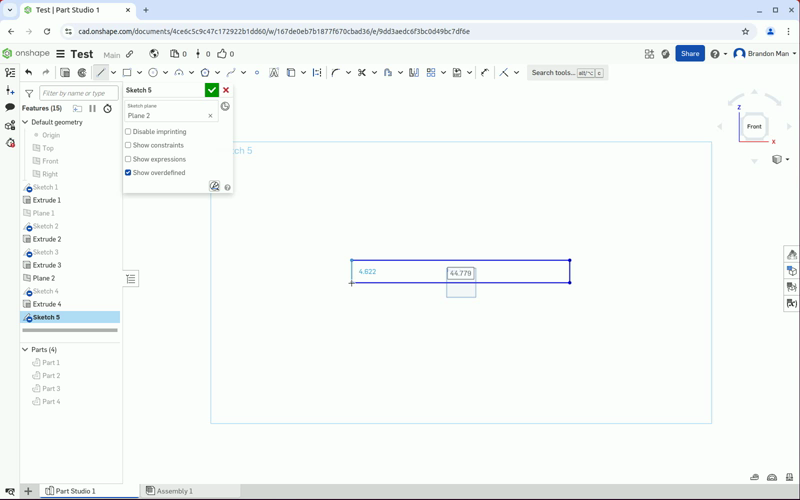
key_up(shift)
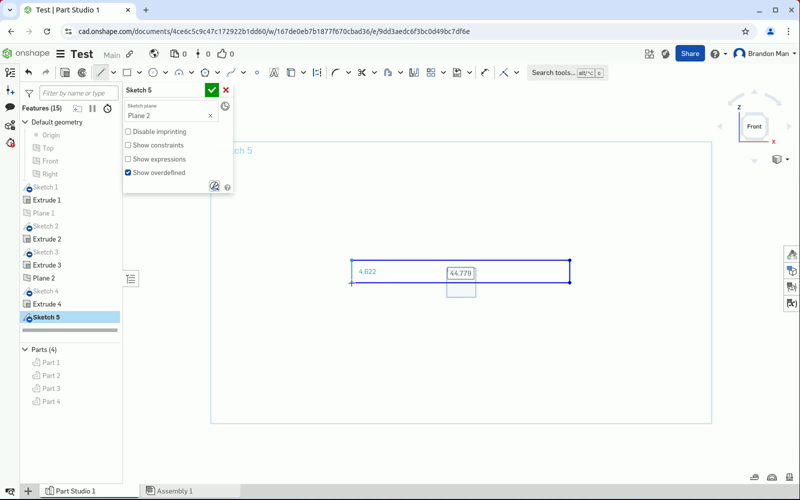
click(351, 282)
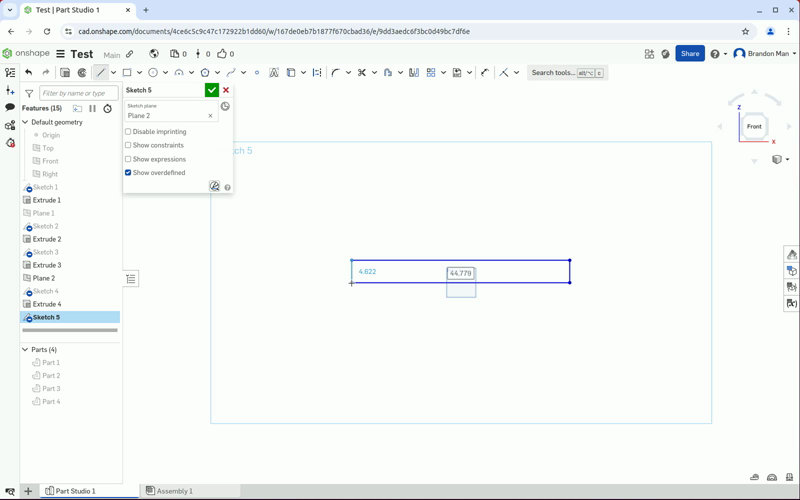
key(esc)
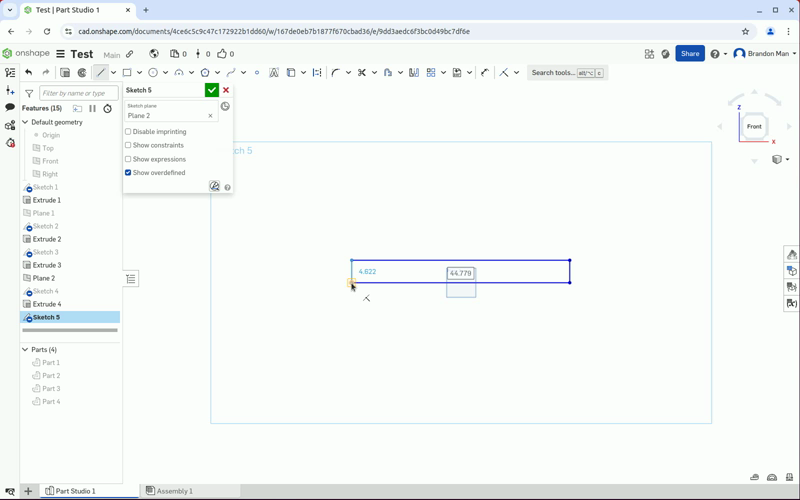
mouse_move(424, 267)
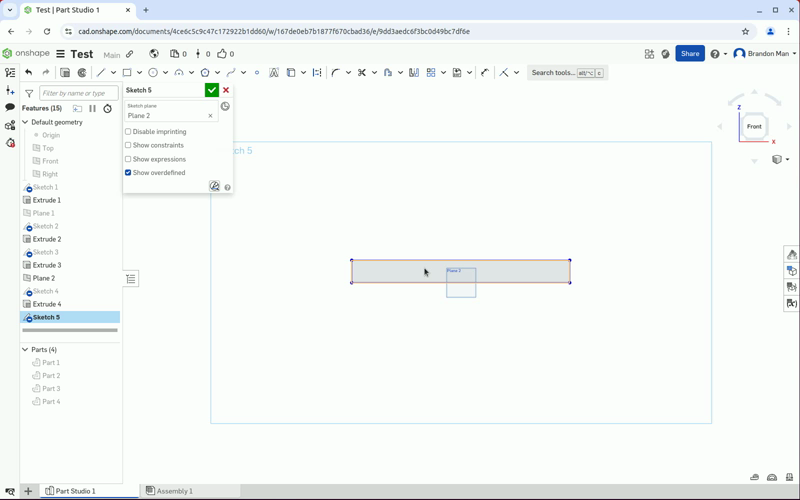
click(424, 267)
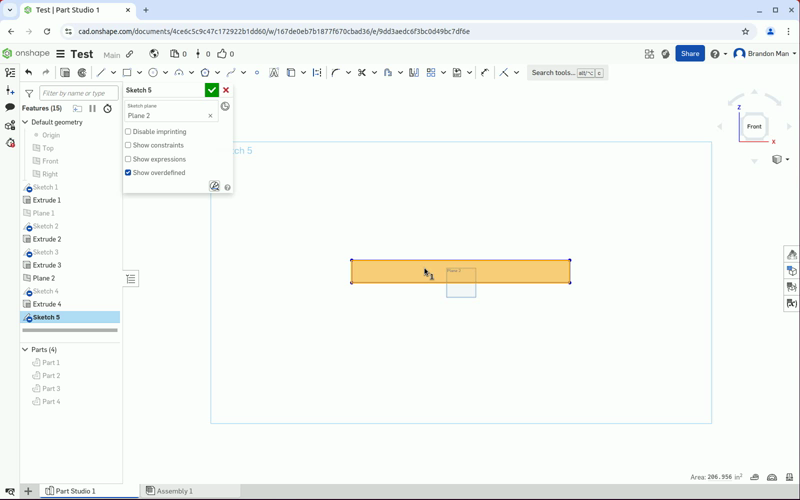
mouse_move(73, 352)
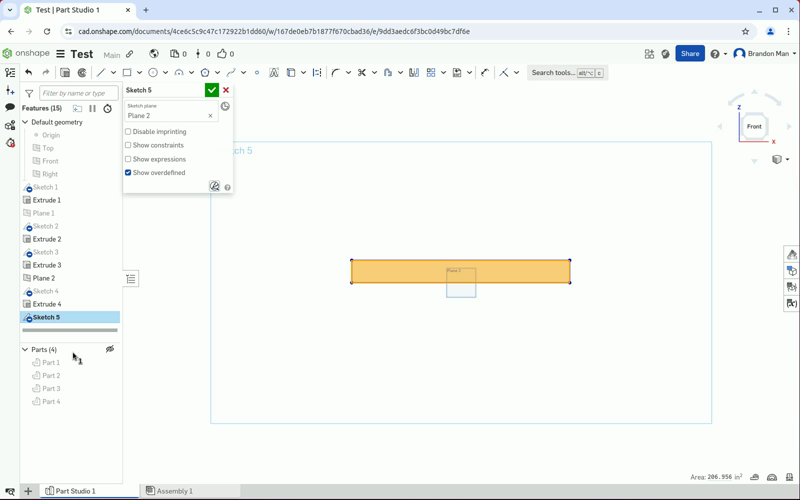
key(shift+y)
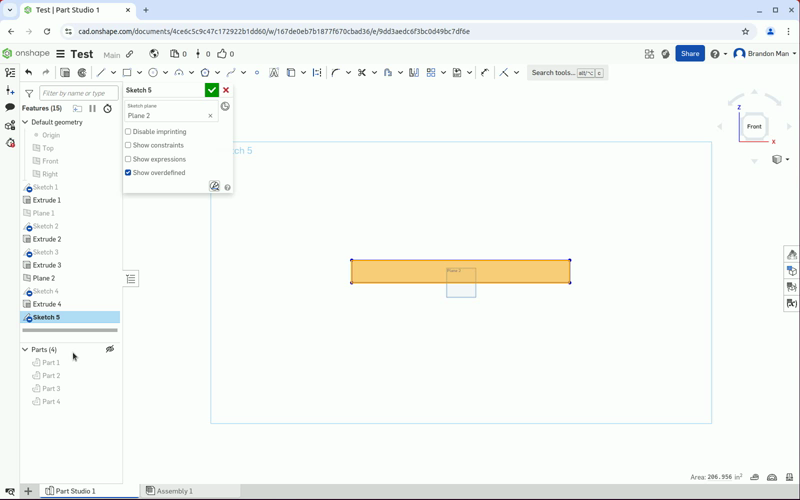
key(shift+e)
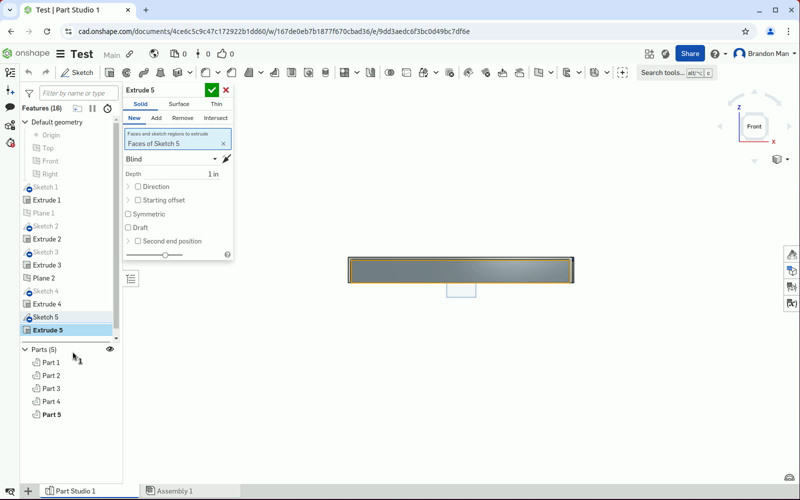
mouse_move(143, 106)
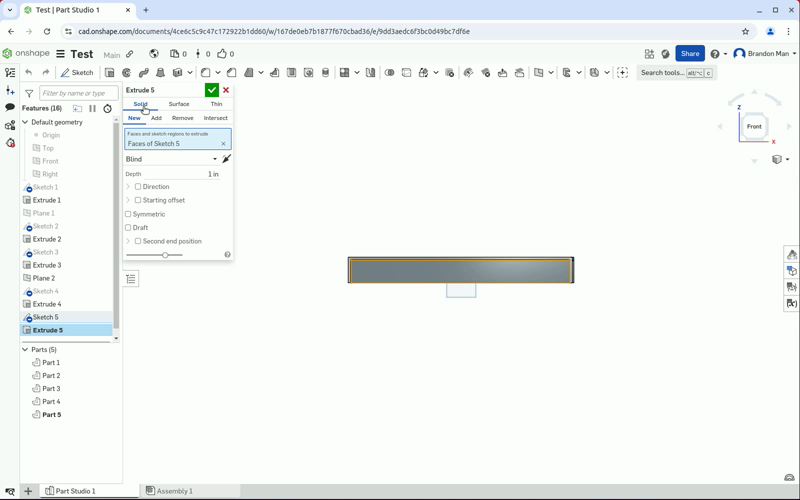
click(143, 106)
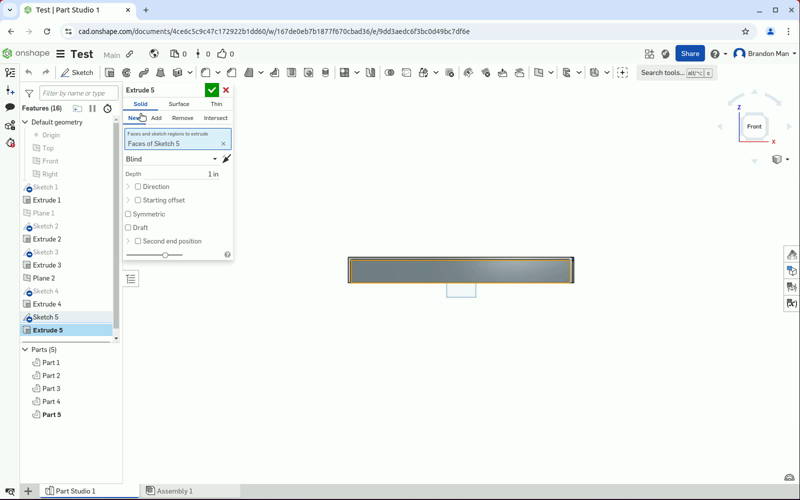
mouse_move(137, 120)
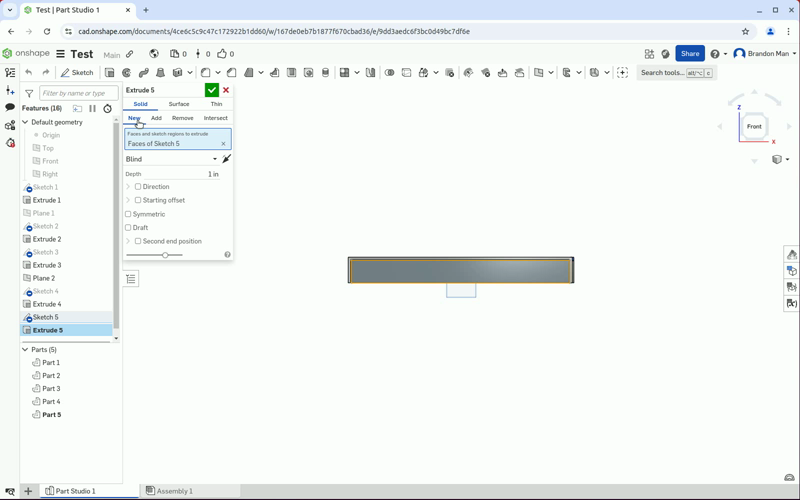
click(137, 120)
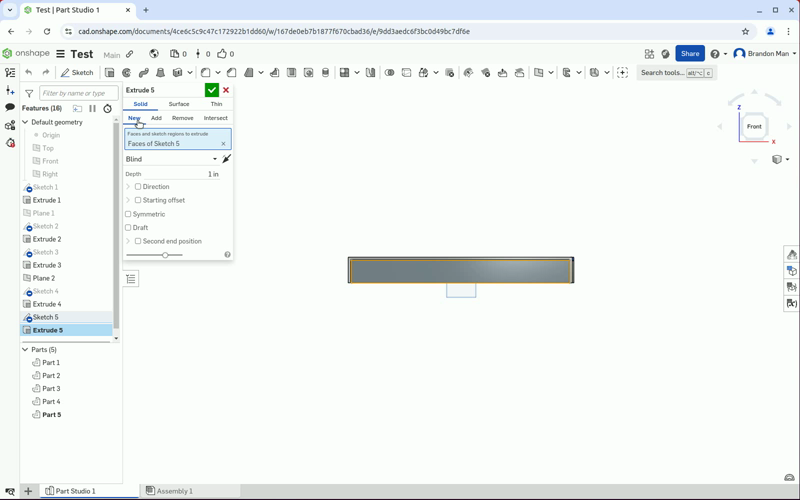
key(tab, 4)
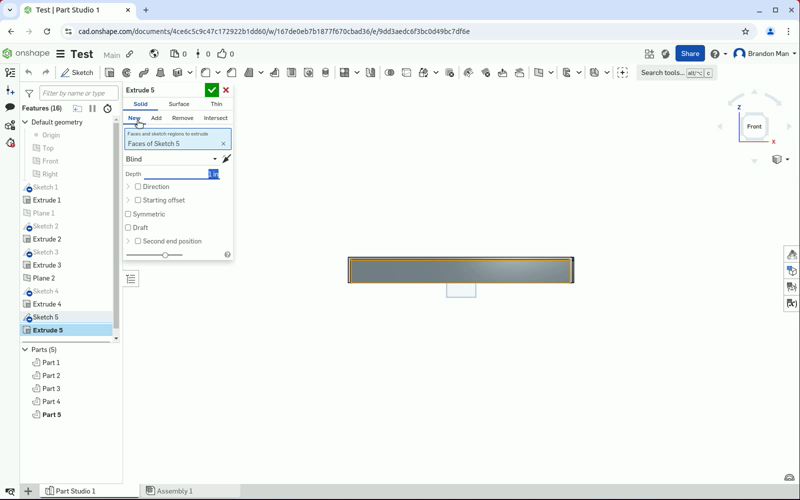
text(0.722)
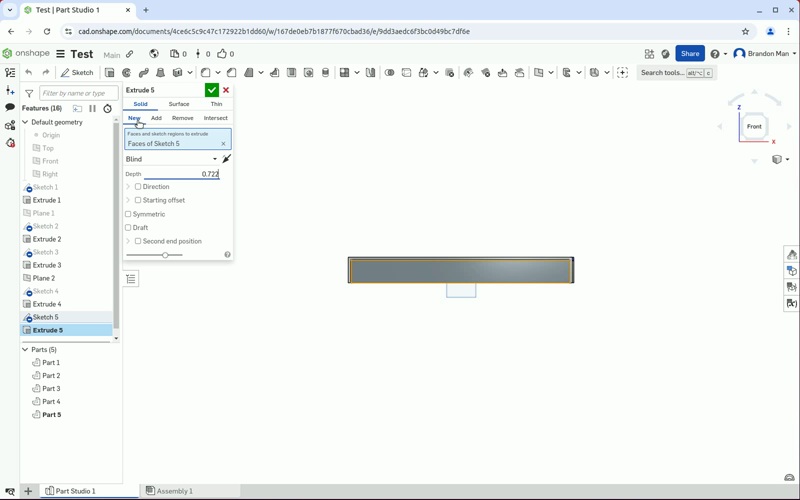
key(enter)
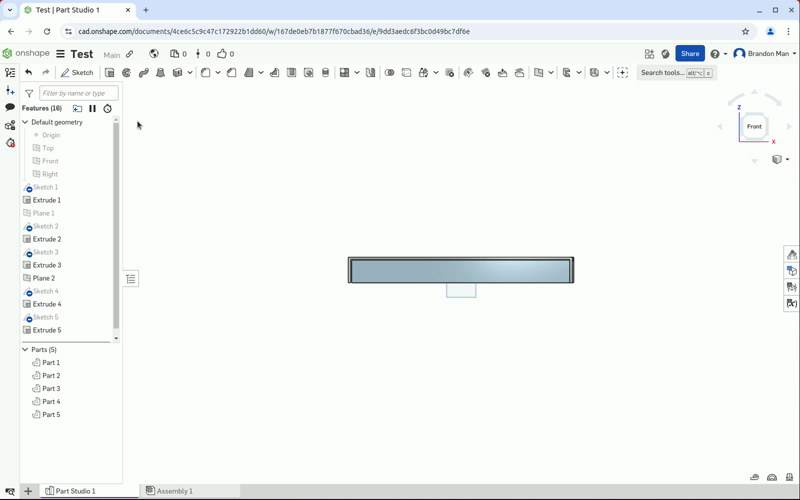
key(shift+h)
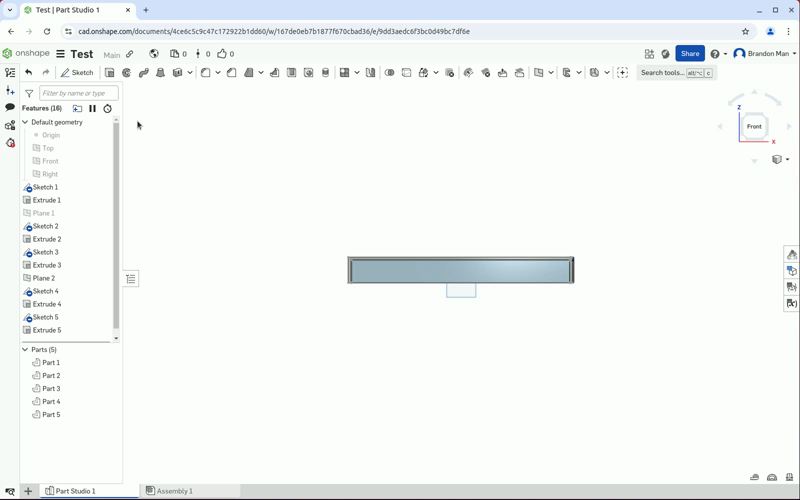
key(shift+h)
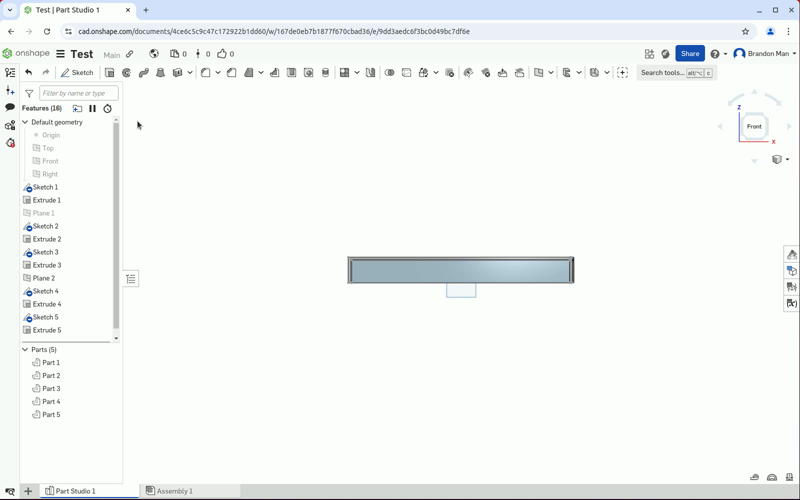
key(shift+7)
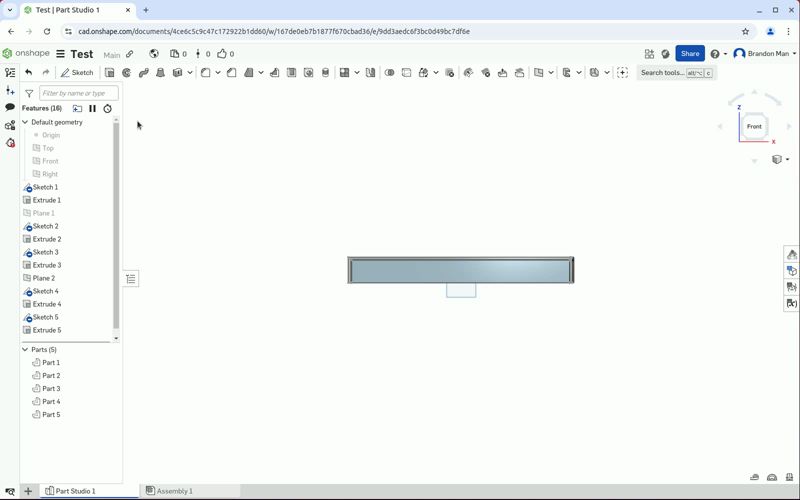
key(left, 2)
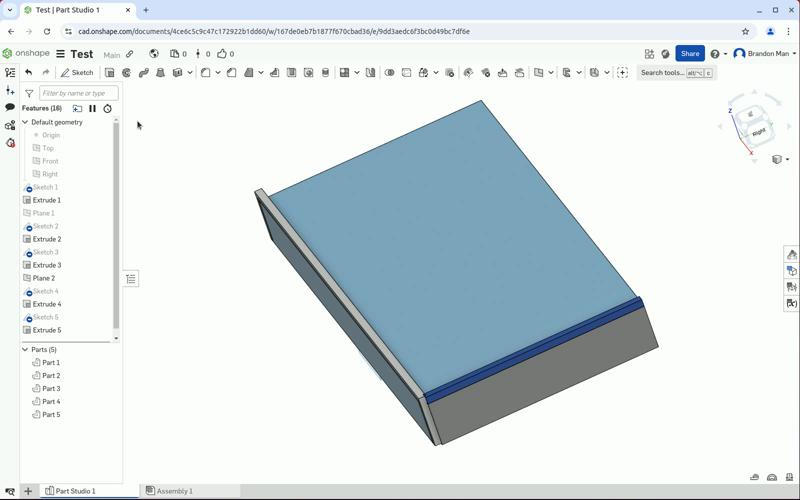
key(down, 2)
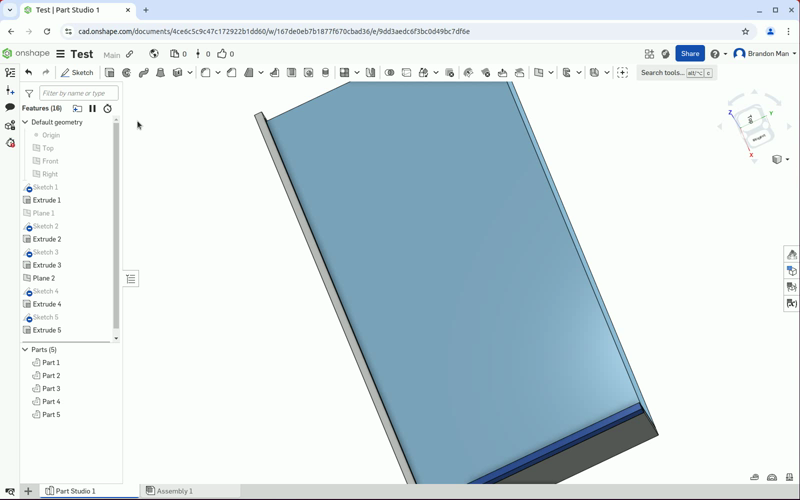
key(up, 2)
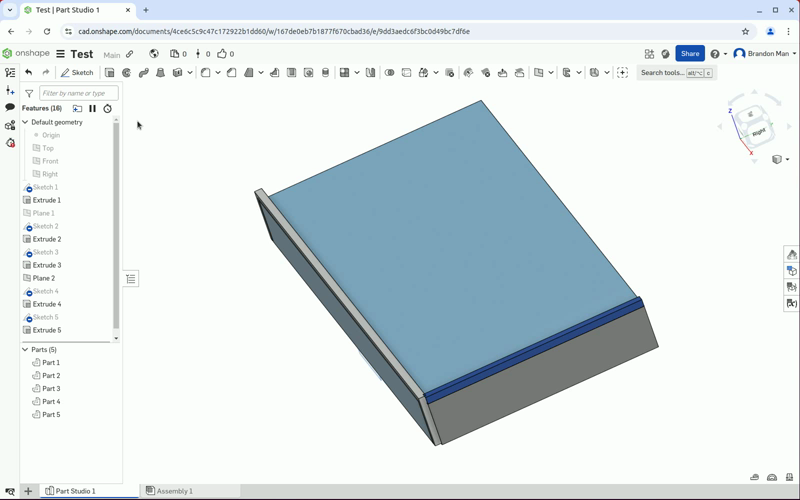
key(right, 2)
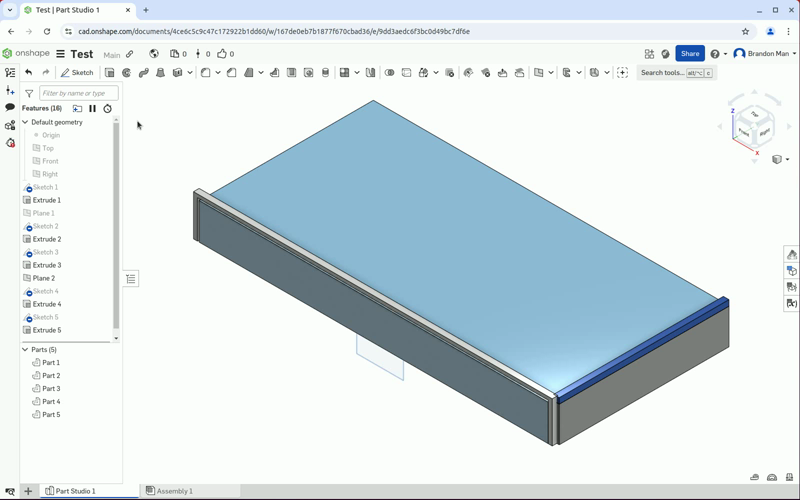
mouse_move(69, 189)
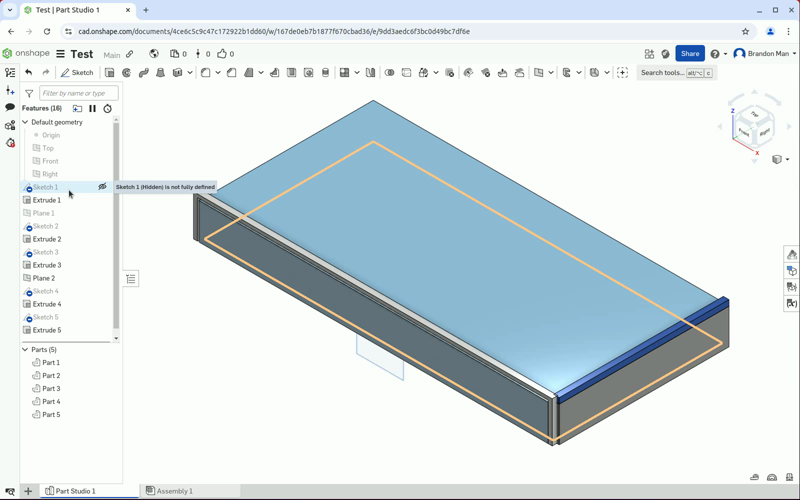
click(69, 189)